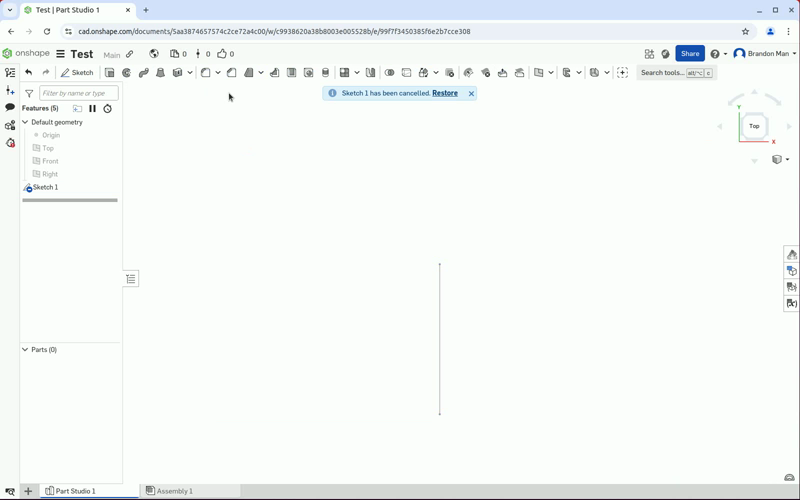
key(shift+h)
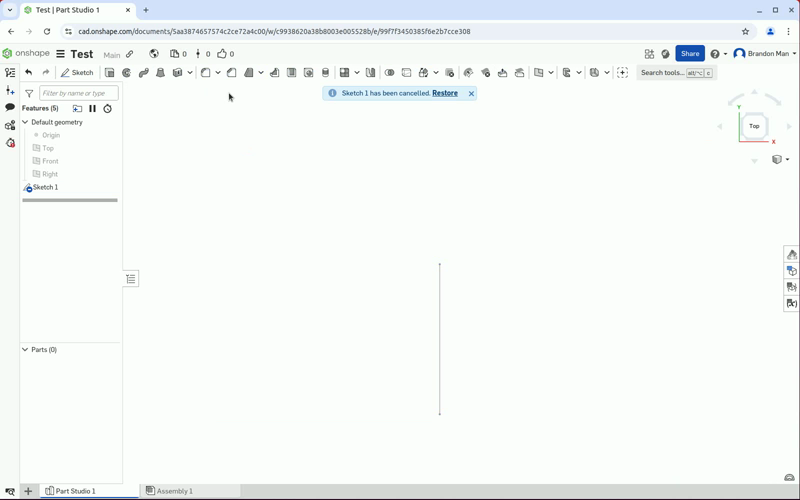
key(shift+s)
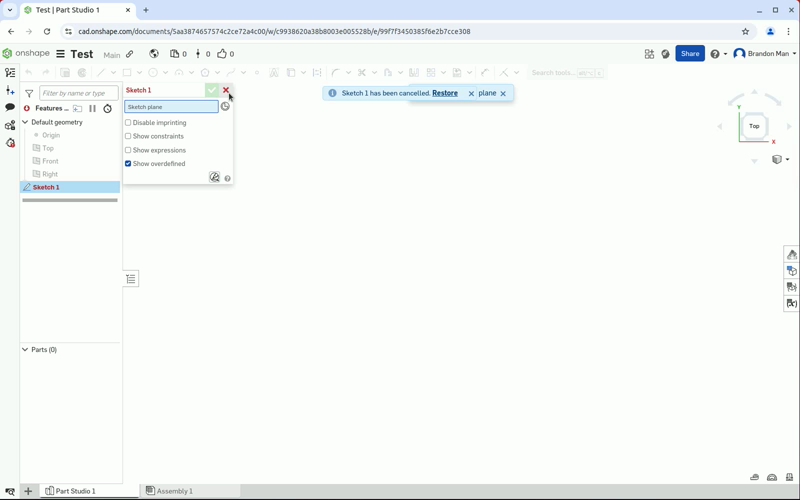
mouse_move(73, 150)
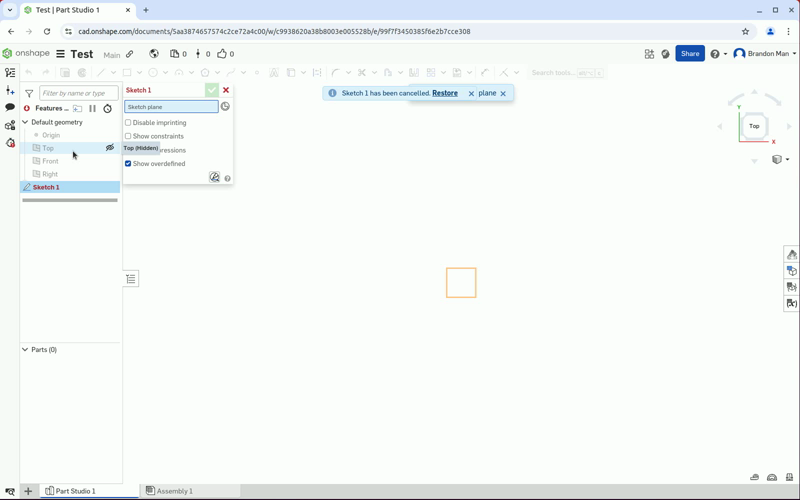
click(73, 150)
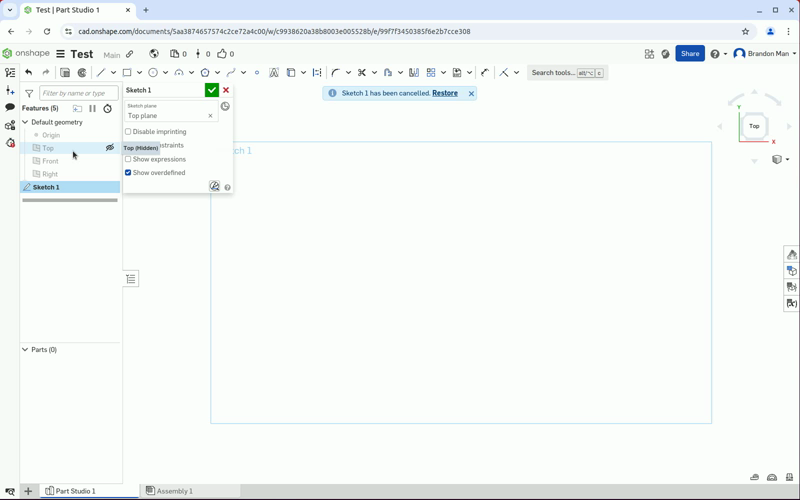
mouse_move(73, 352)
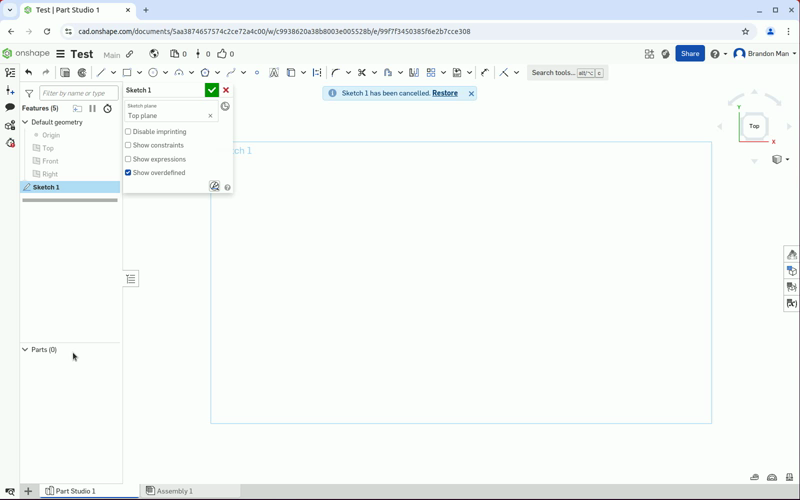
key(y)
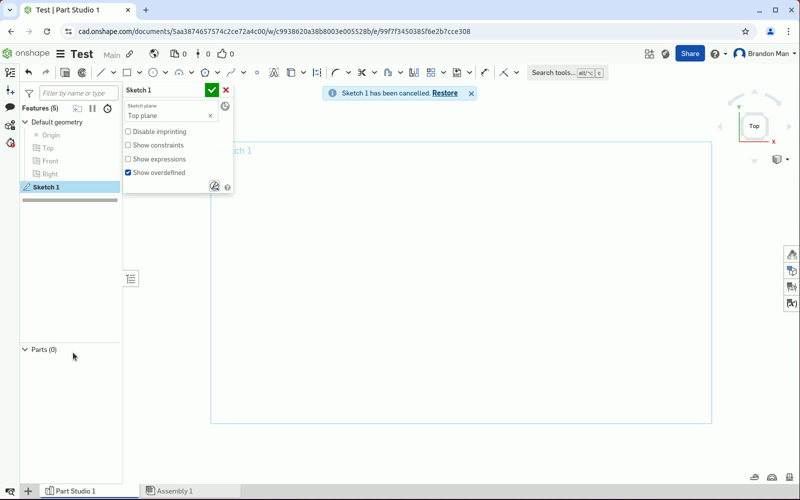
key(l)
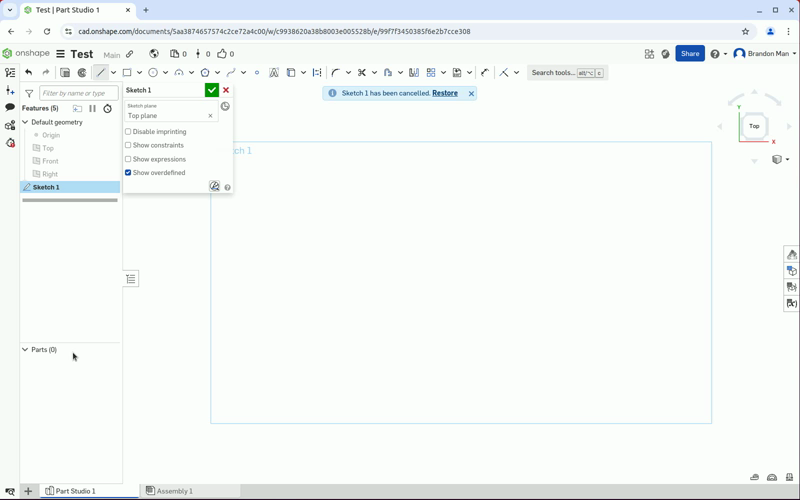
key_down(shift)
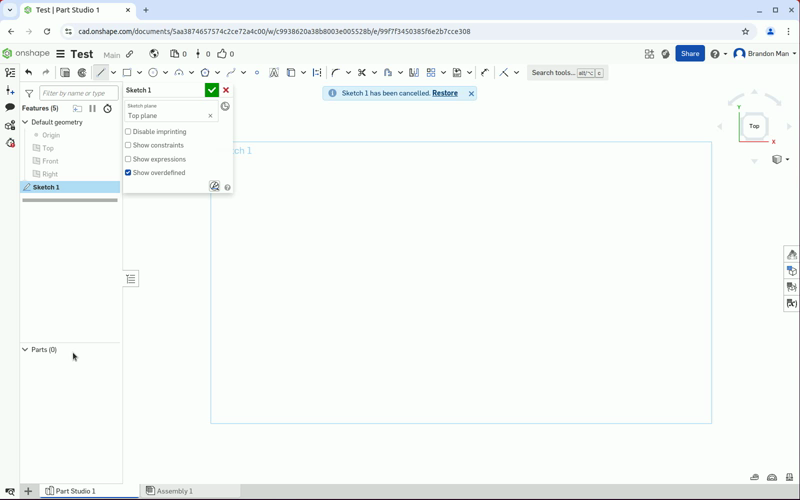
mouse_move(457, 286)
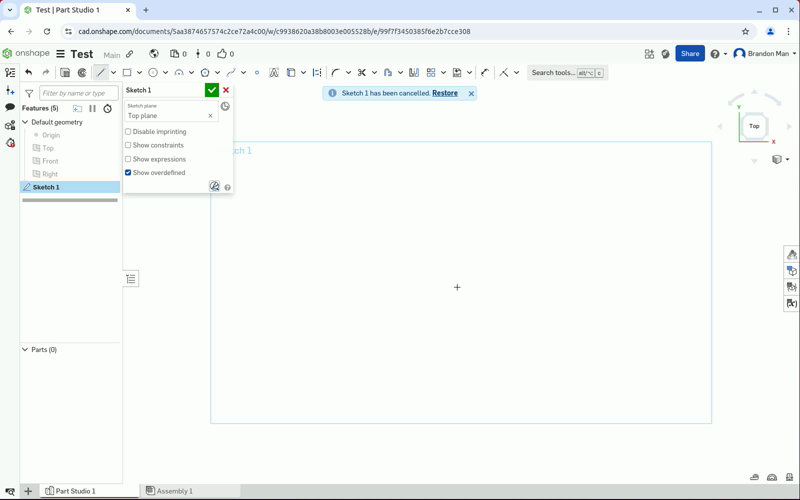
click(457, 286)
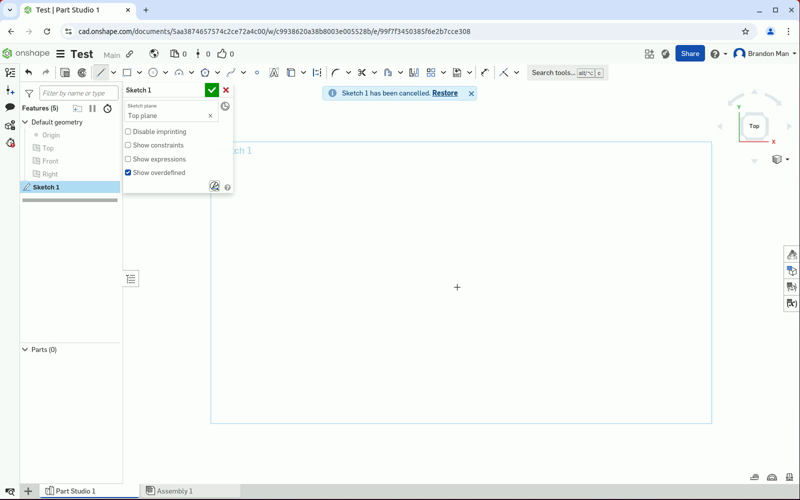
key_up(shift)
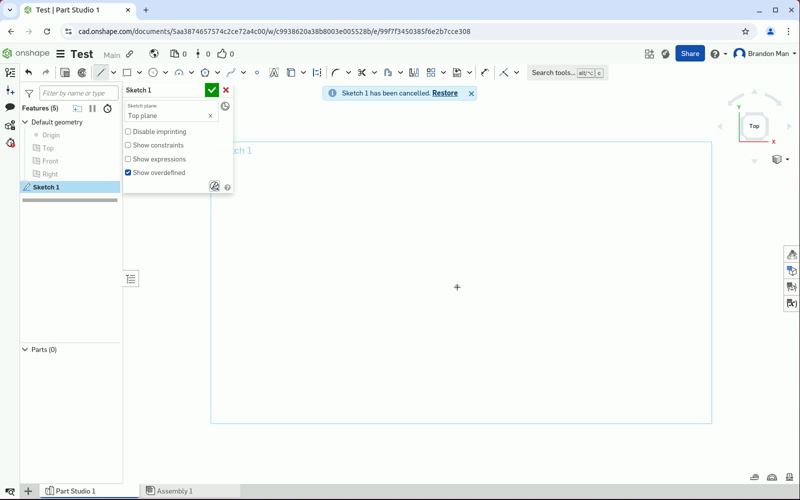
key_down(shift)
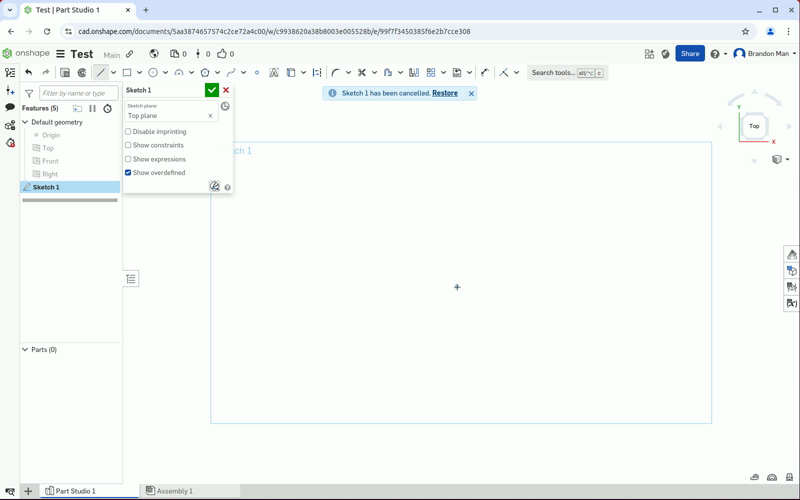
mouse_move(487, 286)
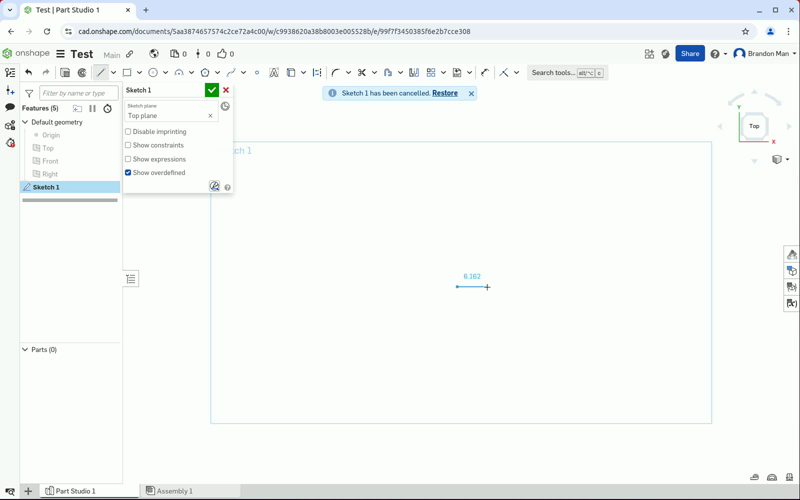
mouse_move(465, 286)
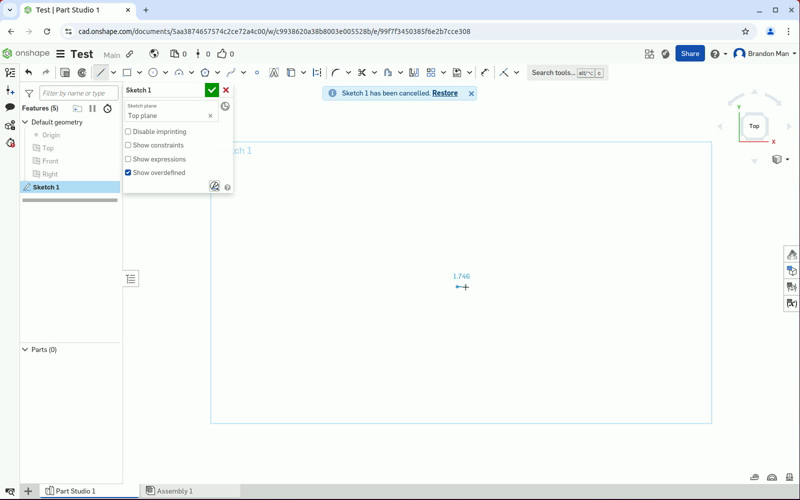
click(465, 286)
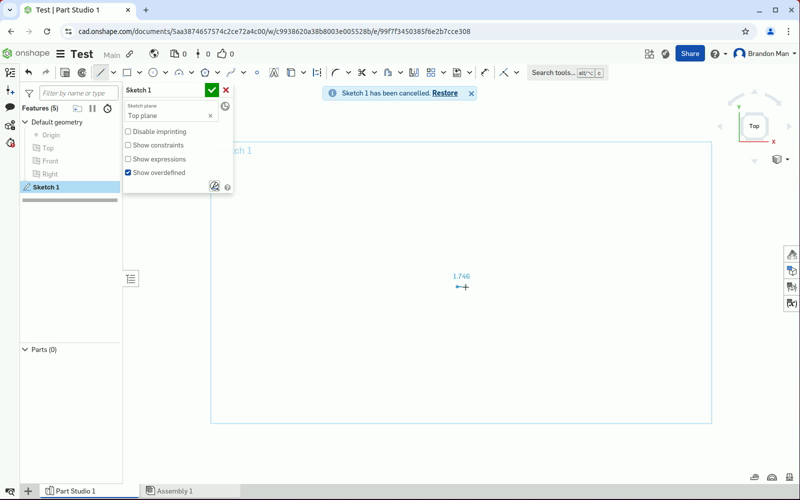
key_up(shift)
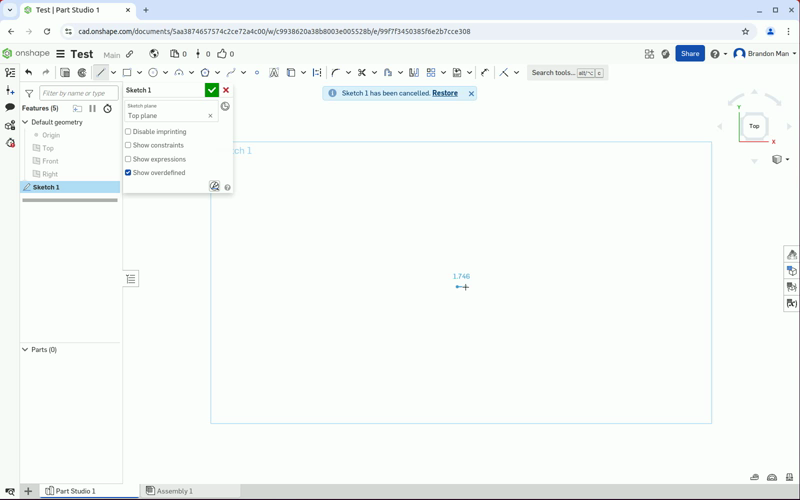
key_down(shift)
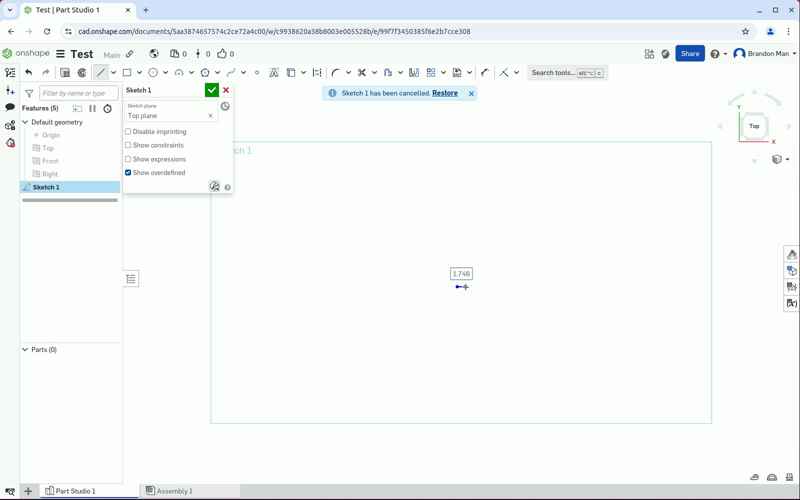
mouse_move(495, 286)
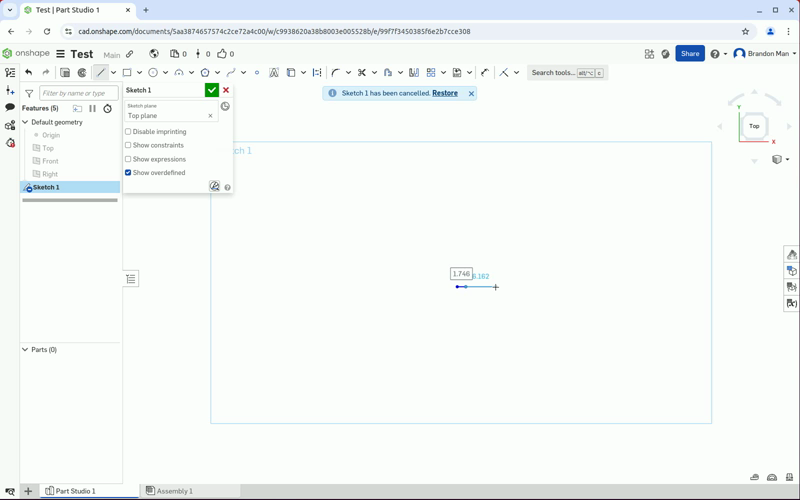
mouse_move(465, 278)
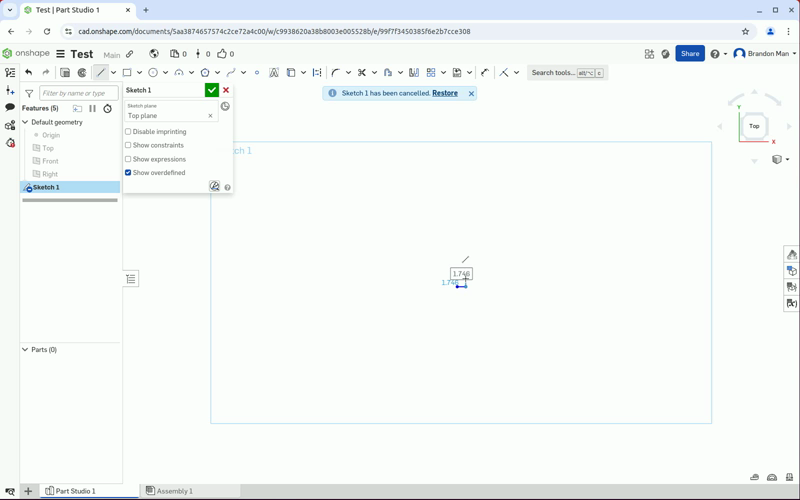
click(465, 278)
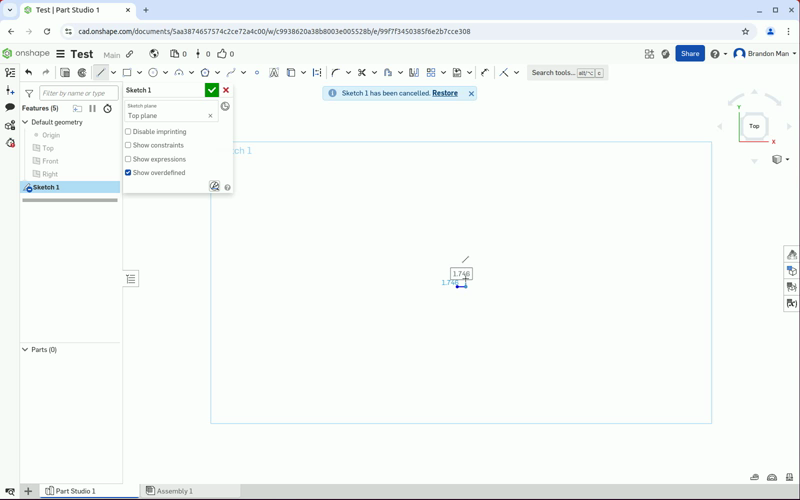
key_up(shift)
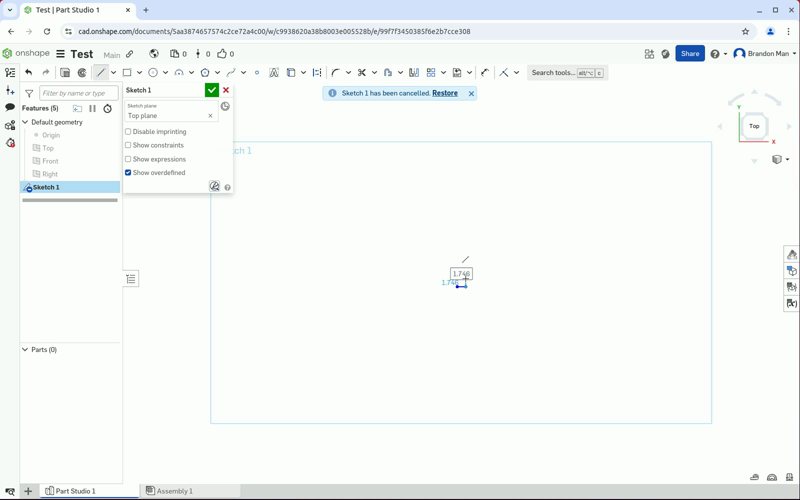
key_down(shift)
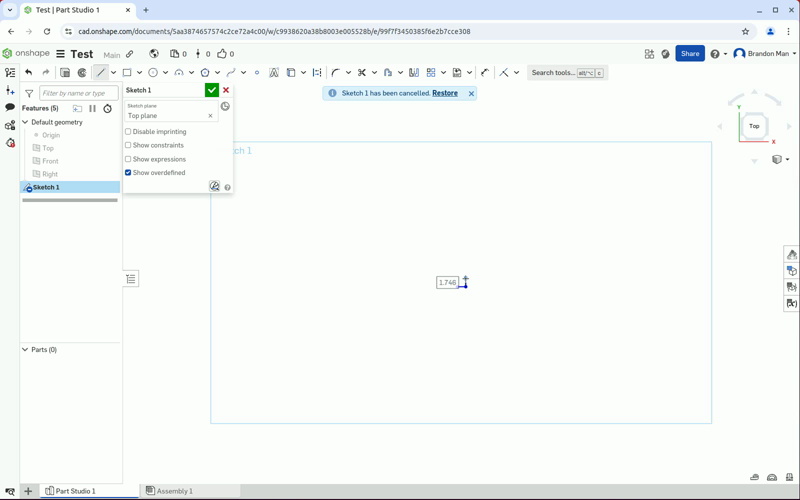
mouse_move(495, 278)
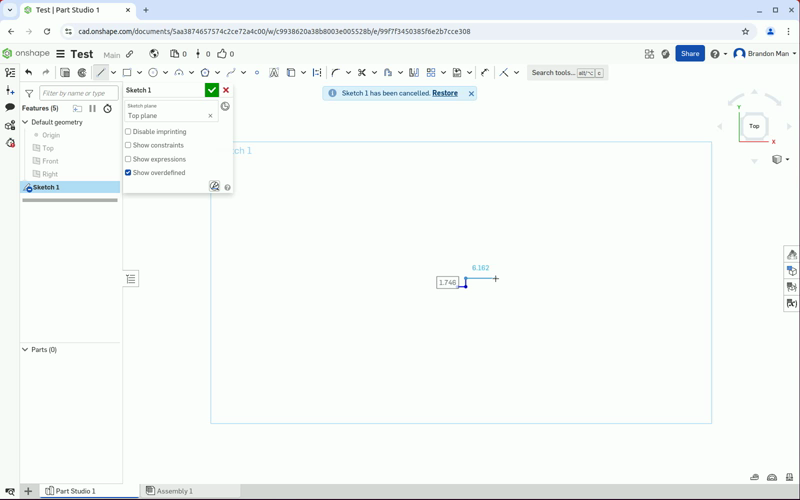
mouse_move(457, 278)
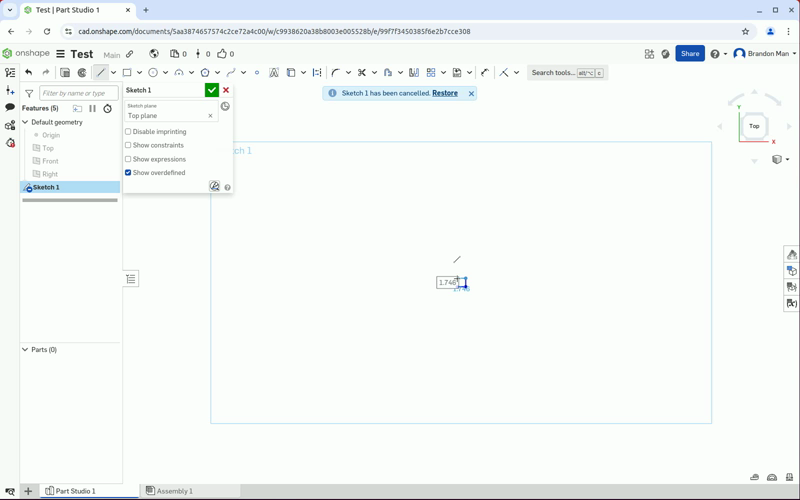
click(457, 278)
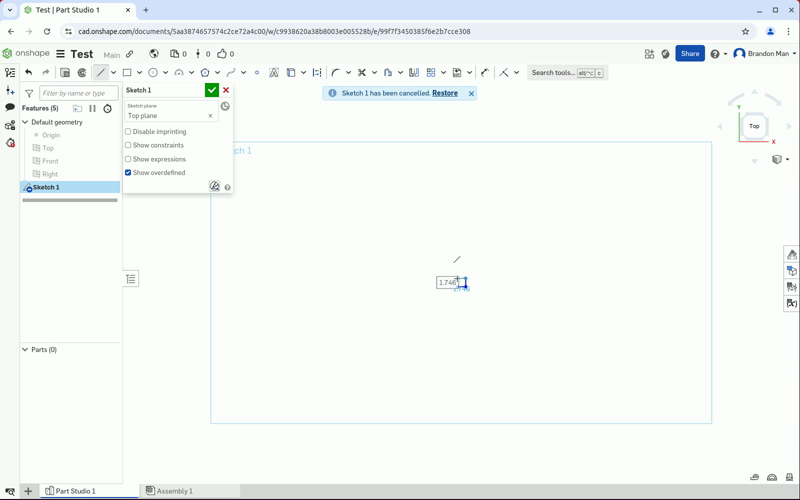
key_up(shift)
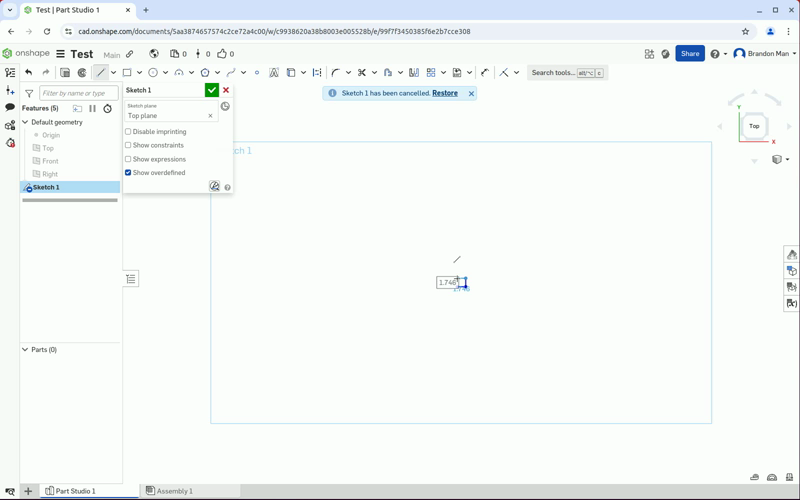
mouse_move(487, 278)
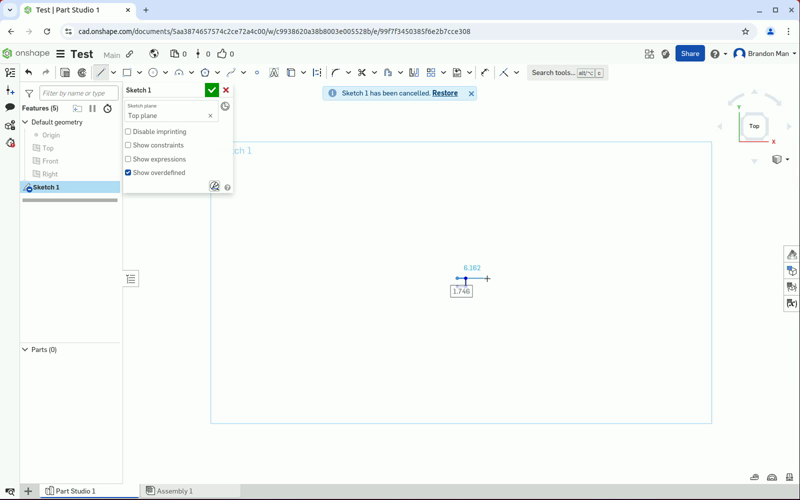
key_down(shift)
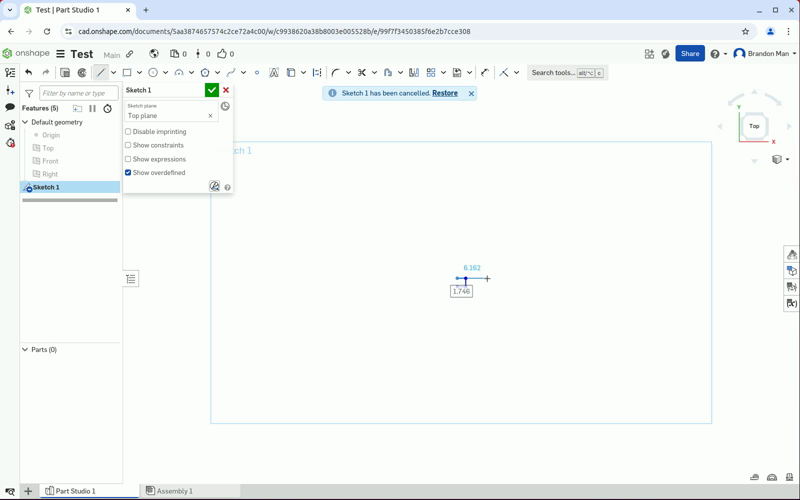
mouse_move(457, 286)
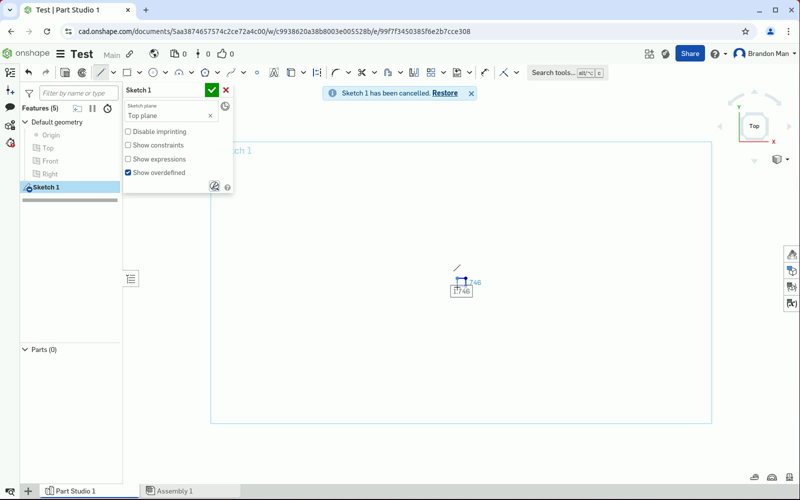
key_up(shift)
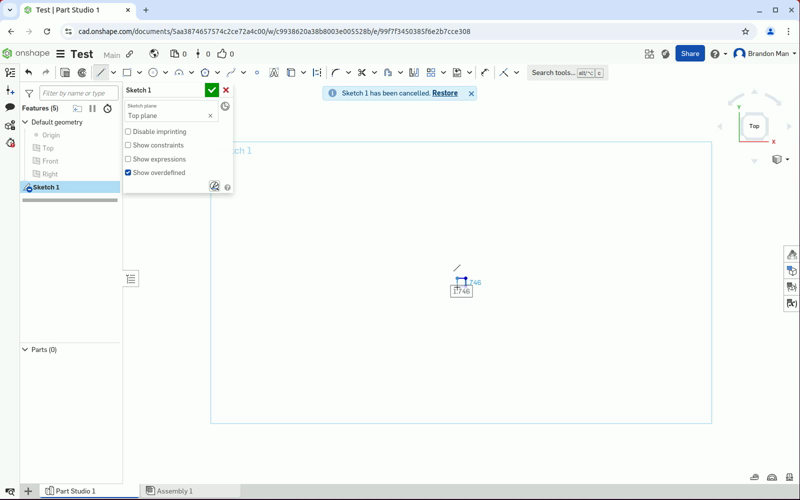
click(457, 286)
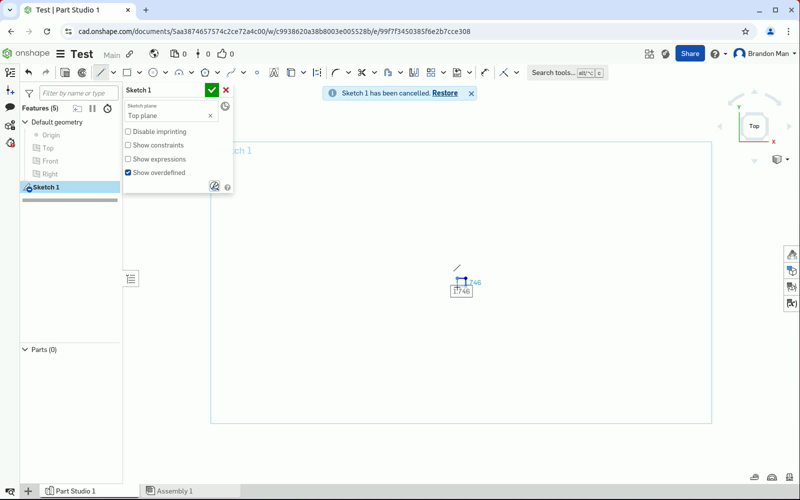
key(esc)
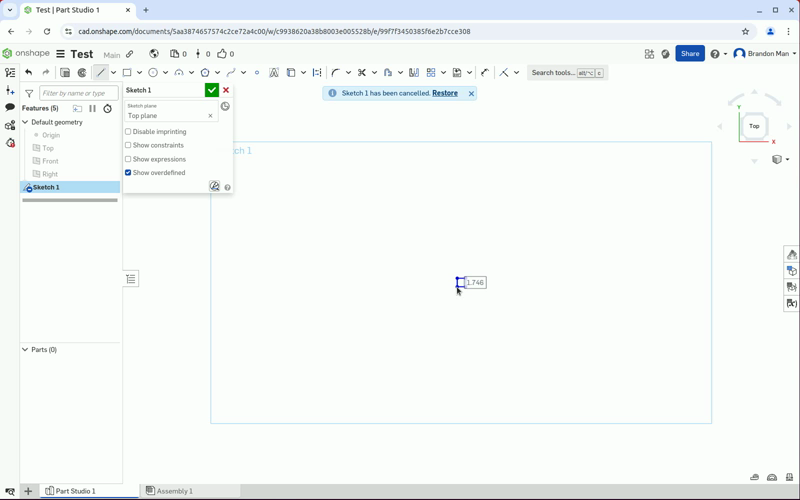
mouse_move(461, 284)
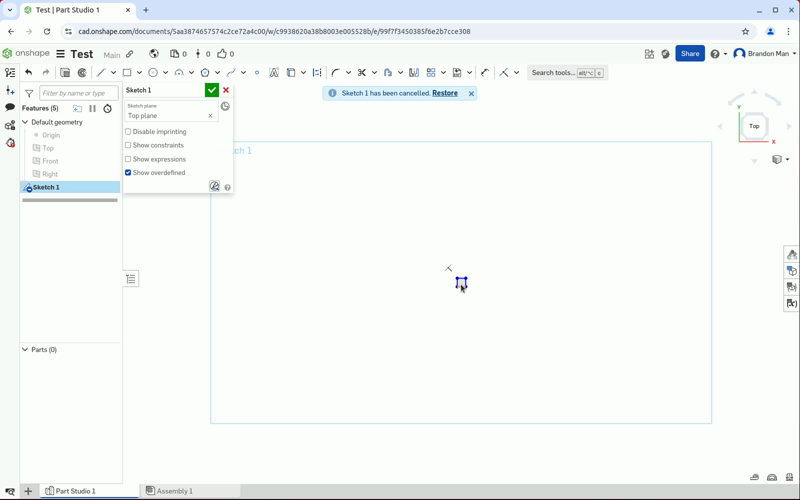
scroll(6)
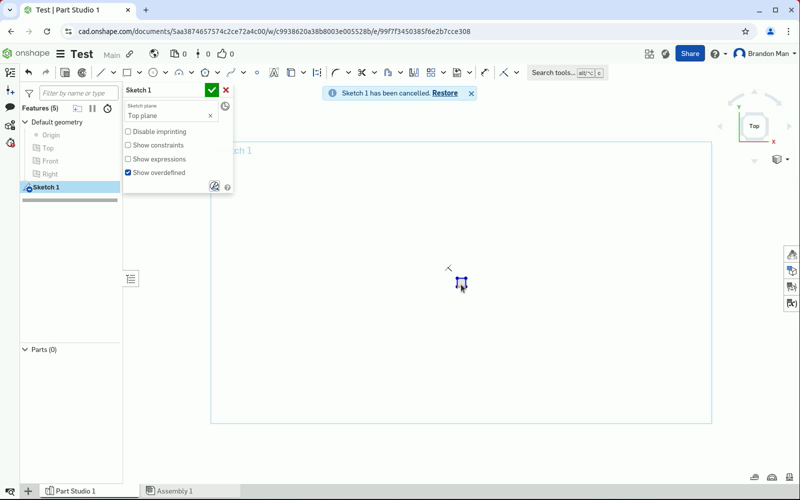
scroll(6)
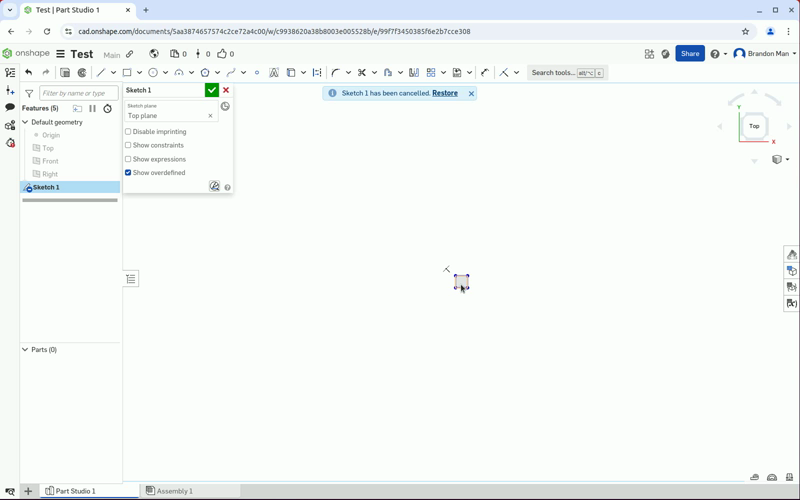
scroll(6)
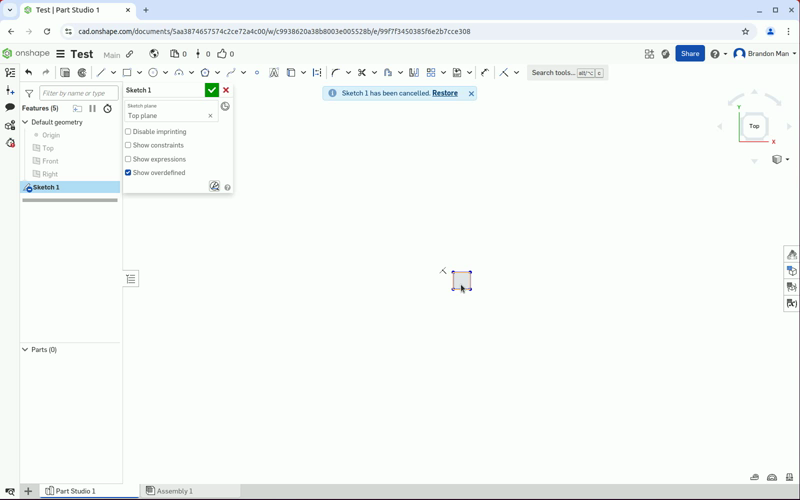
scroll(6)
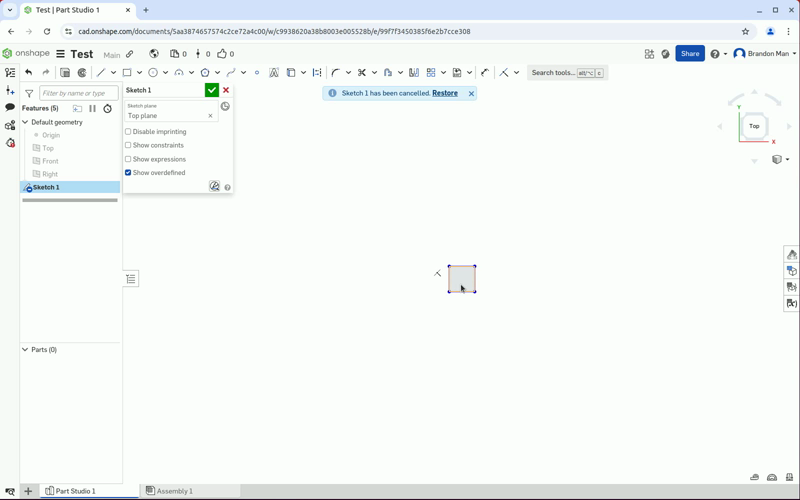
scroll(6)
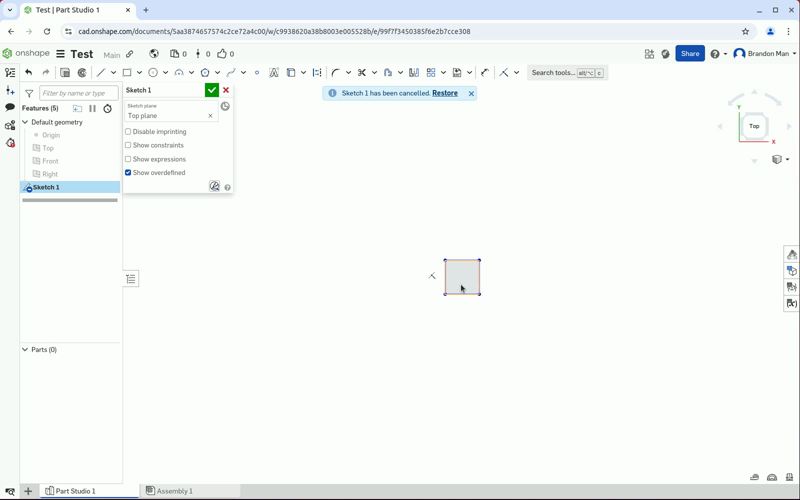
scroll(6)
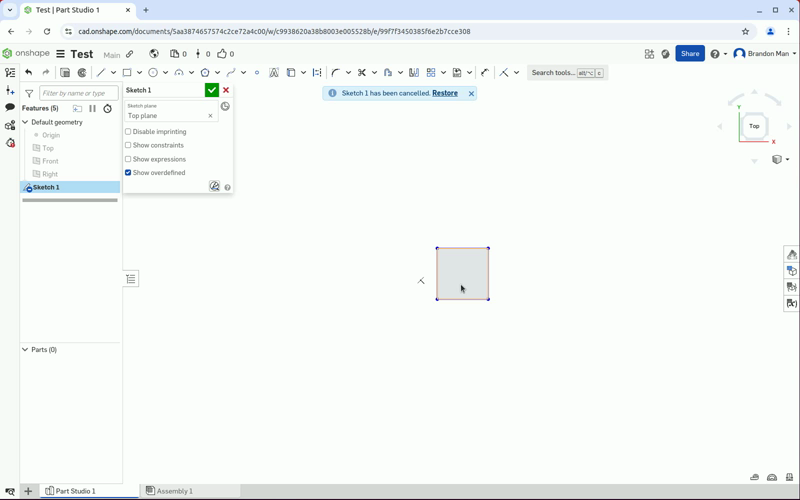
scroll(6)
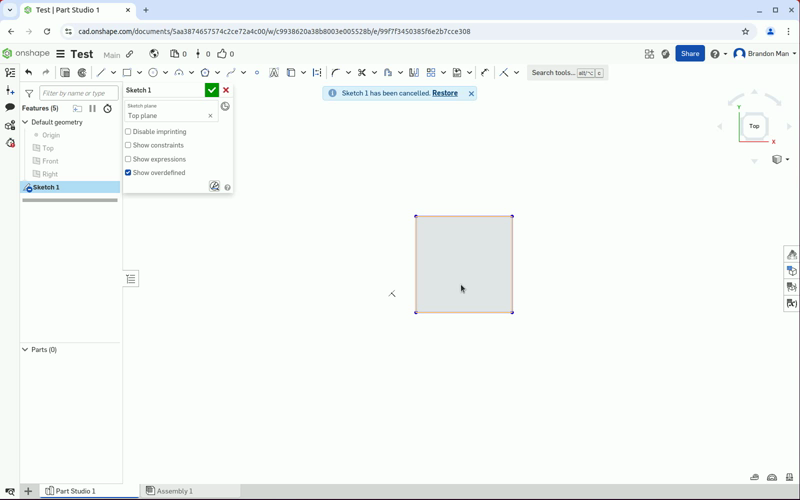
click(461, 284)
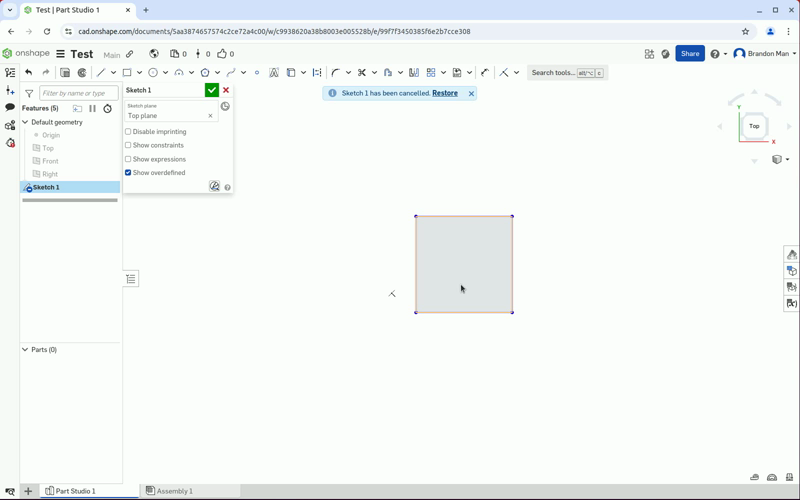
scroll(-6)
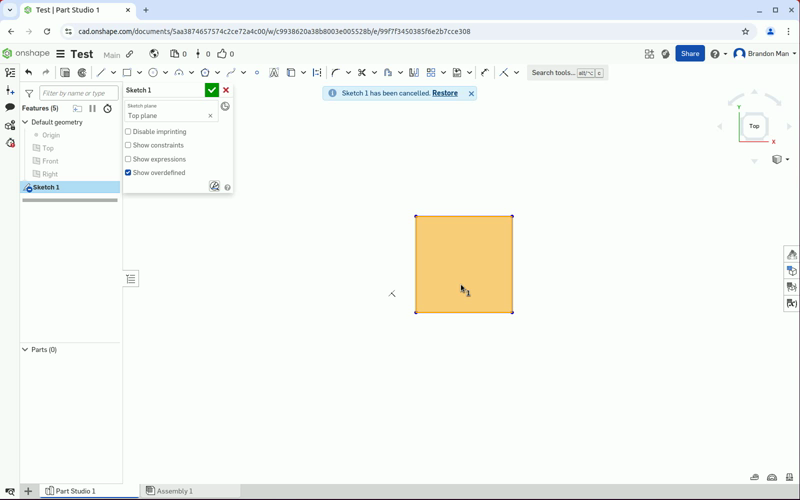
scroll(-6)
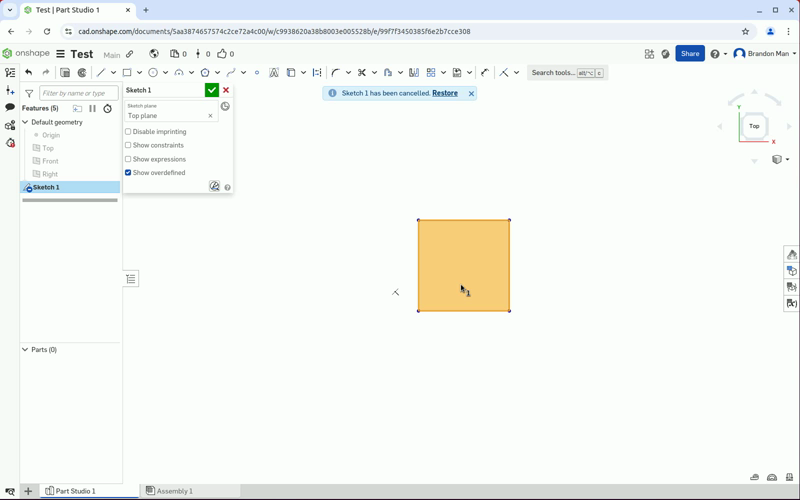
scroll(-6)
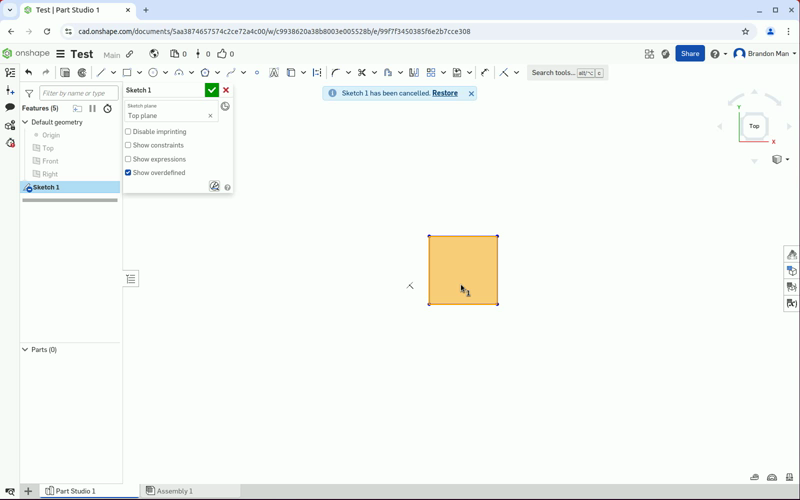
scroll(-6)
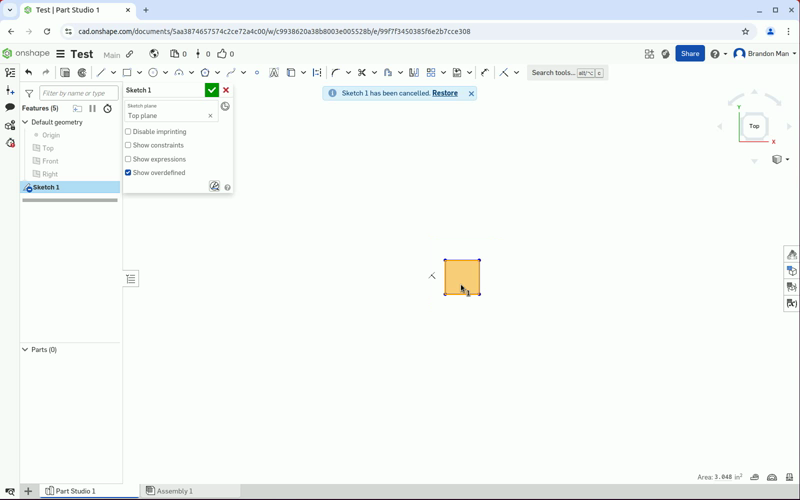
scroll(-6)
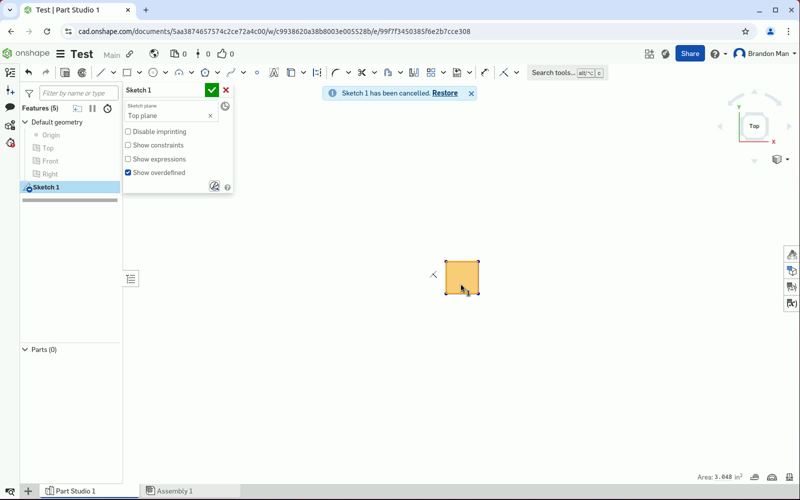
scroll(-6)
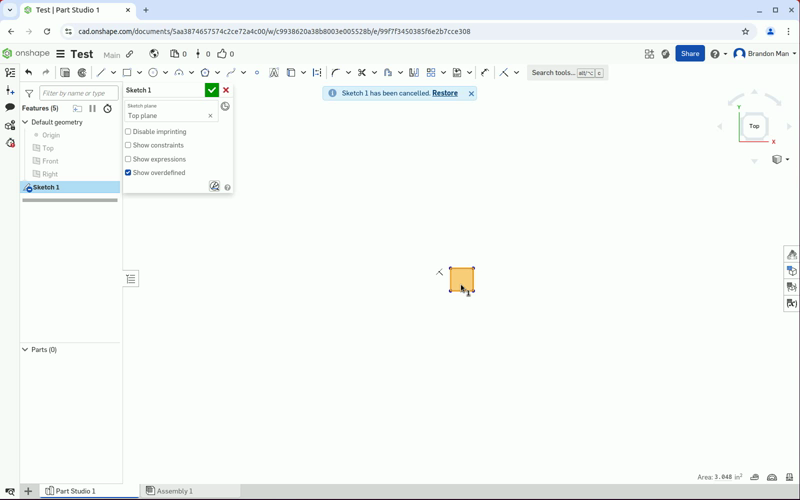
scroll(-6)
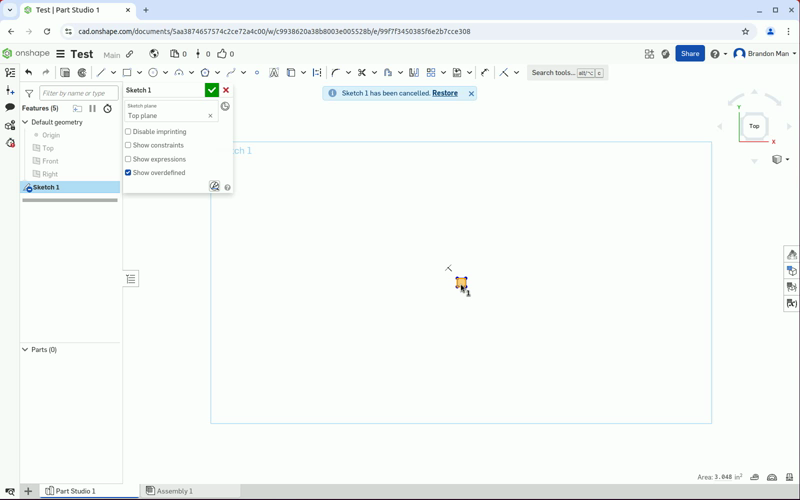
mouse_move(73, 352)
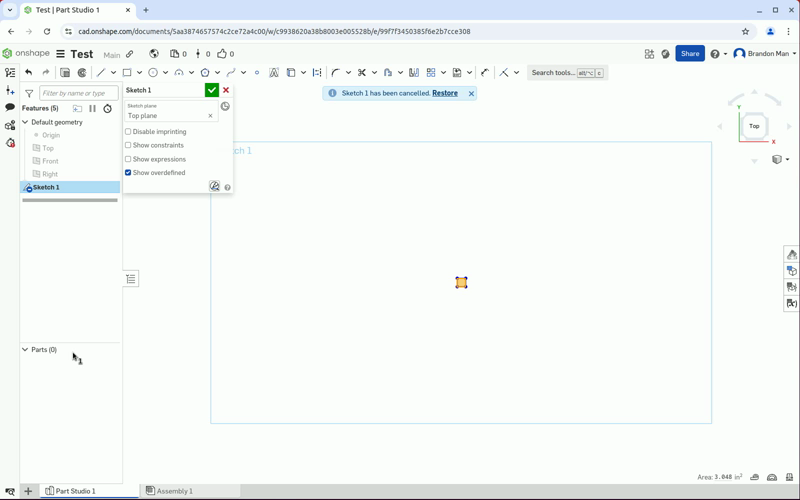
key(shift+y)
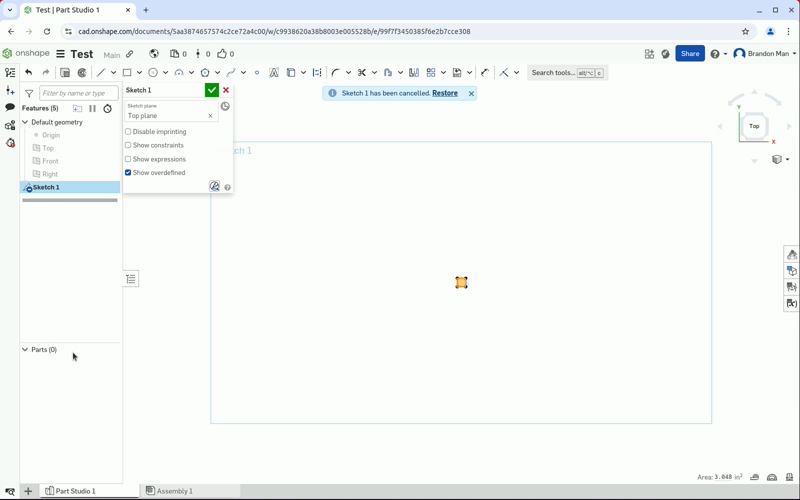
key(shift+e)
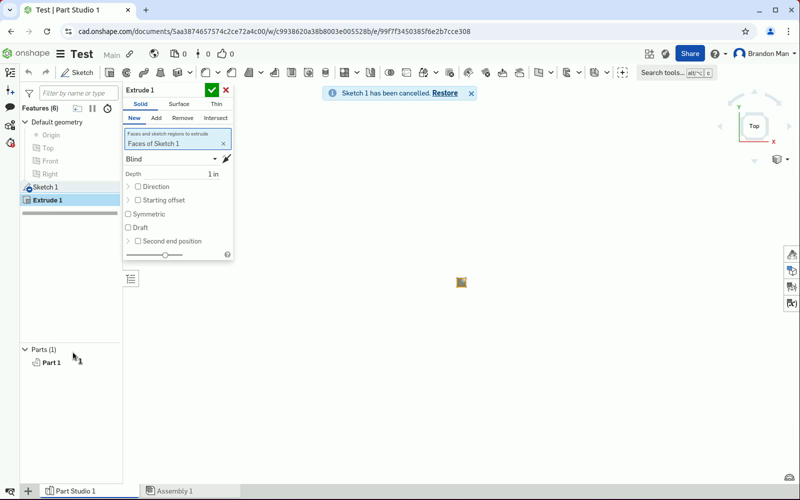
mouse_move(143, 106)
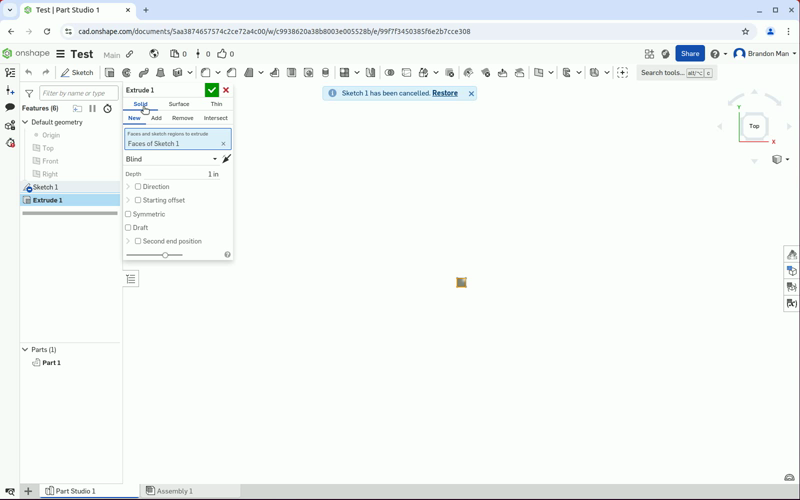
click(143, 106)
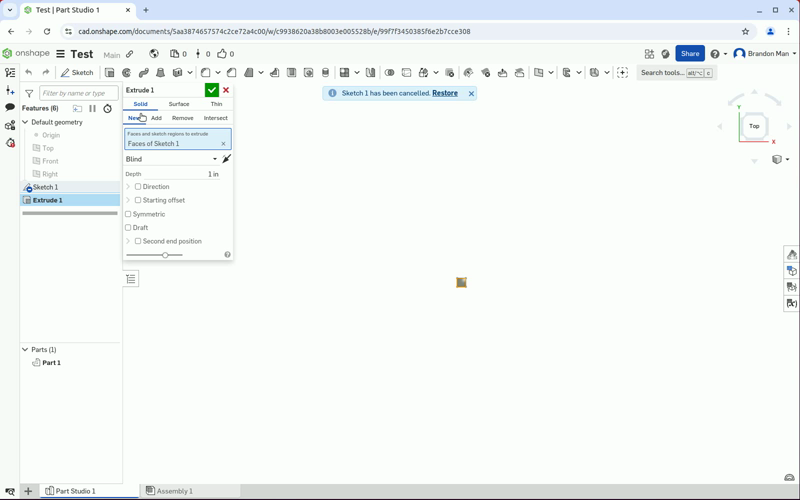
mouse_move(137, 120)
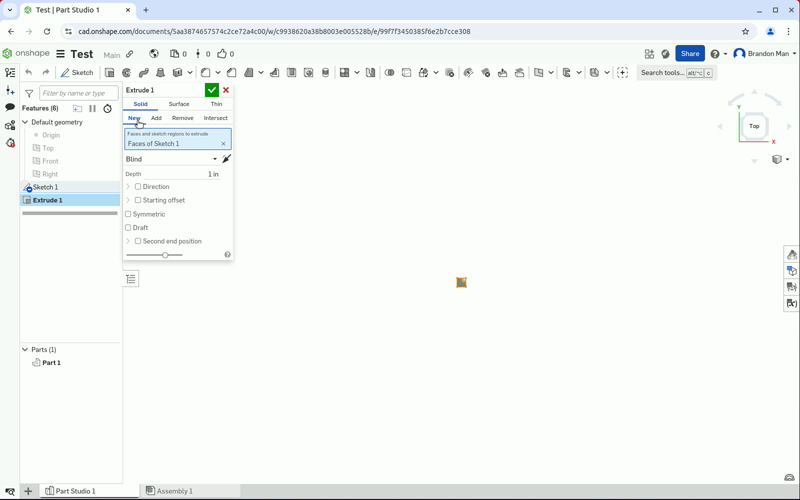
click(137, 120)
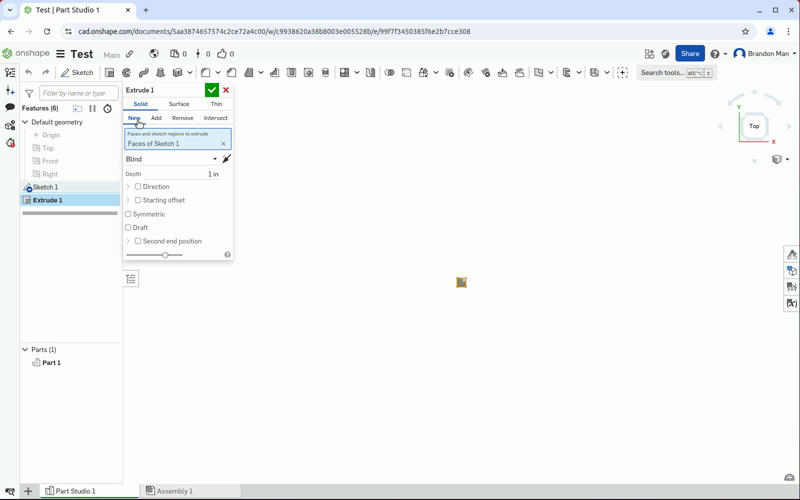
key(tab, 4)
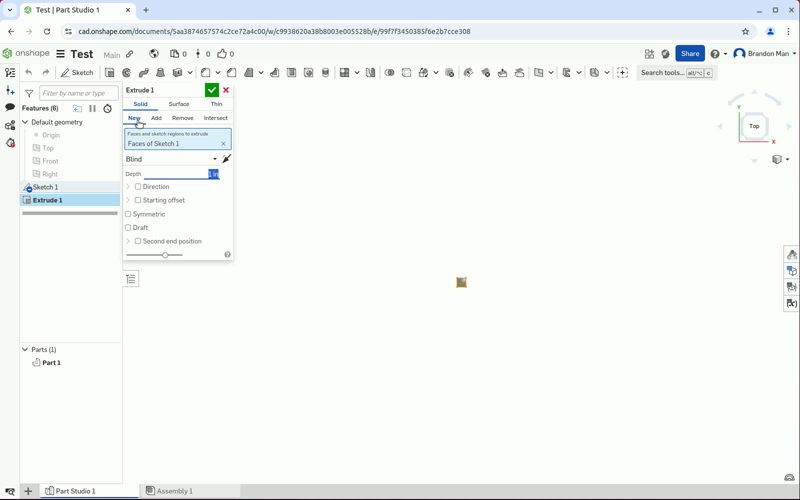
text(23.108)
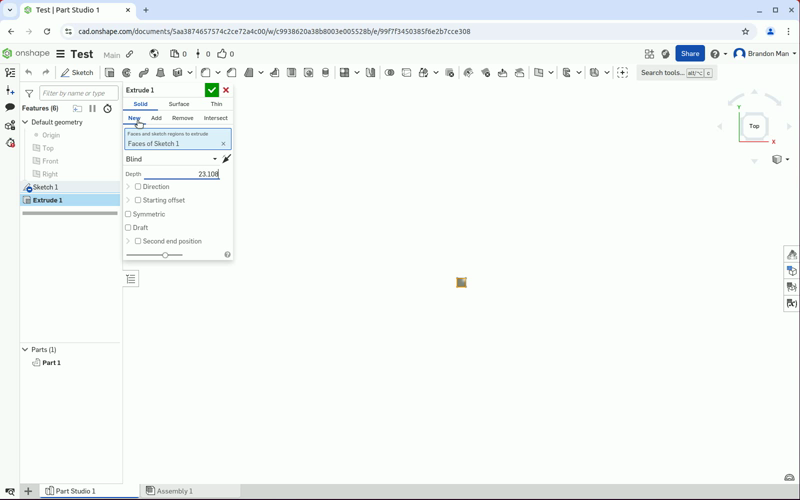
key(enter)
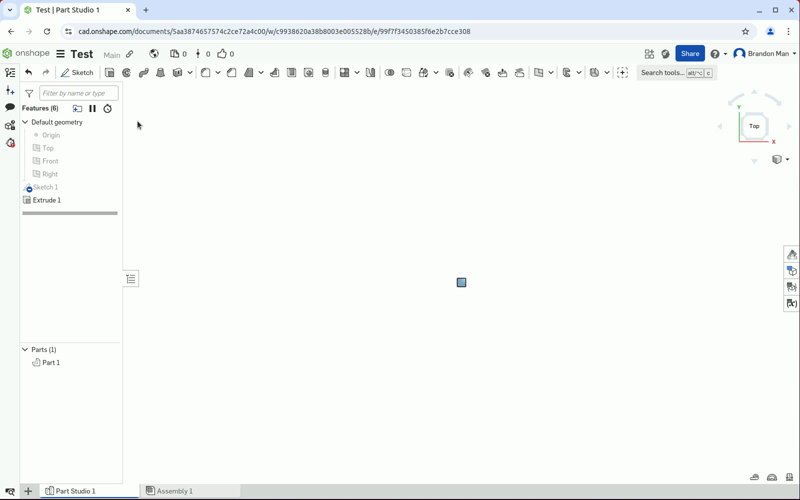
key(shift+h)
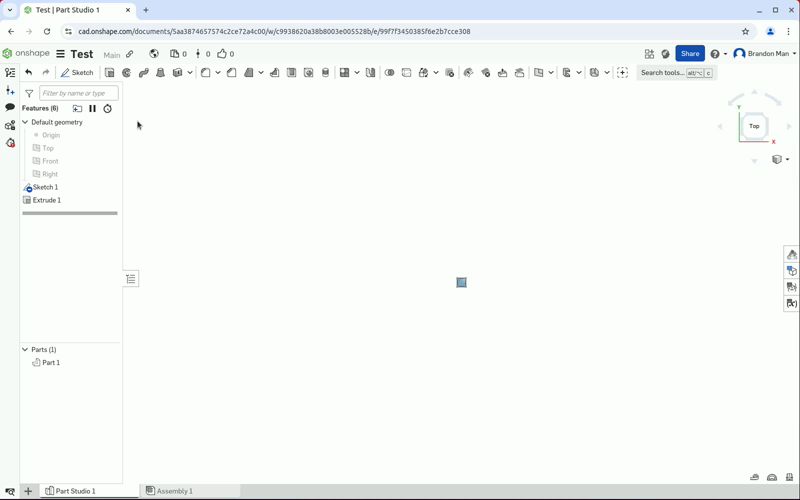
key(shift+h)
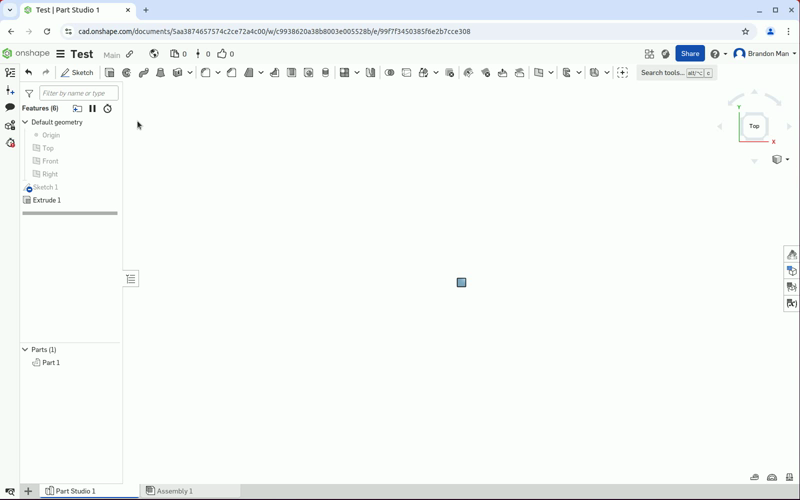
mouse_move(73, 189)
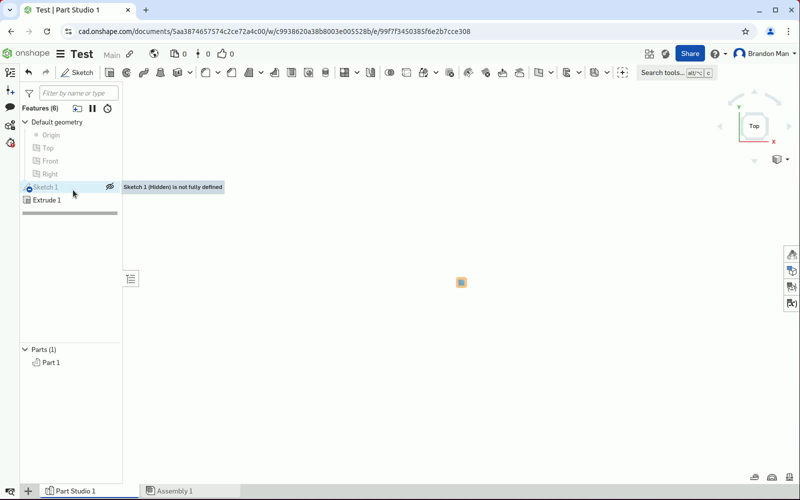
click(73, 189)
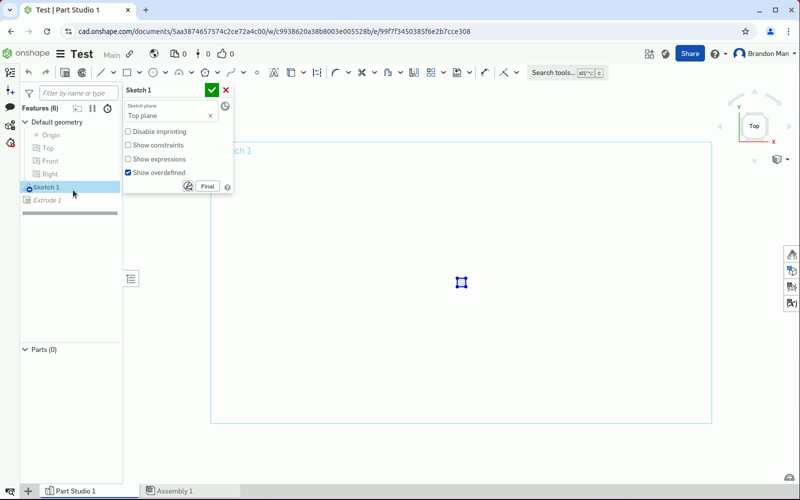
mouse_move(229, 92)
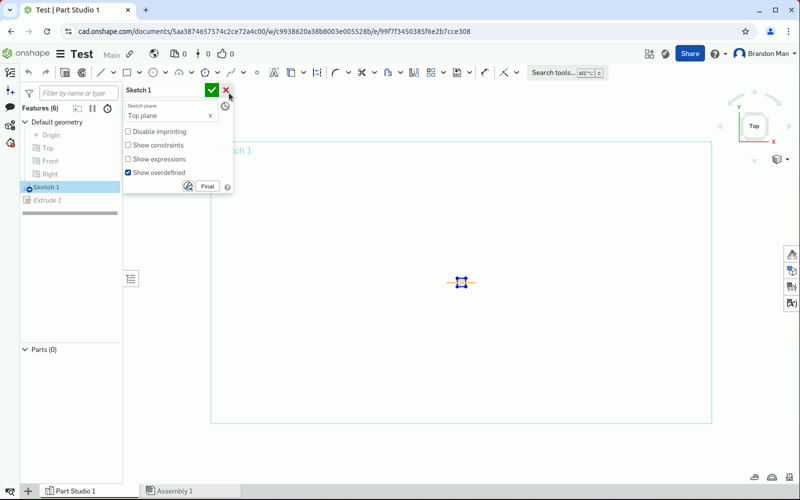
click(229, 92)
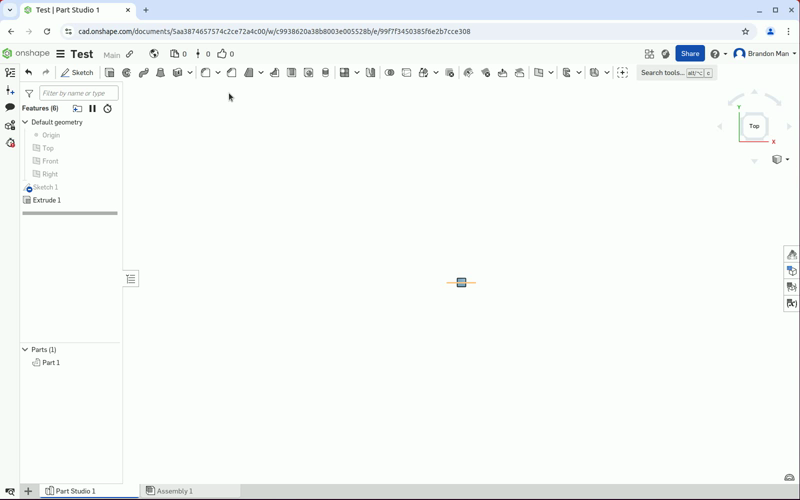
mouse_move(73, 352)
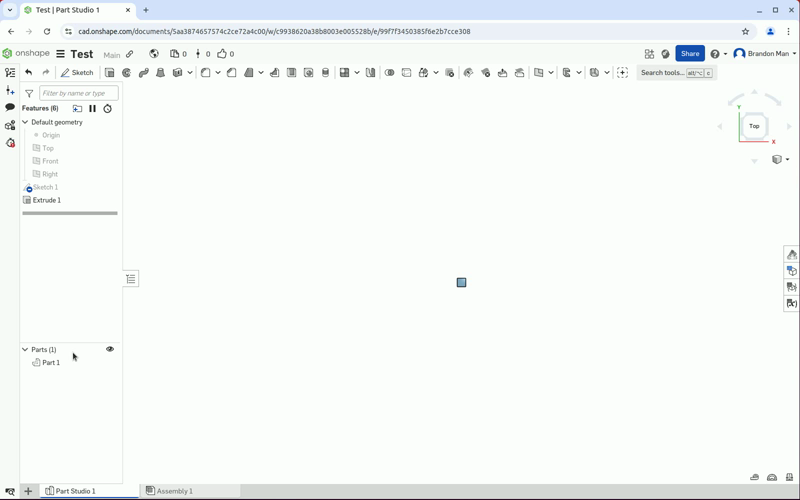
key(y)
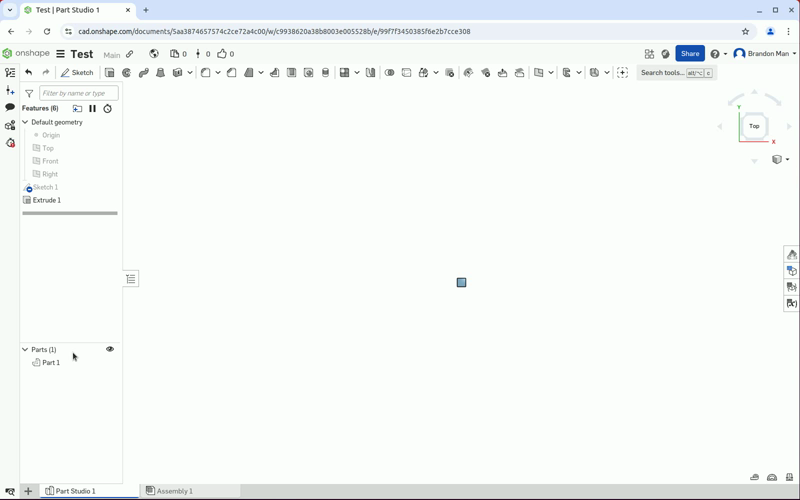
key(shift+p)
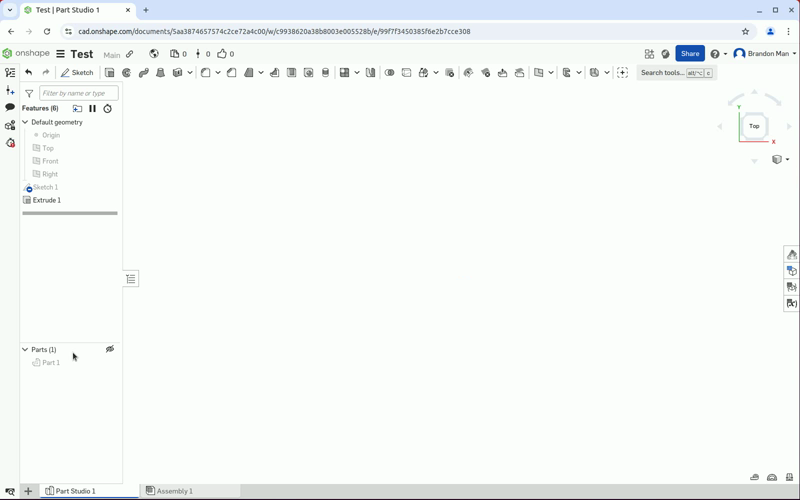
key(space)
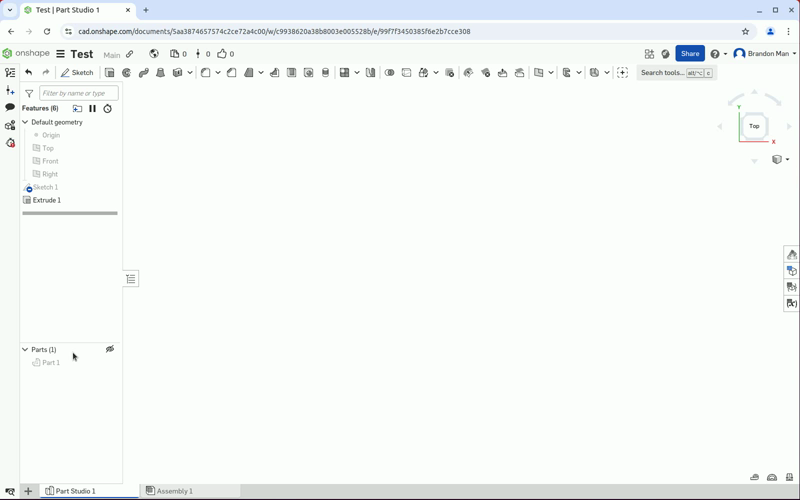
key_down(shift)
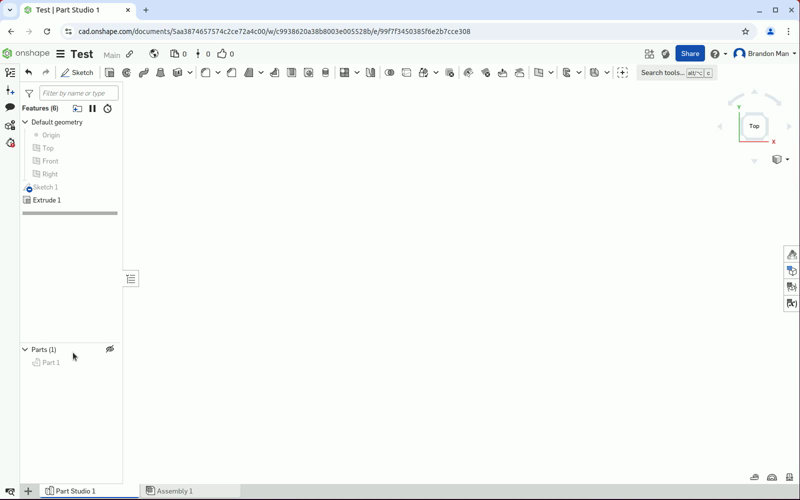
key(up)
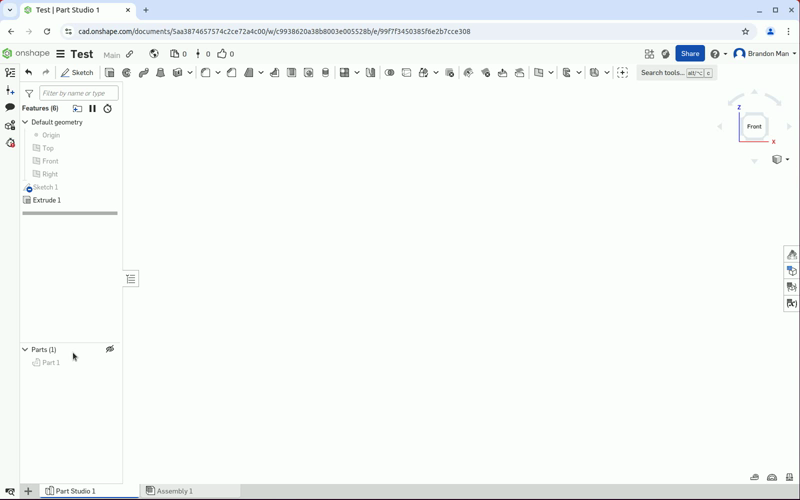
key_up(shift)
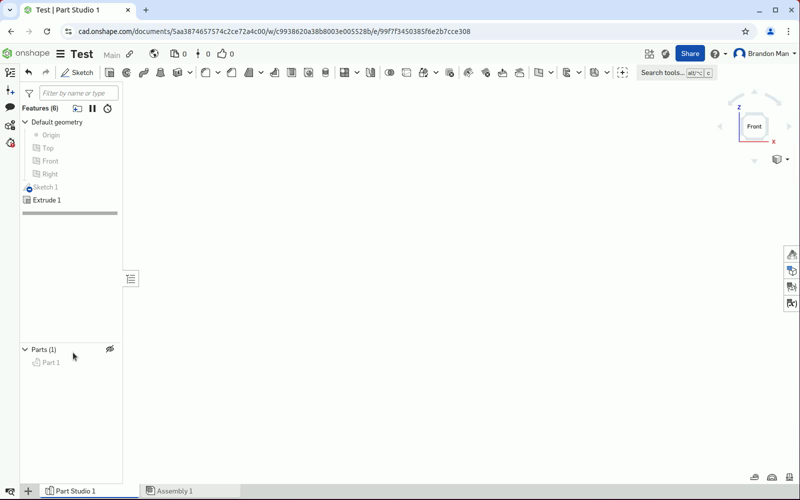
mouse_move(73, 352)
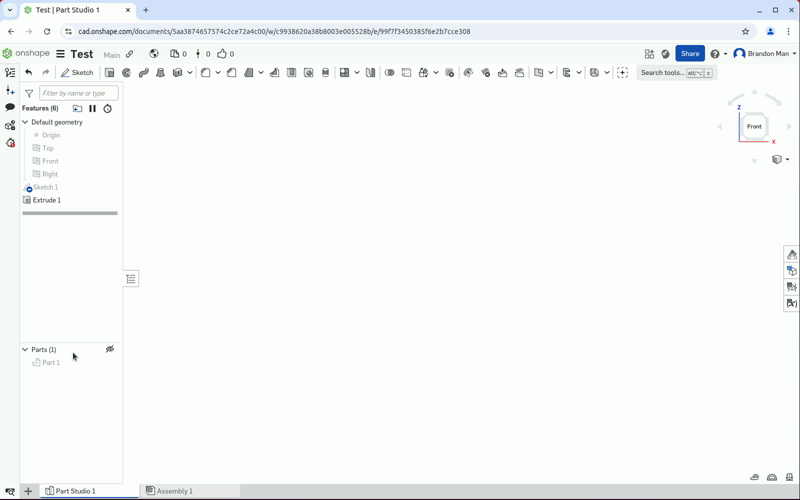
key(shift+y)
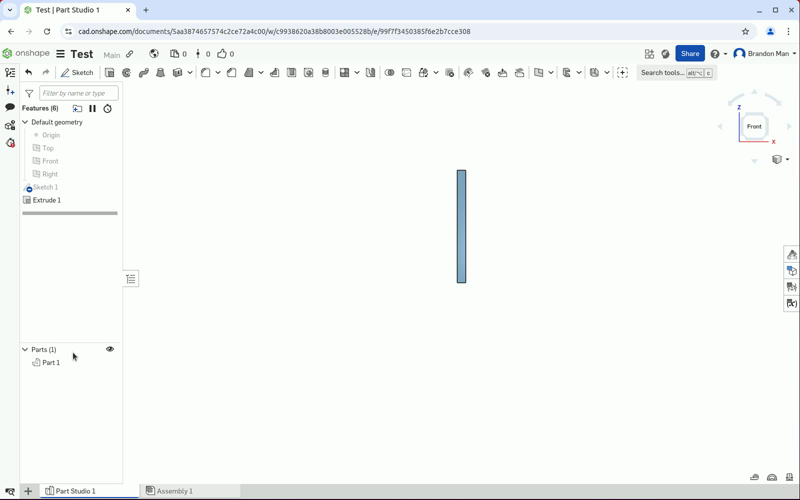
mouse_move(541, 75)
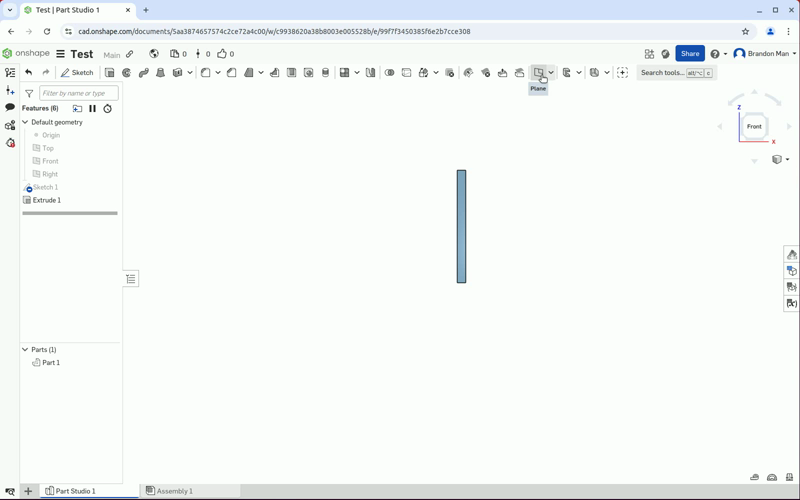
click(541, 75)
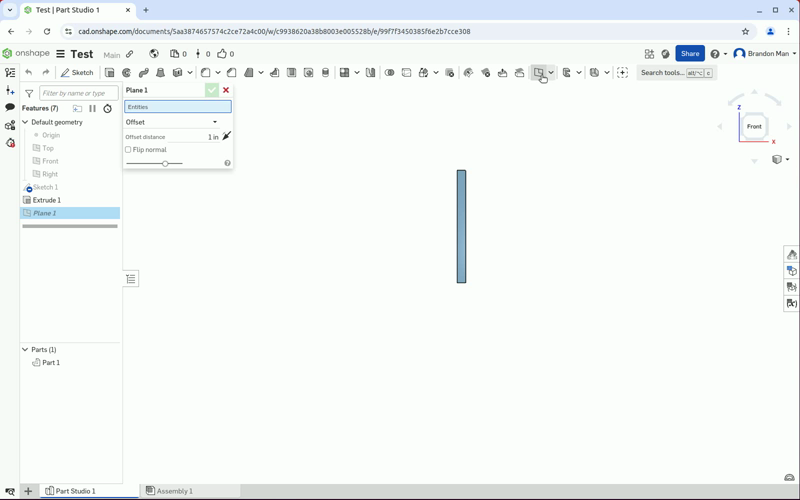
mouse_move(73, 163)
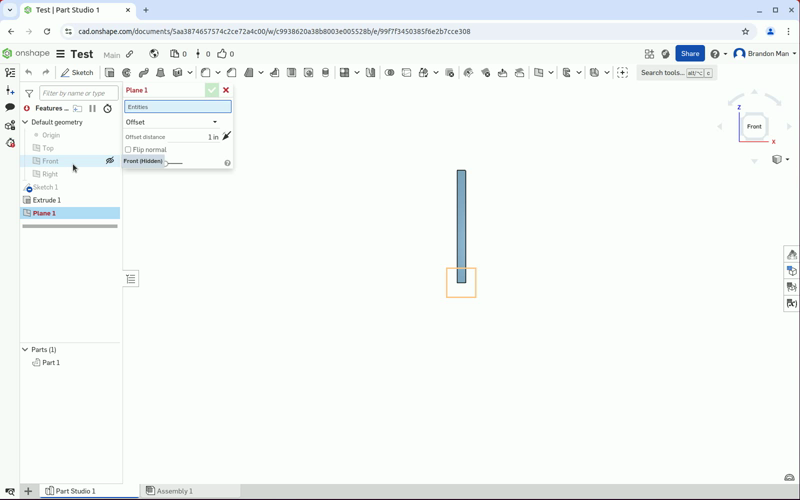
click(73, 163)
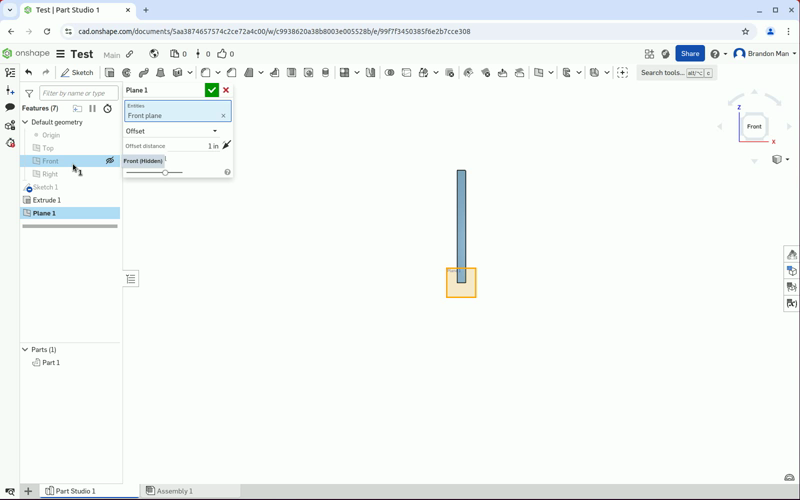
key(tab, 2)
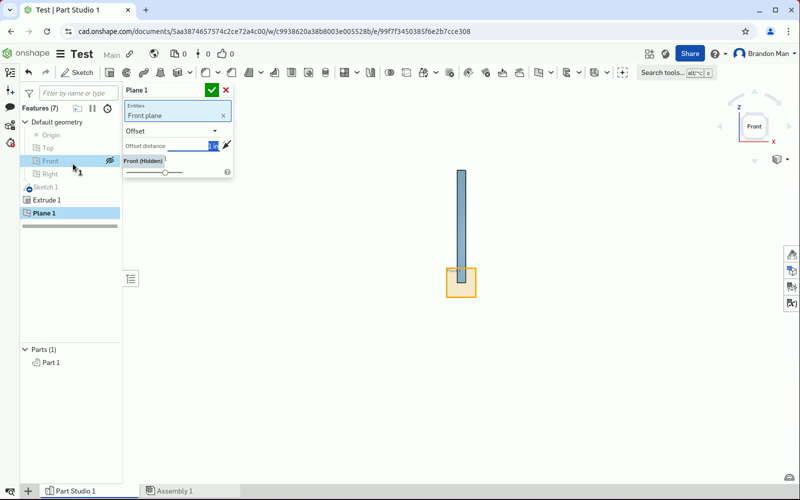
text(0.709)
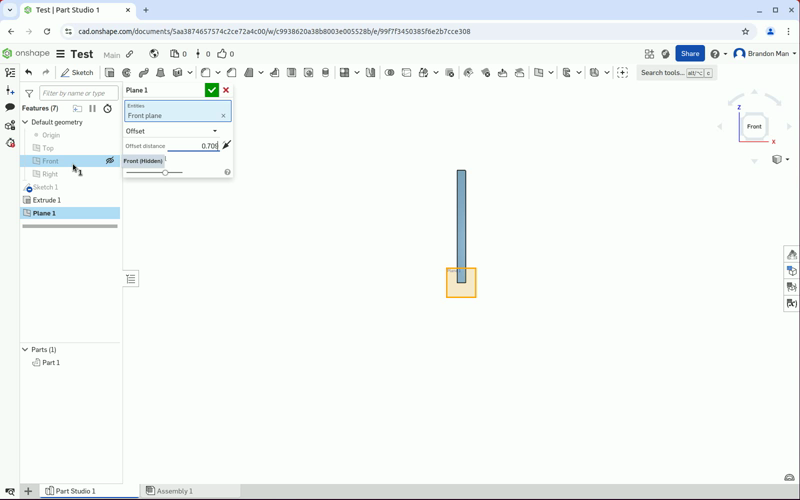
key(enter, 2)
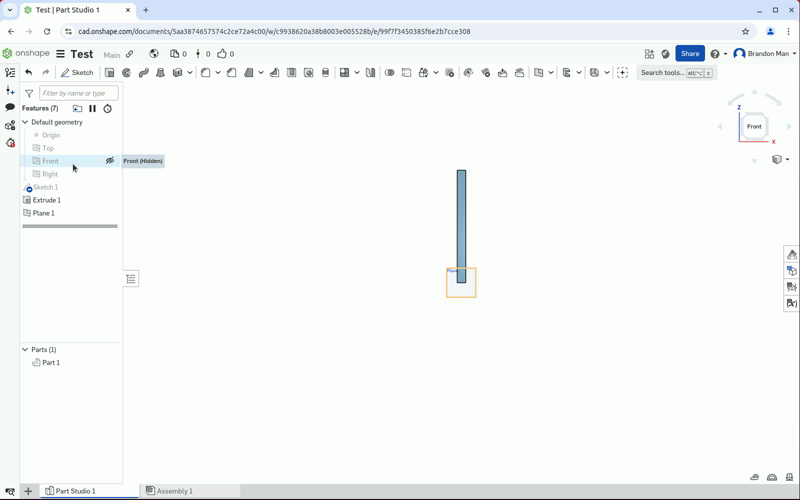
key(shift+s)
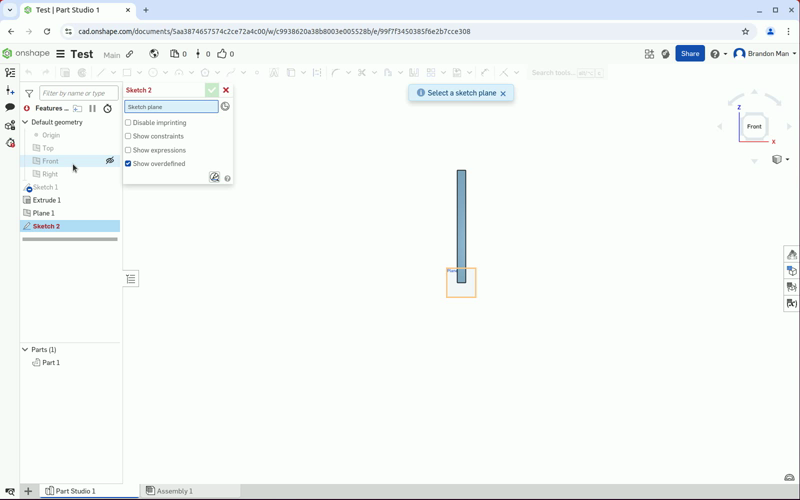
mouse_move(73, 215)
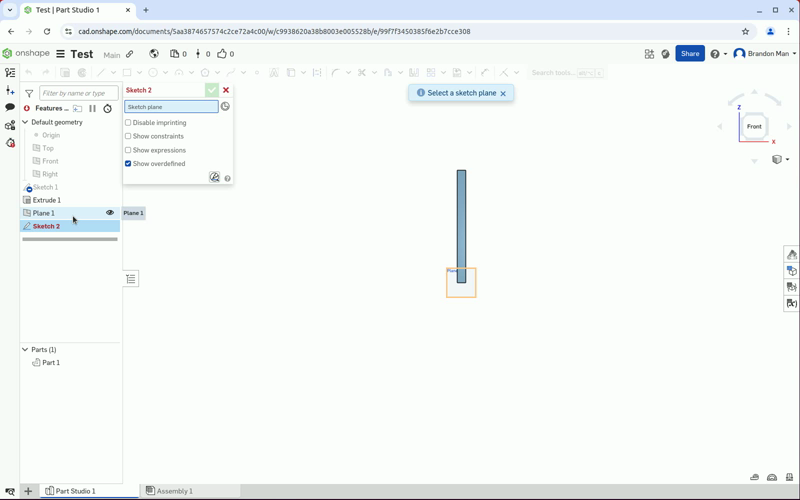
click(73, 215)
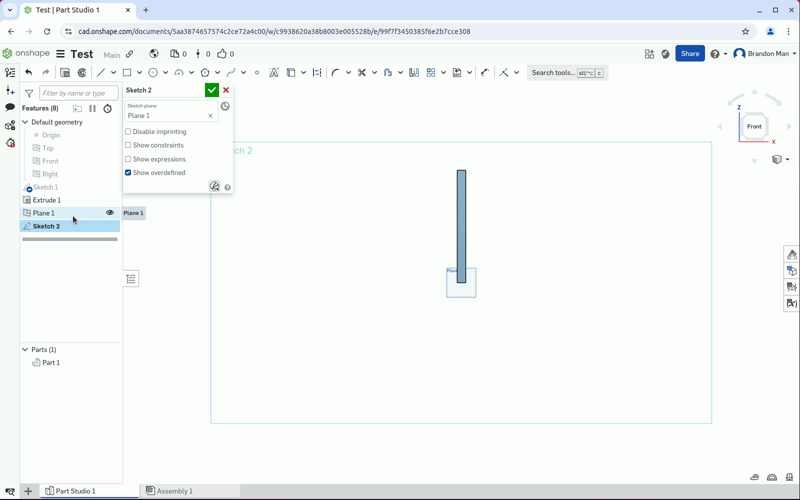
mouse_move(73, 352)
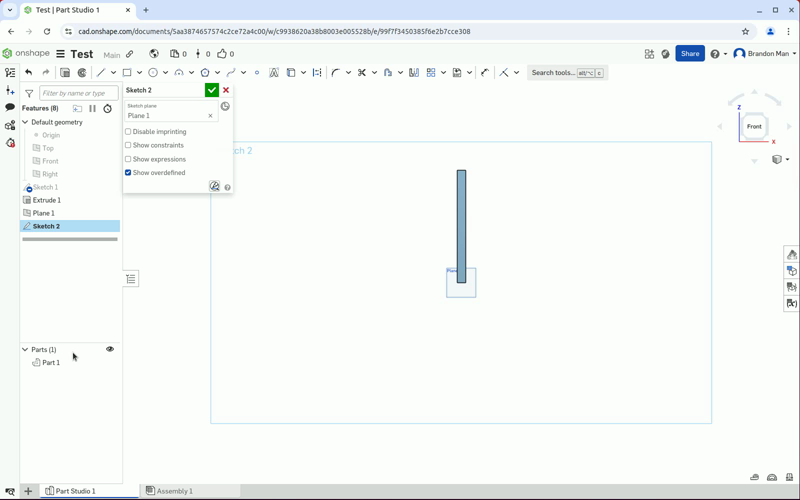
key(y)
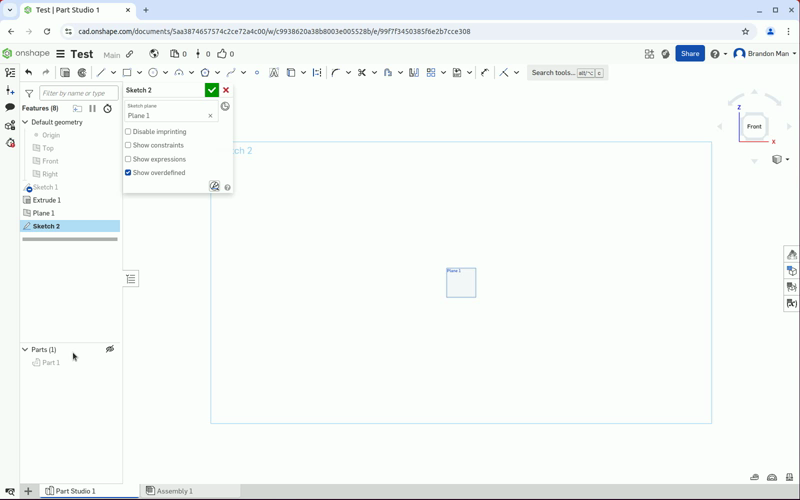
key(c)
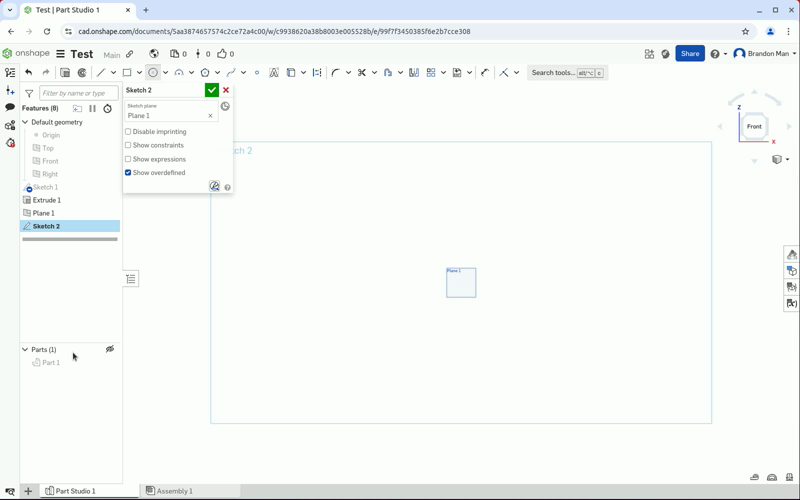
key_down(shift)
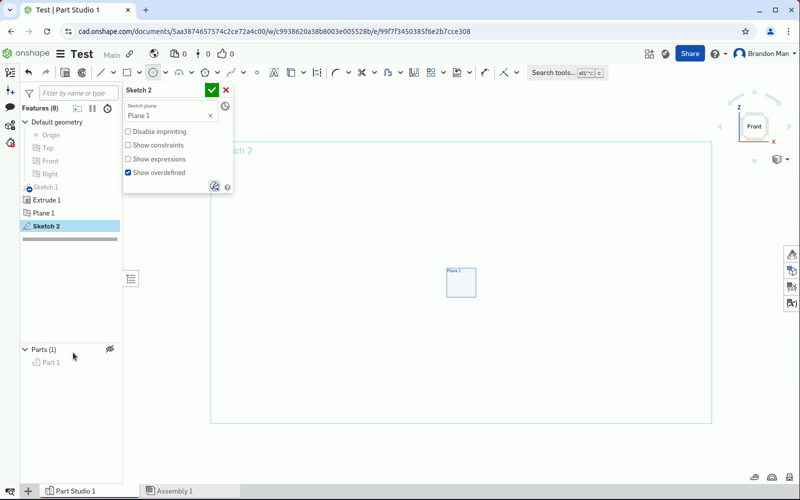
mouse_move(460, 233)
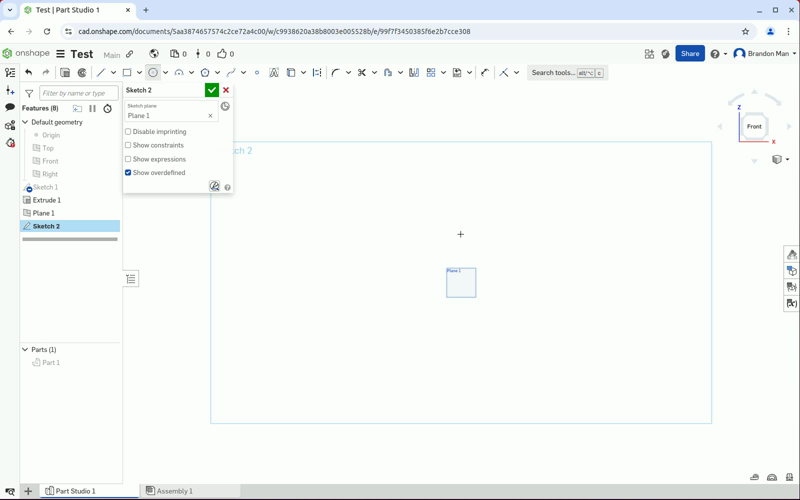
click(460, 233)
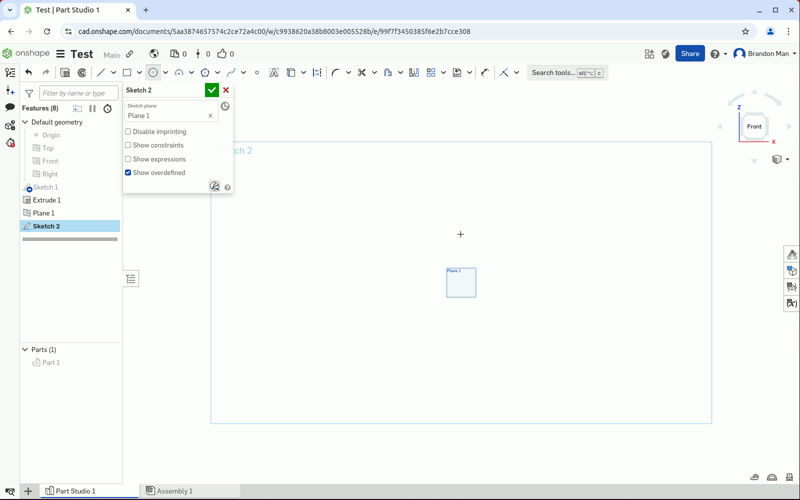
key_up(shift)
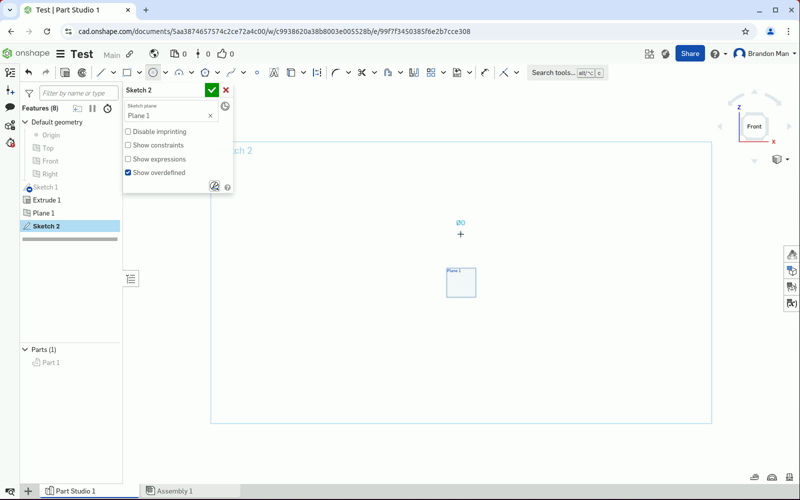
mouse_move(461, 233)
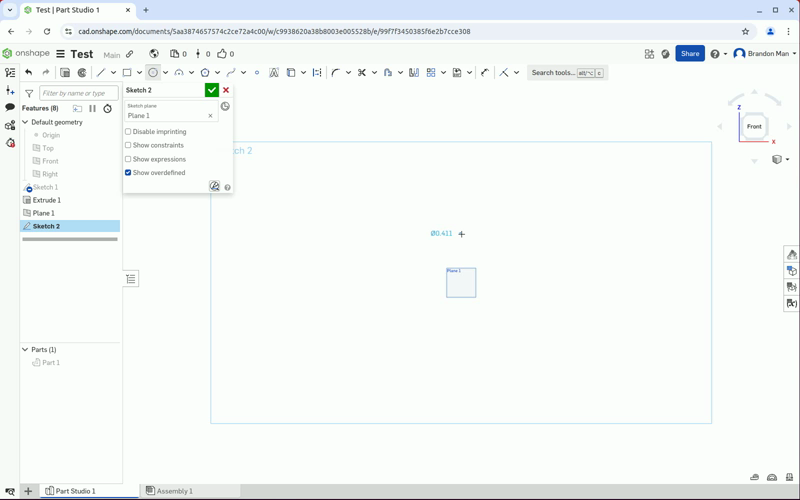
scroll(6)
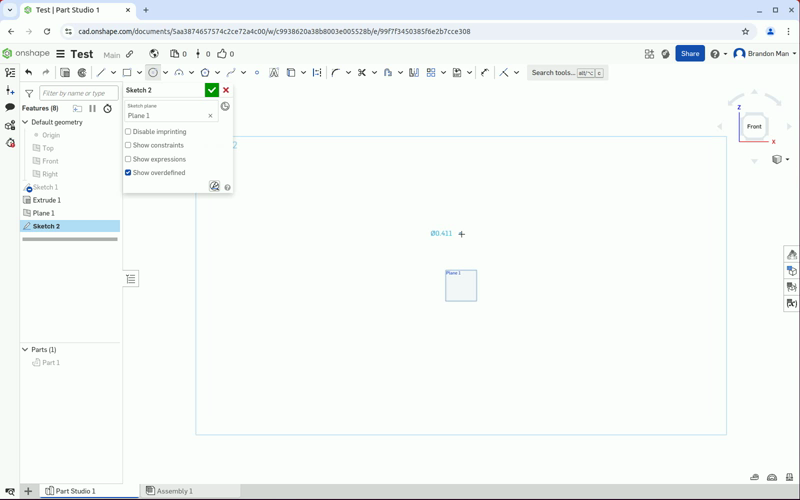
scroll(6)
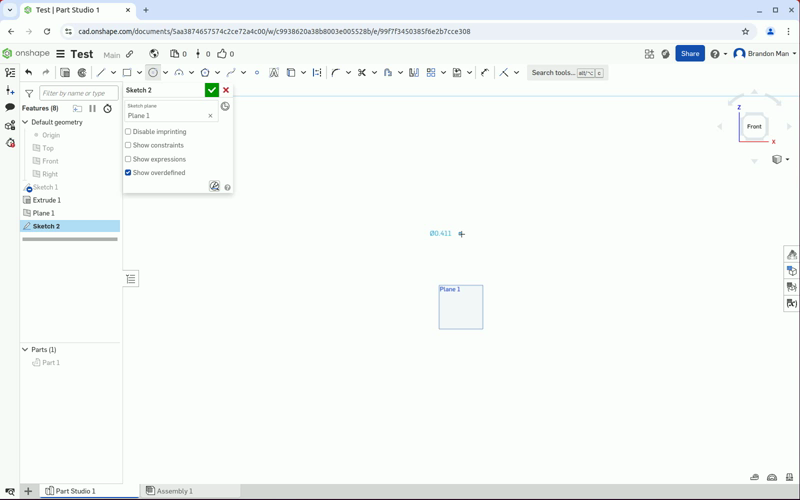
scroll(6)
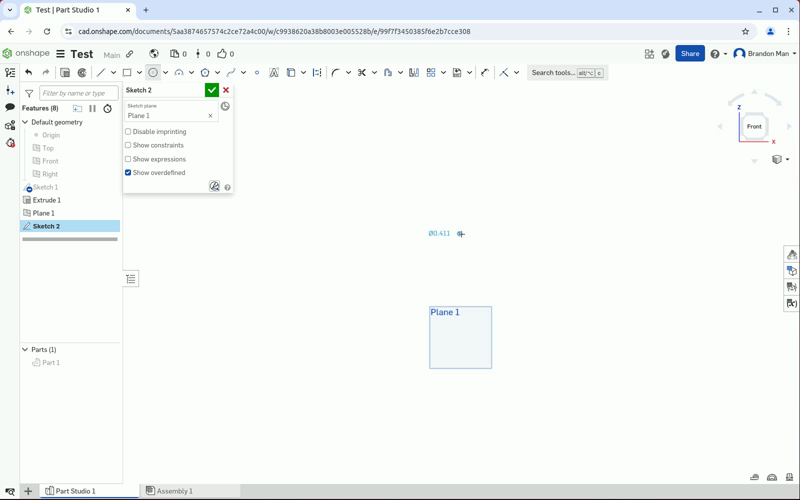
scroll(6)
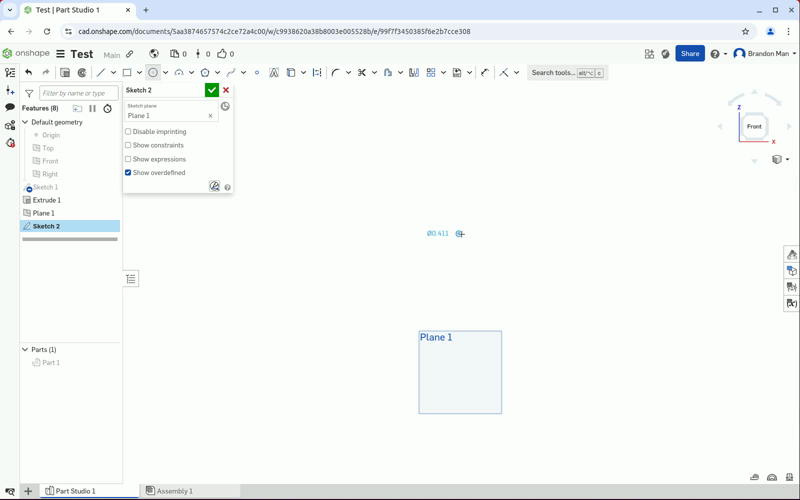
scroll(6)
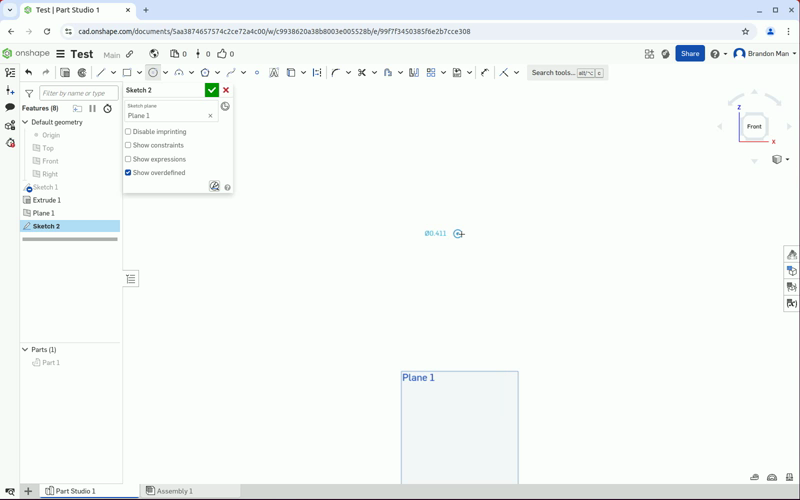
scroll(6)
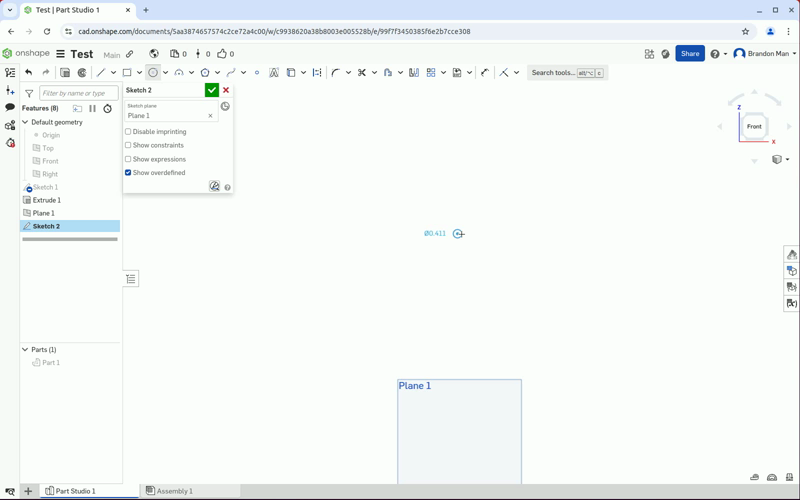
scroll(6)
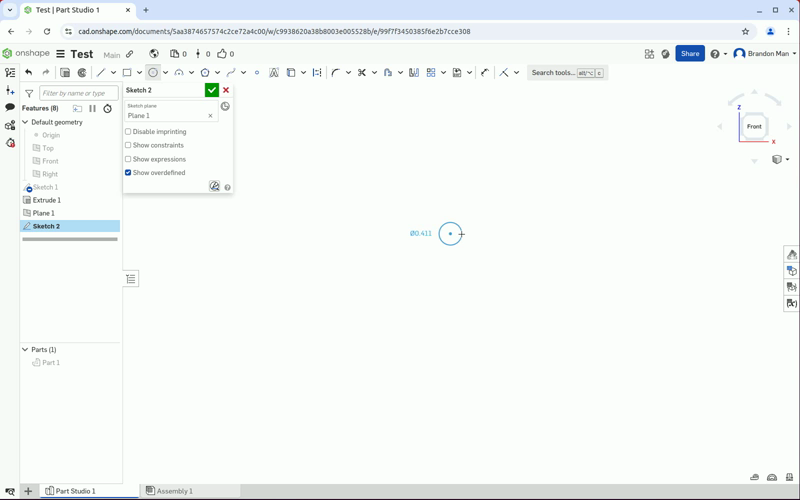
click(461, 233)
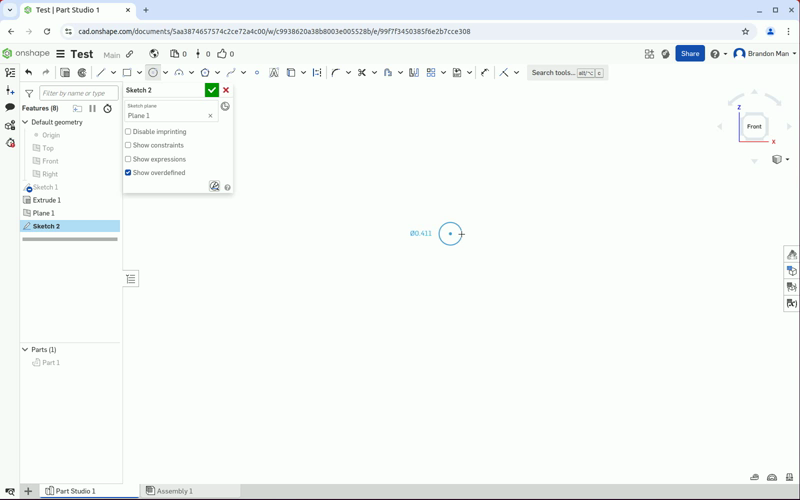
scroll(-6)
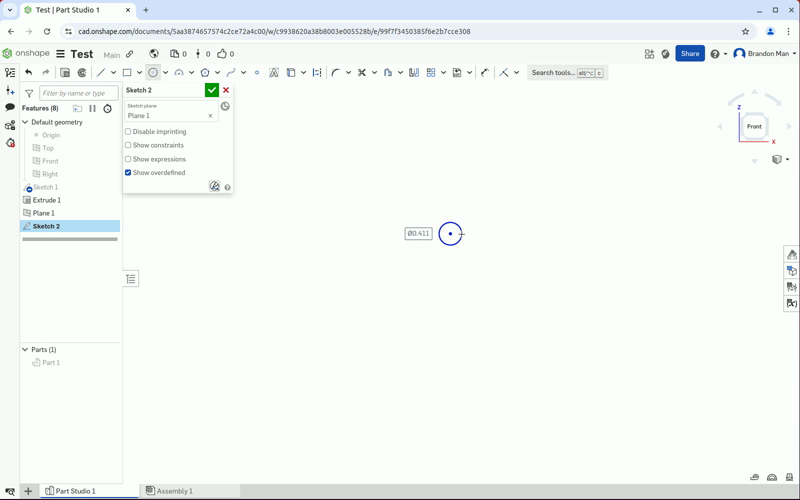
scroll(-6)
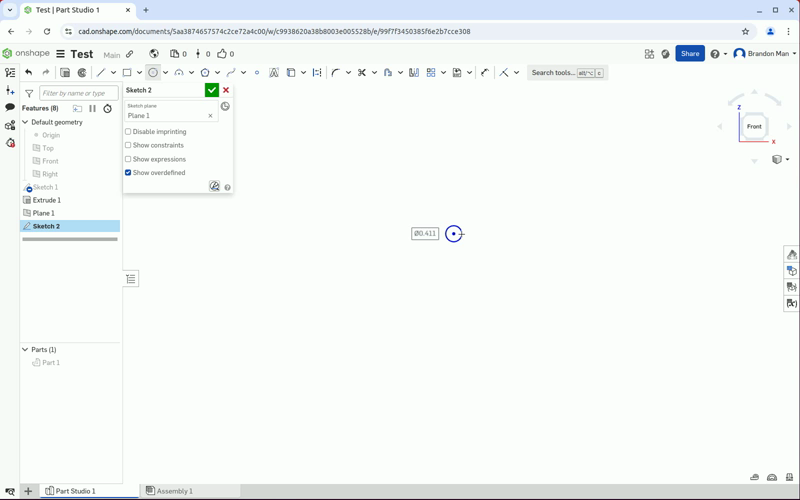
scroll(-6)
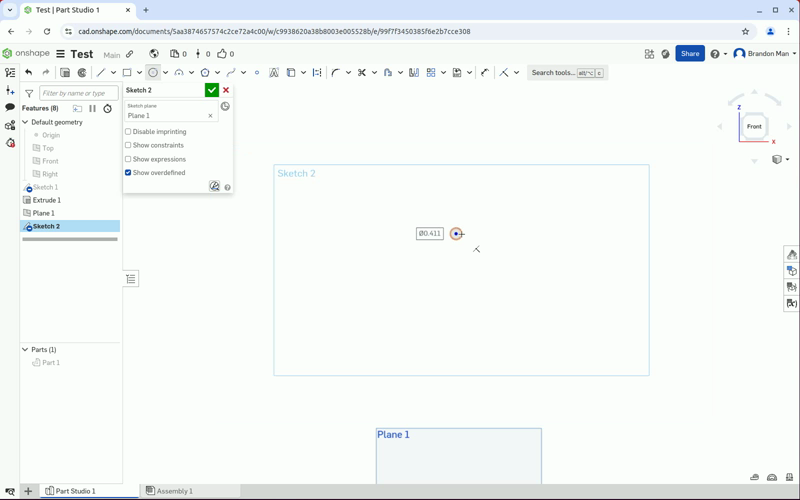
scroll(-6)
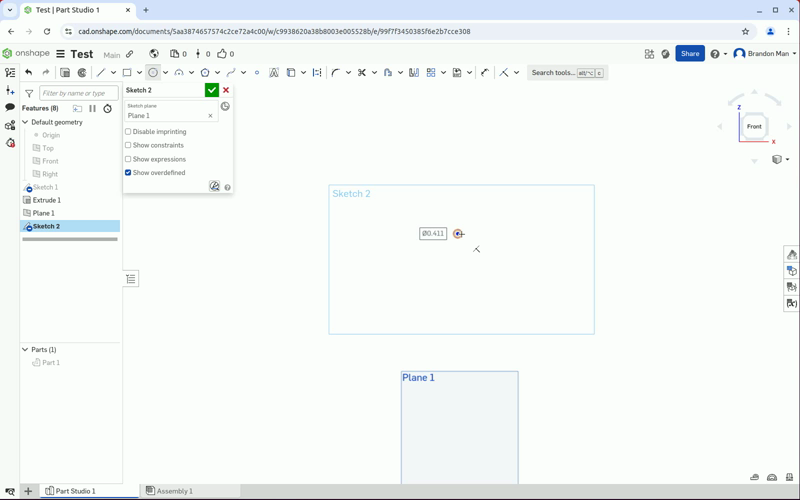
scroll(-6)
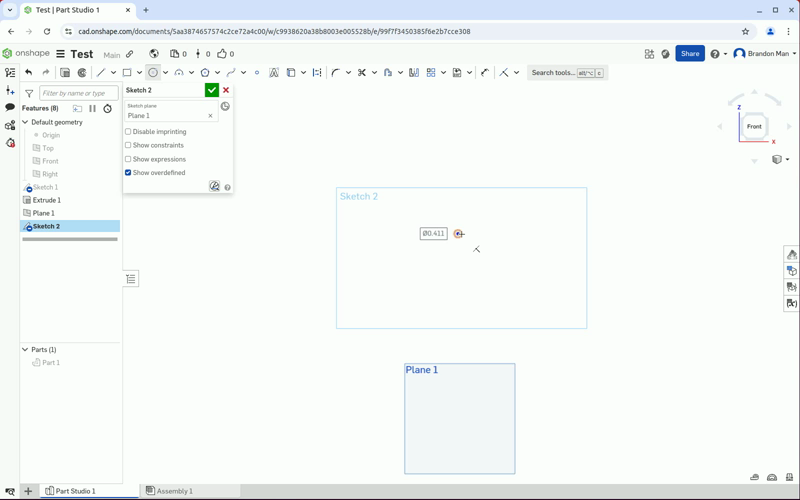
scroll(-6)
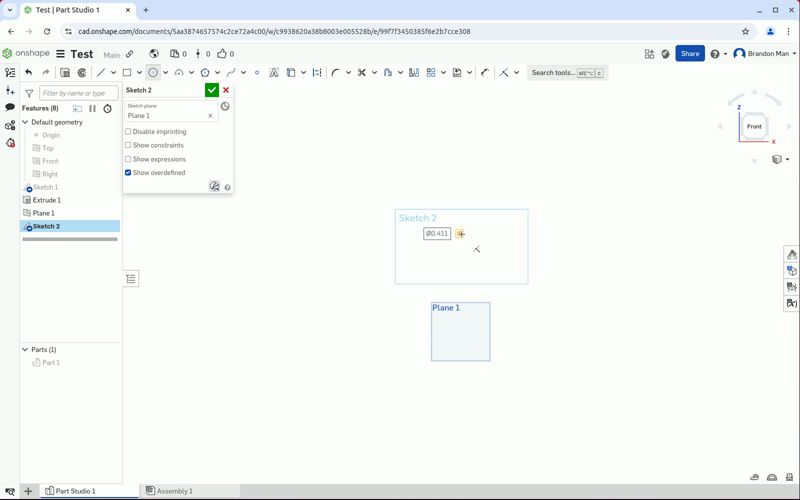
scroll(-6)
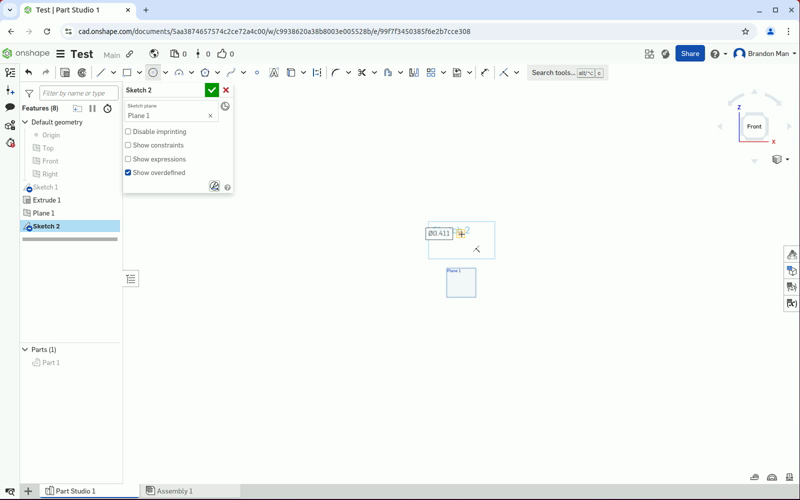
key(esc)
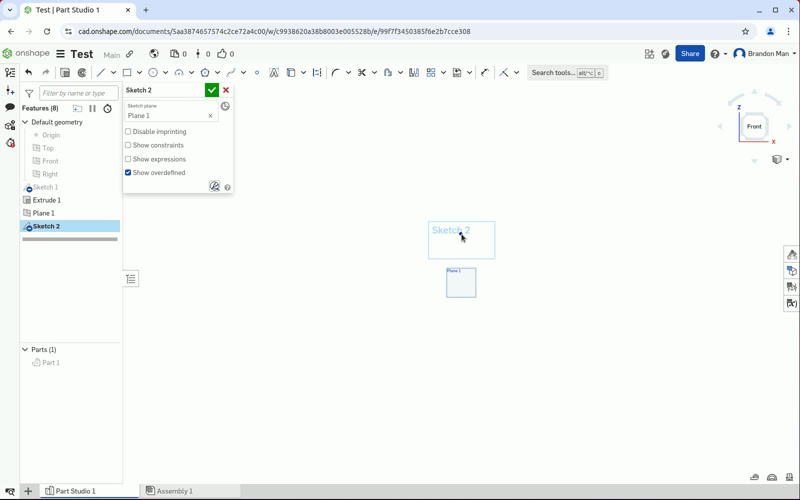
mouse_move(461, 233)
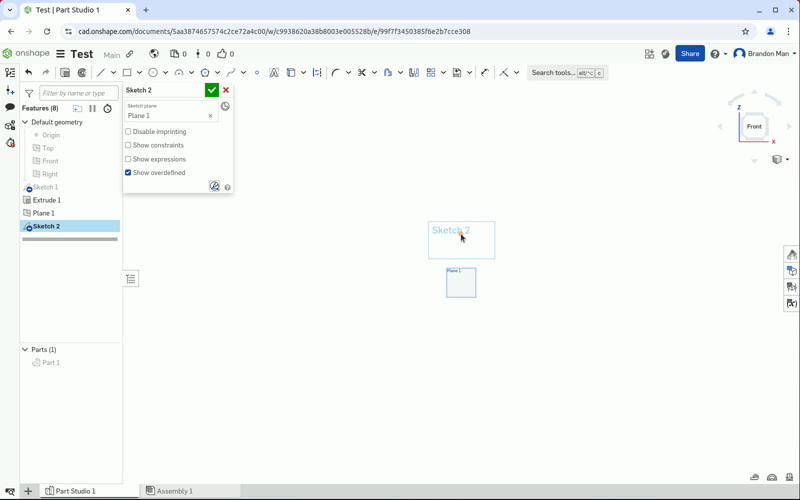
scroll(6)
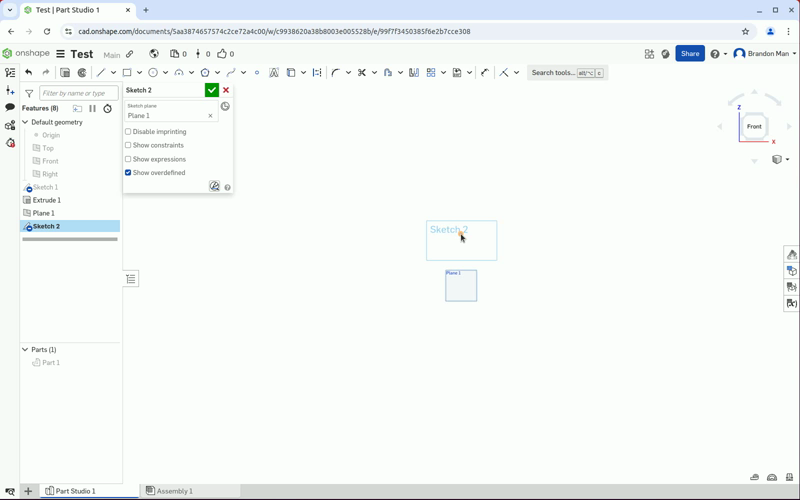
scroll(6)
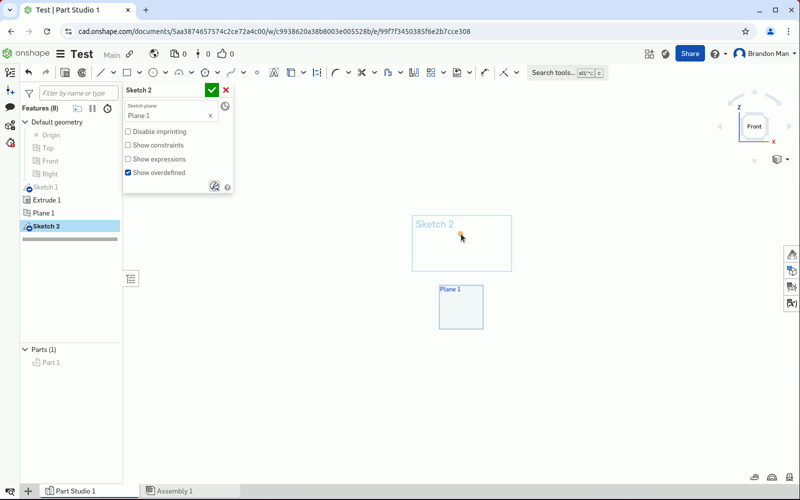
scroll(6)
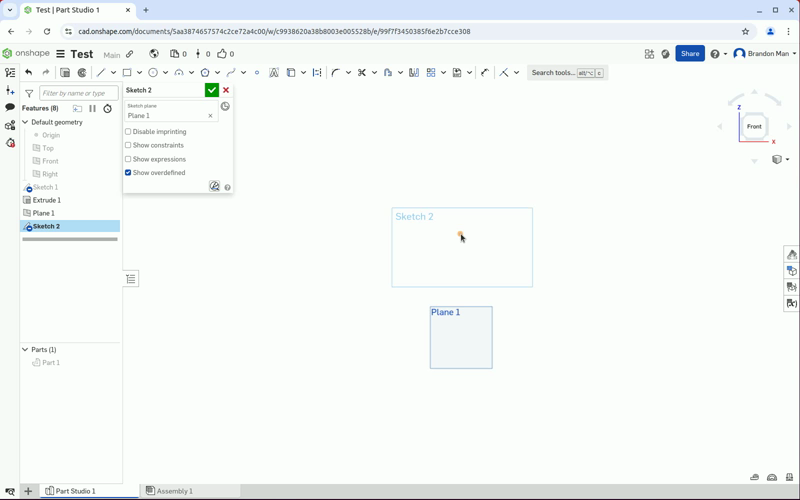
scroll(6)
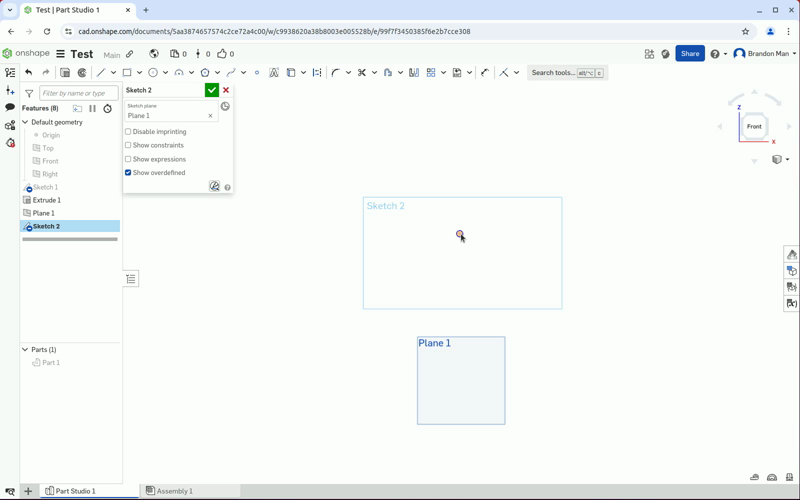
scroll(6)
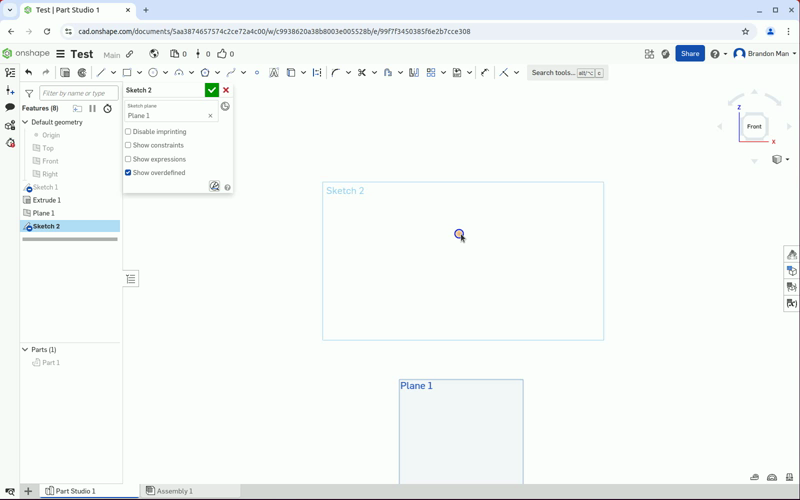
scroll(6)
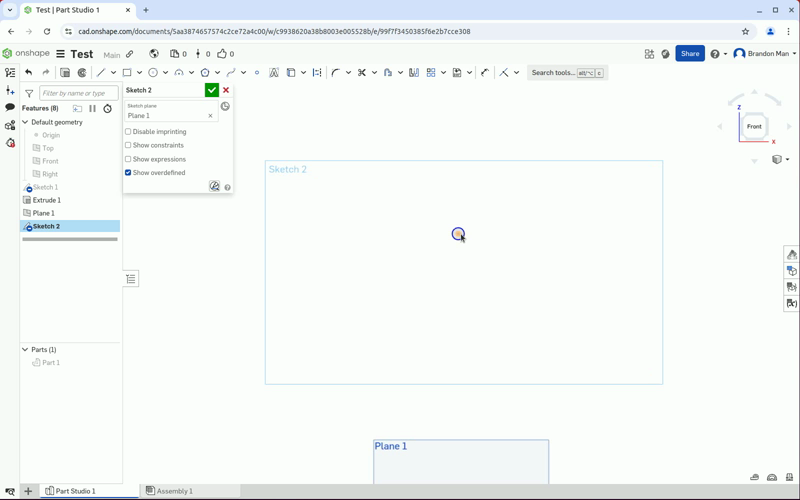
scroll(6)
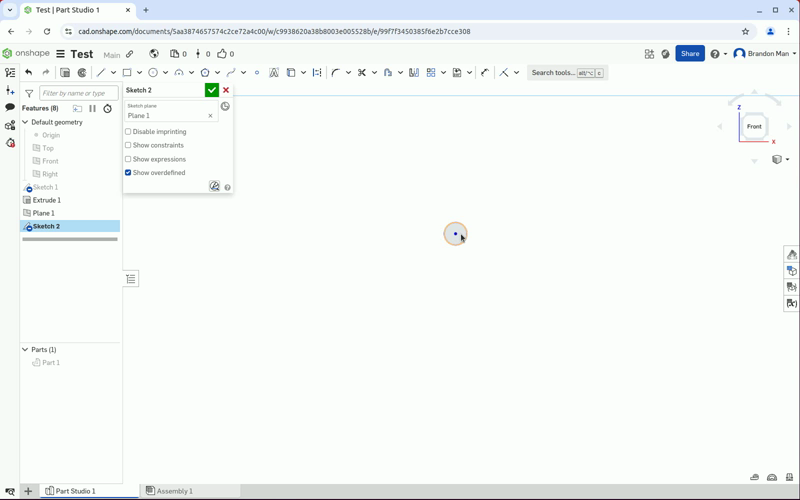
click(461, 233)
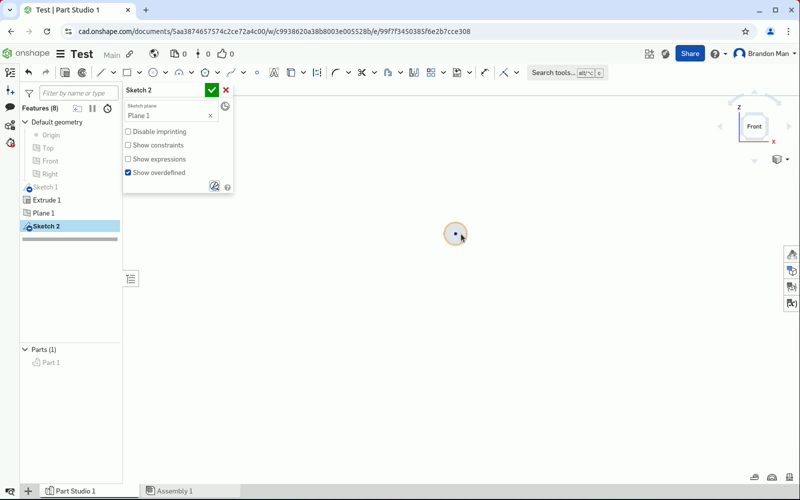
scroll(-6)
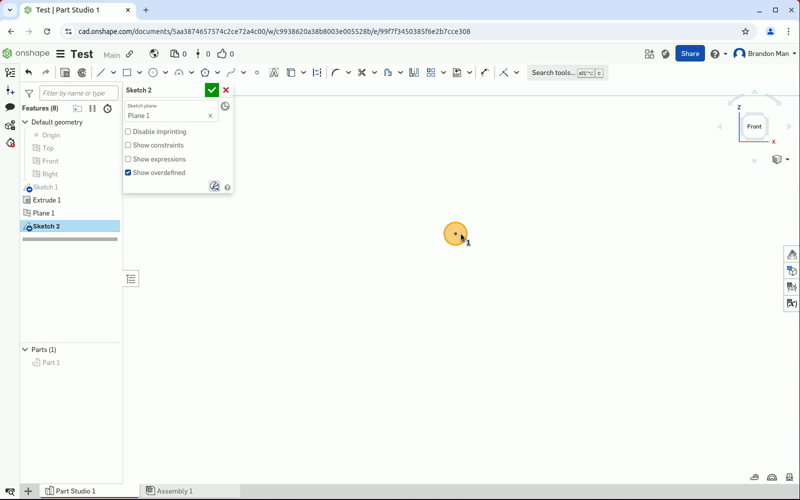
scroll(-6)
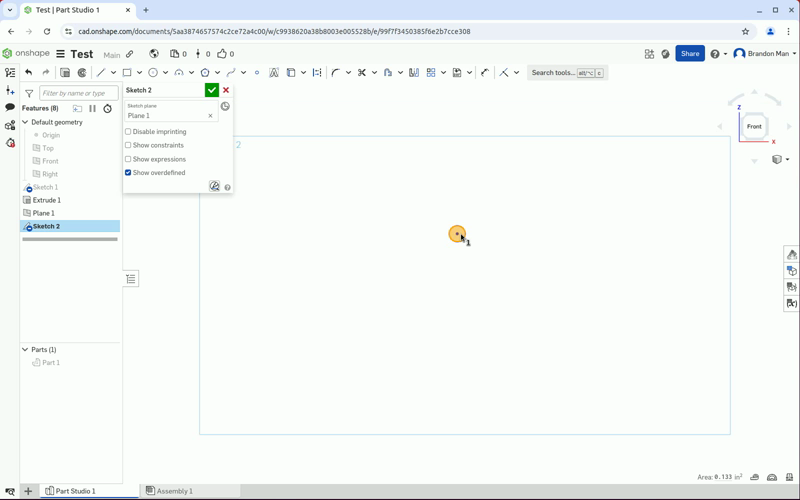
scroll(-6)
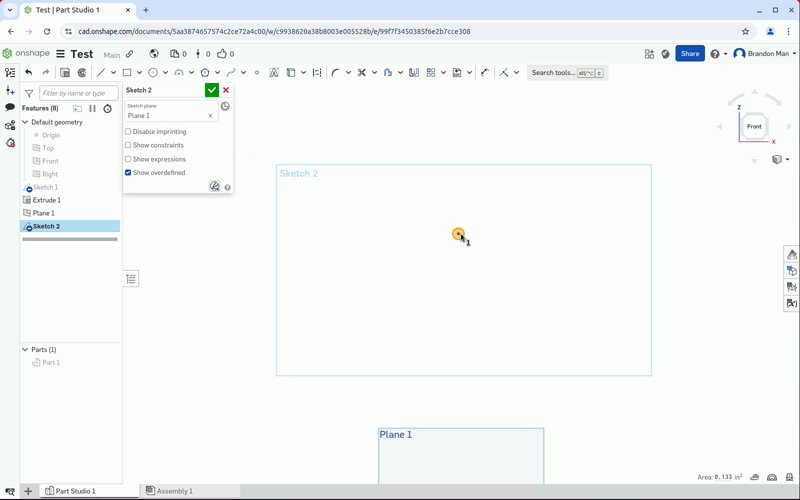
scroll(-6)
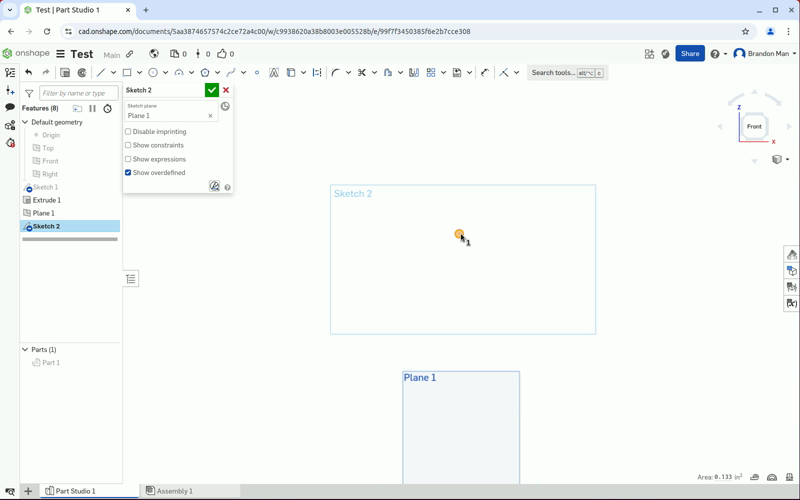
scroll(-6)
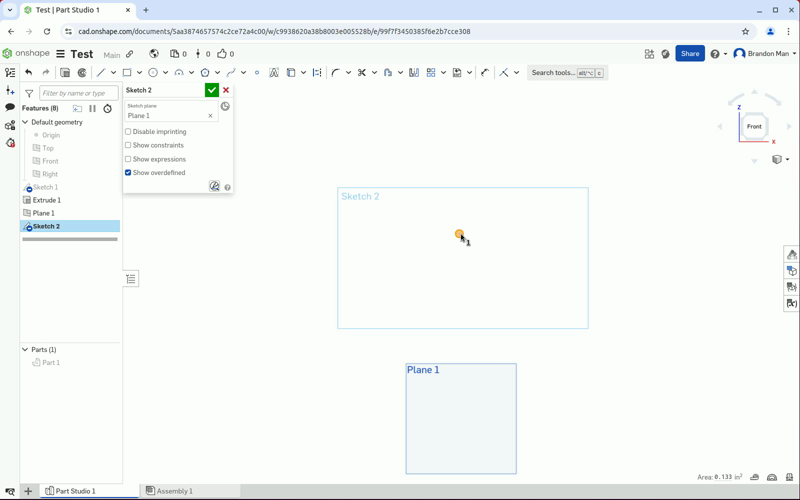
scroll(-6)
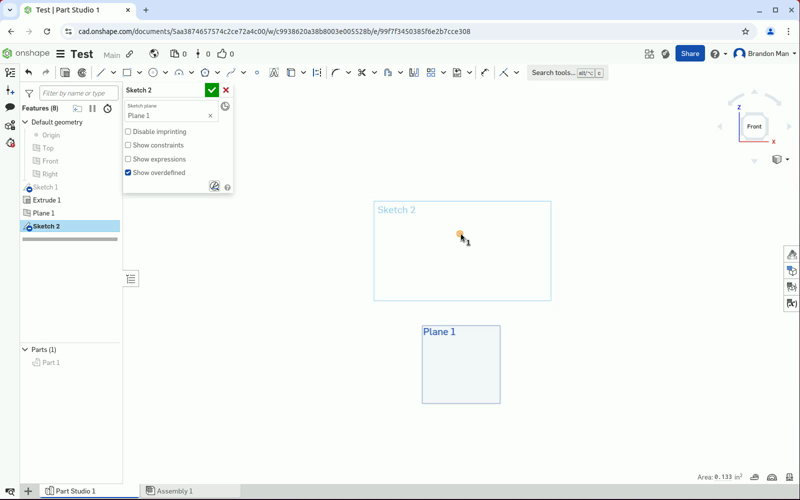
scroll(-6)
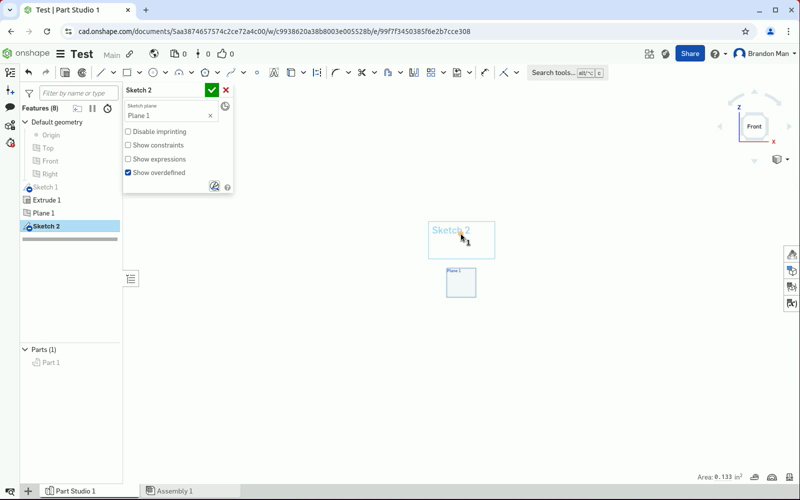
mouse_move(73, 352)
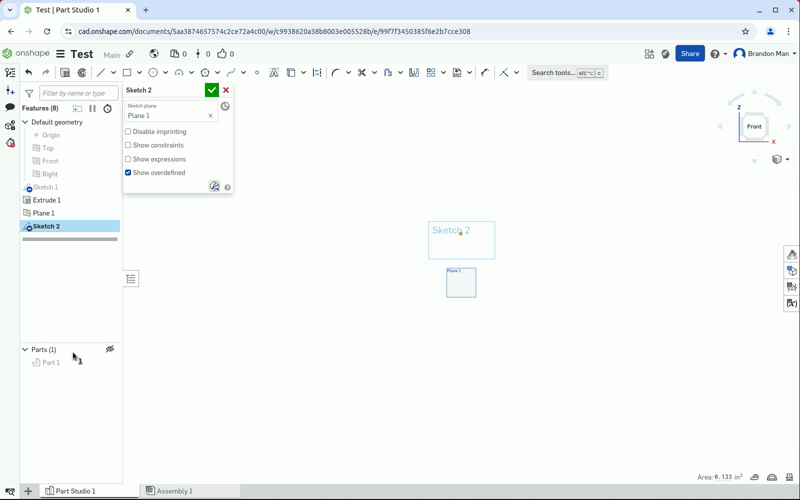
key(shift+y)
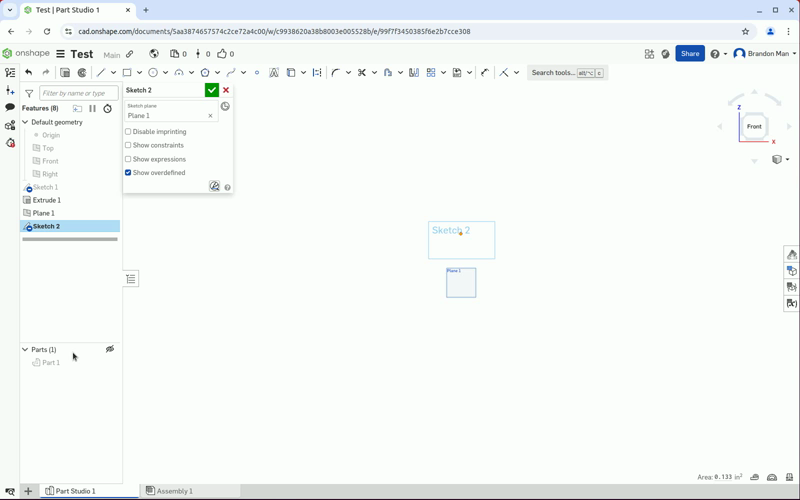
key(shift+e)
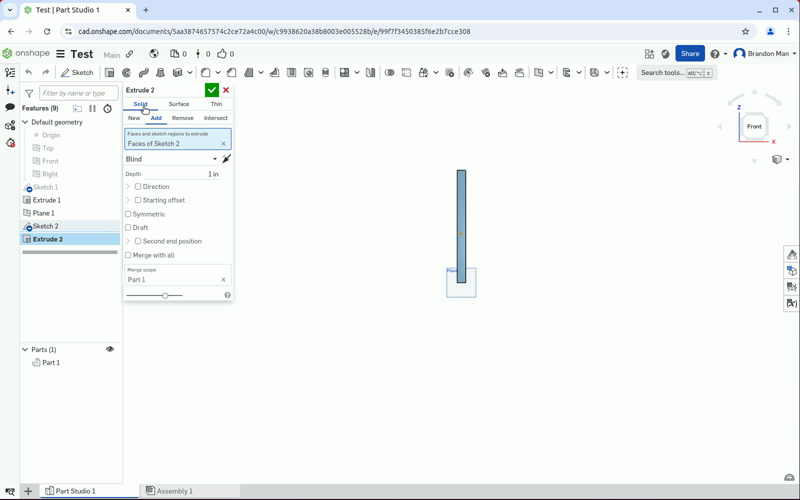
mouse_move(143, 106)
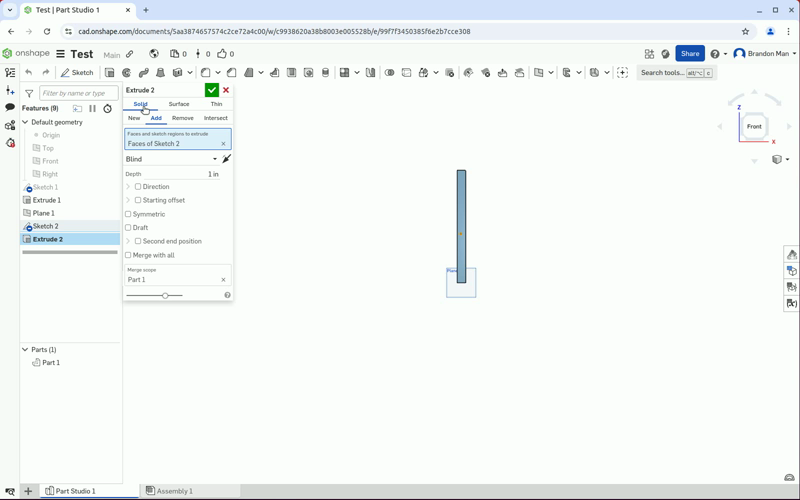
click(143, 106)
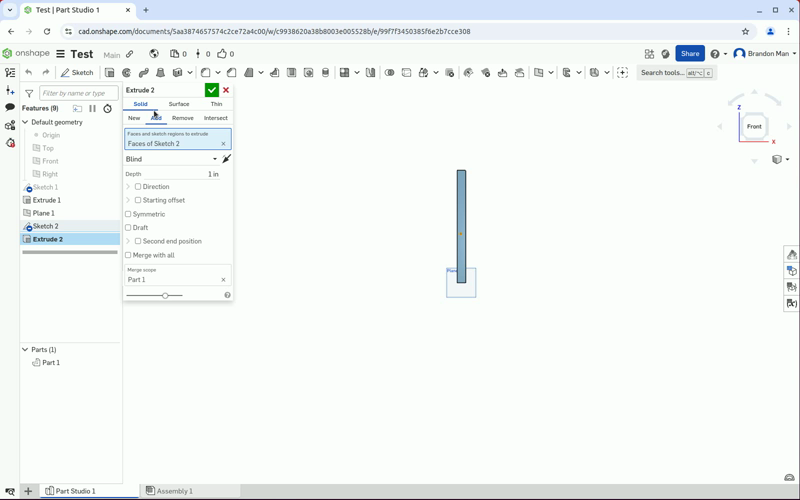
mouse_move(186, 120)
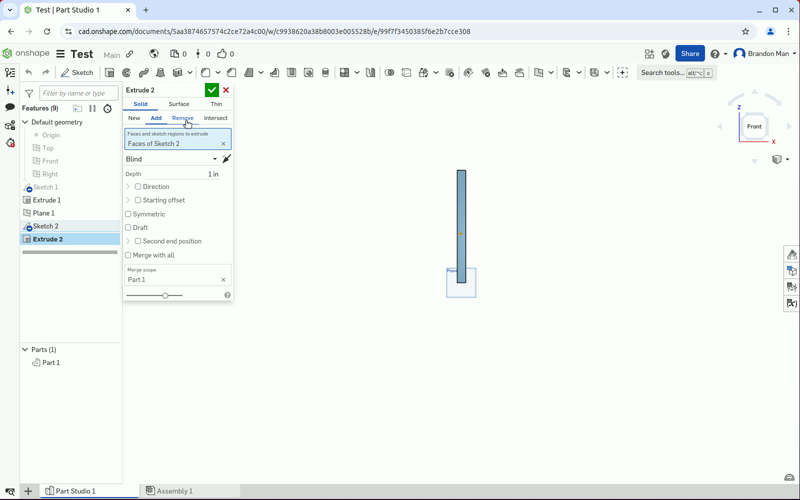
click(186, 120)
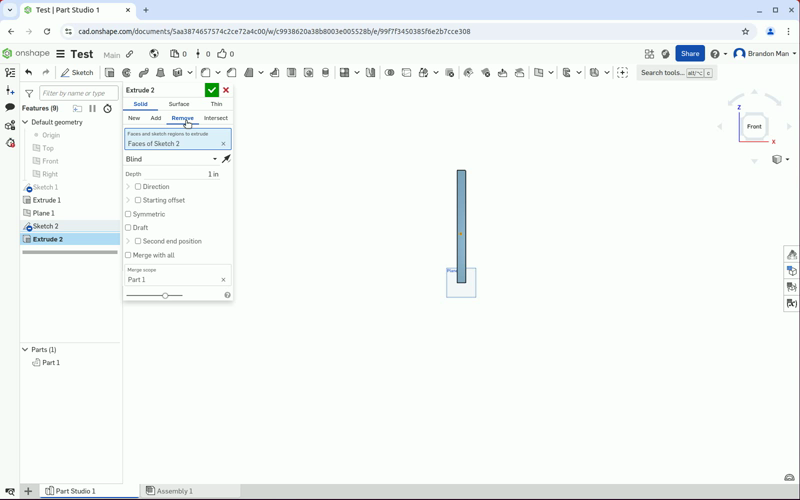
key(tab, 4)
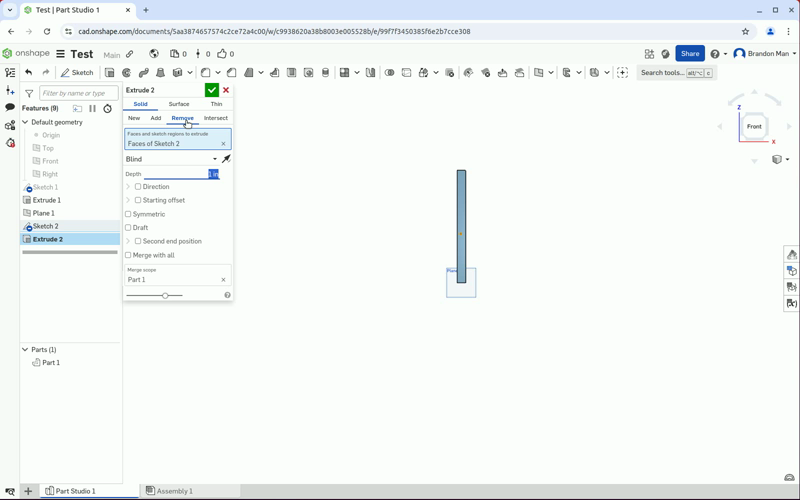
text(1.685)
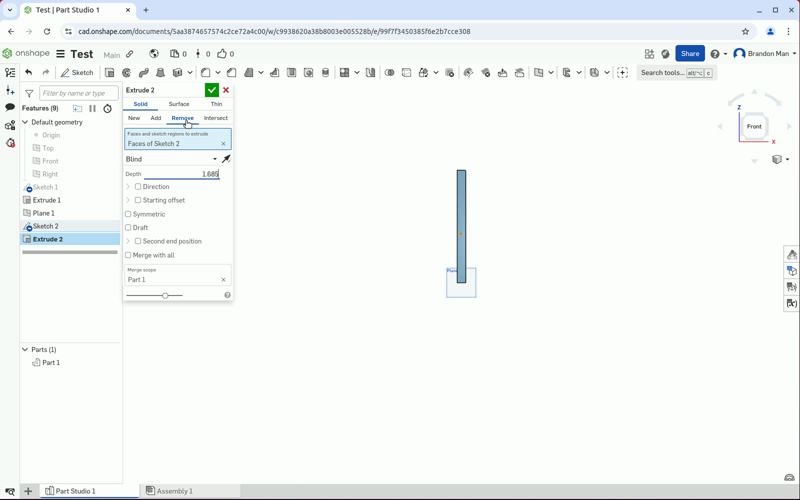
key(tab, 6)
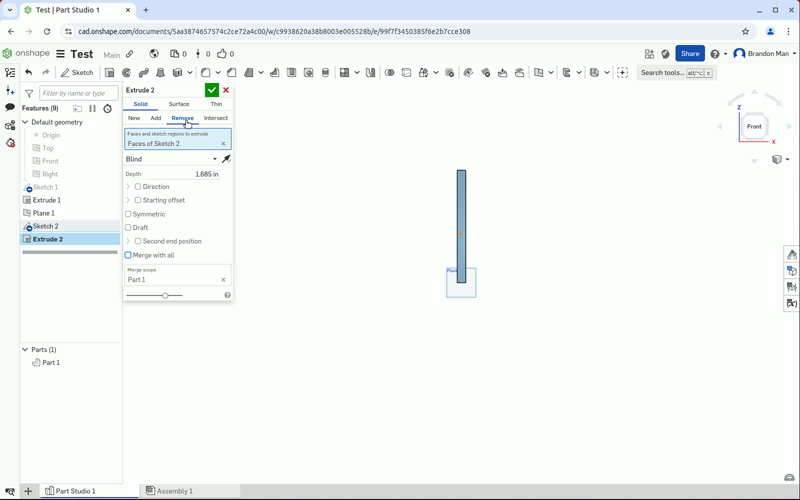
key(space)
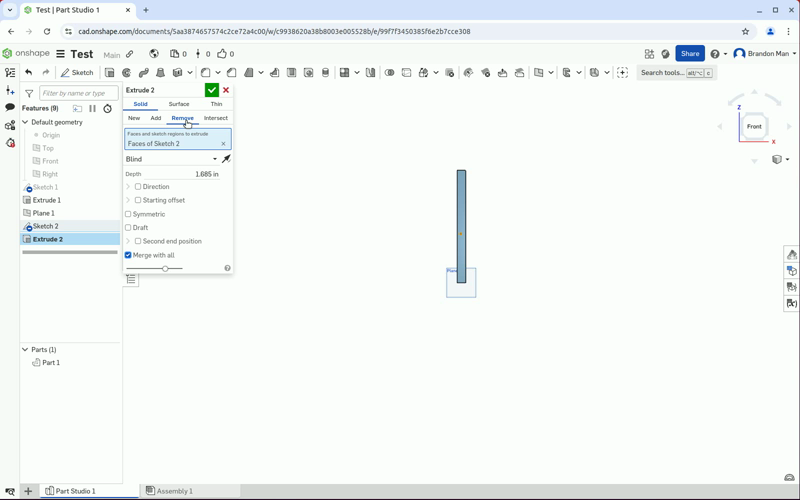
key(enter)
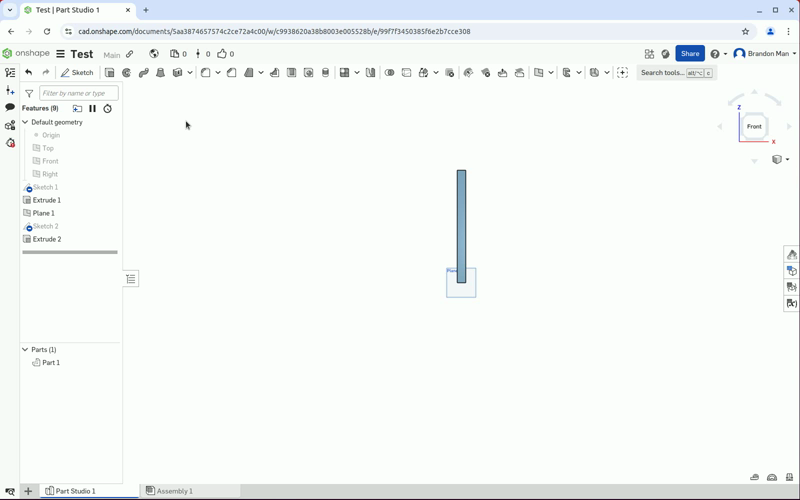
key(shift+h)
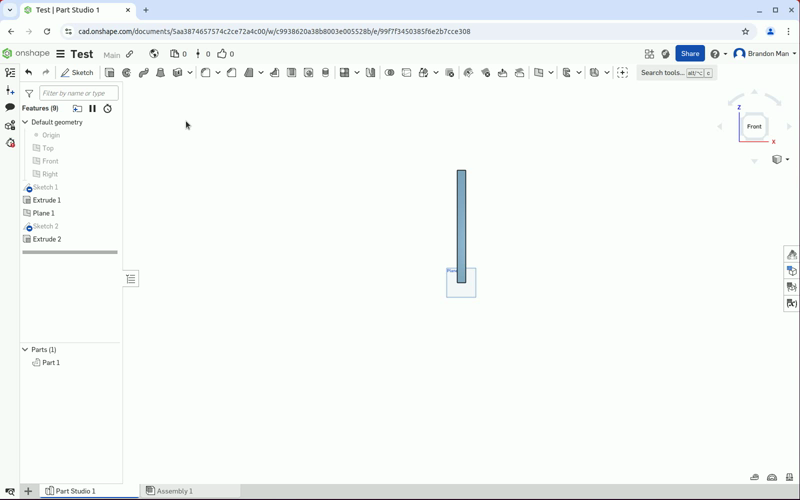
key(shift+h)
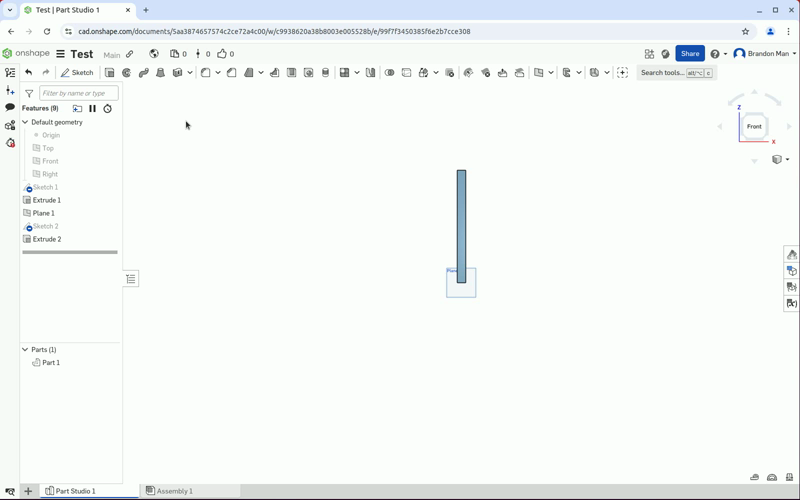
mouse_move(73, 189)
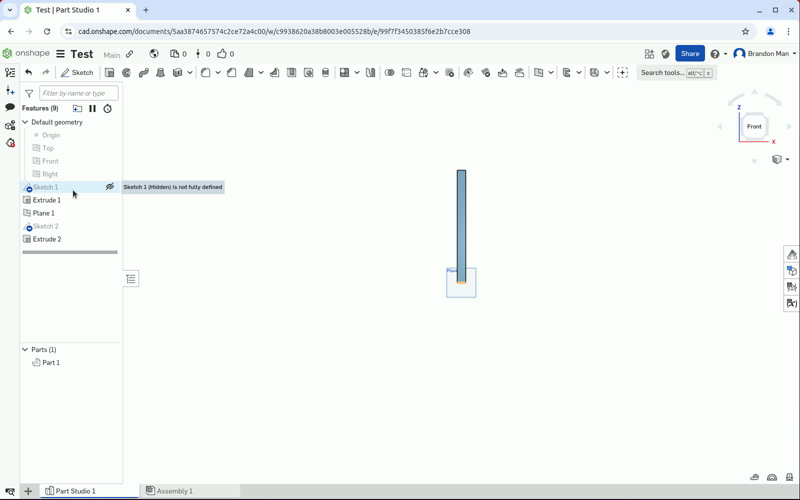
click(73, 189)
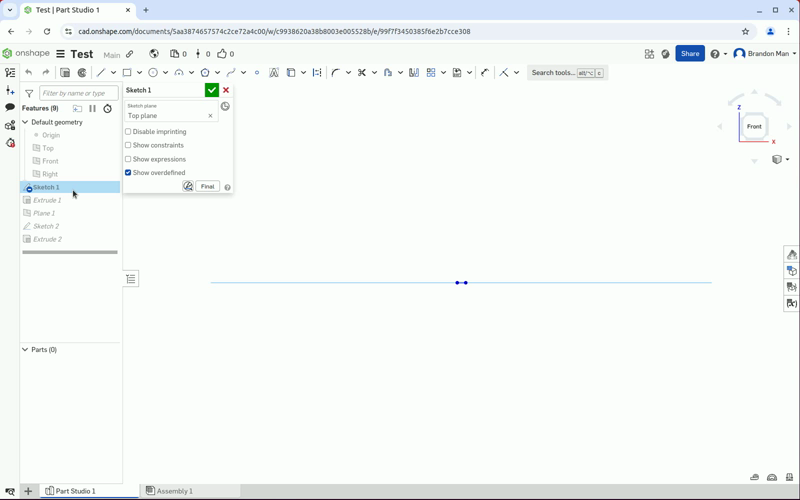
mouse_move(229, 92)
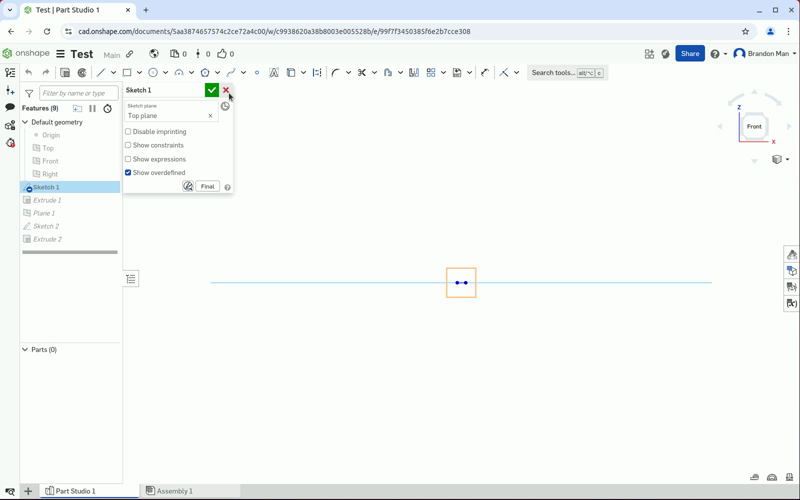
click(229, 92)
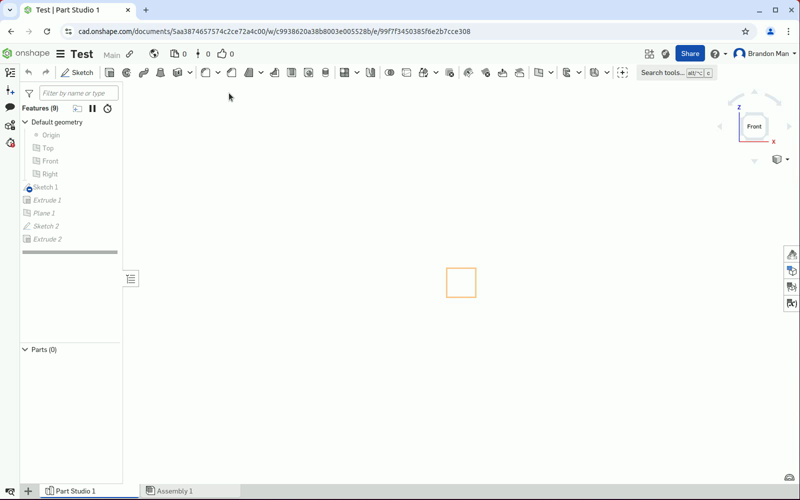
key(shift+s)
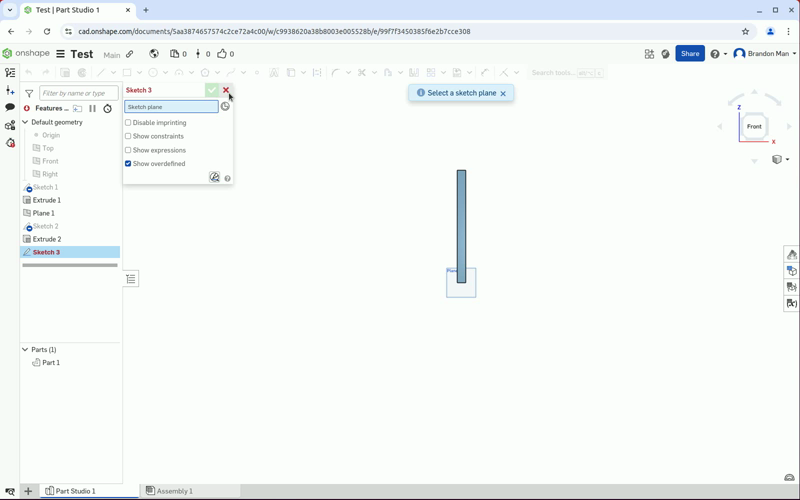
mouse_move(73, 215)
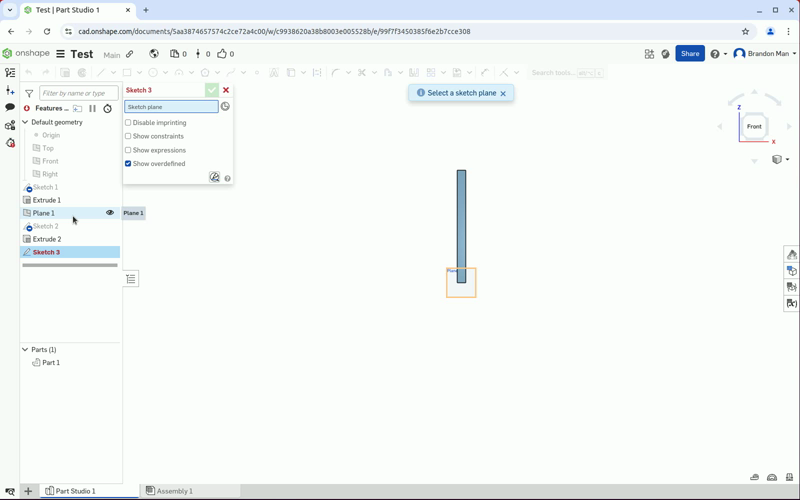
click(73, 215)
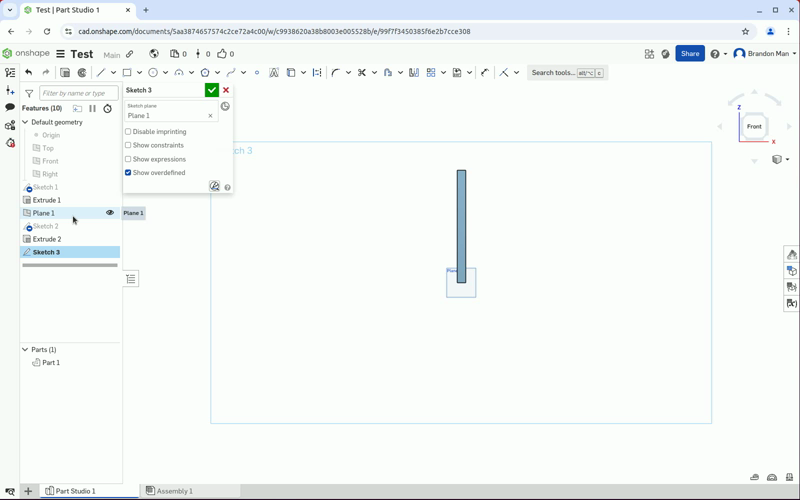
mouse_move(73, 352)
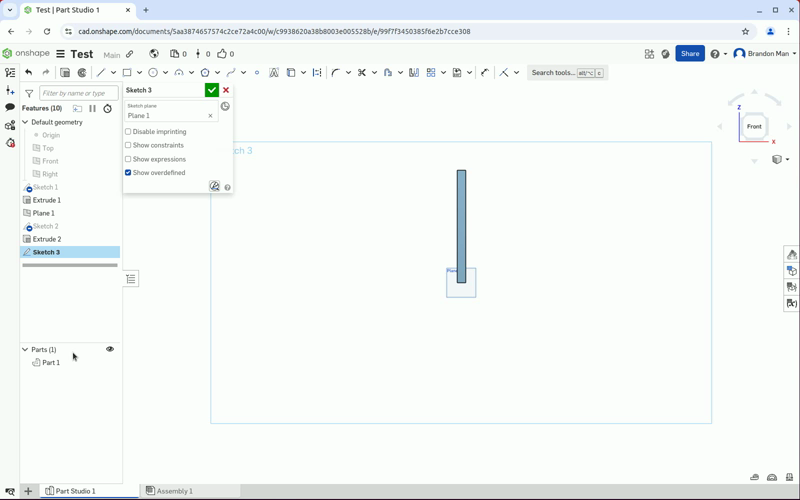
key(y)
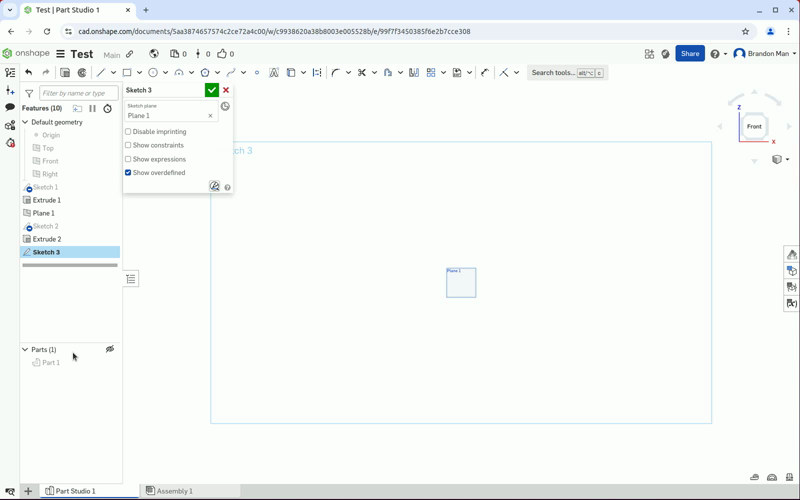
key(c)
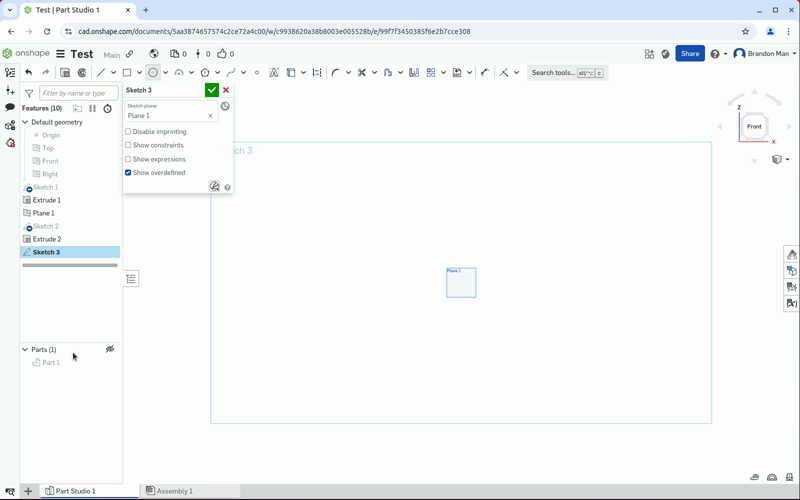
key_down(shift)
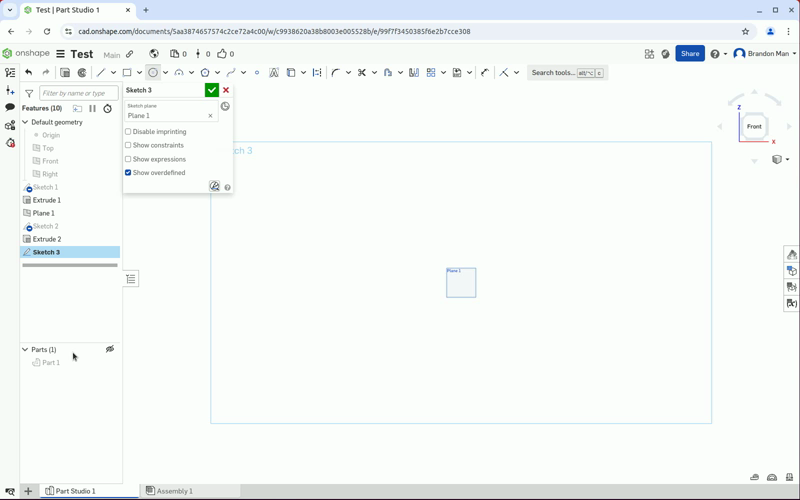
mouse_move(460, 219)
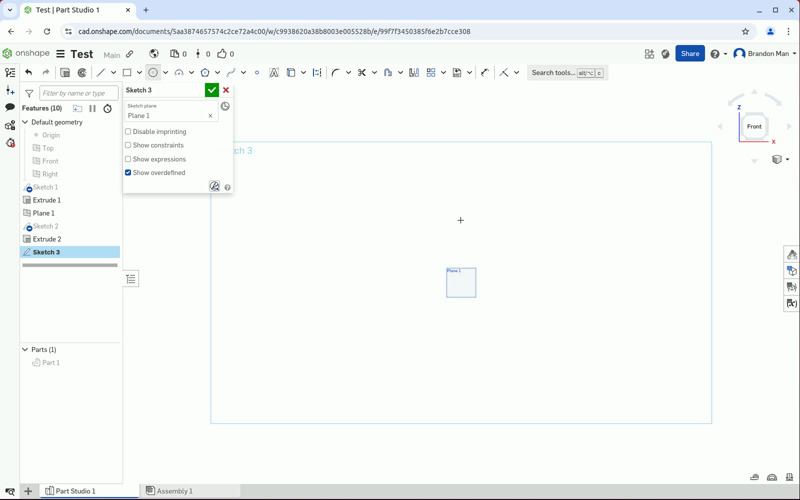
click(460, 219)
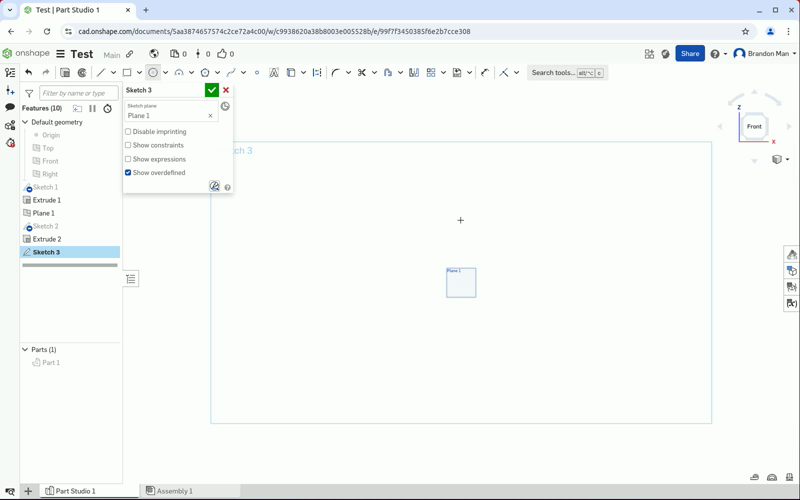
key_up(shift)
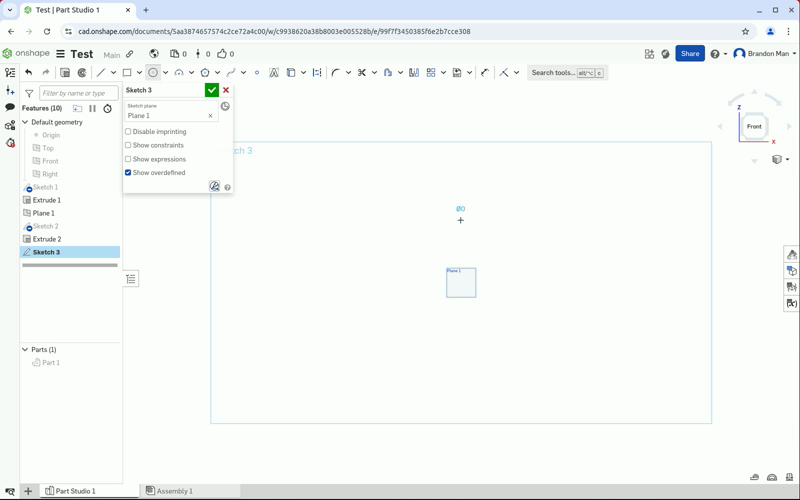
mouse_move(461, 219)
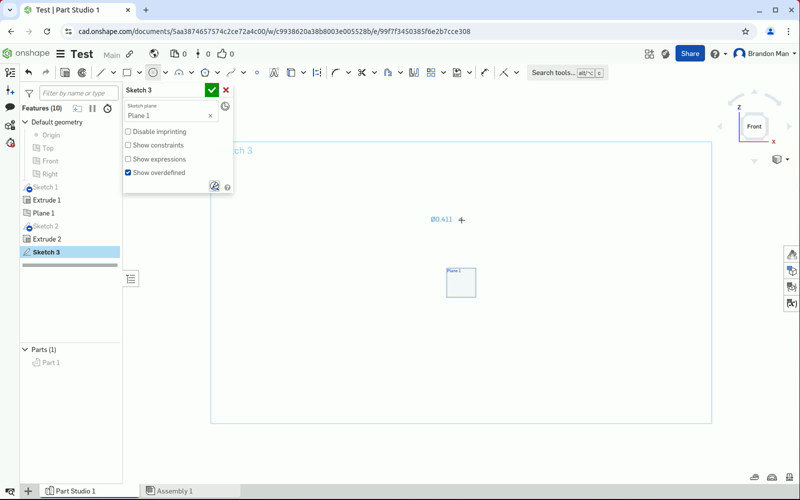
scroll(6)
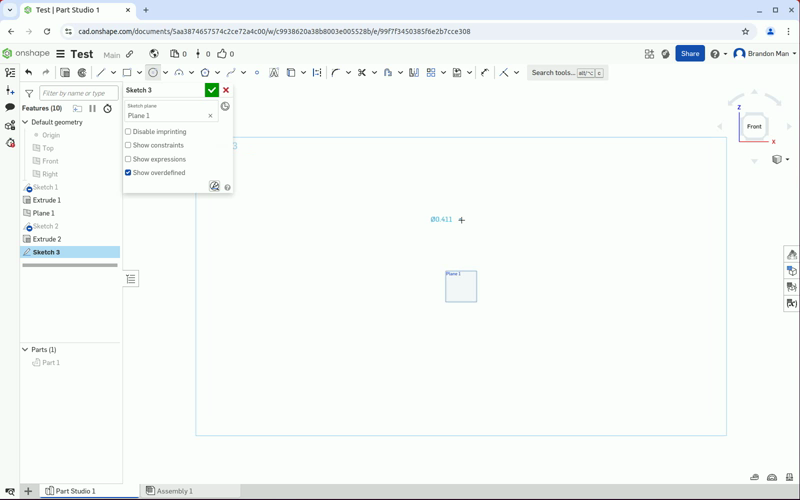
scroll(6)
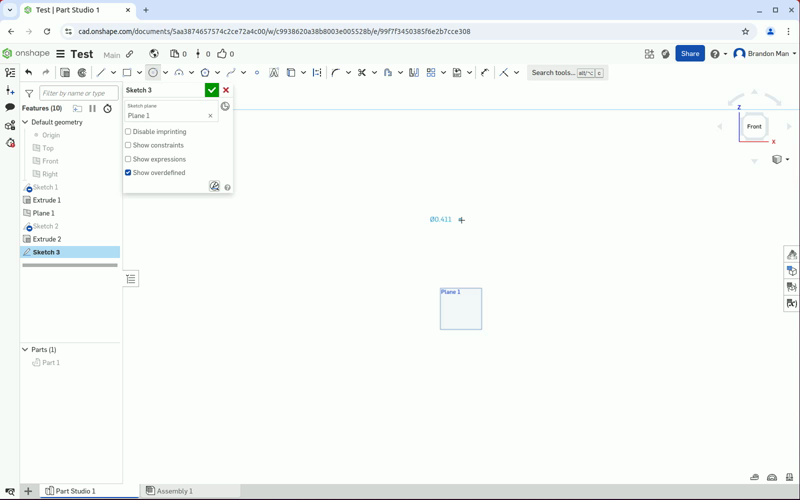
scroll(6)
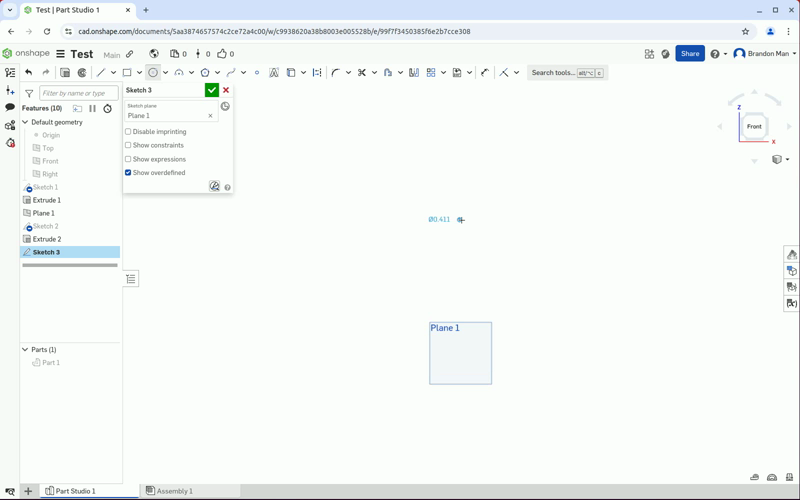
scroll(6)
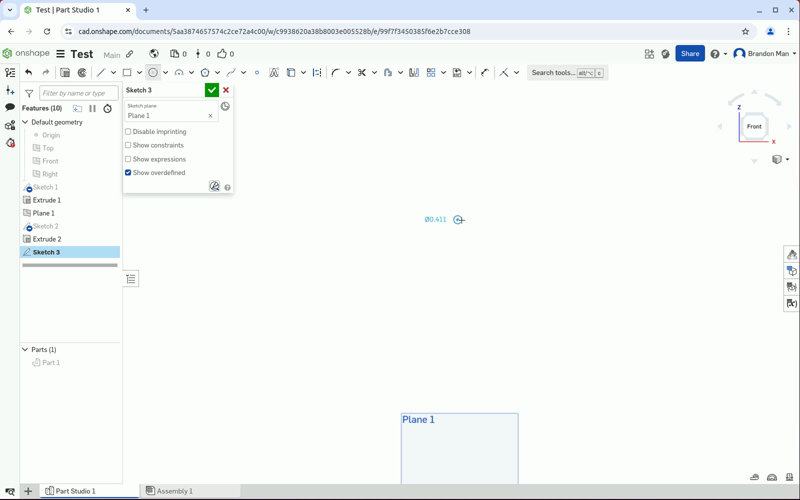
scroll(6)
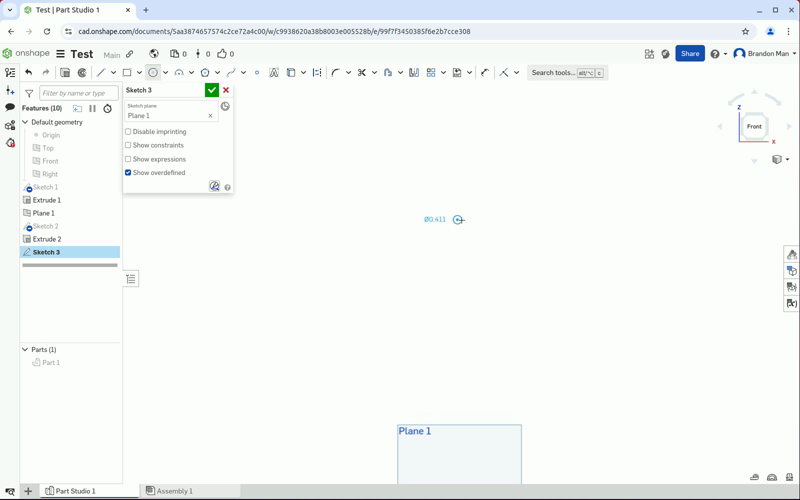
scroll(6)
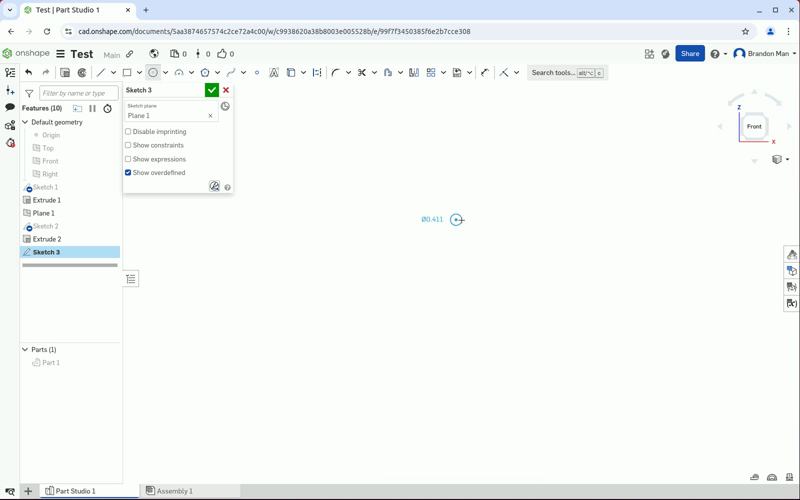
scroll(6)
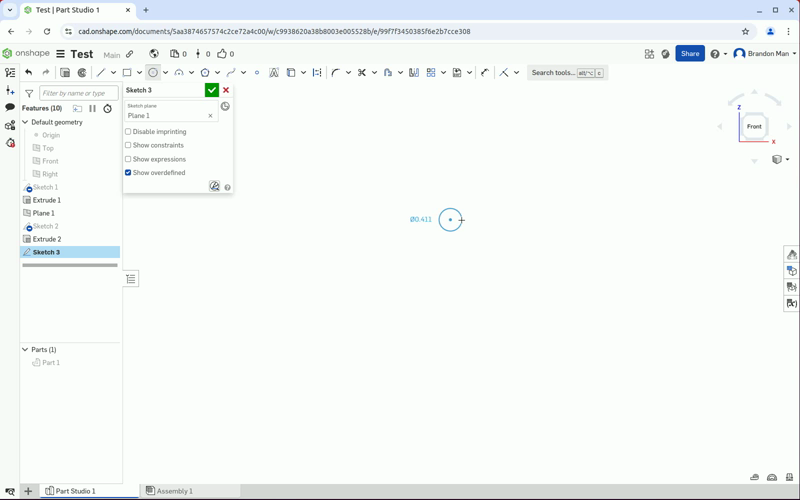
click(461, 219)
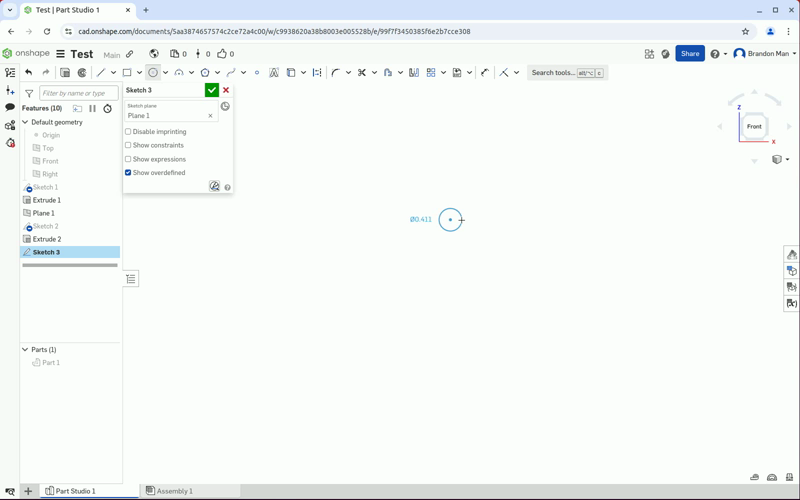
scroll(-6)
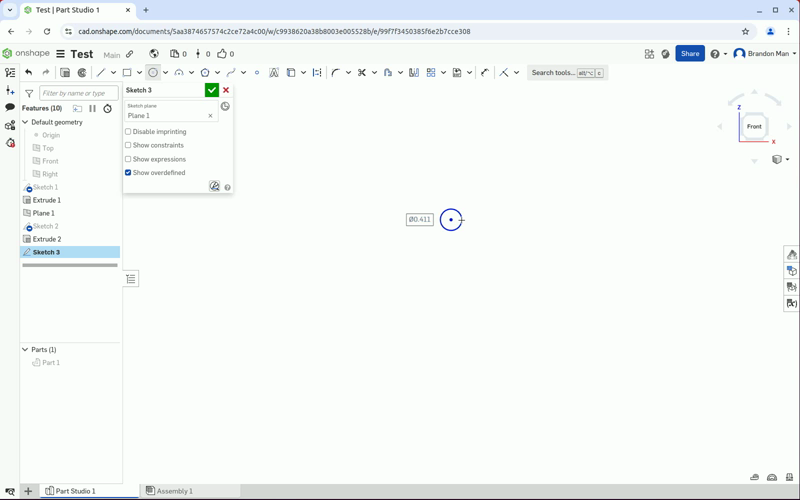
scroll(-6)
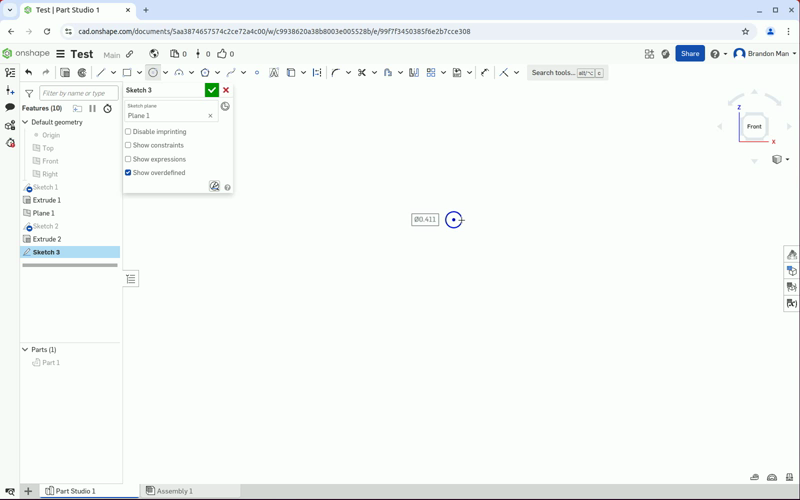
scroll(-6)
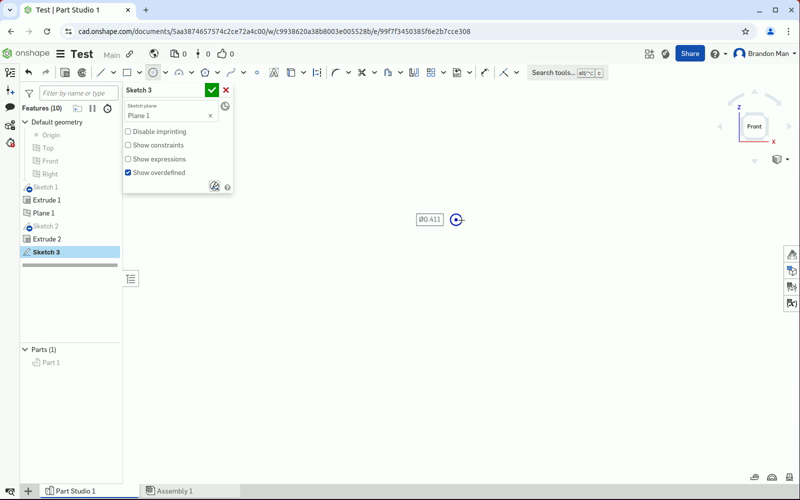
scroll(-6)
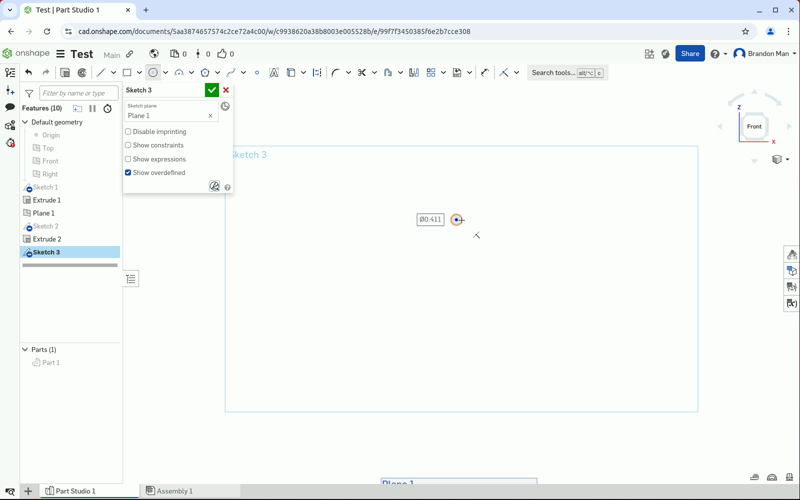
scroll(-6)
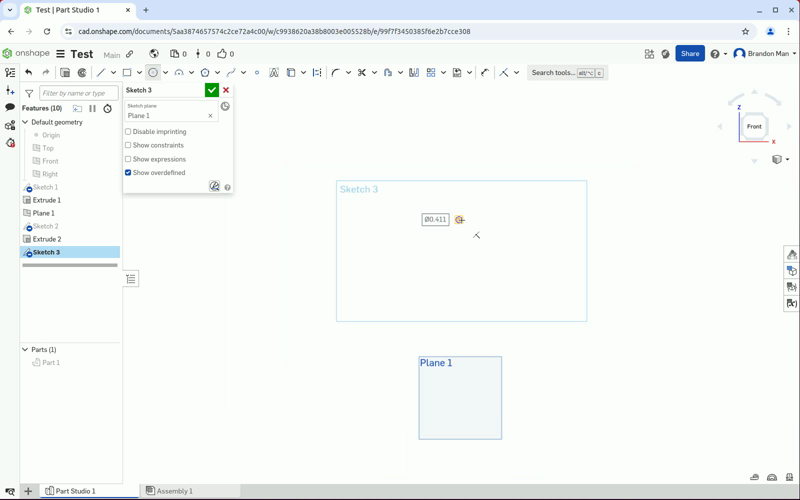
scroll(-6)
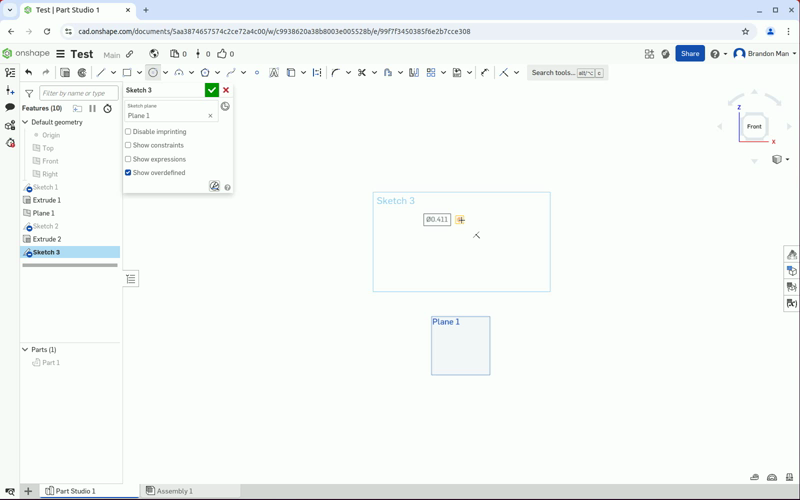
scroll(-6)
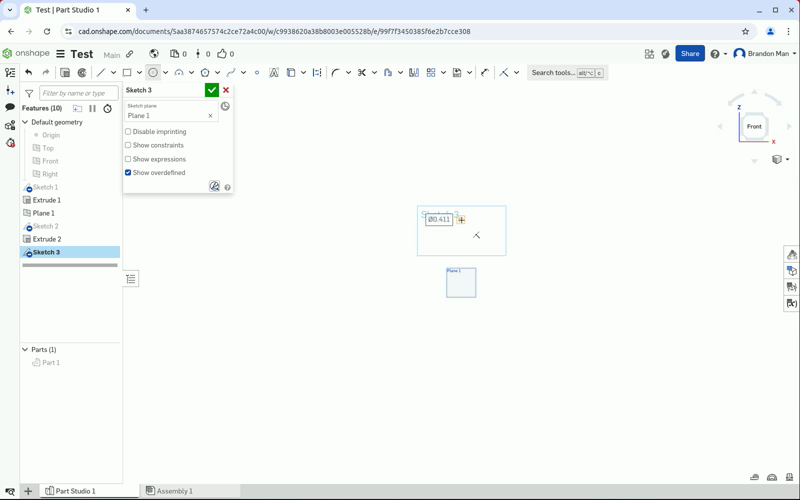
key(esc)
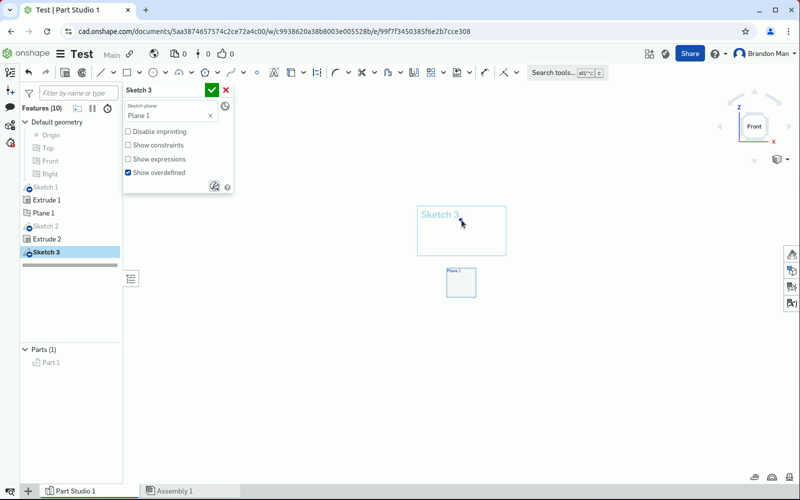
mouse_move(460, 220)
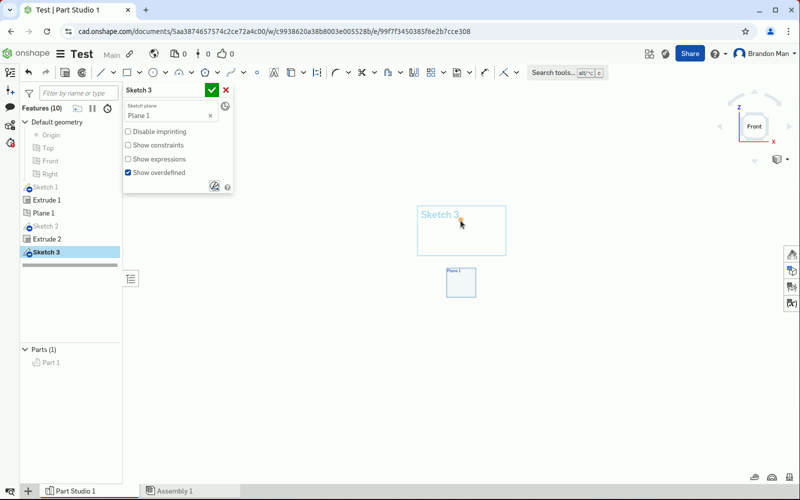
scroll(6)
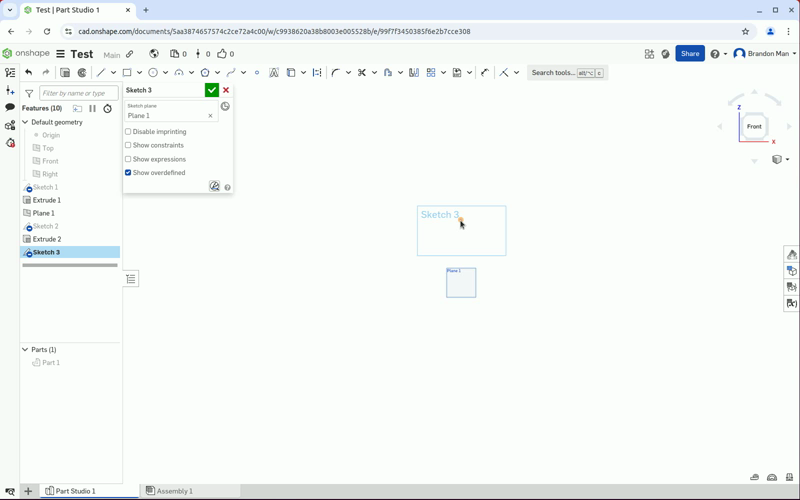
scroll(6)
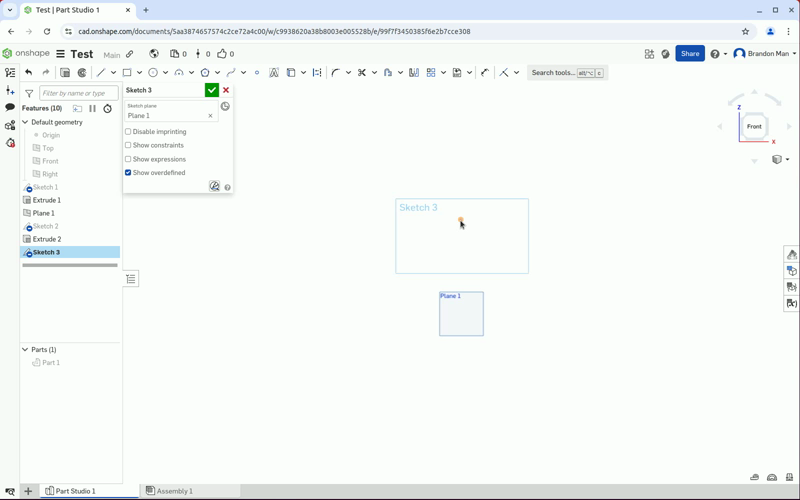
scroll(6)
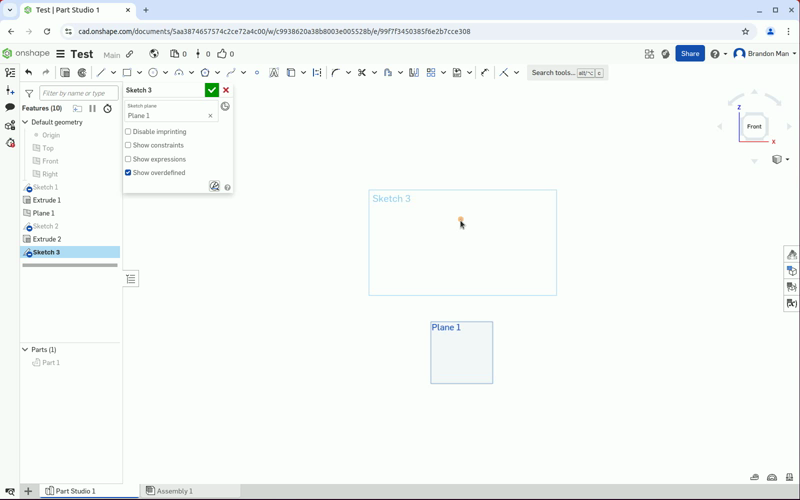
scroll(6)
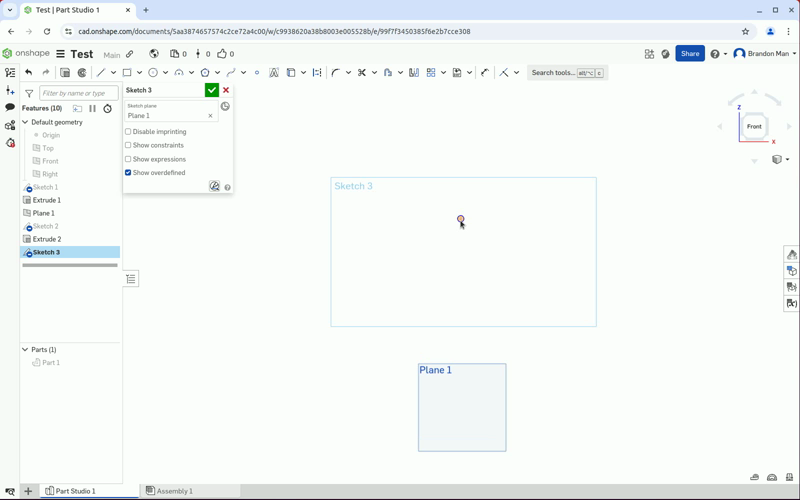
scroll(6)
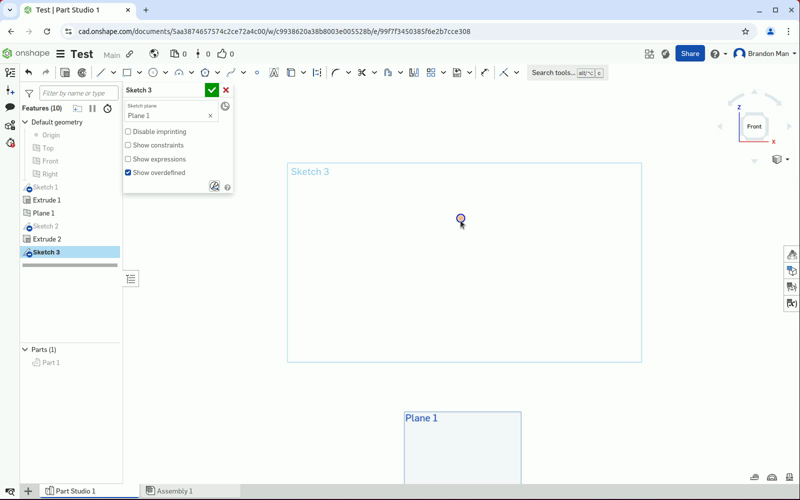
scroll(6)
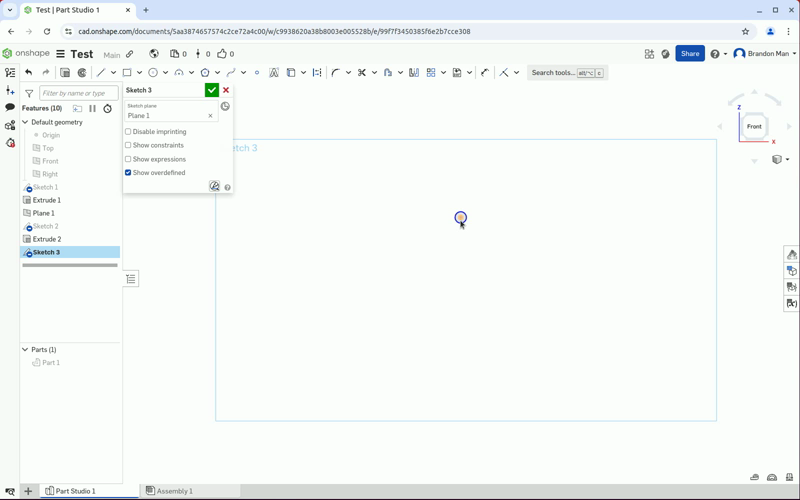
scroll(6)
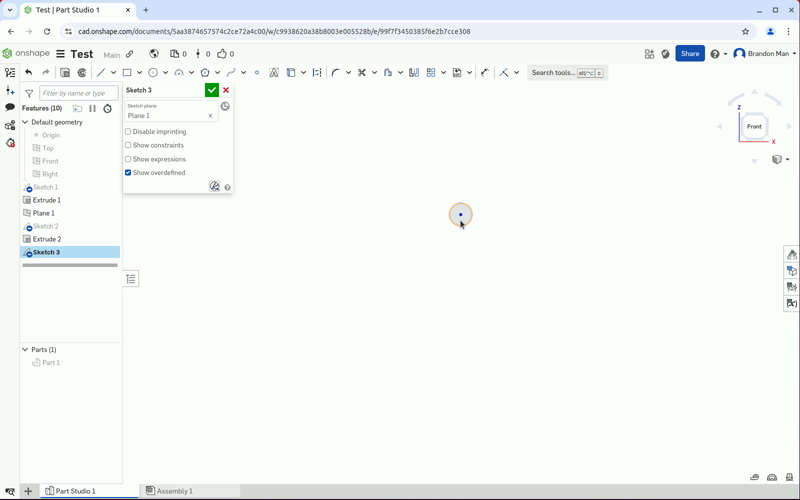
click(460, 220)
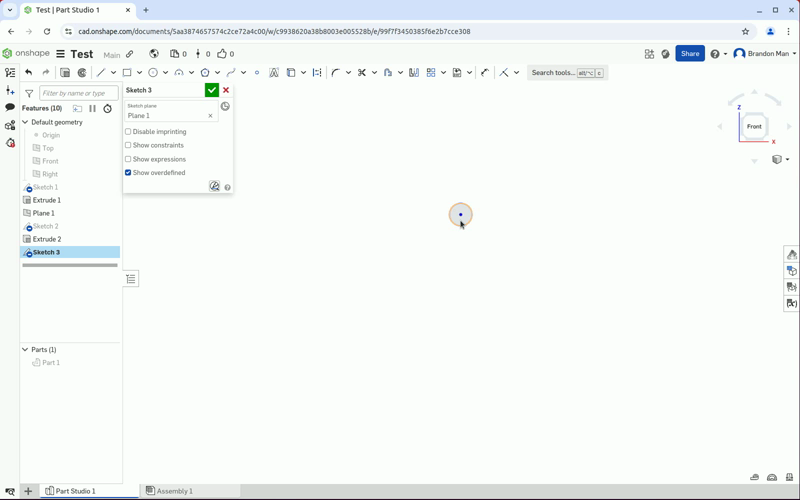
scroll(-6)
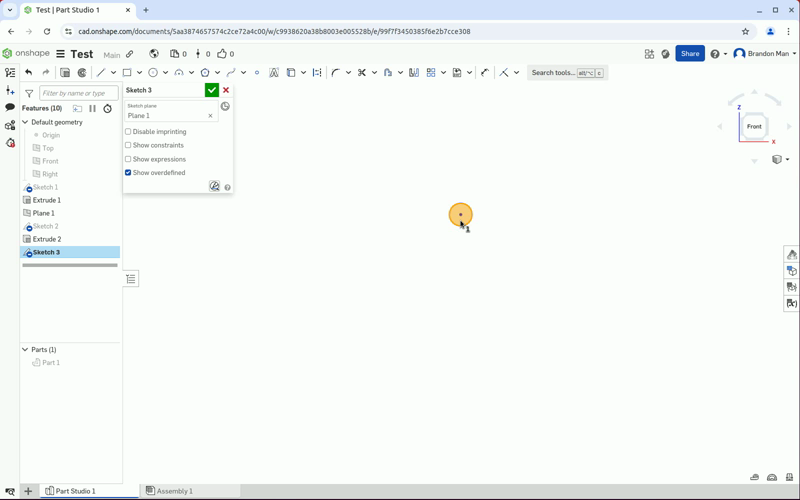
scroll(-6)
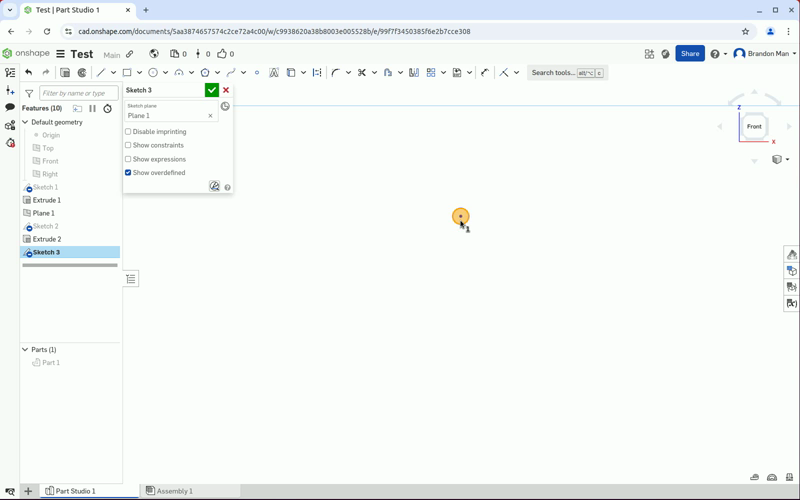
scroll(-6)
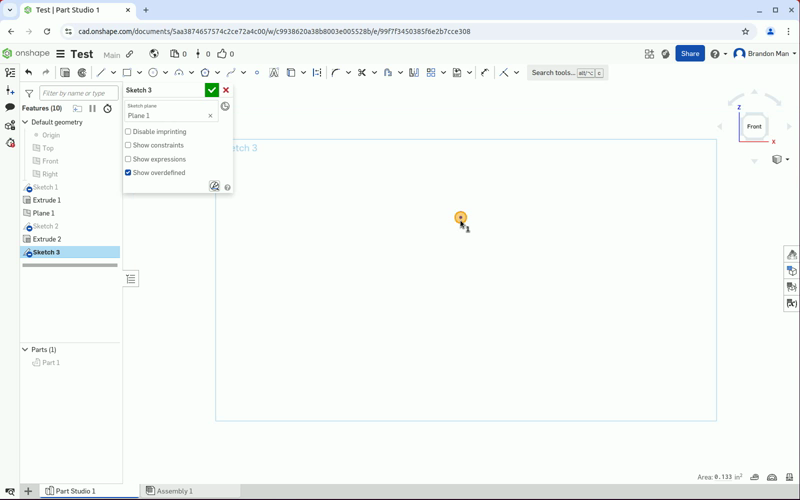
scroll(-6)
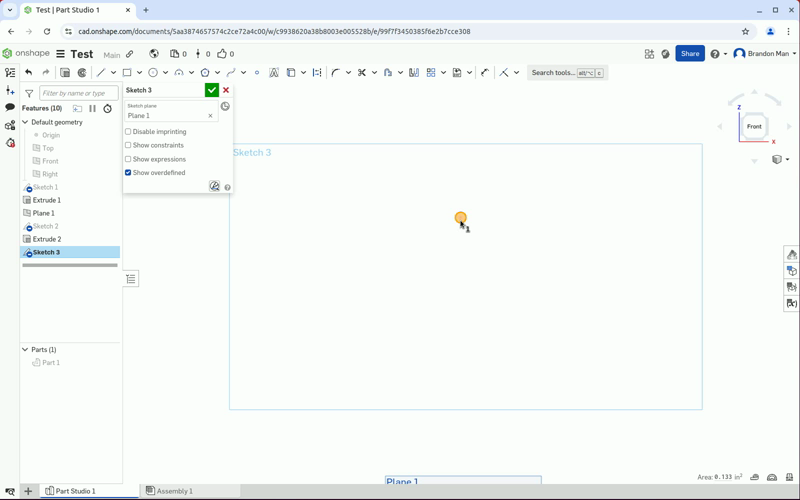
scroll(-6)
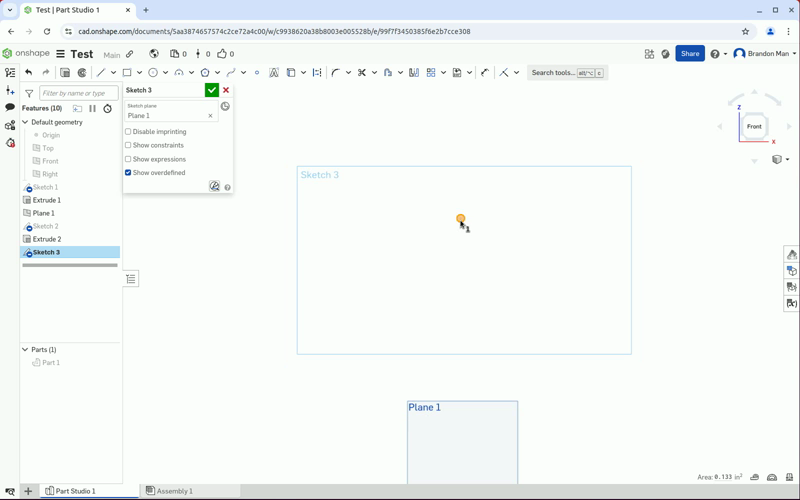
scroll(-6)
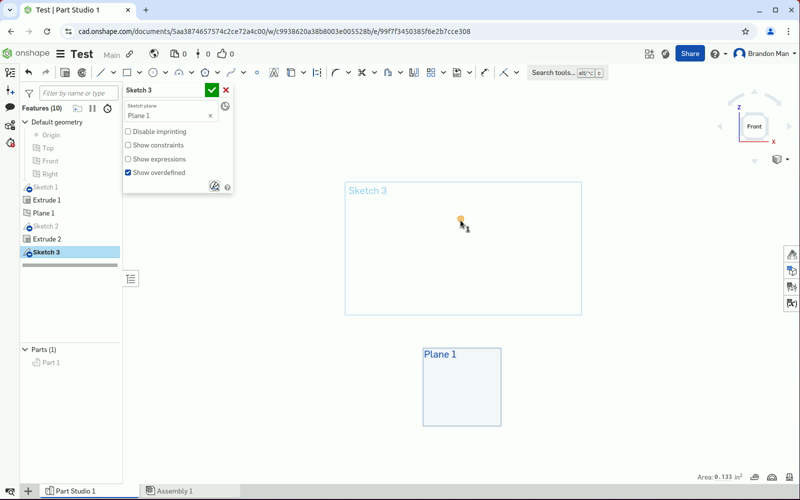
scroll(-6)
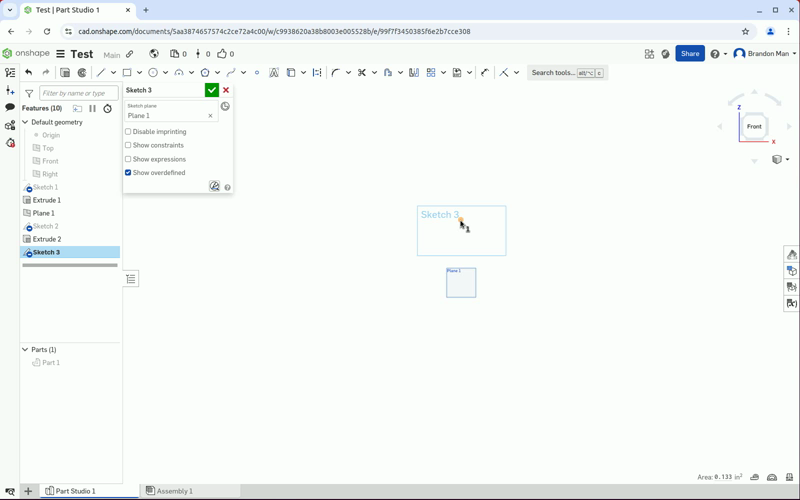
mouse_move(73, 352)
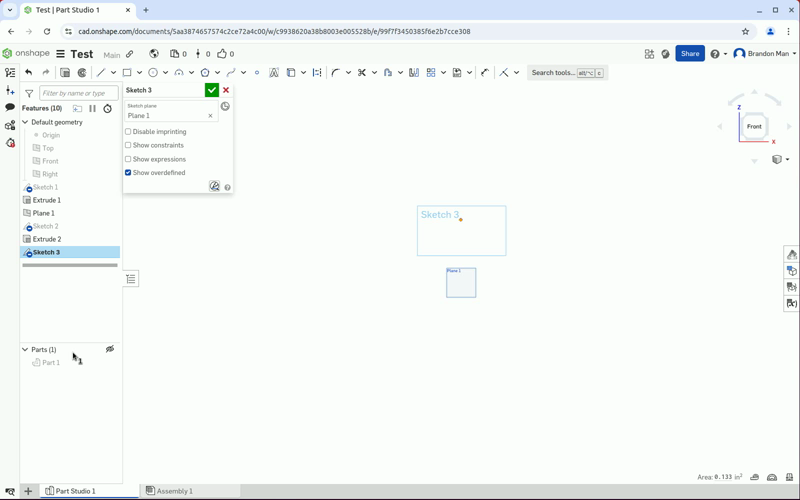
key(shift+y)
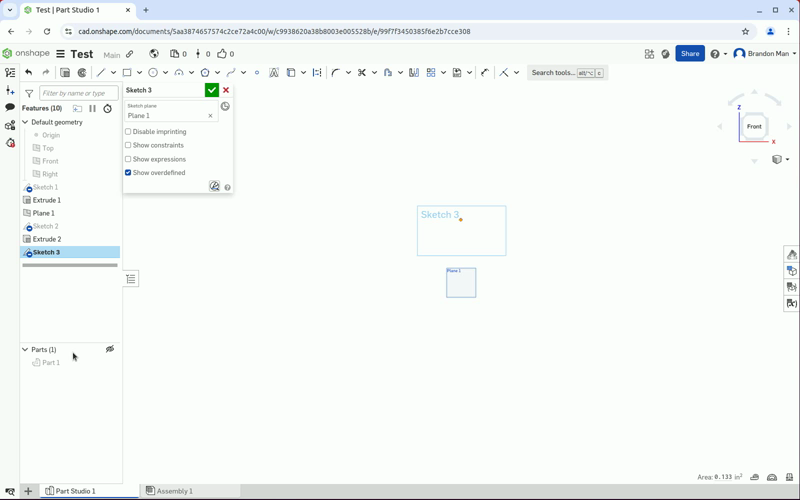
key(shift+e)
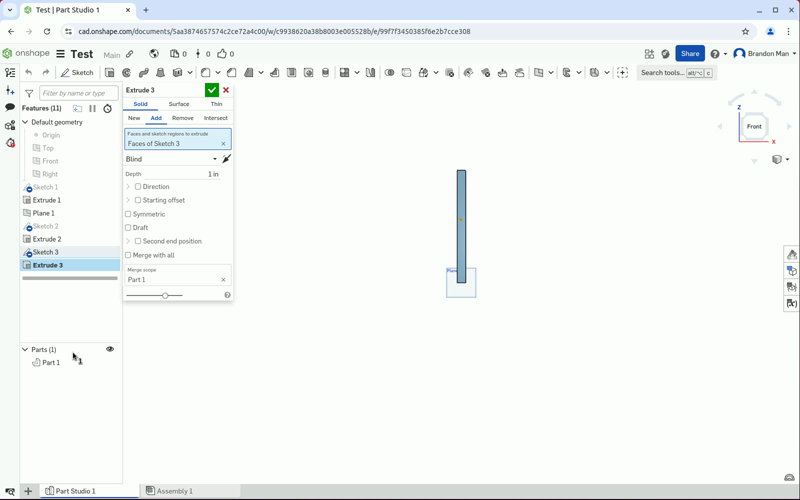
mouse_move(143, 106)
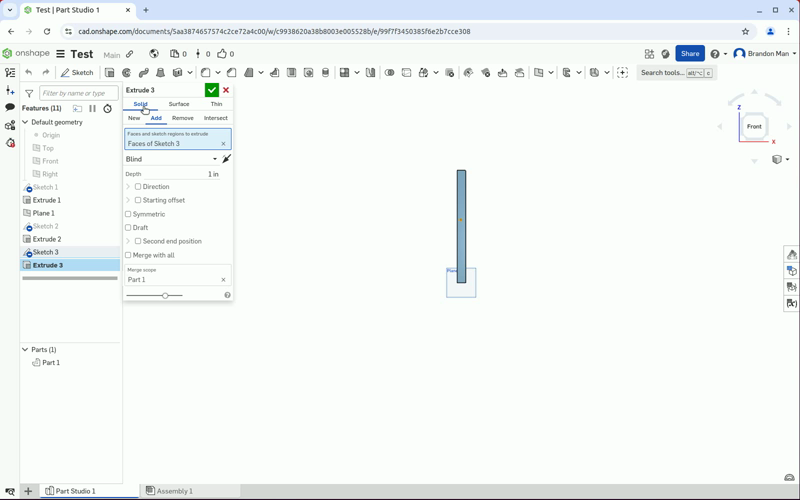
click(143, 106)
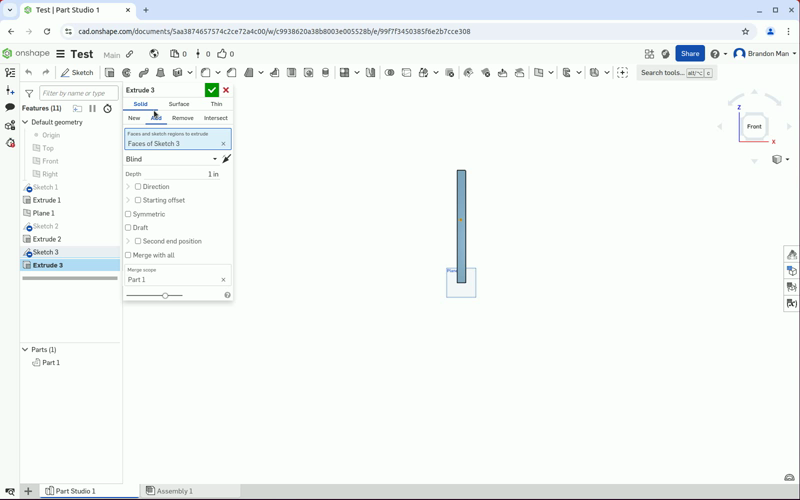
mouse_move(186, 120)
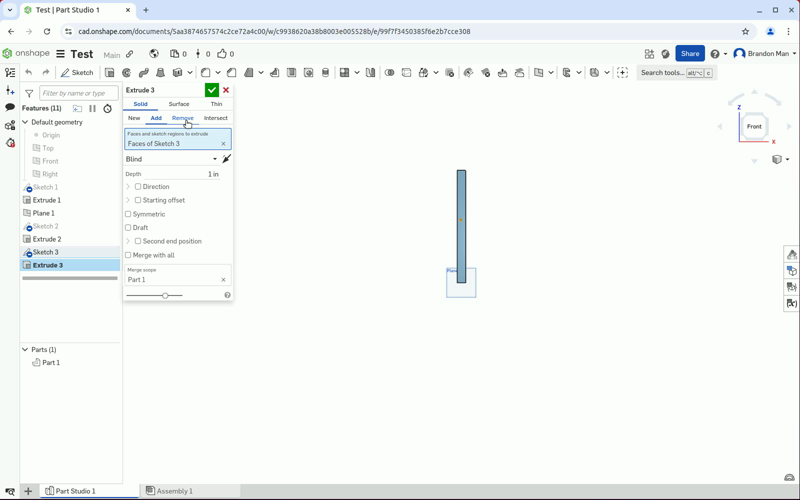
click(186, 120)
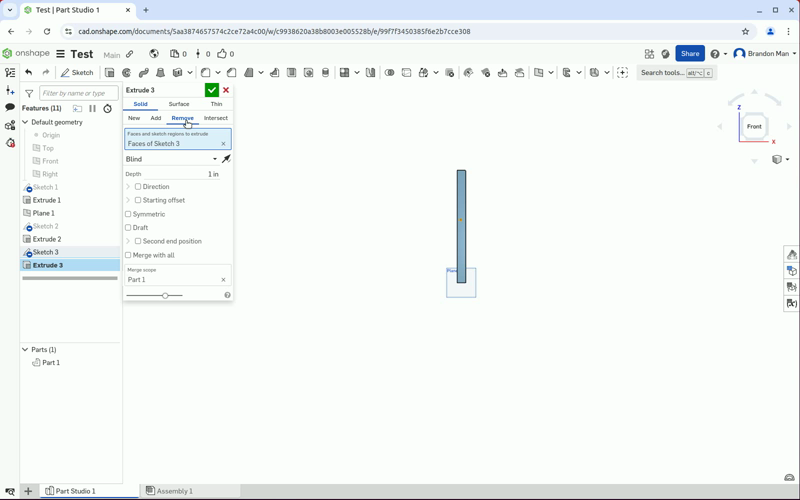
key(tab, 4)
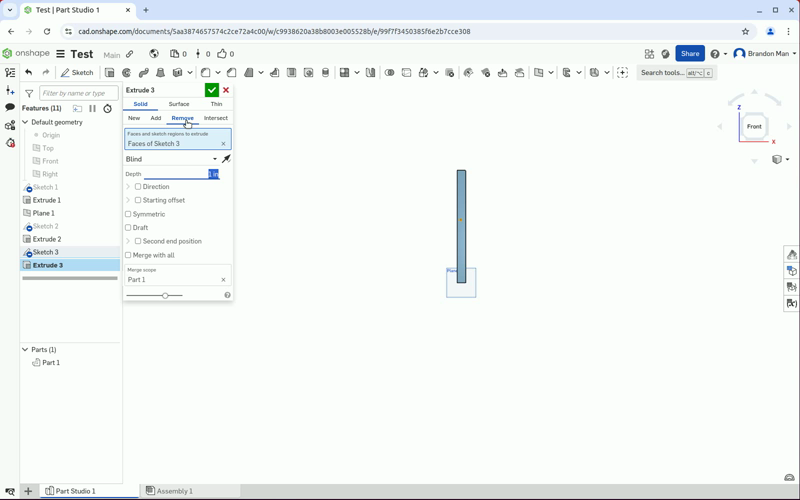
text(1.685)
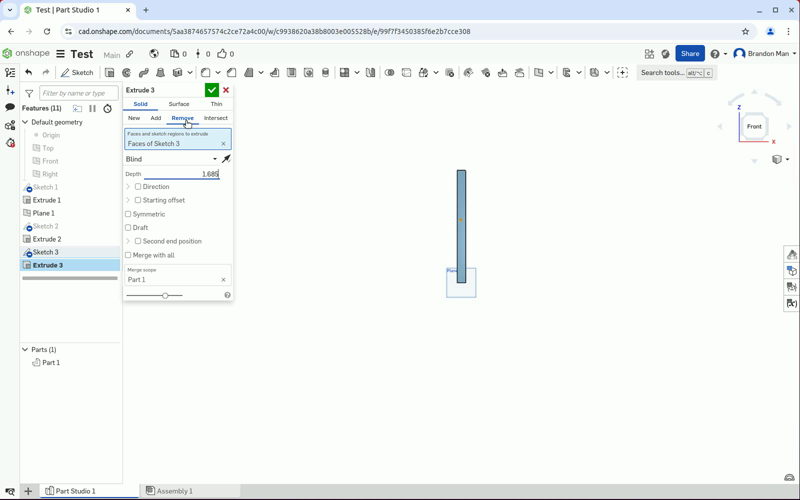
key(tab, 6)
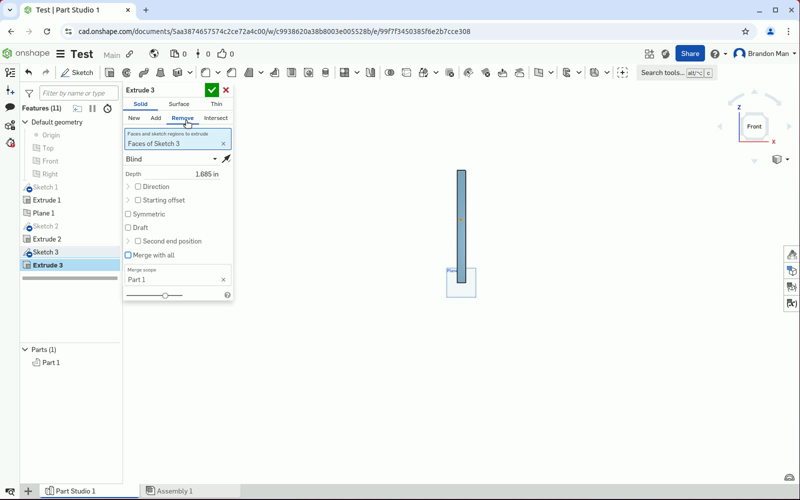
key(space)
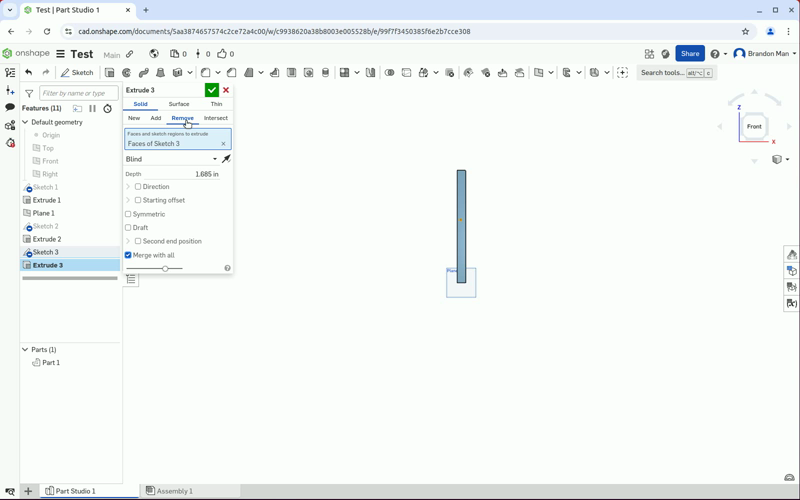
key(enter)
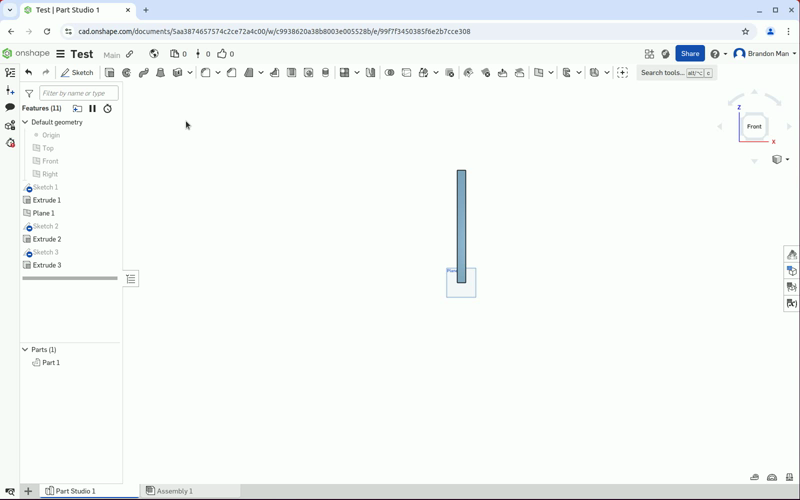
key(shift+h)
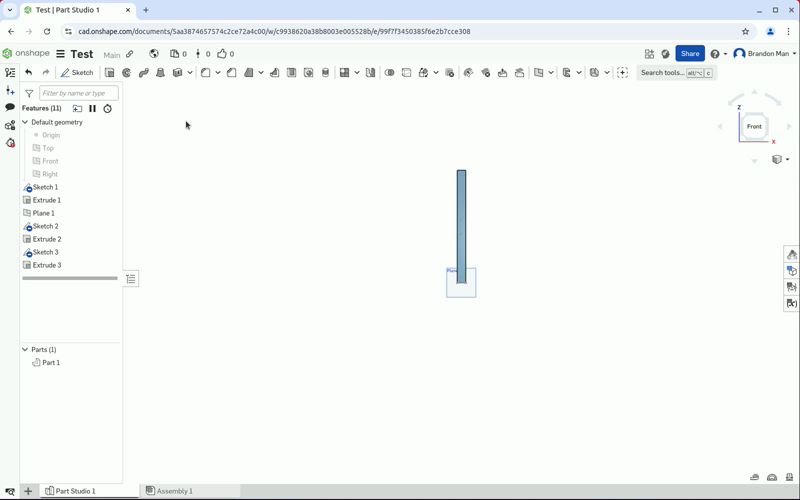
key(shift+h)
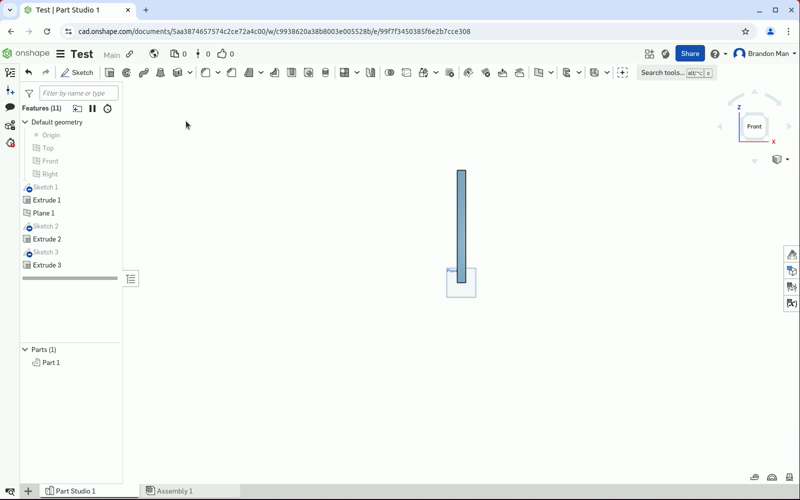
mouse_move(73, 189)
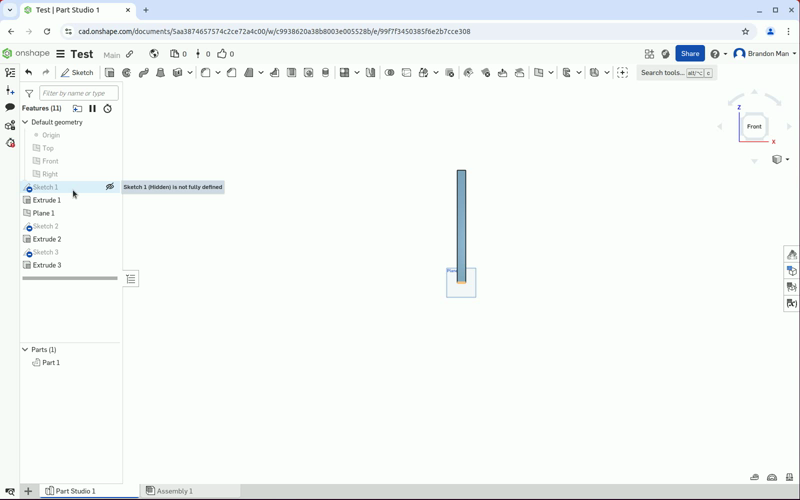
click(73, 189)
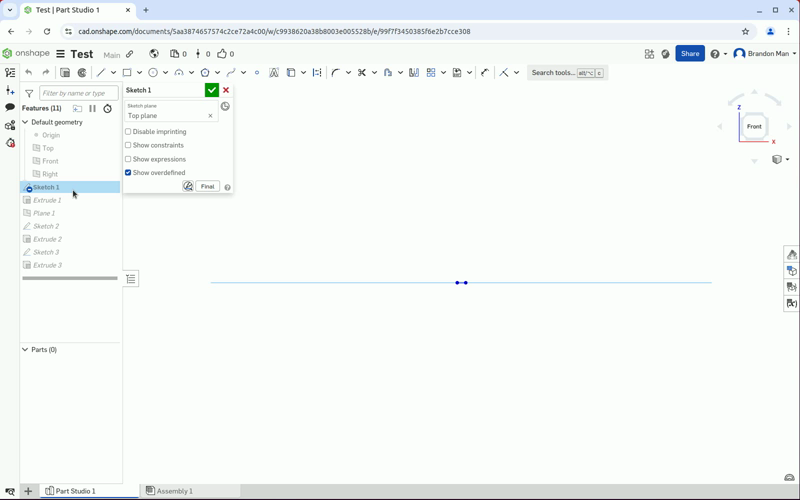
mouse_move(229, 92)
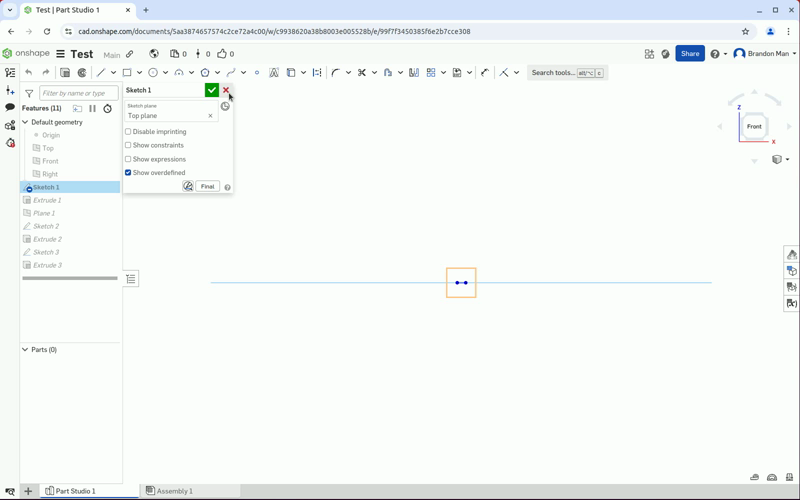
click(229, 92)
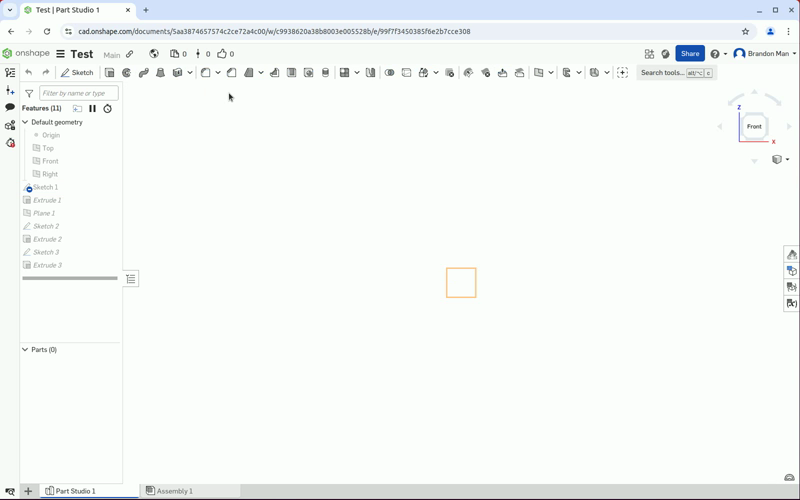
key(shift+s)
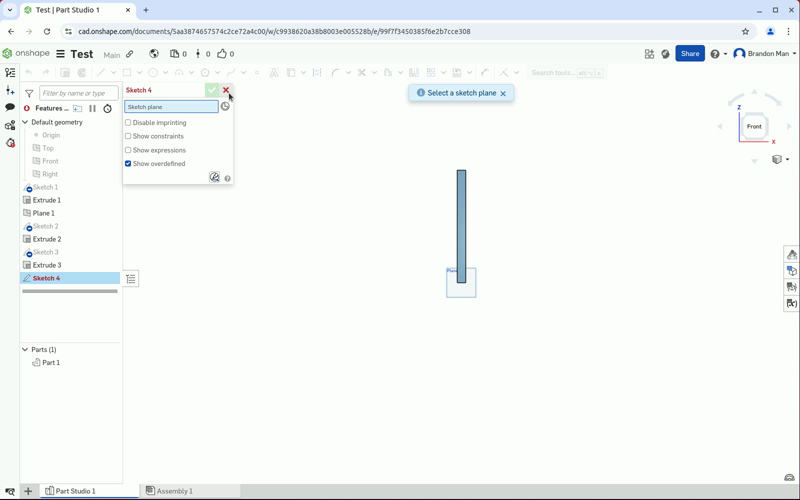
mouse_move(73, 215)
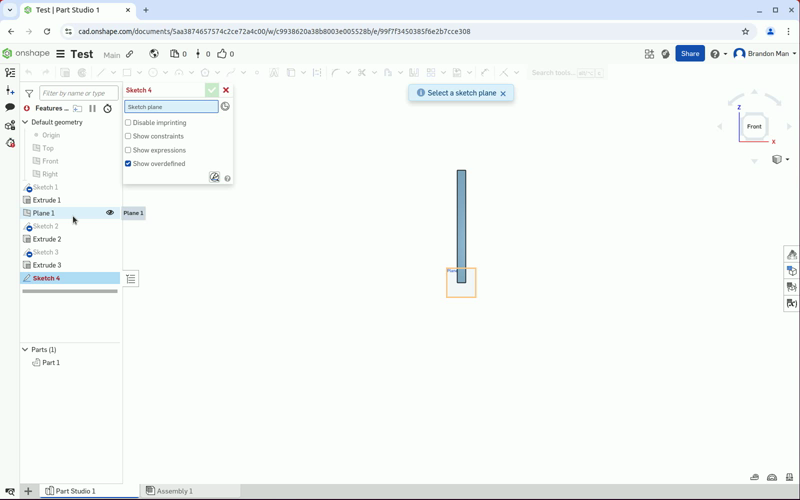
click(73, 215)
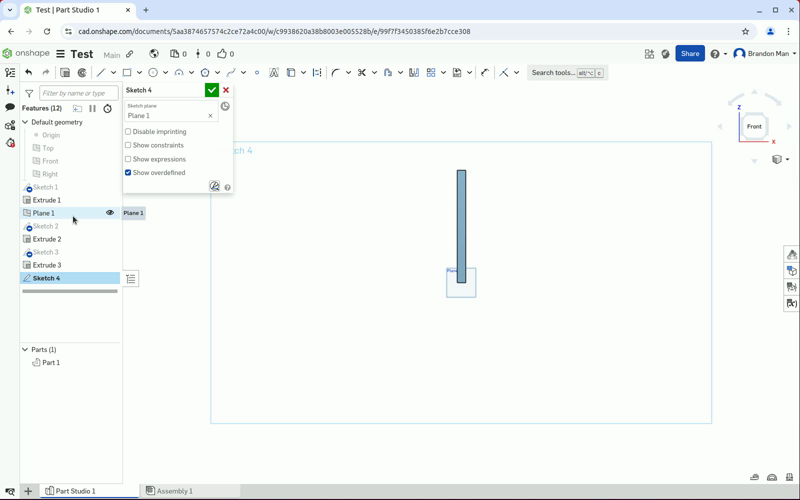
mouse_move(73, 352)
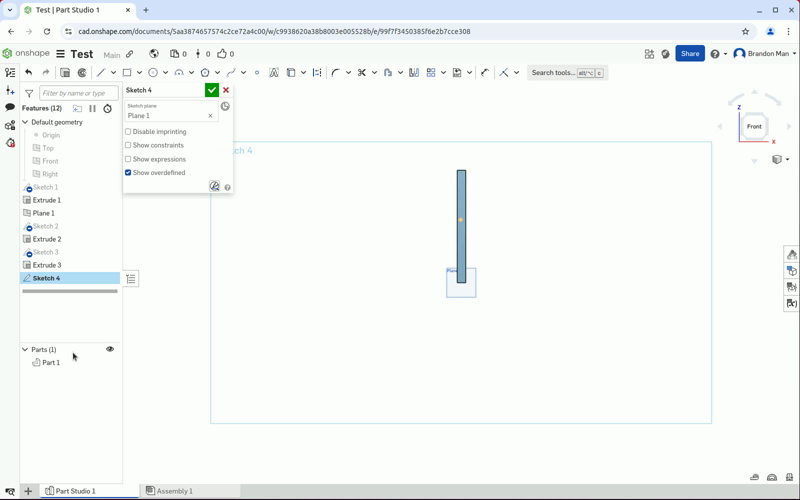
key(y)
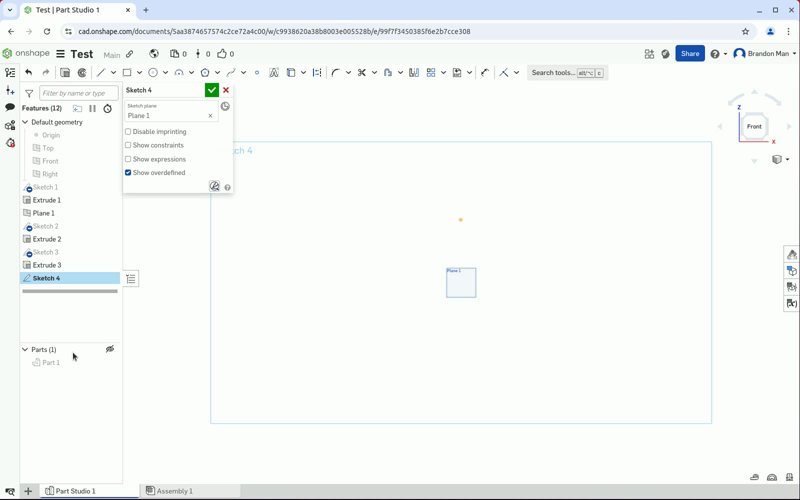
key(c)
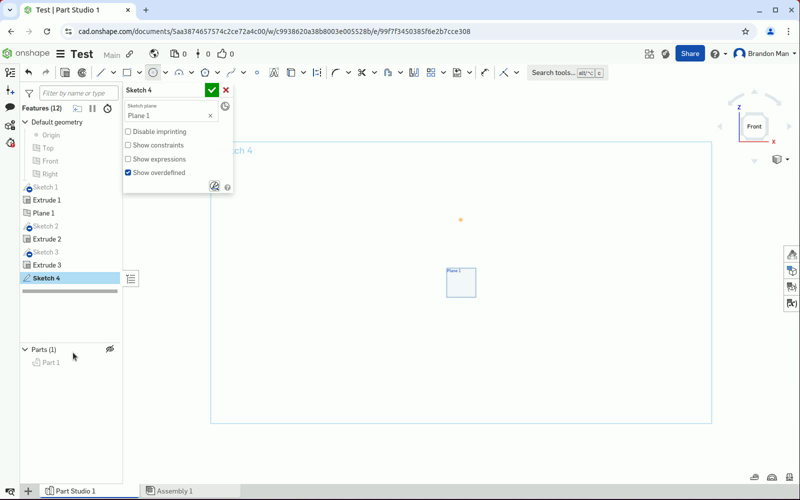
key_down(shift)
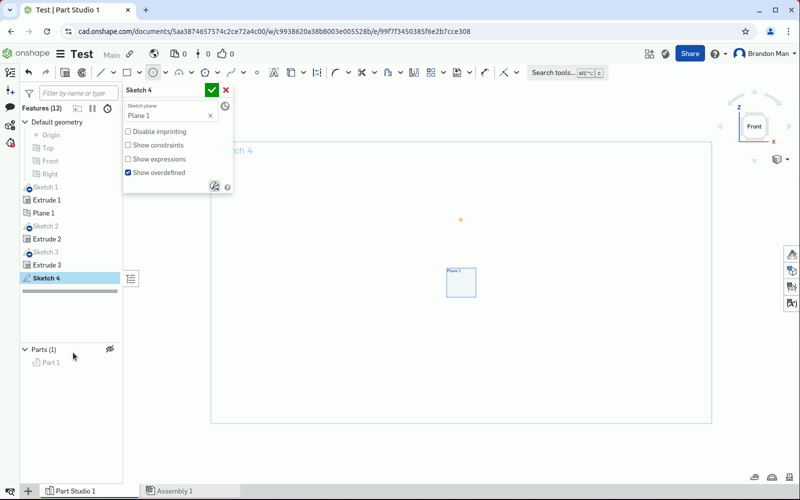
mouse_move(460, 216)
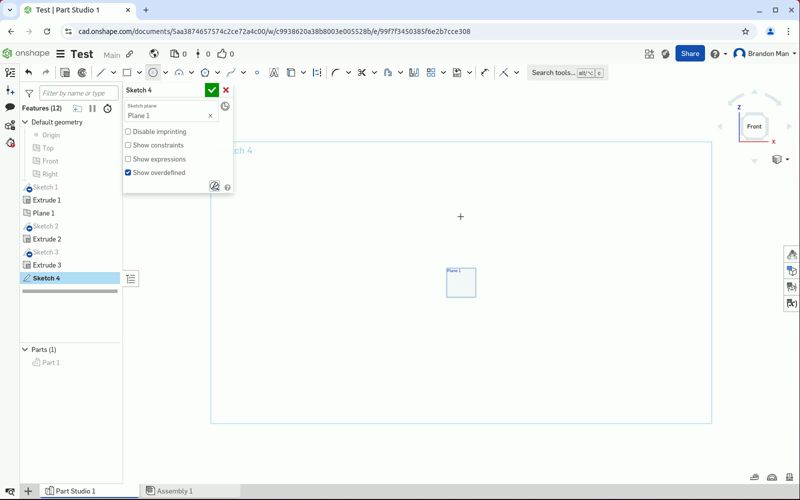
click(460, 216)
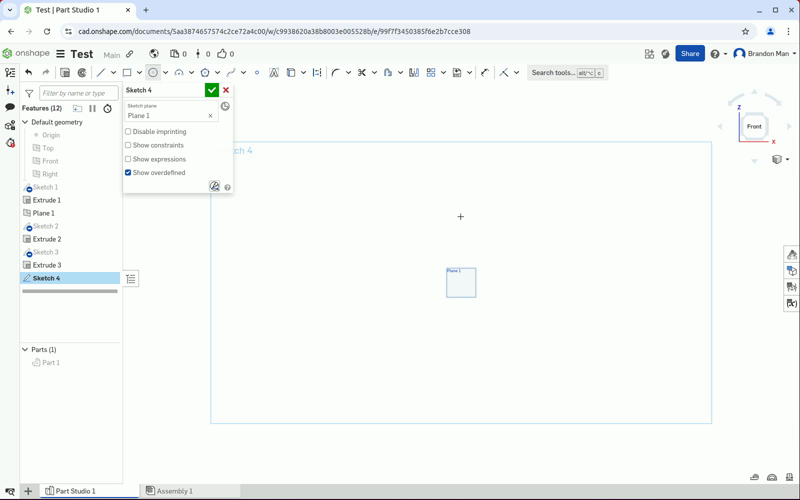
key_up(shift)
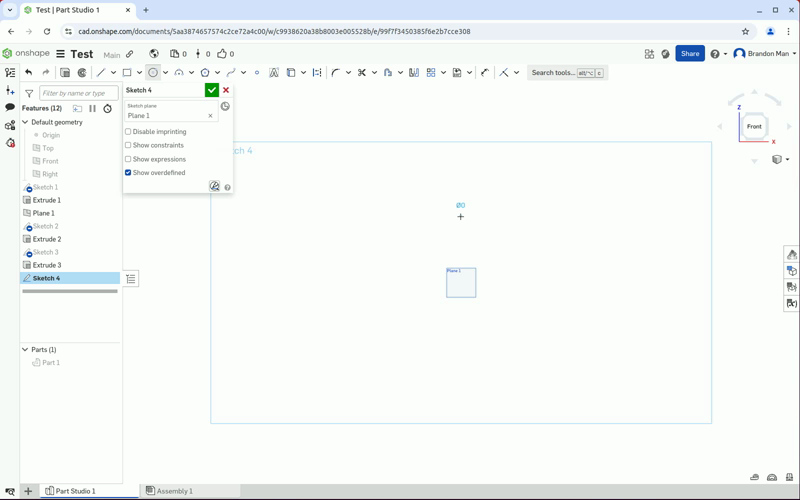
mouse_move(461, 216)
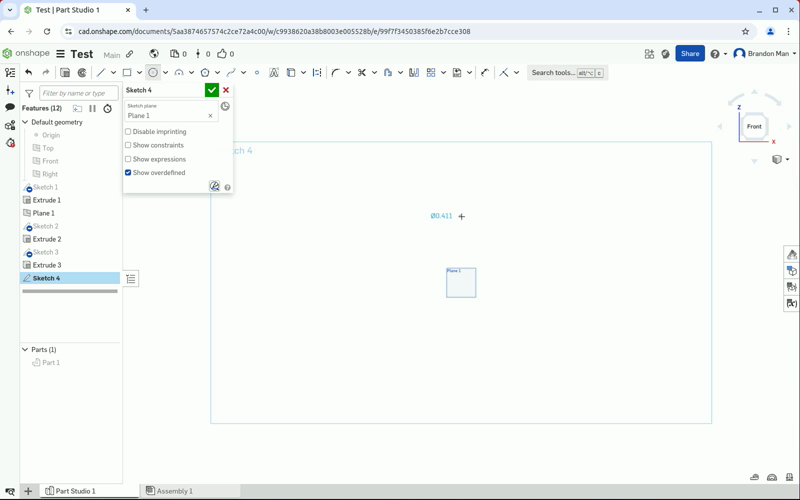
scroll(6)
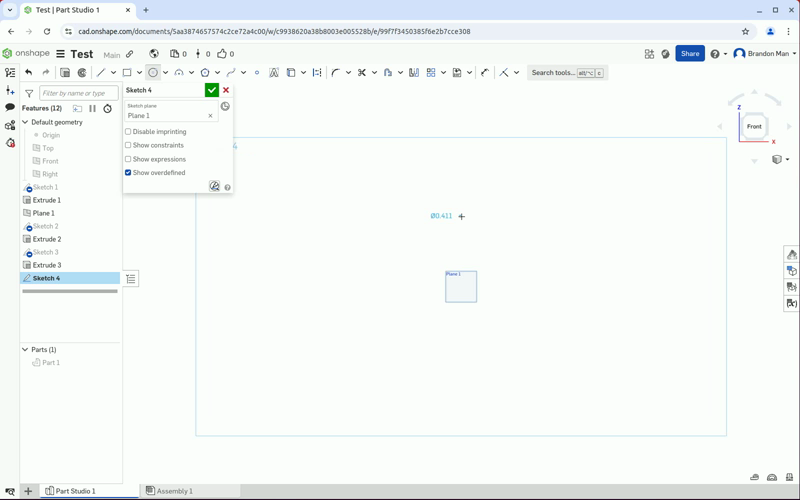
scroll(6)
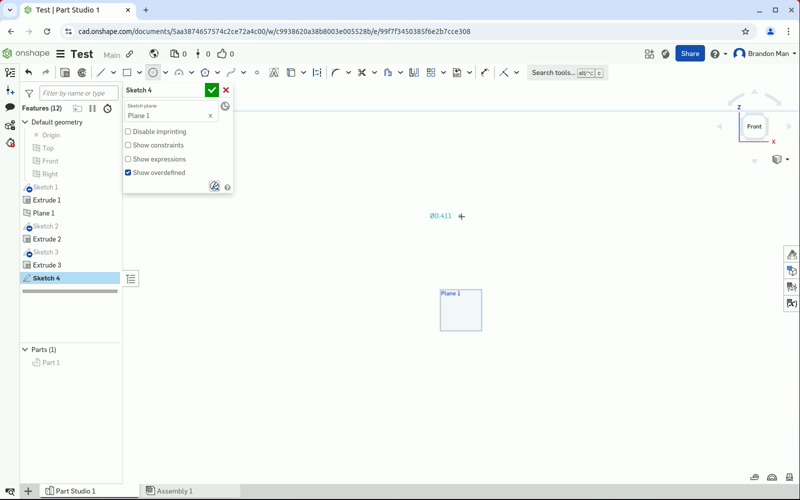
scroll(6)
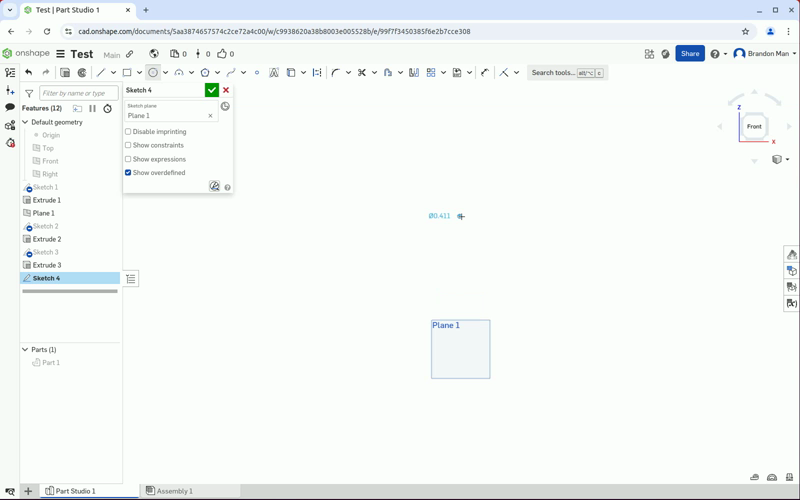
scroll(6)
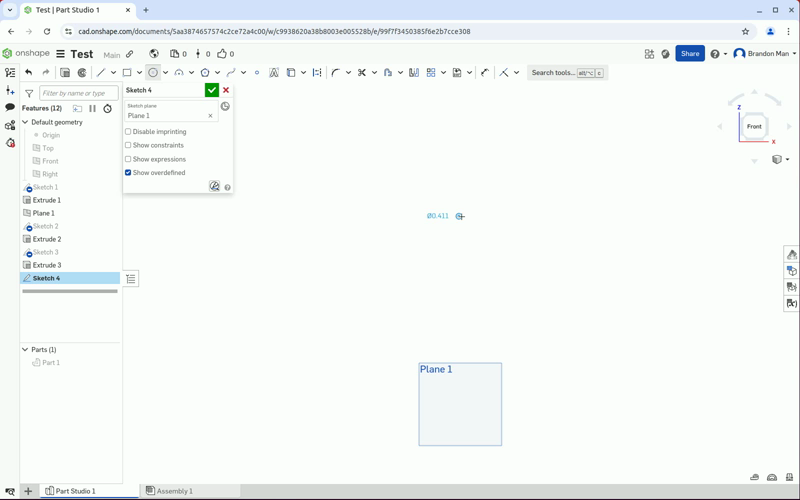
scroll(6)
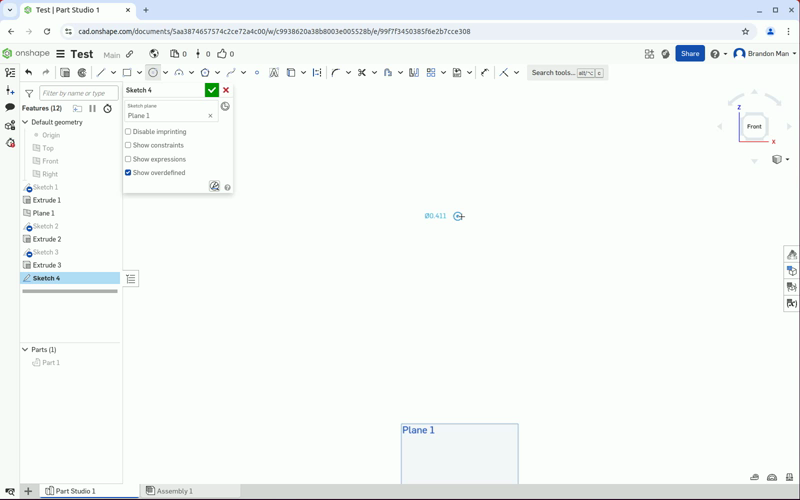
scroll(6)
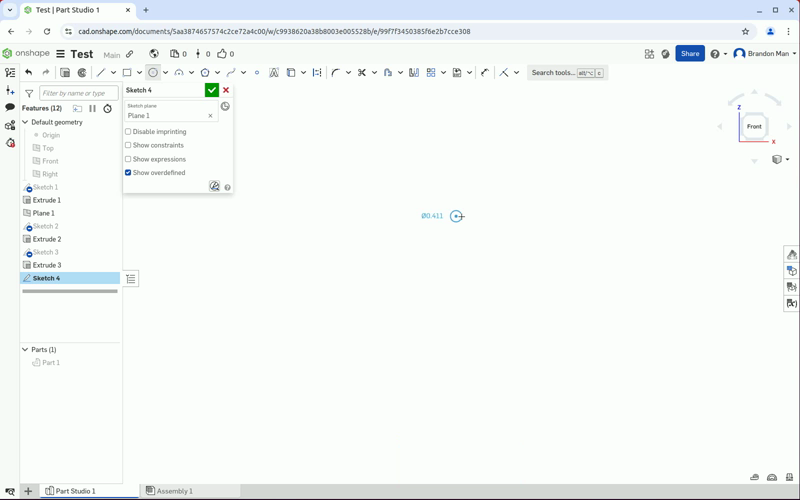
scroll(6)
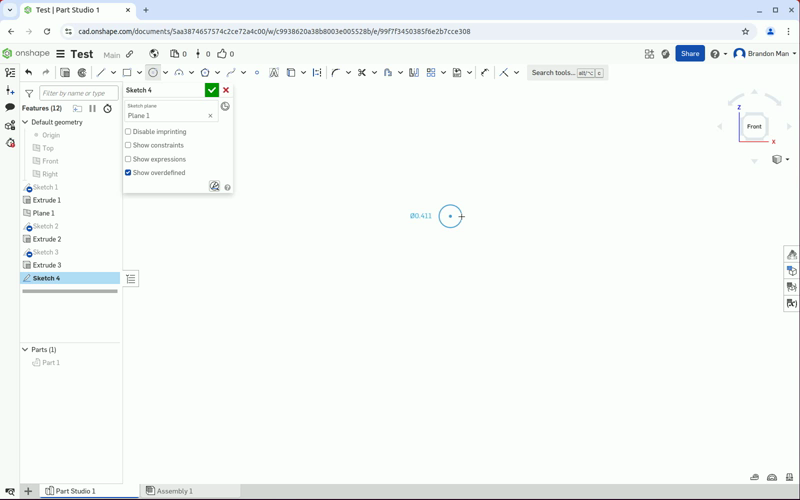
click(461, 216)
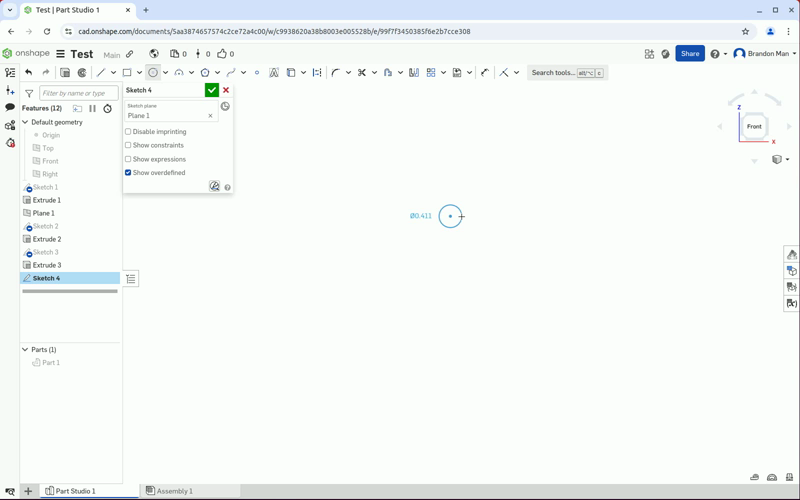
scroll(-6)
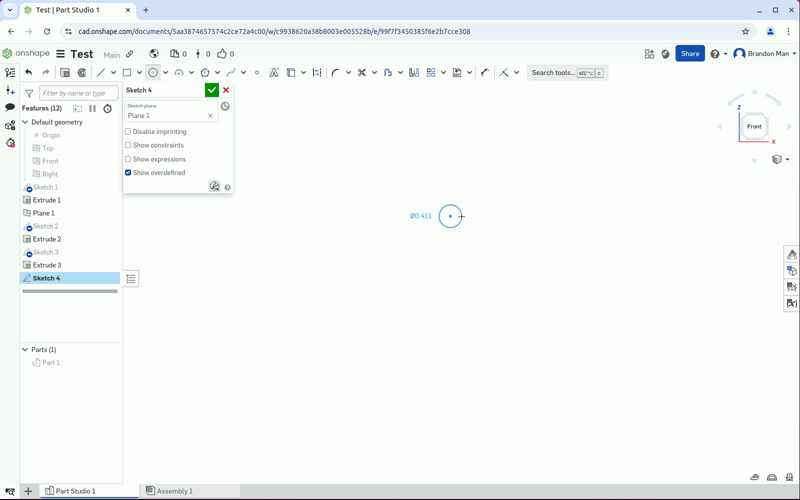
scroll(-6)
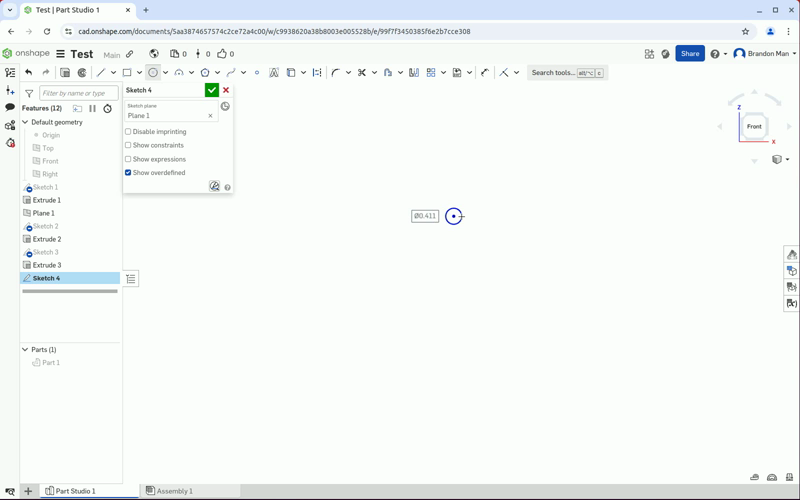
scroll(-6)
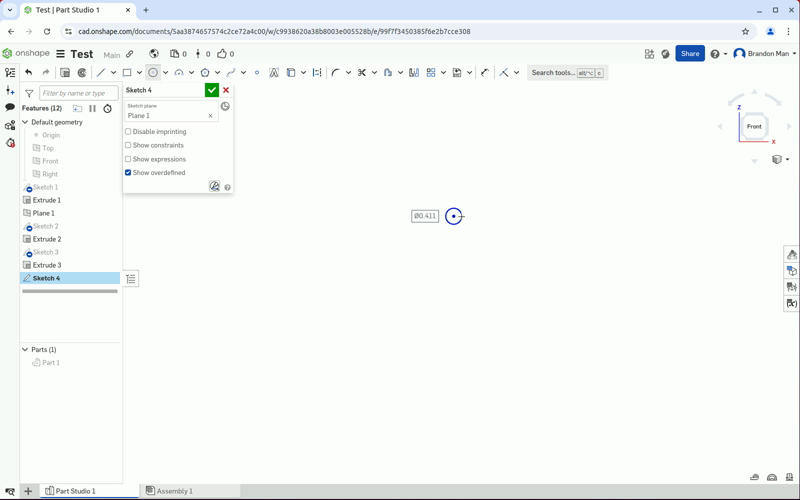
scroll(-6)
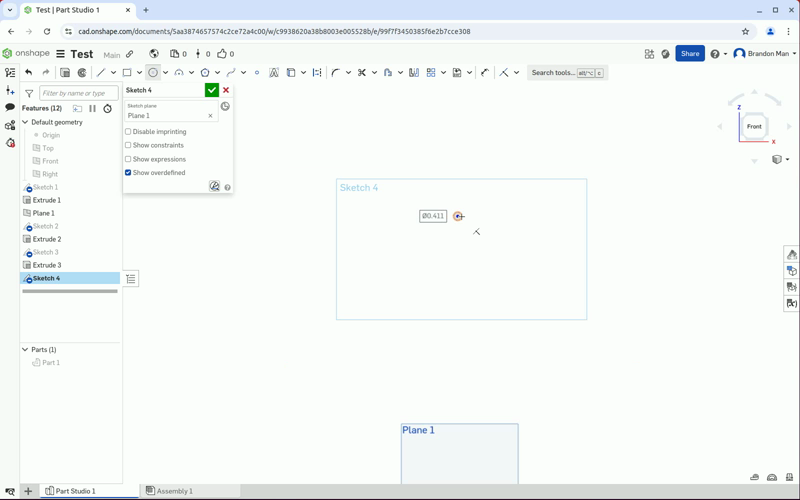
scroll(-6)
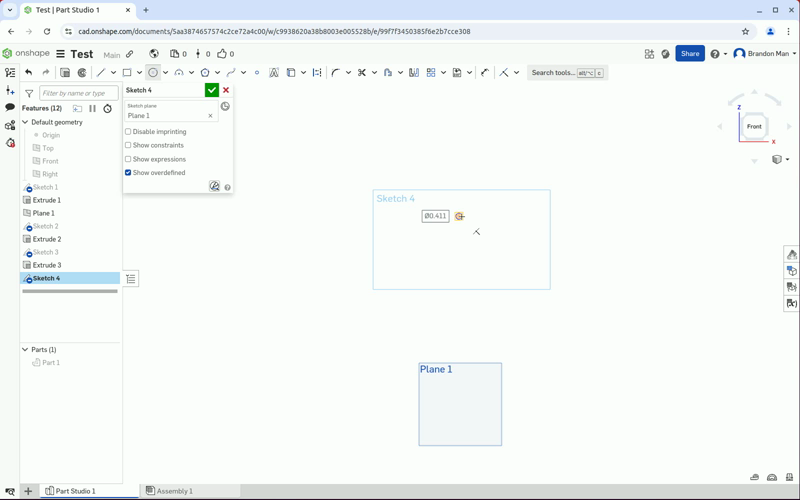
scroll(-6)
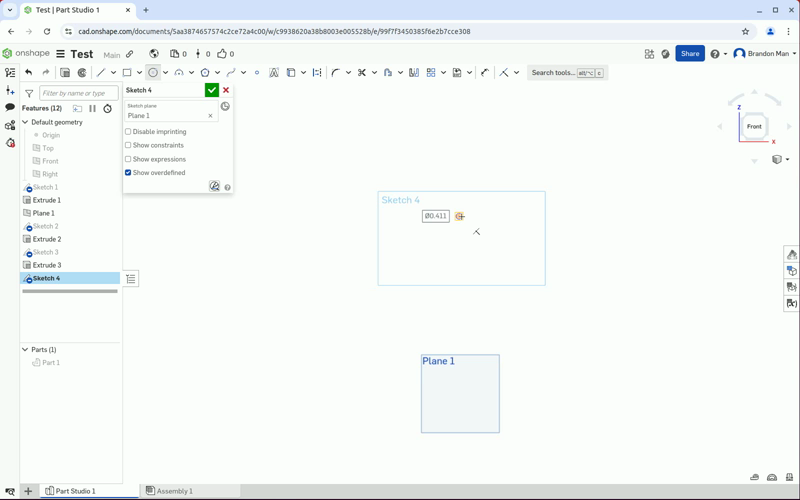
scroll(-6)
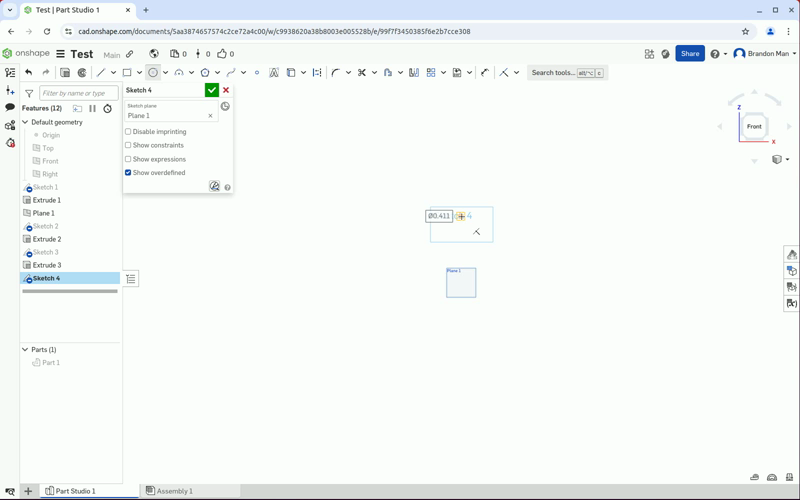
key(esc)
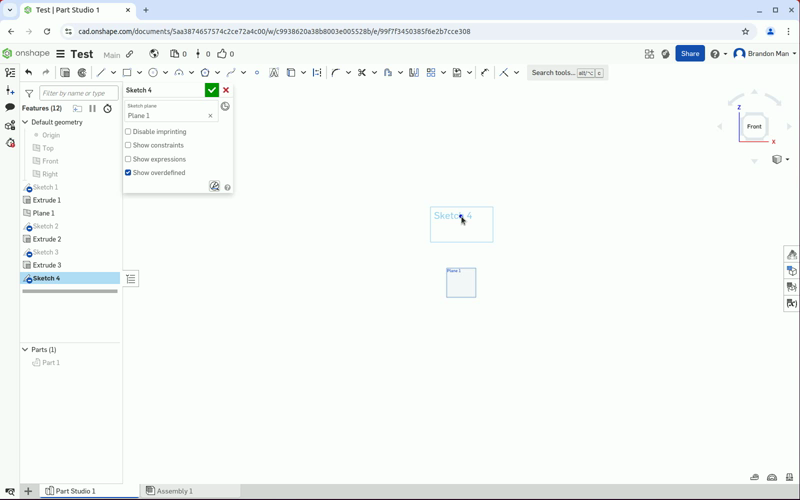
mouse_move(460, 216)
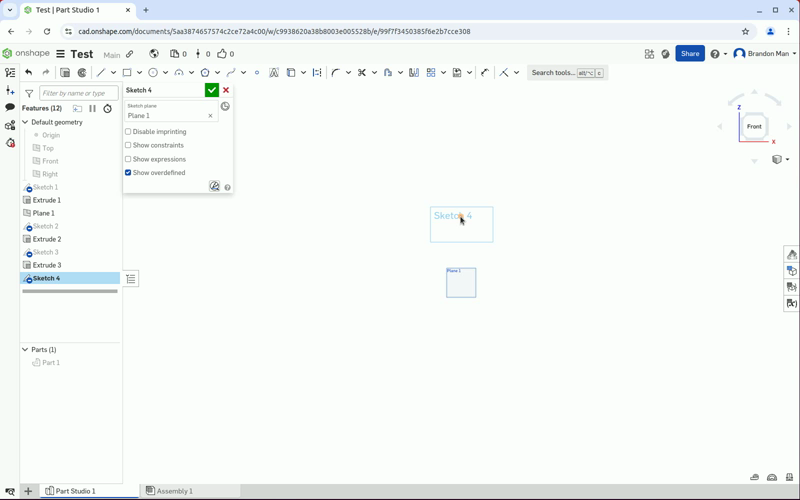
scroll(6)
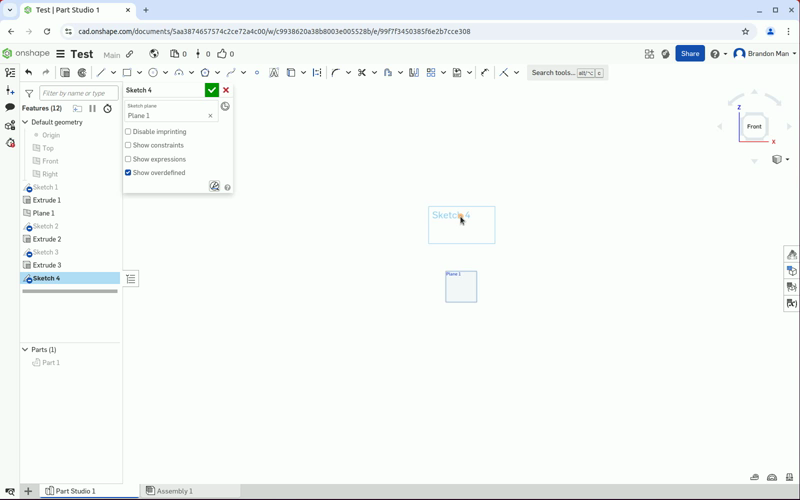
scroll(6)
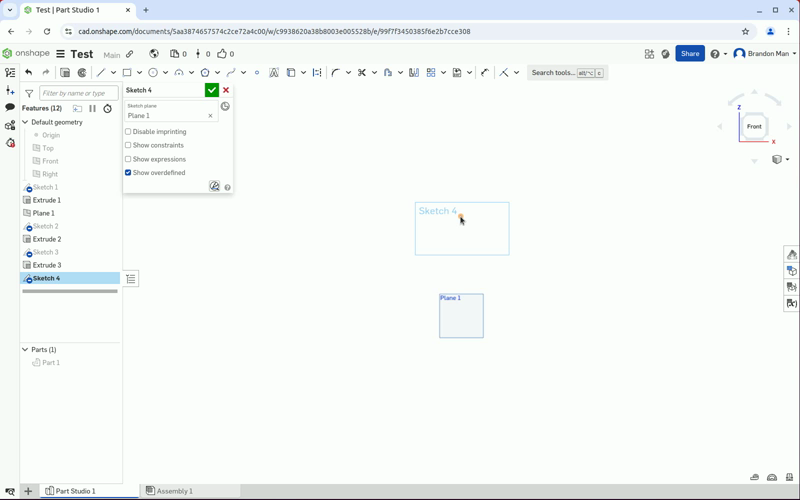
scroll(6)
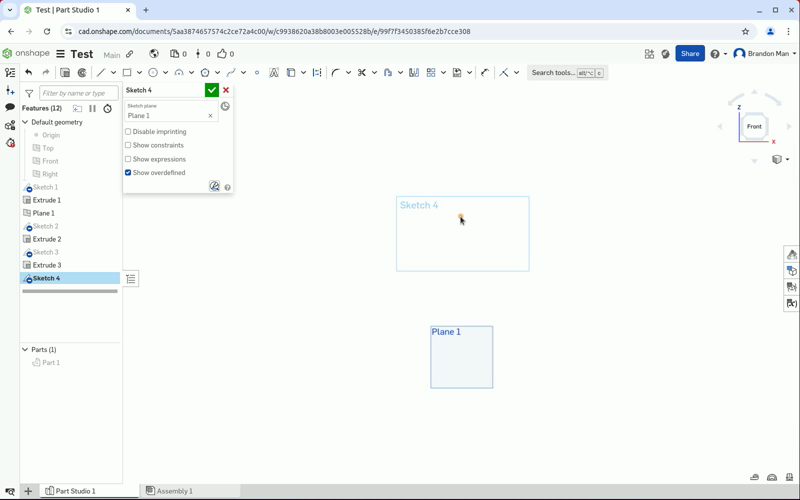
scroll(6)
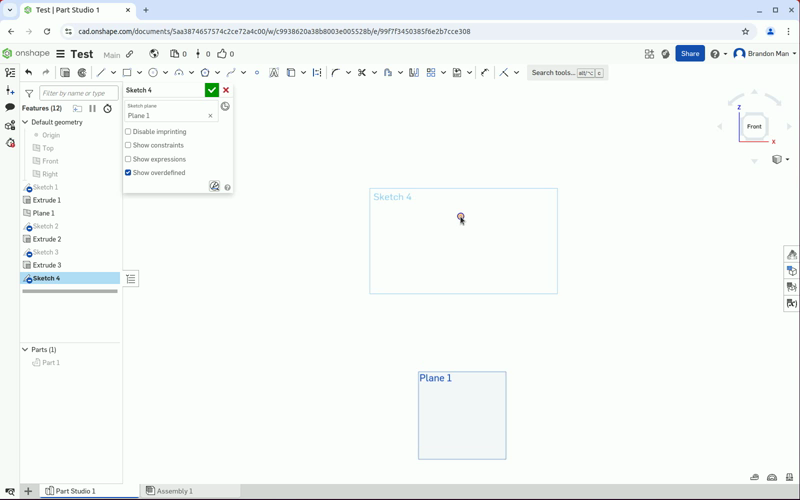
scroll(6)
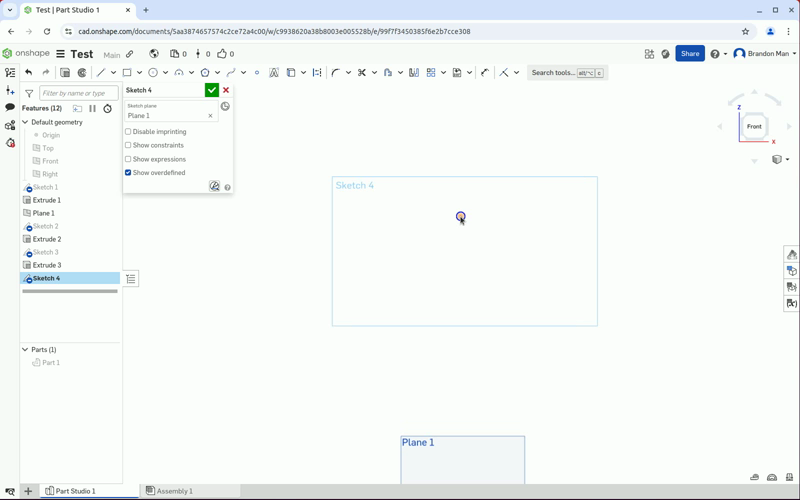
scroll(6)
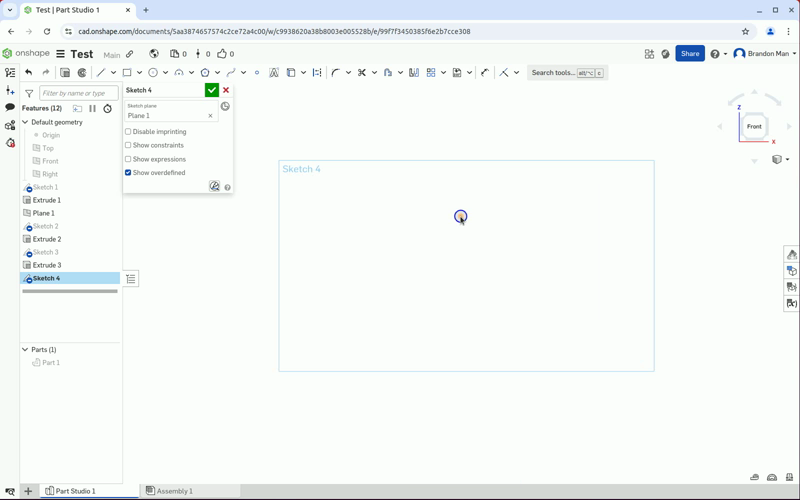
scroll(6)
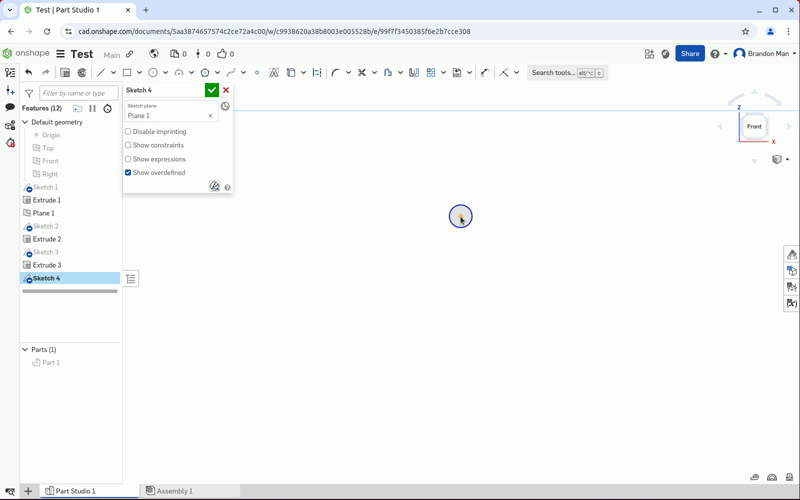
click(460, 216)
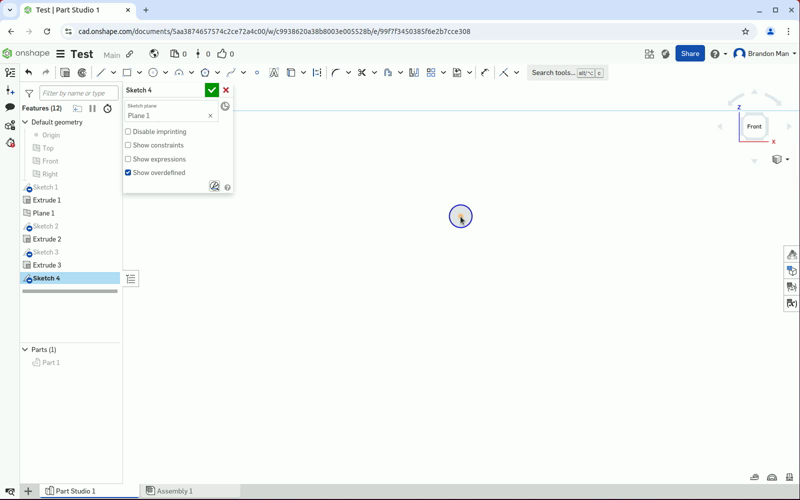
scroll(-6)
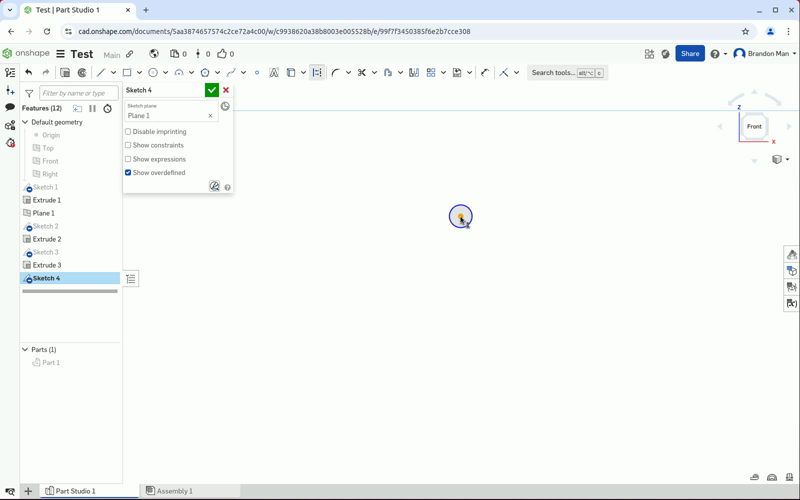
scroll(-6)
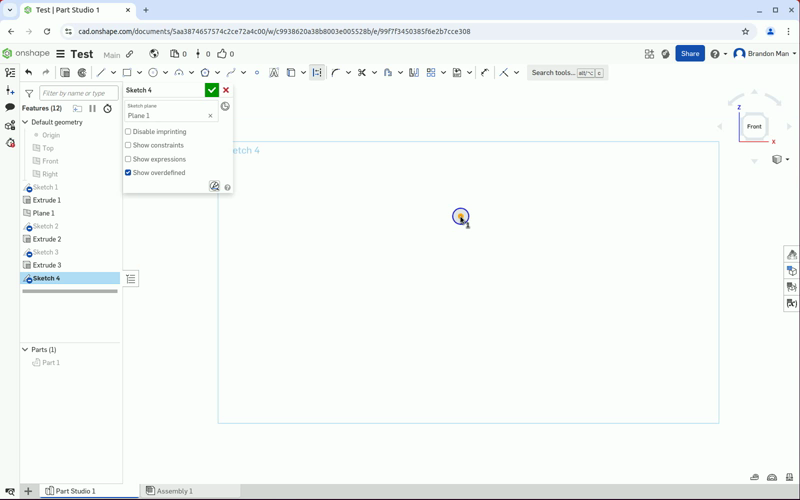
scroll(-6)
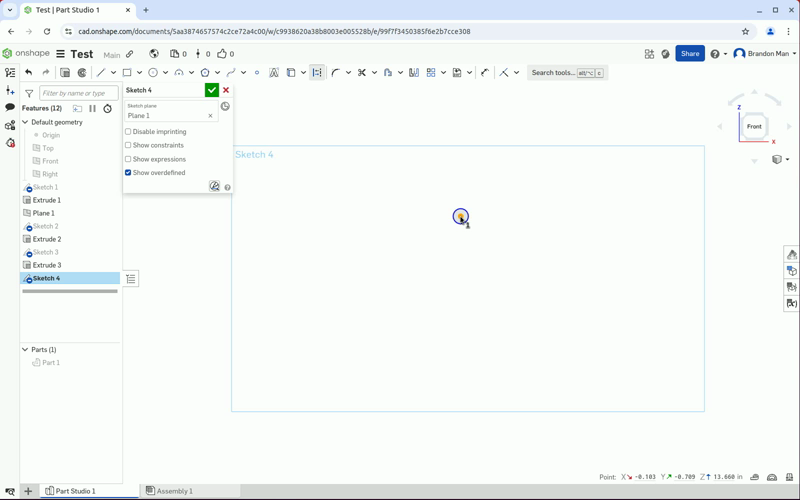
scroll(-6)
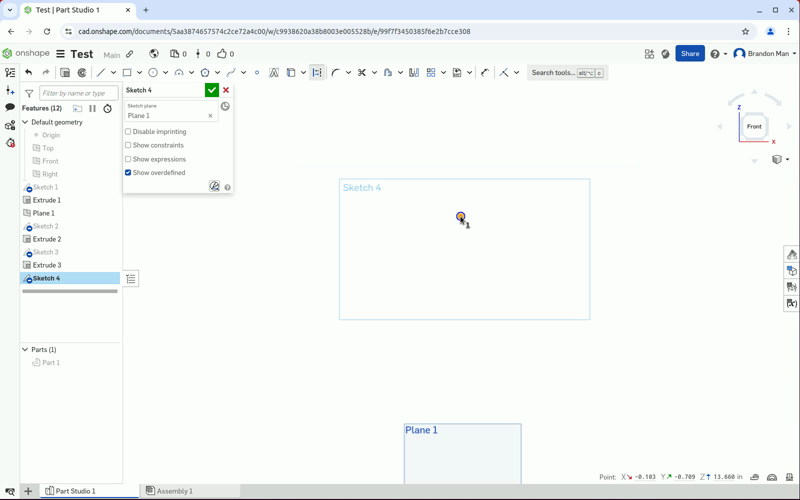
scroll(-6)
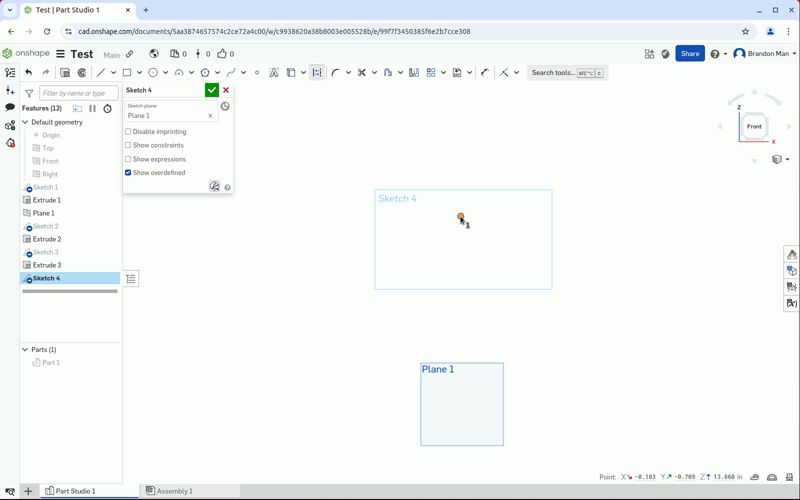
scroll(-6)
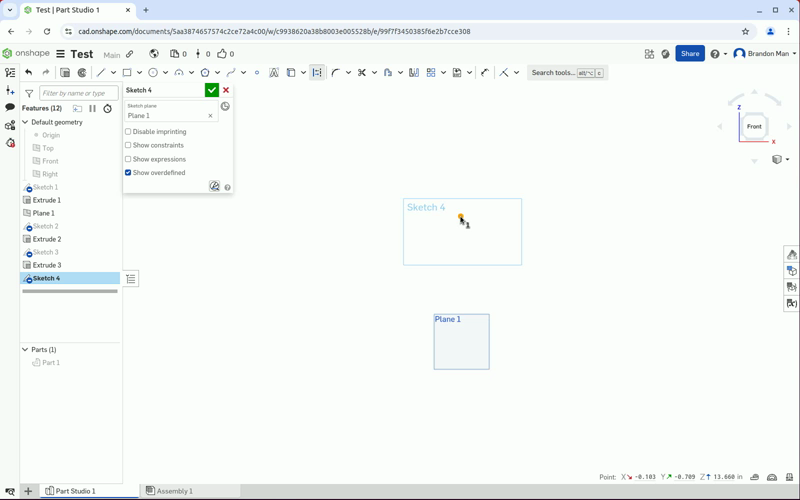
scroll(-6)
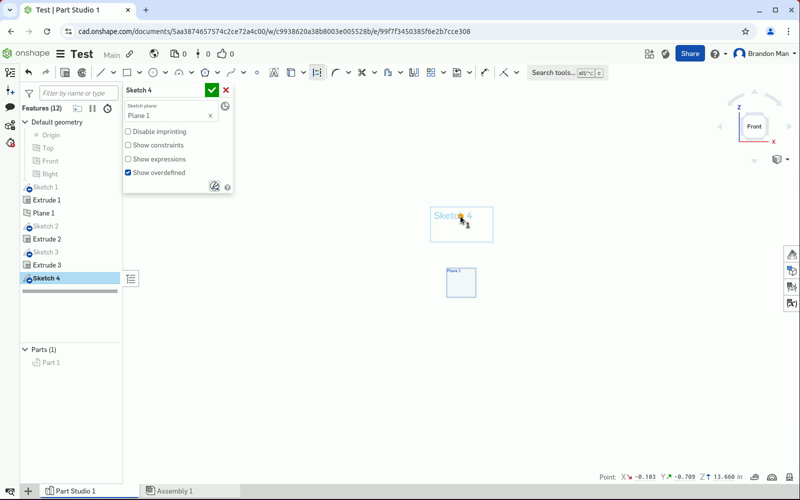
mouse_move(73, 352)
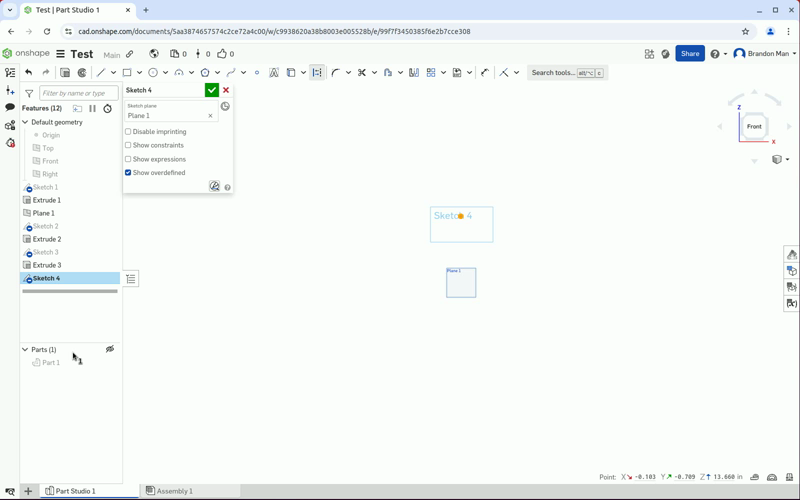
key(shift+y)
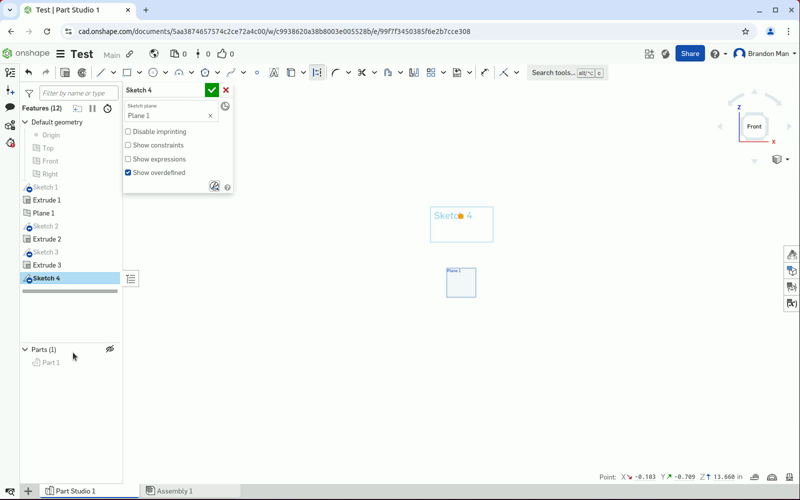
key(shift+e)
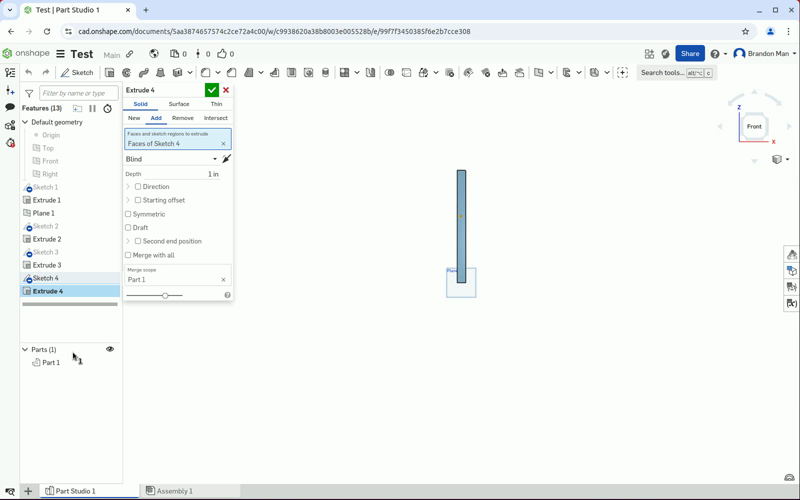
mouse_move(143, 106)
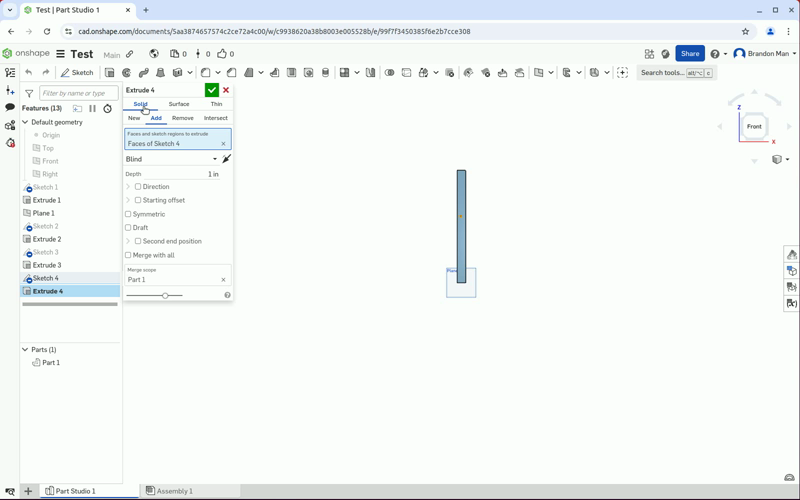
click(143, 106)
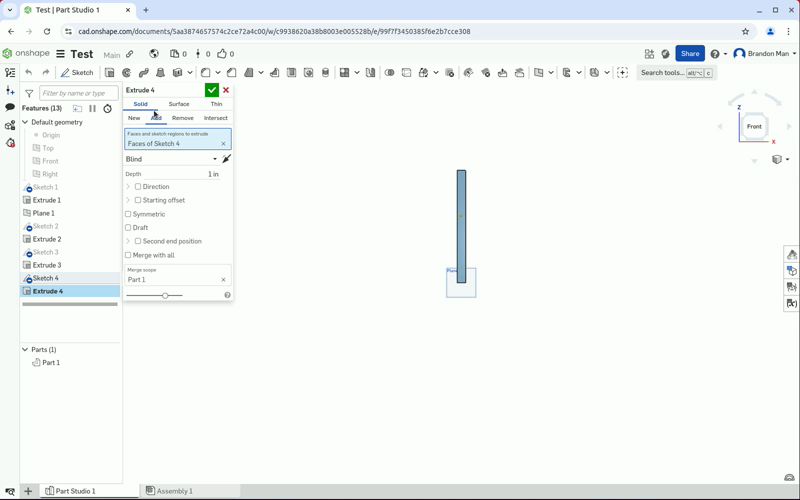
mouse_move(186, 120)
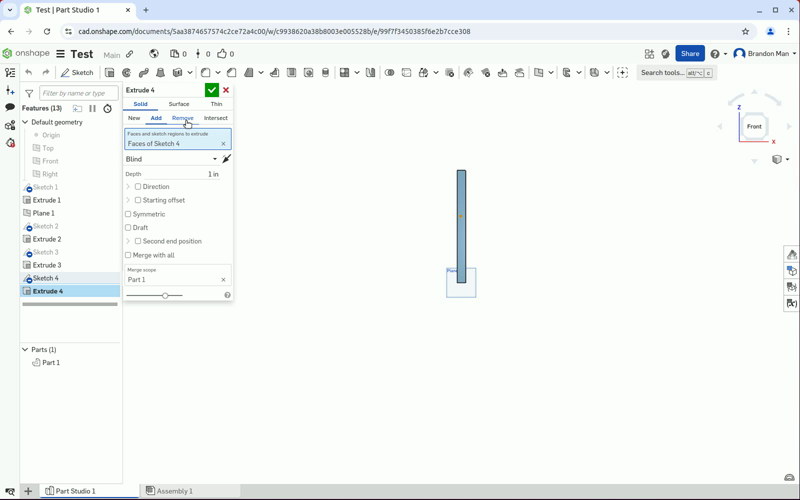
click(186, 120)
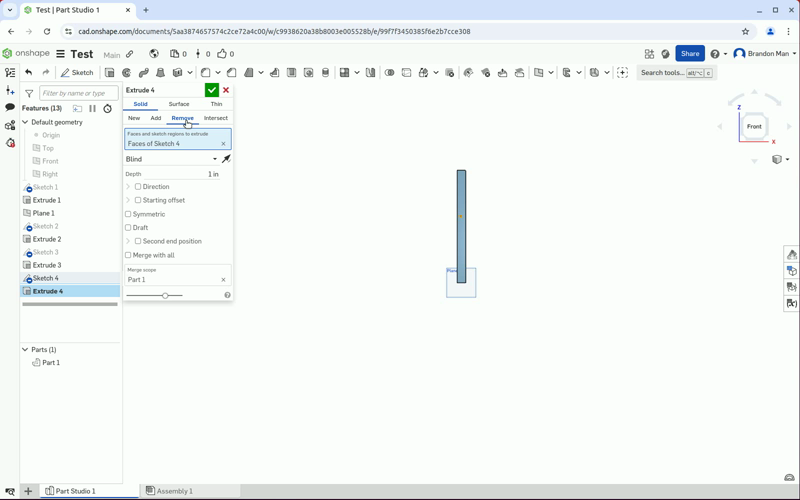
key(tab, 4)
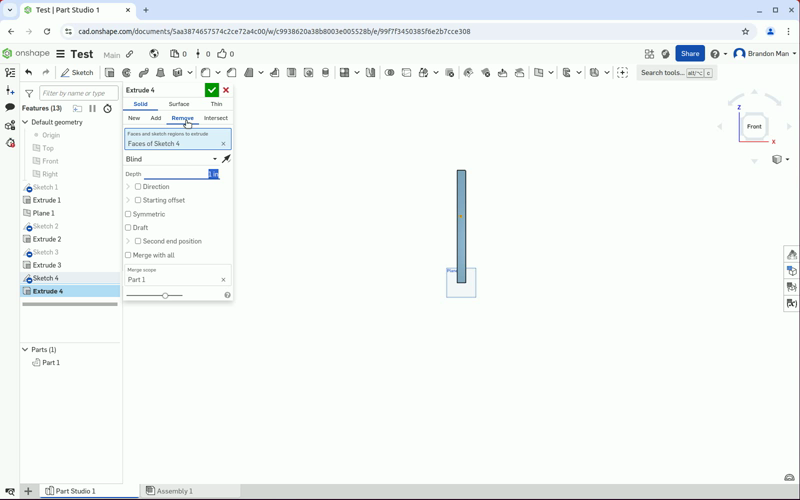
text(1.685)
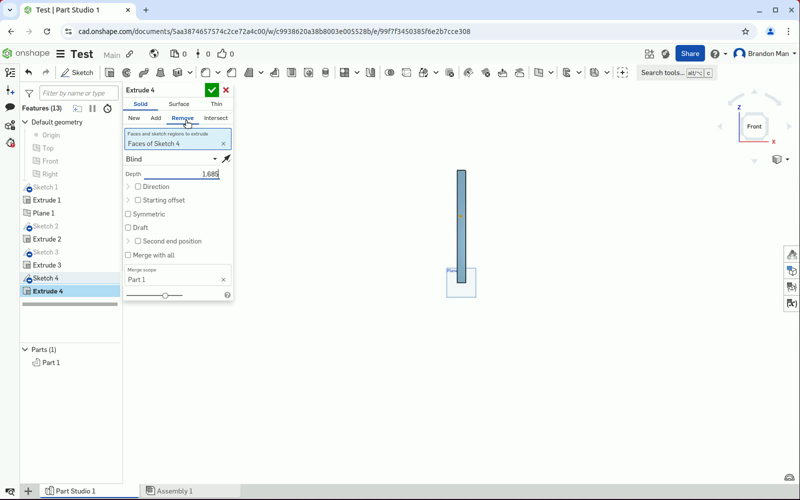
key(tab, 6)
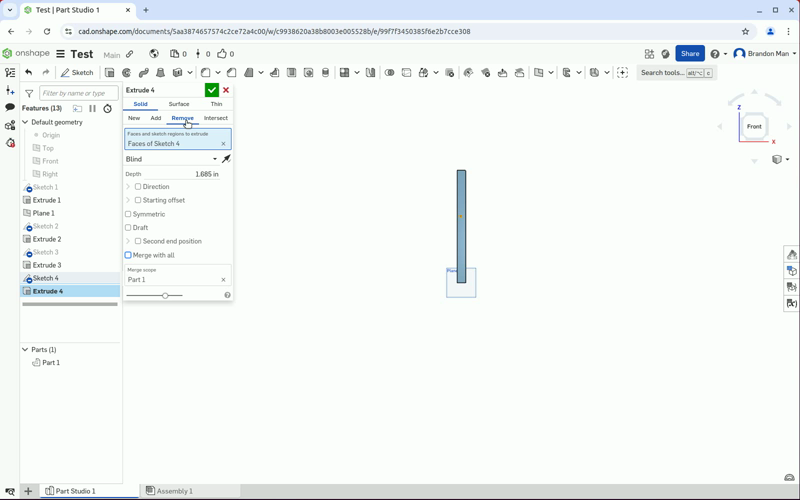
key(space)
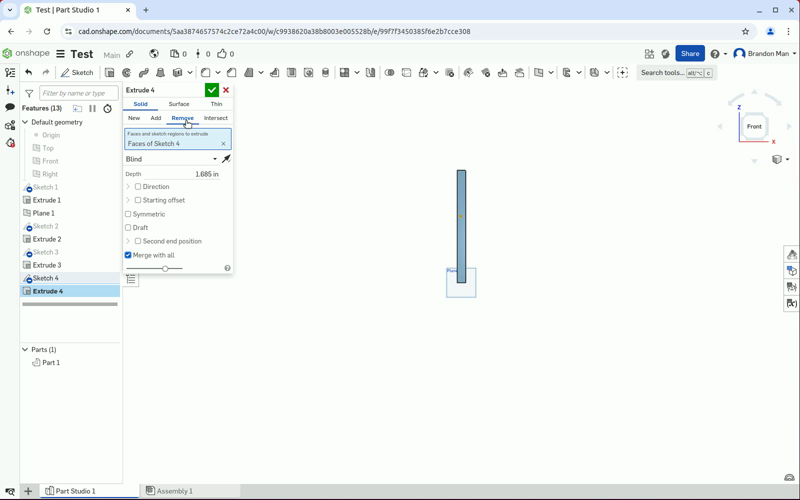
key(enter)
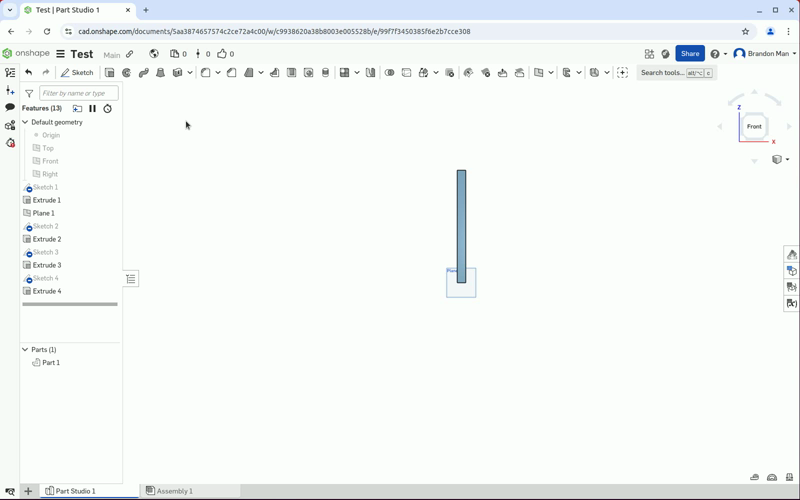
key(shift+h)
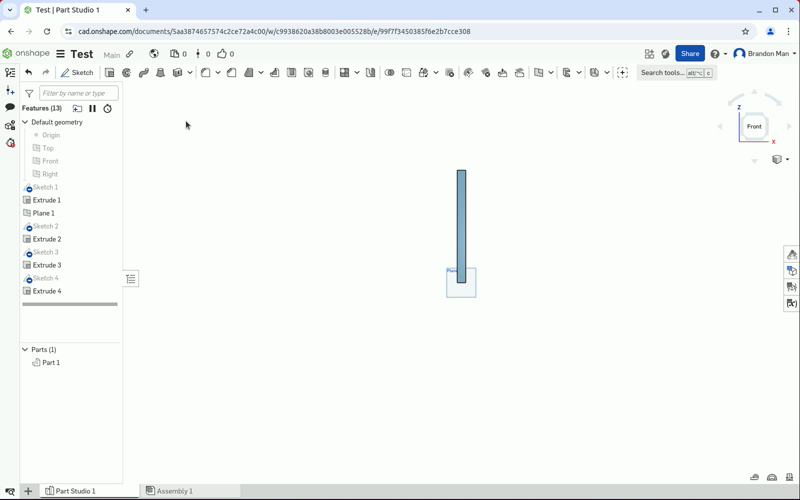
key(shift+h)
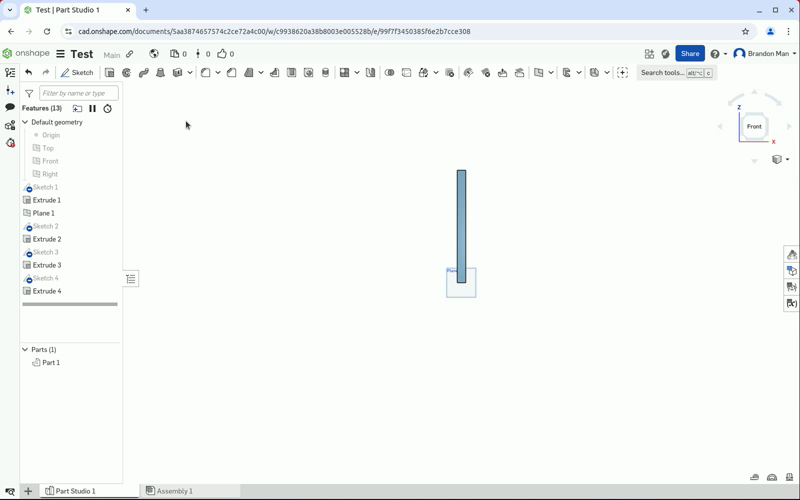
mouse_move(73, 189)
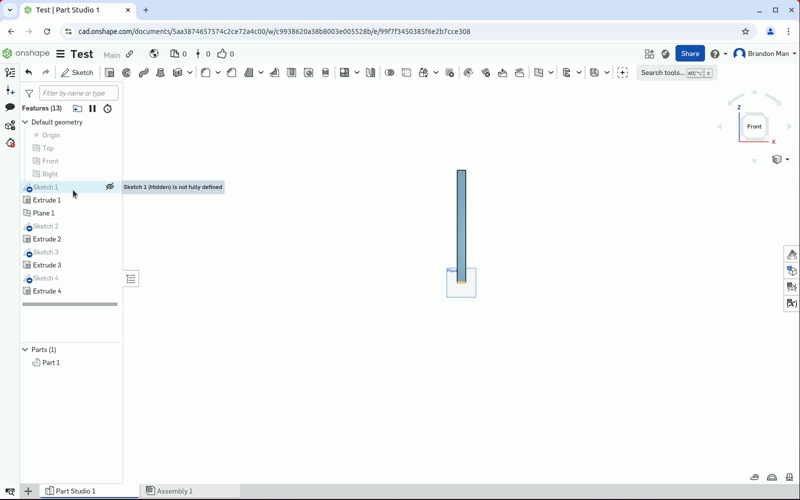
click(73, 189)
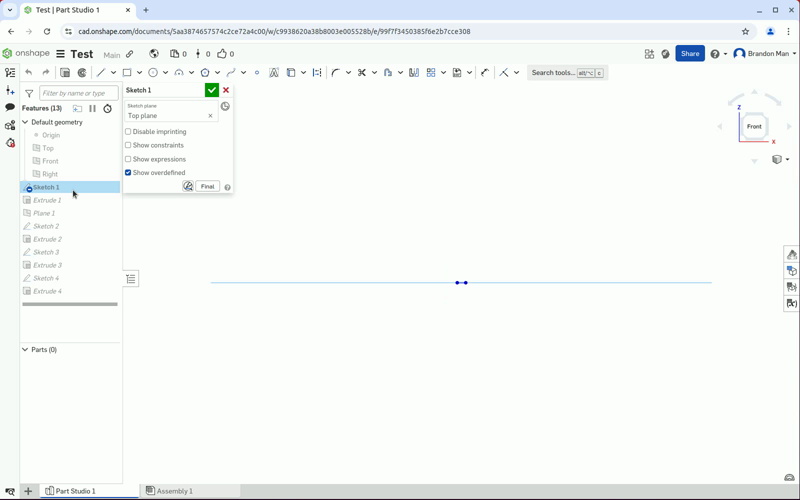
mouse_move(229, 92)
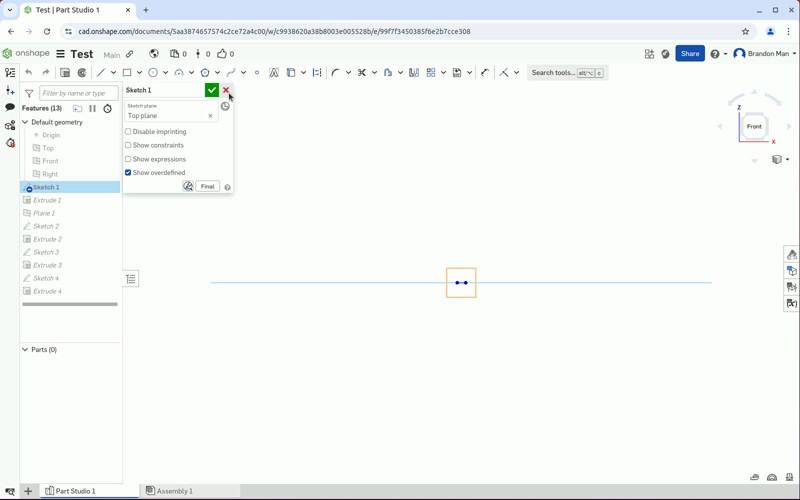
click(229, 92)
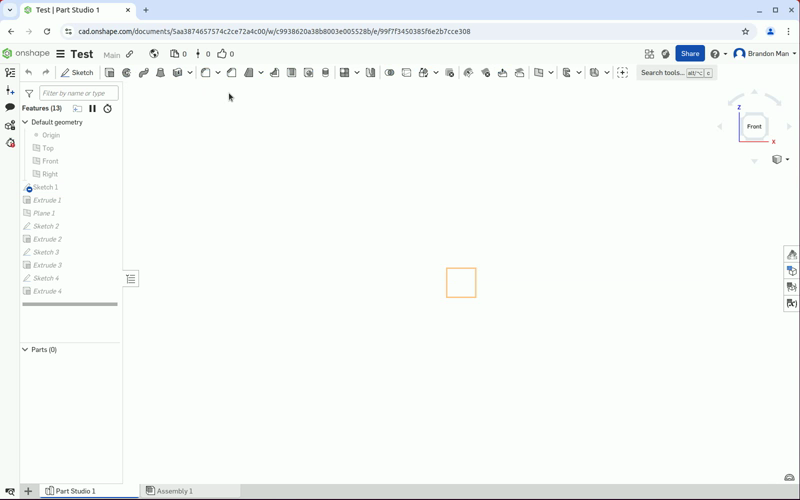
key(shift+s)
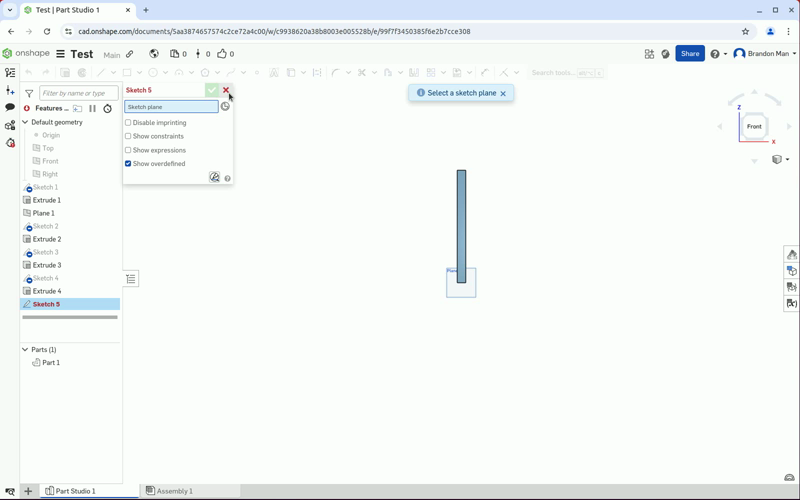
mouse_move(73, 215)
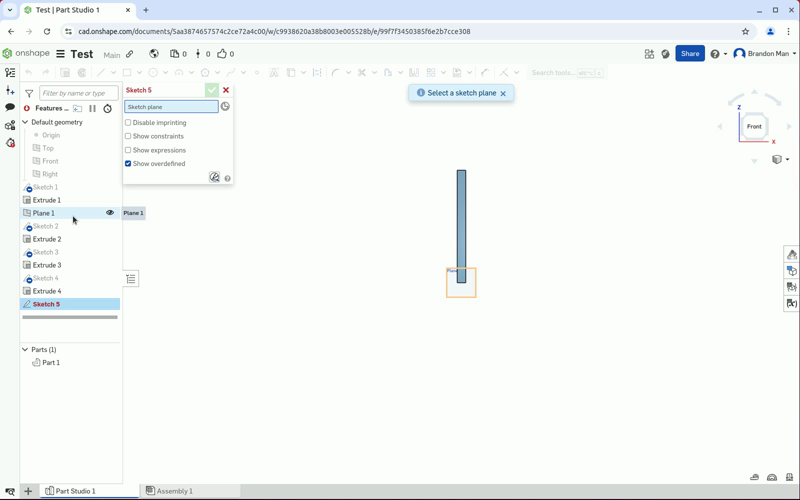
click(73, 215)
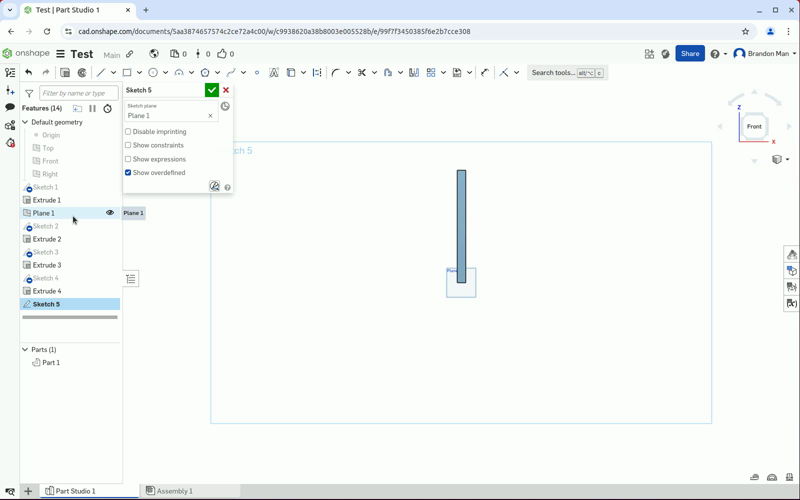
mouse_move(73, 352)
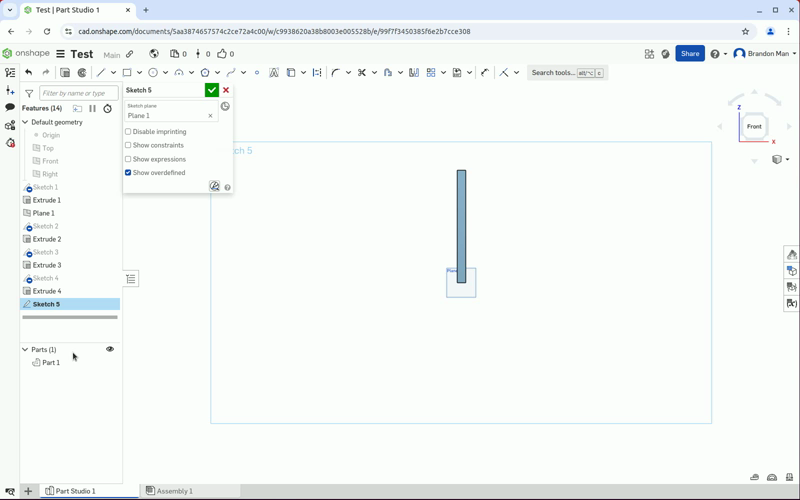
key(y)
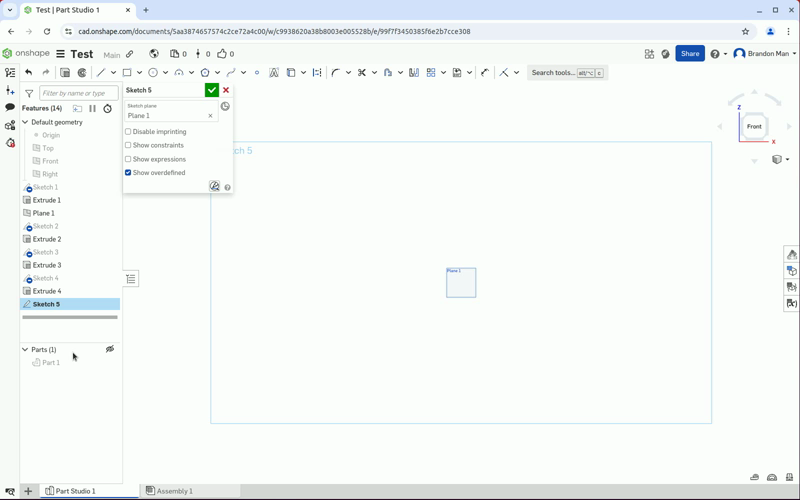
key(c)
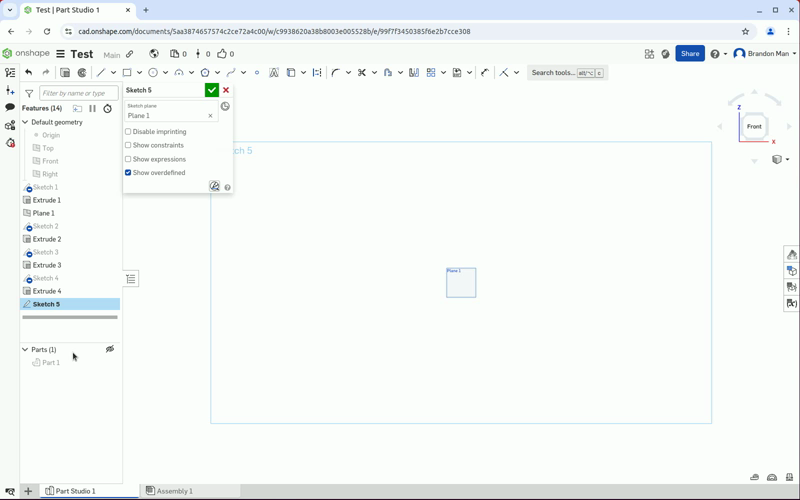
key_down(shift)
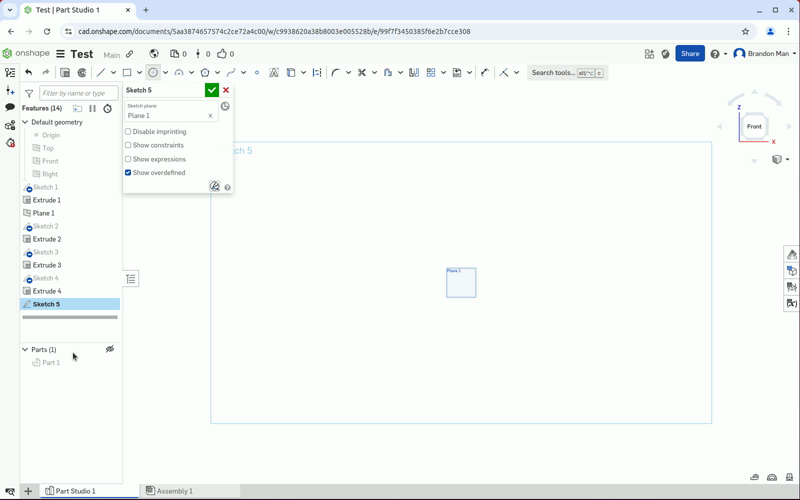
mouse_move(460, 205)
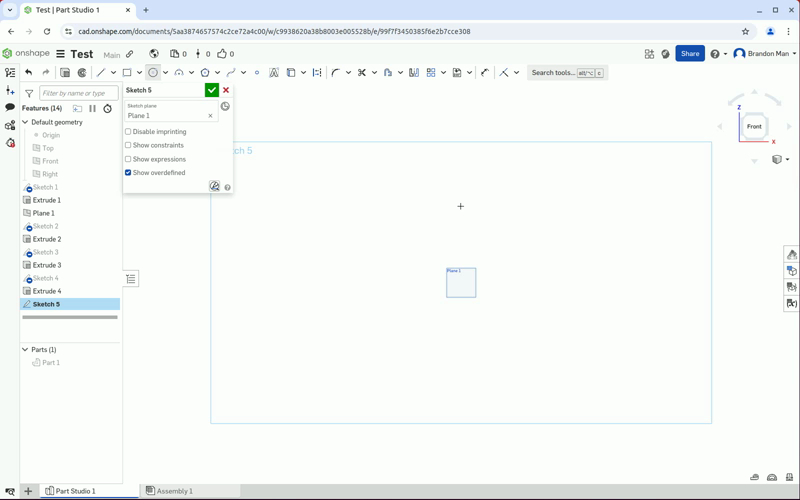
click(460, 205)
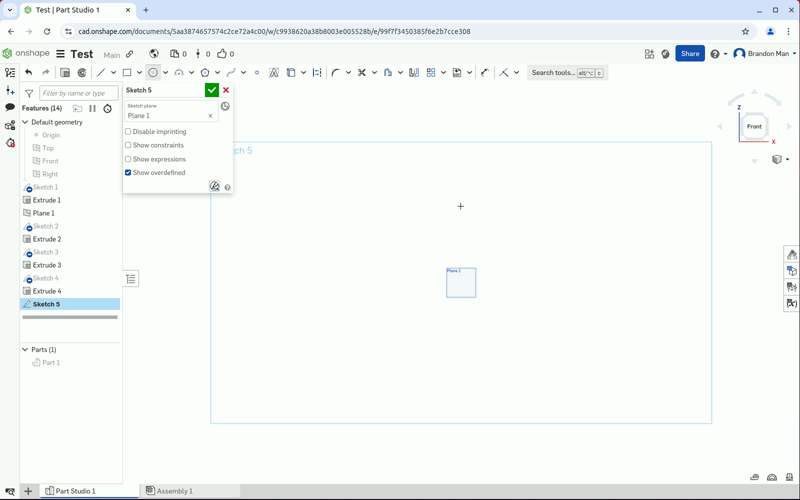
key_up(shift)
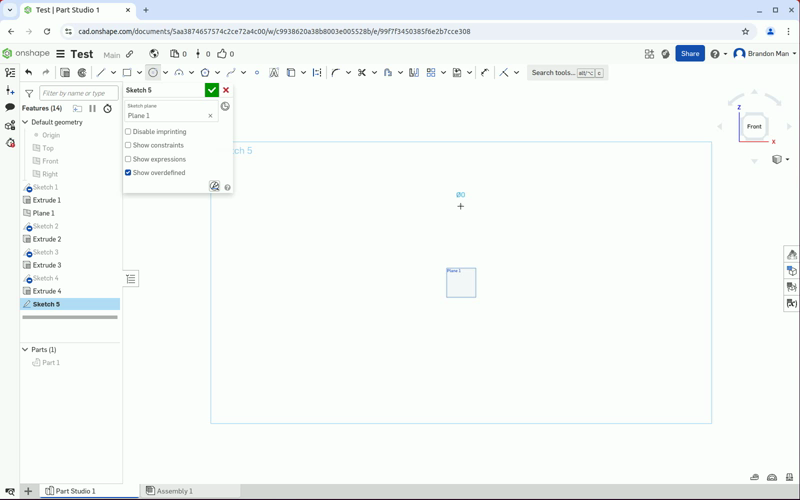
mouse_move(461, 205)
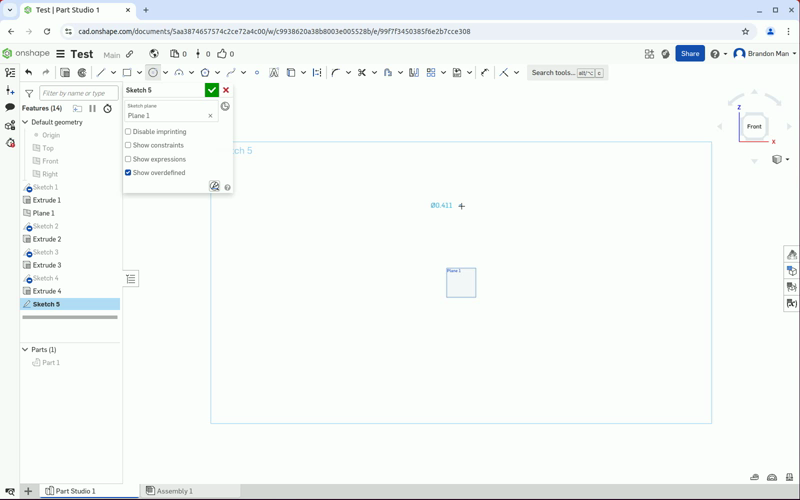
scroll(6)
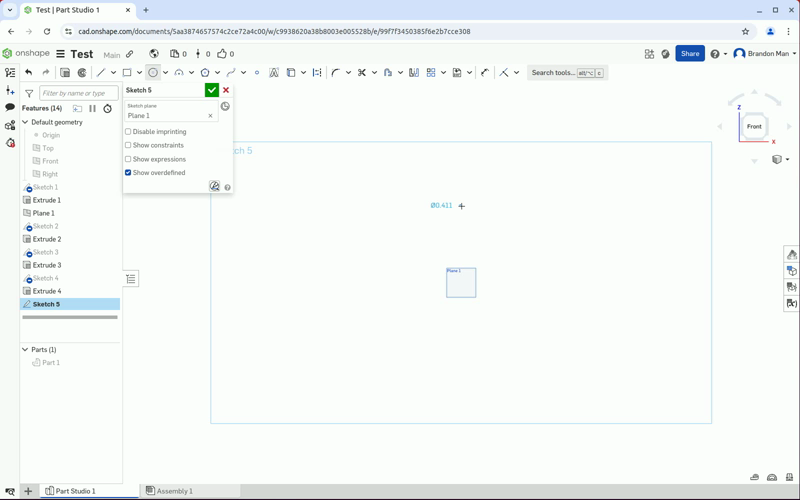
scroll(6)
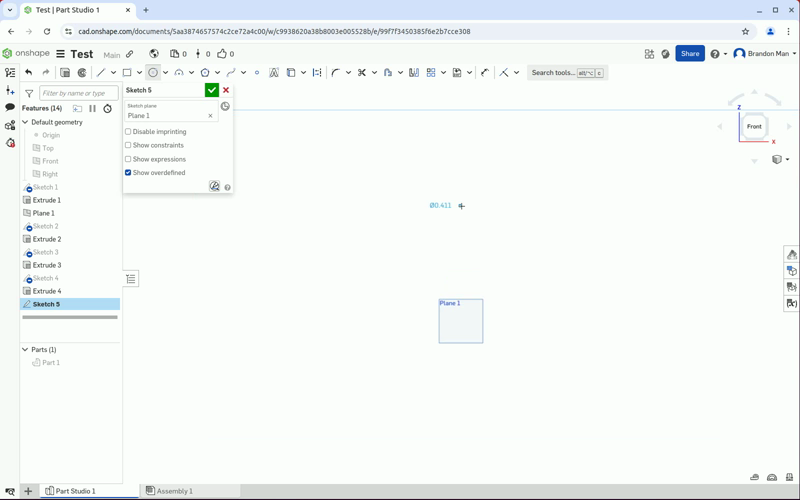
scroll(6)
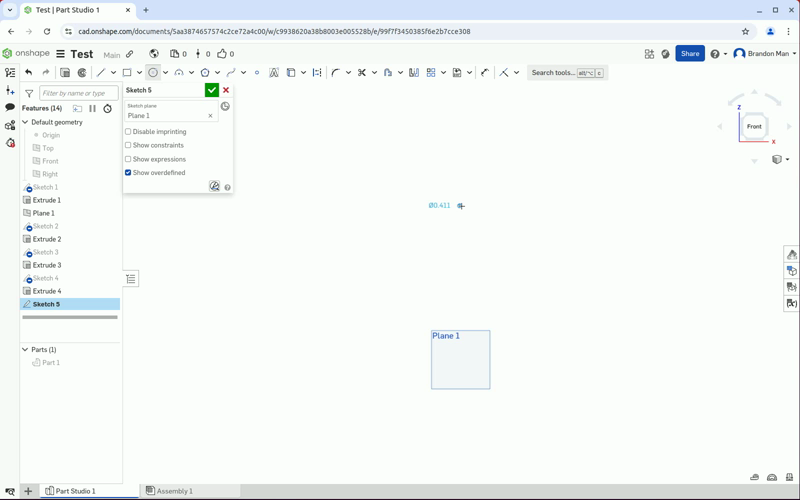
scroll(6)
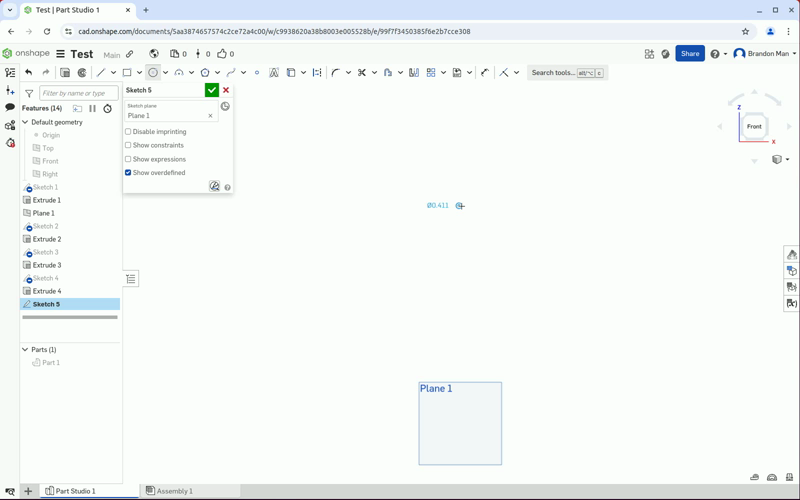
scroll(6)
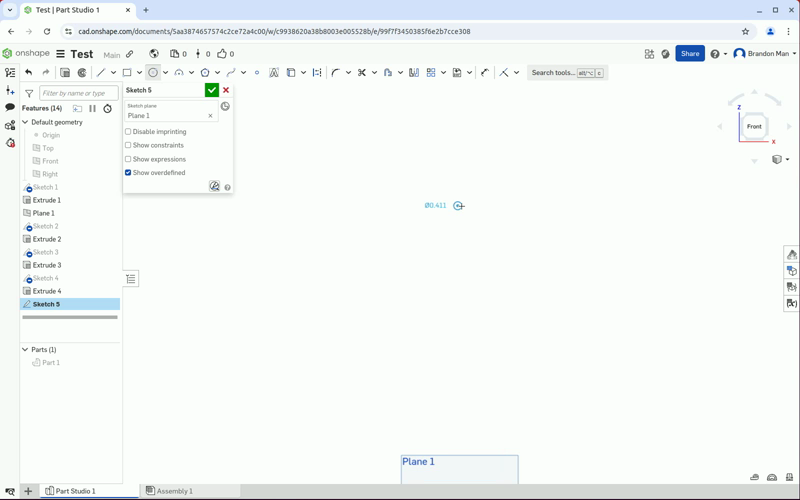
scroll(6)
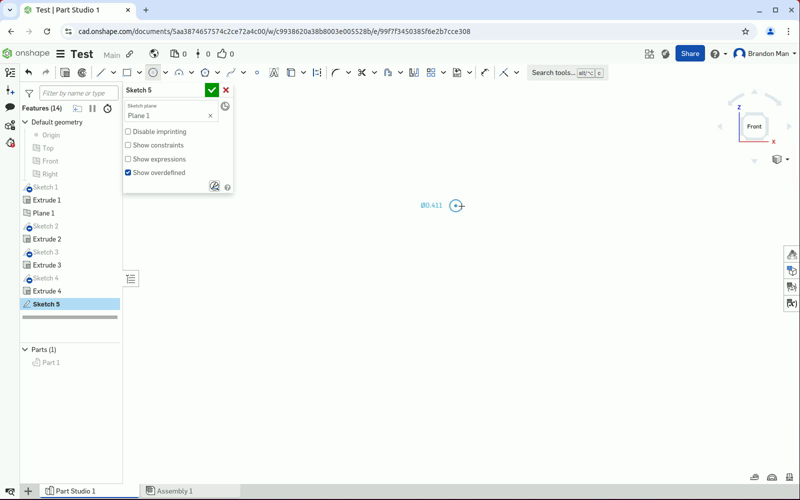
scroll(6)
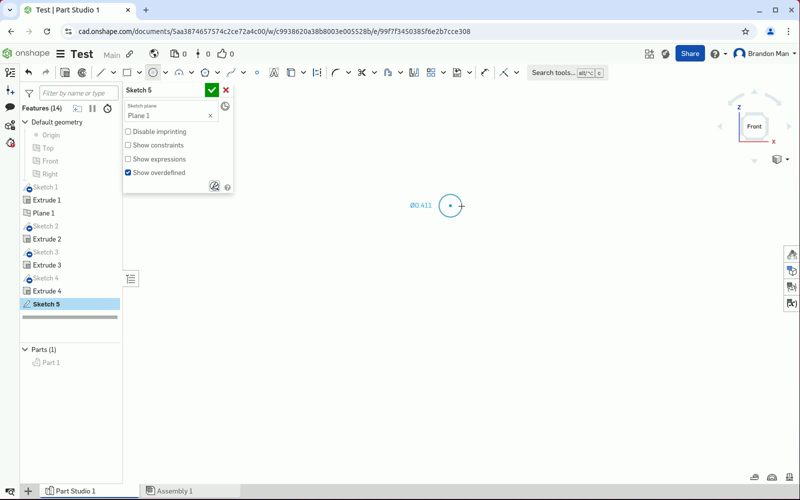
click(461, 205)
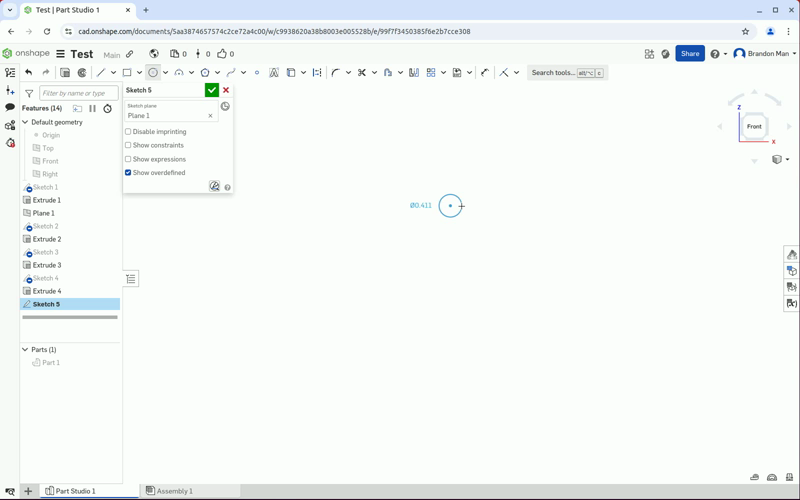
scroll(-6)
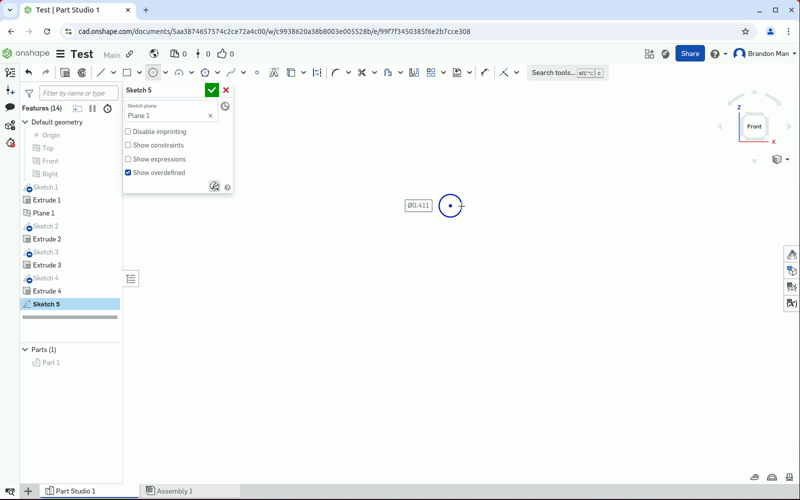
scroll(-6)
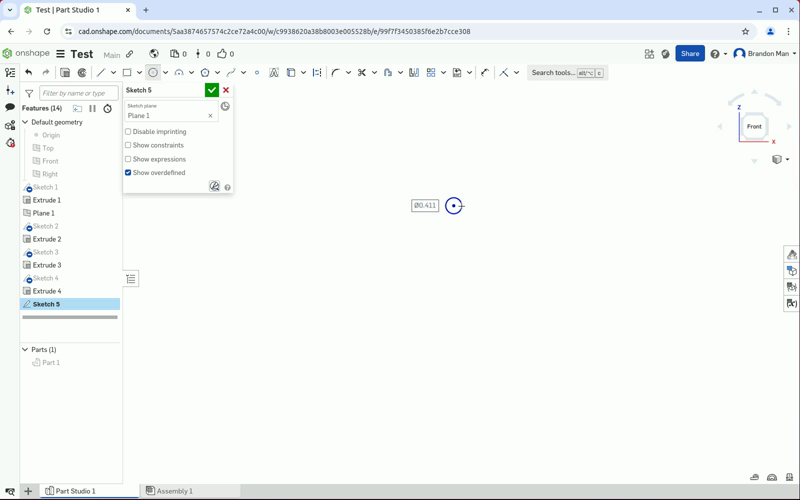
scroll(-6)
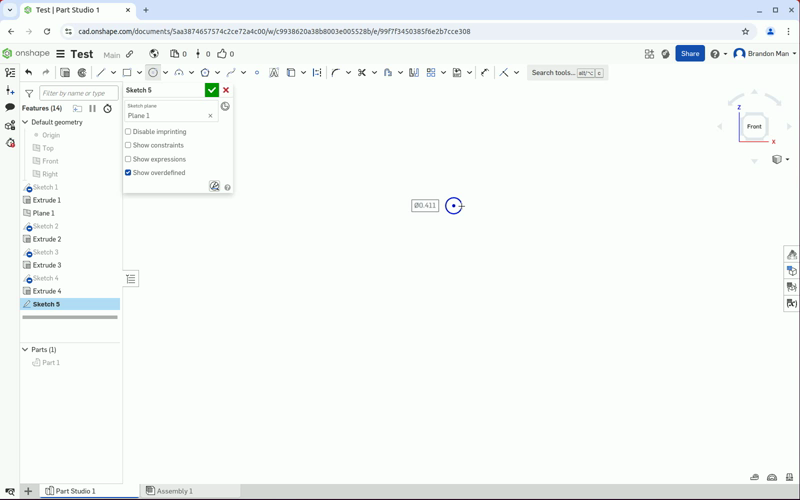
scroll(-6)
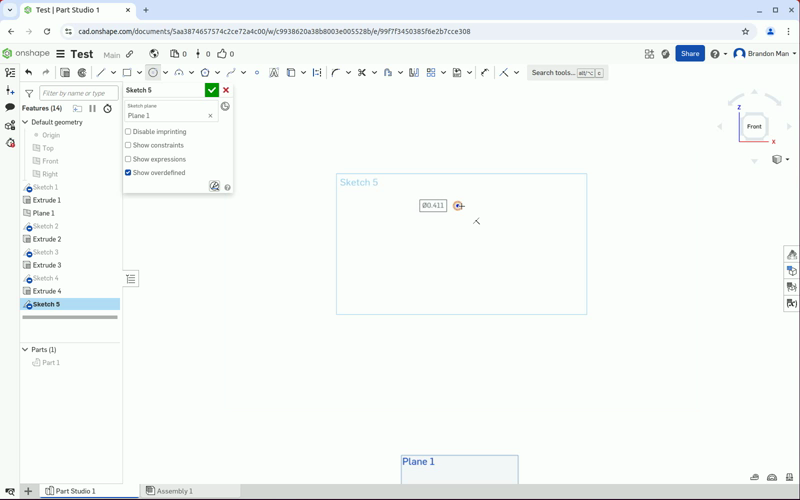
scroll(-6)
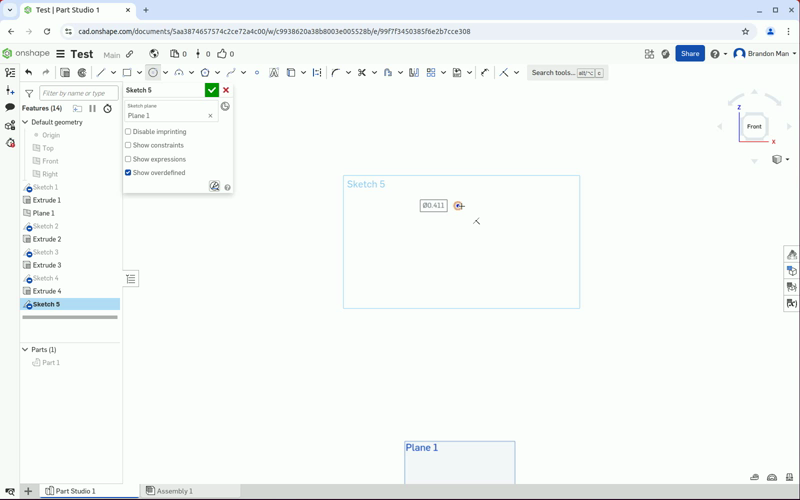
scroll(-6)
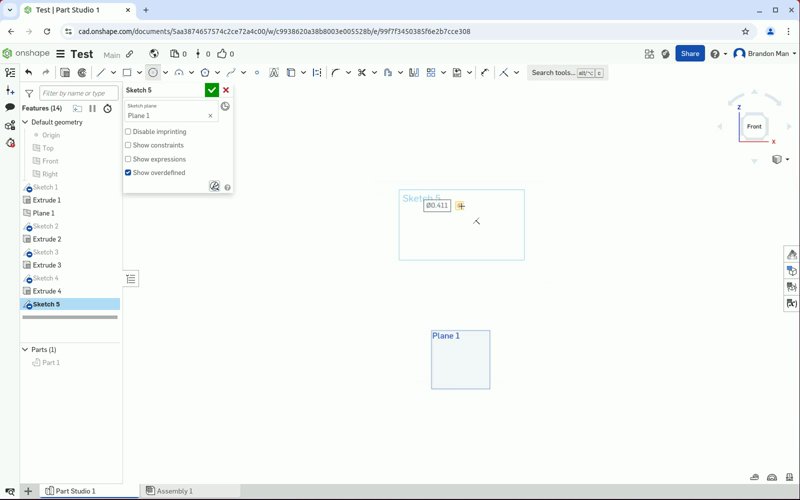
scroll(-6)
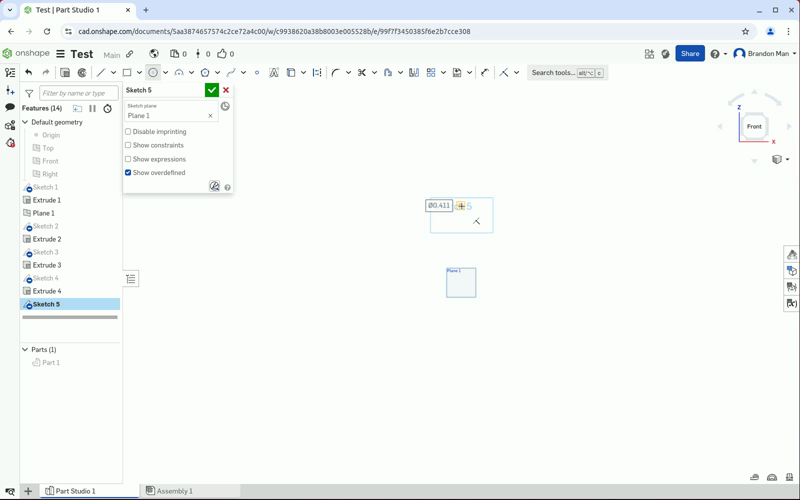
key(esc)
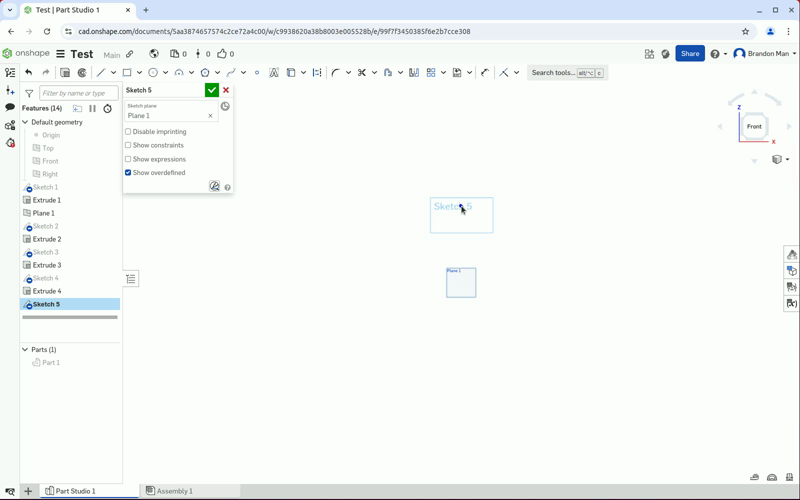
mouse_move(461, 204)
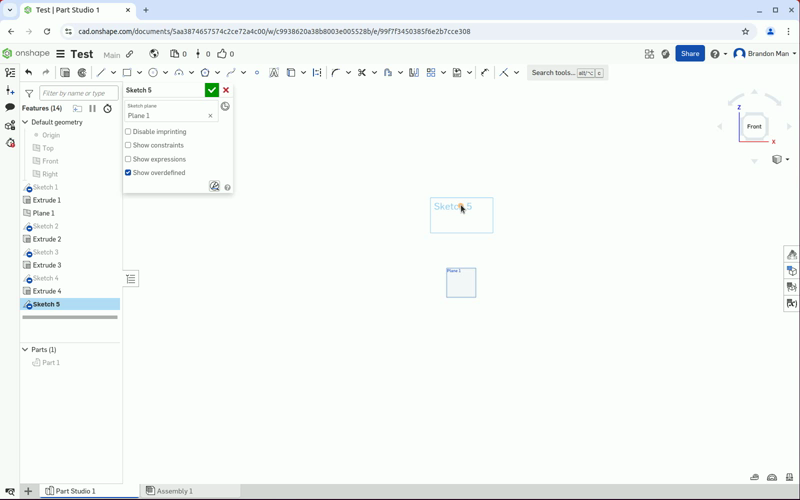
scroll(6)
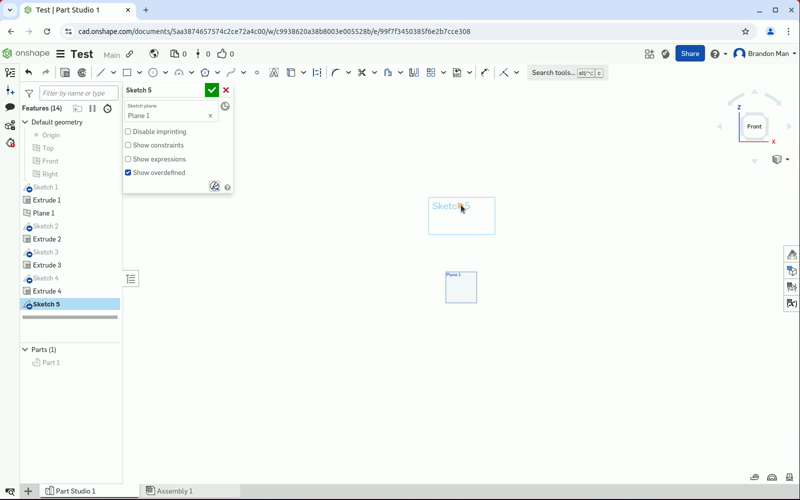
scroll(6)
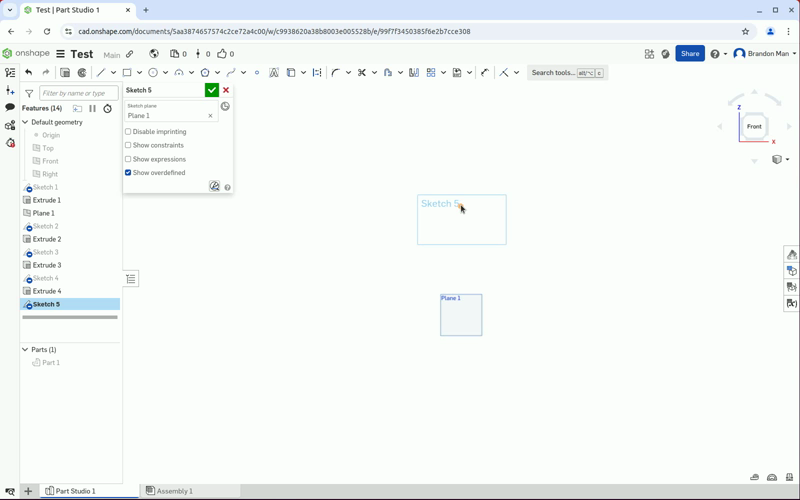
scroll(6)
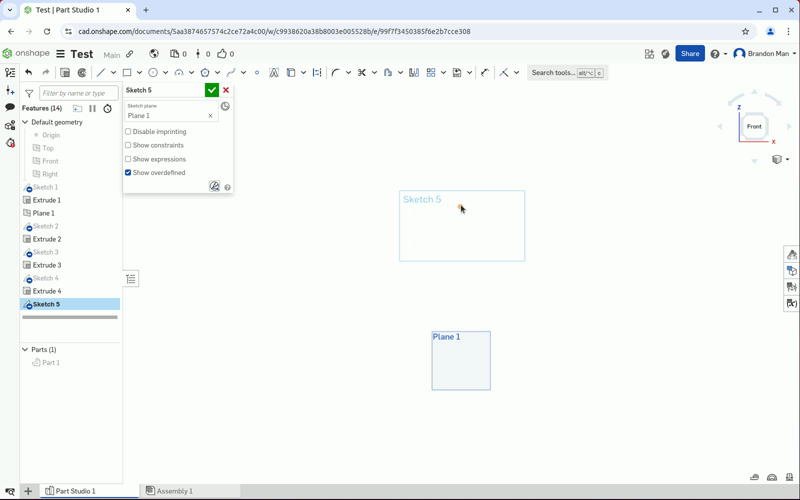
scroll(6)
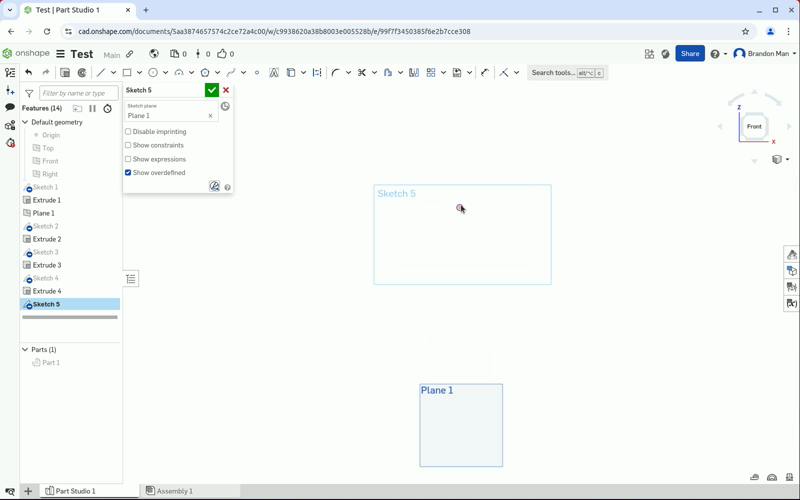
scroll(6)
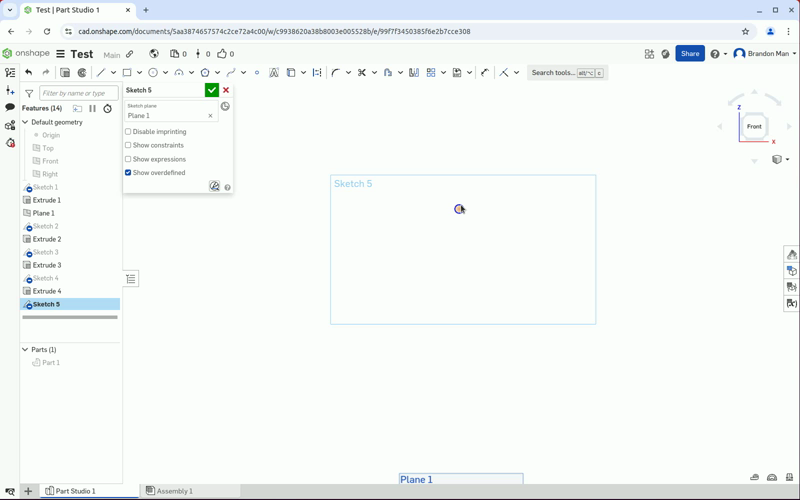
scroll(6)
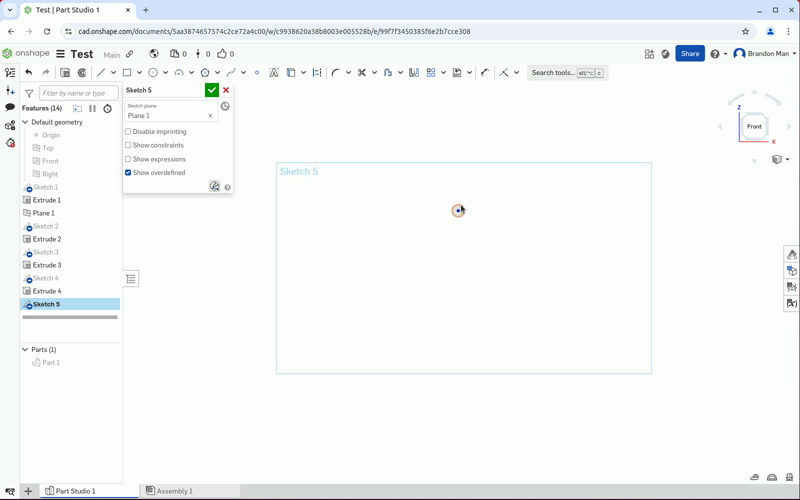
scroll(6)
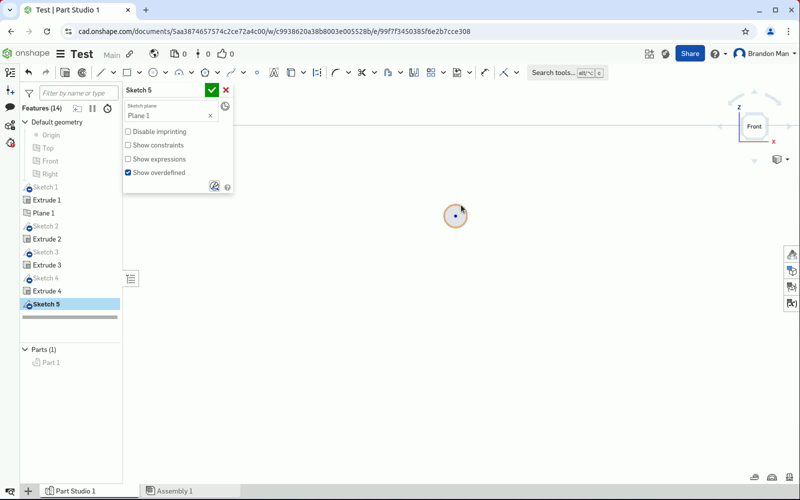
click(461, 204)
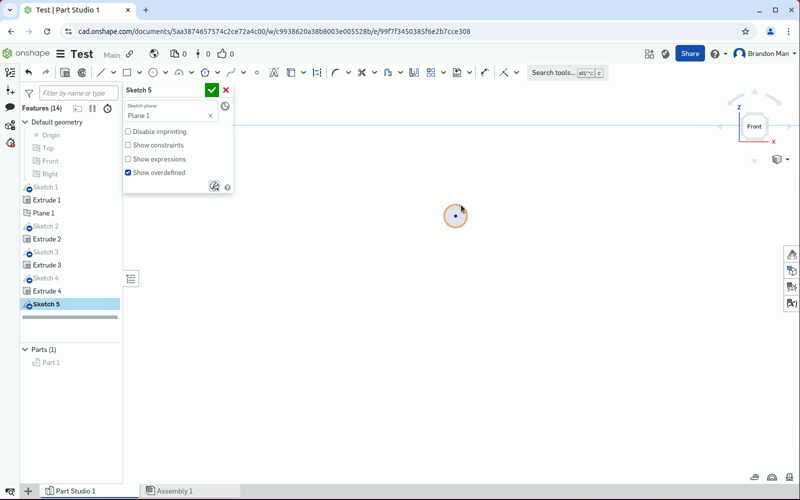
scroll(-6)
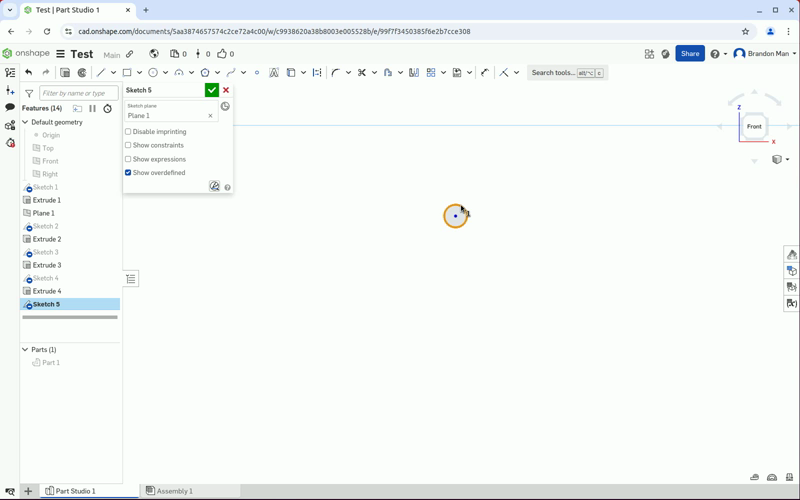
scroll(-6)
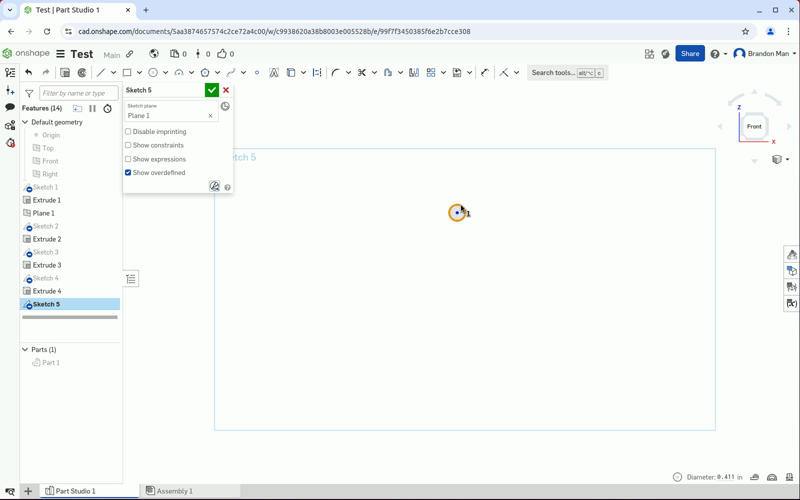
scroll(-6)
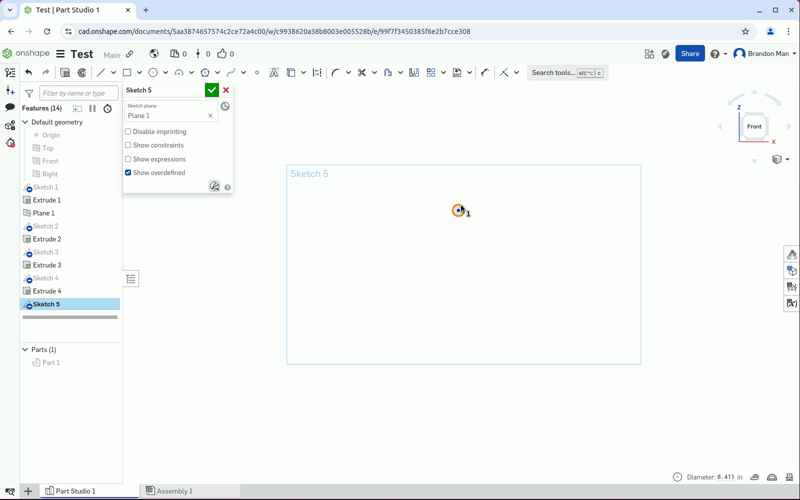
scroll(-6)
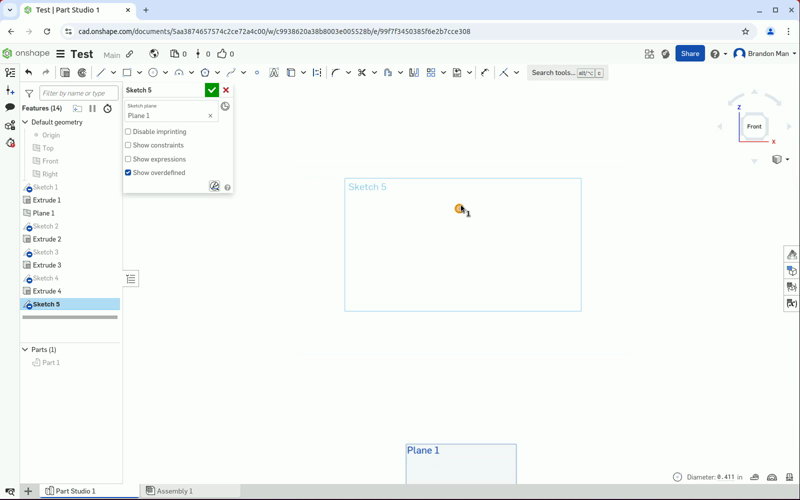
scroll(-6)
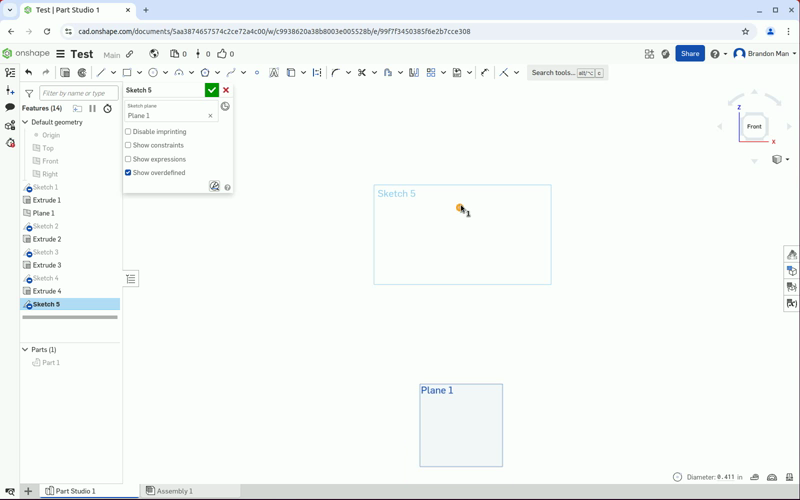
scroll(-6)
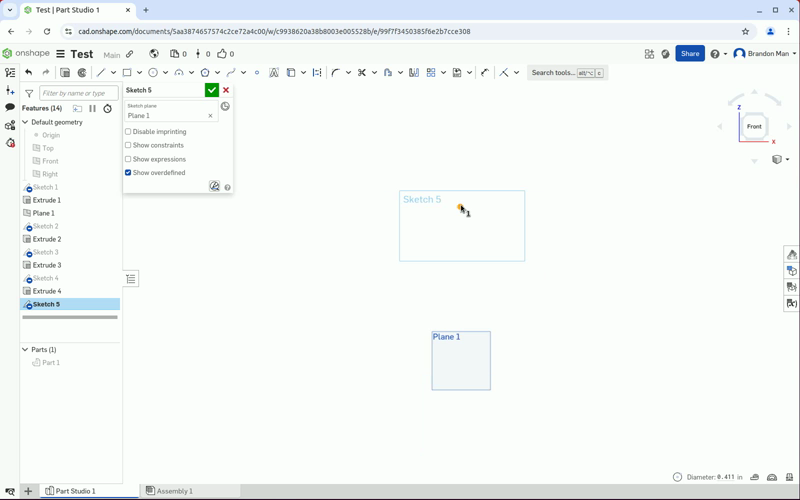
scroll(-6)
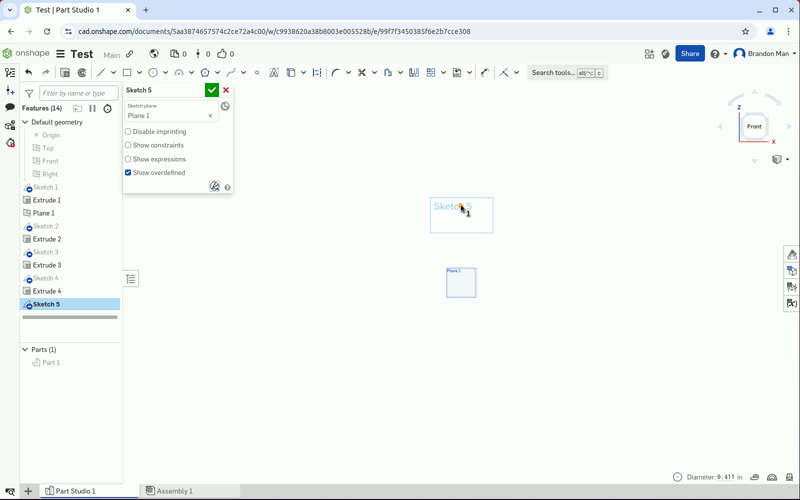
mouse_move(73, 352)
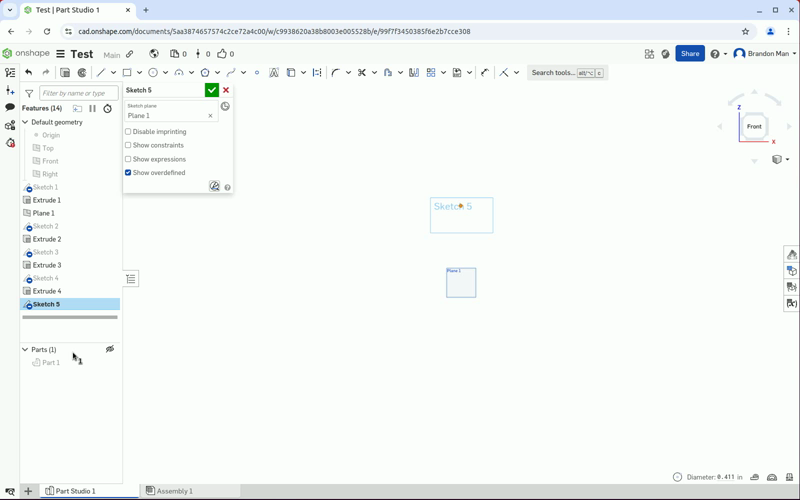
key(shift+y)
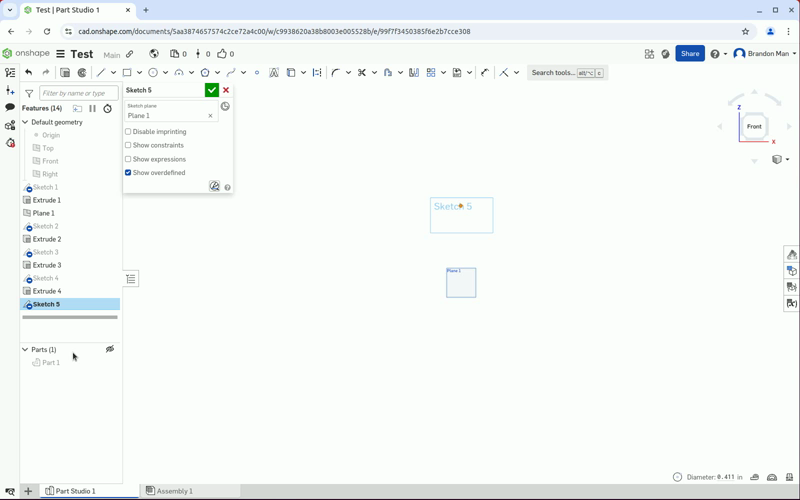
key(shift+e)
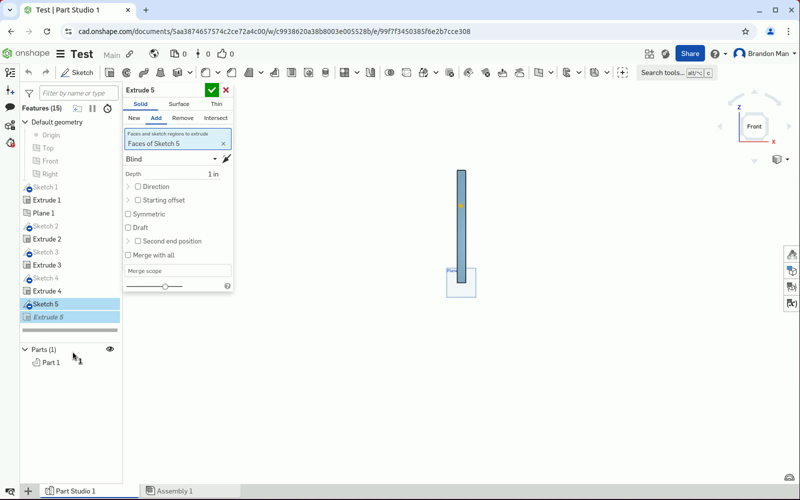
mouse_move(143, 106)
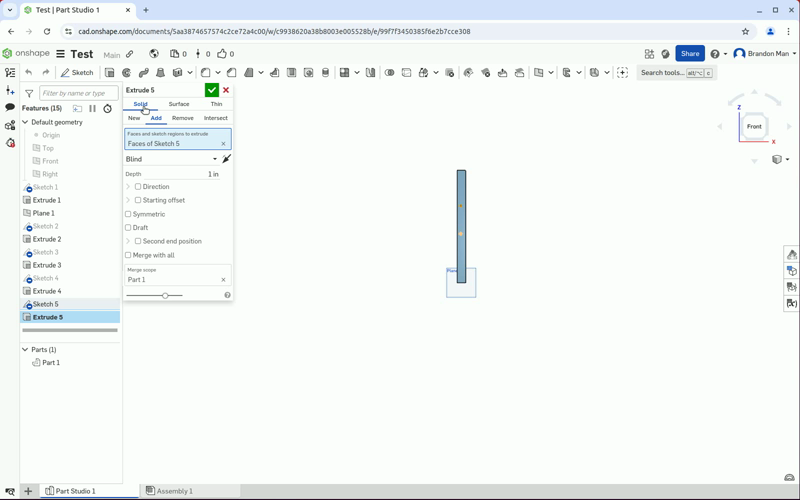
click(143, 106)
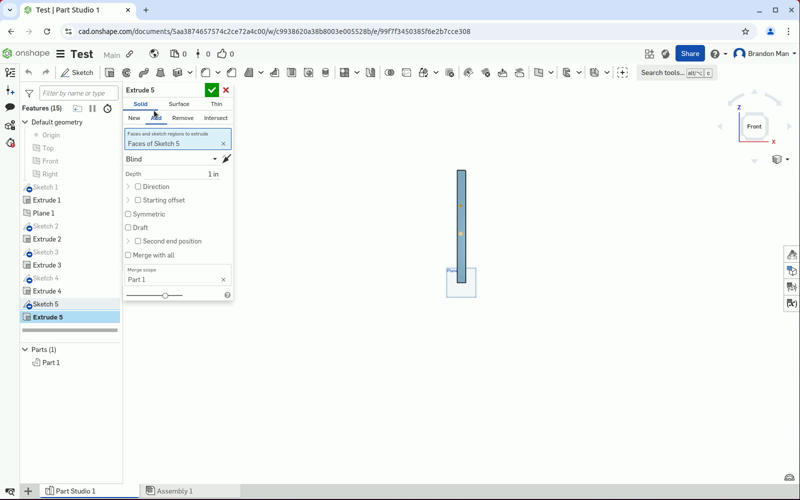
mouse_move(186, 120)
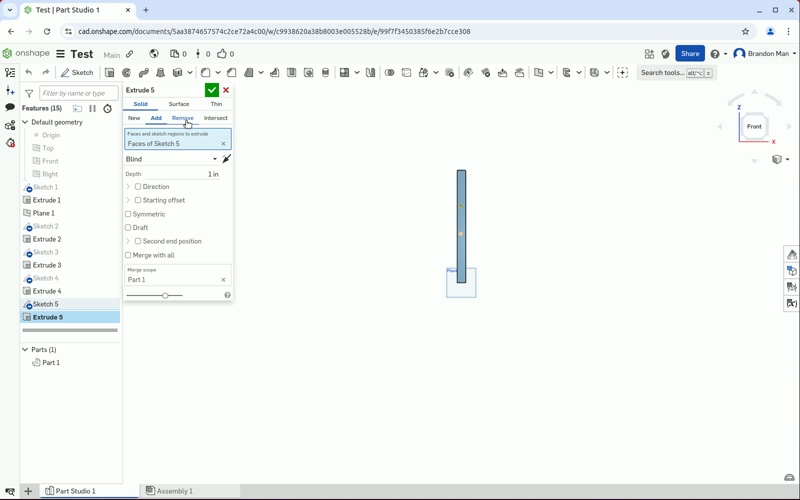
click(186, 120)
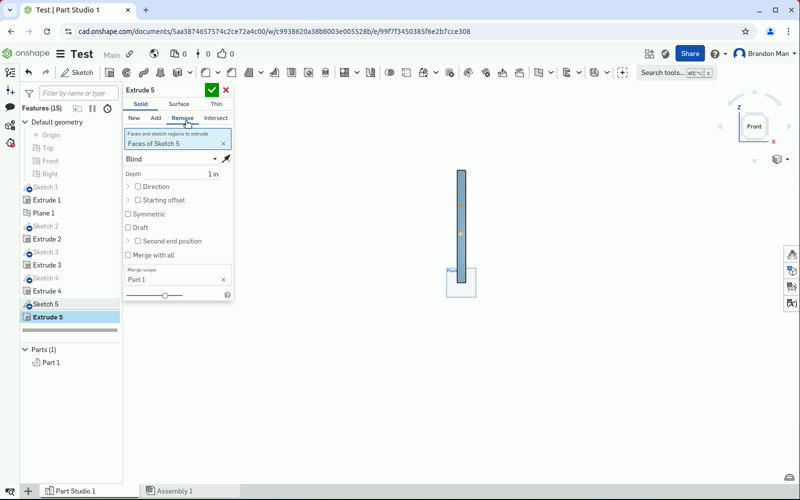
key(tab, 4)
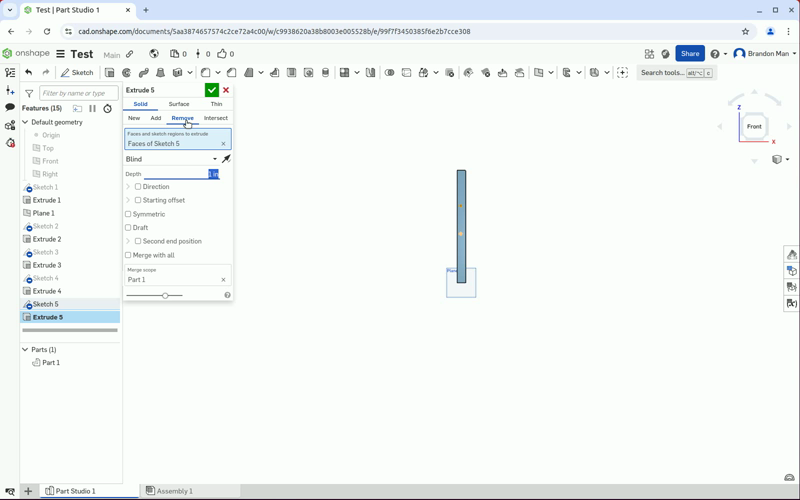
text(1.685)
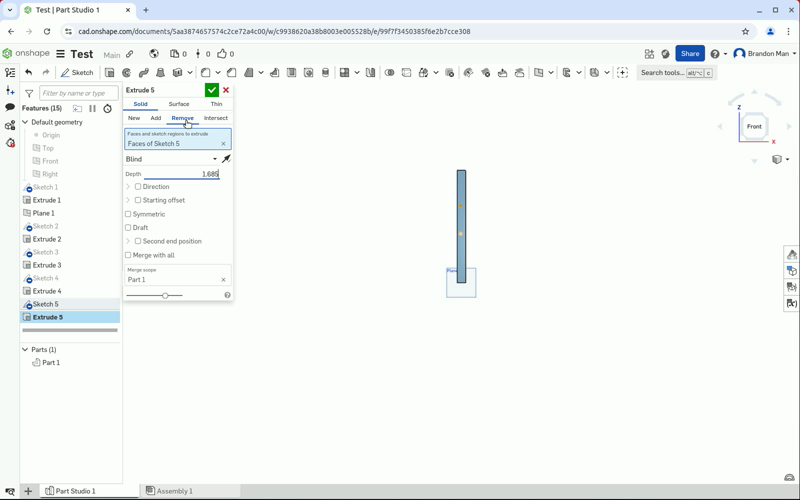
key(tab, 6)
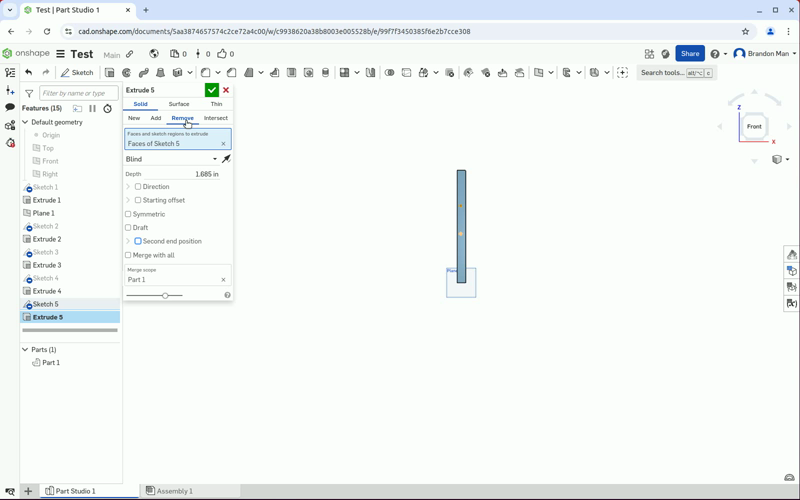
key(space)
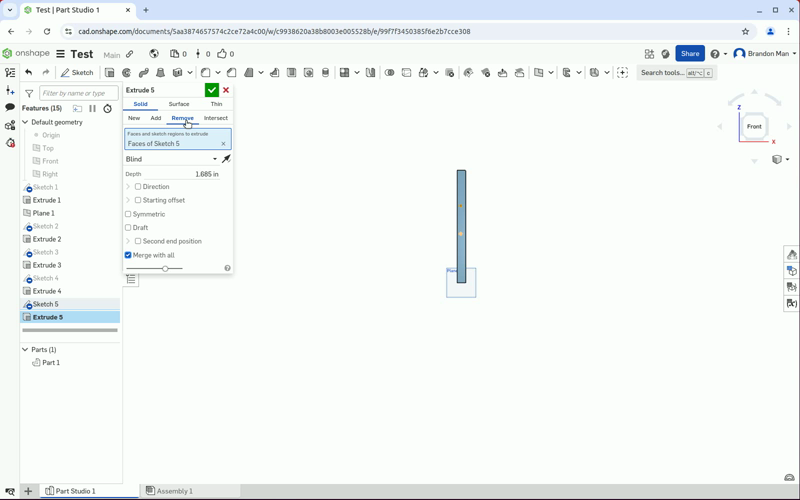
key(enter)
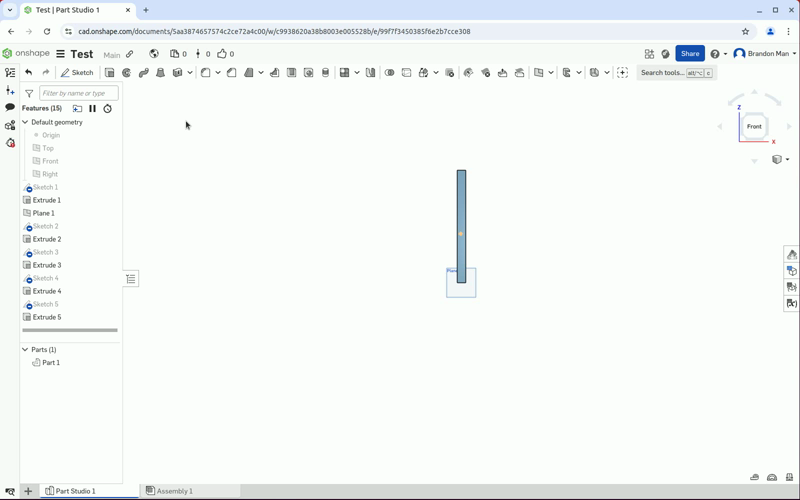
key(shift+h)
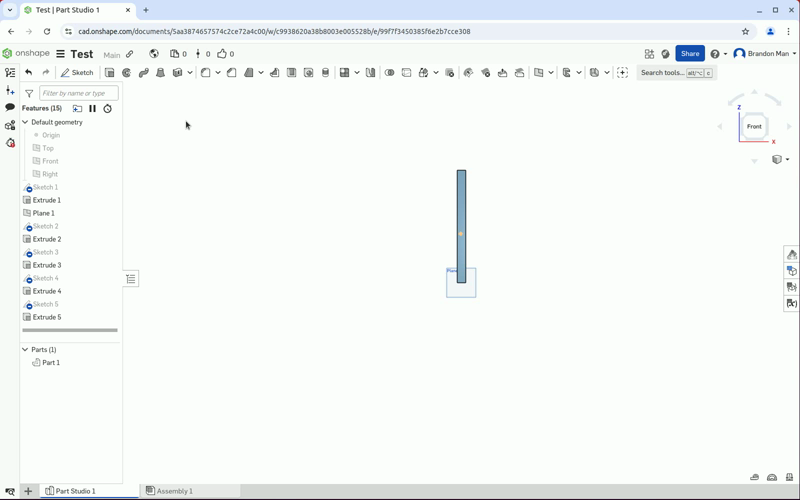
key(shift+h)
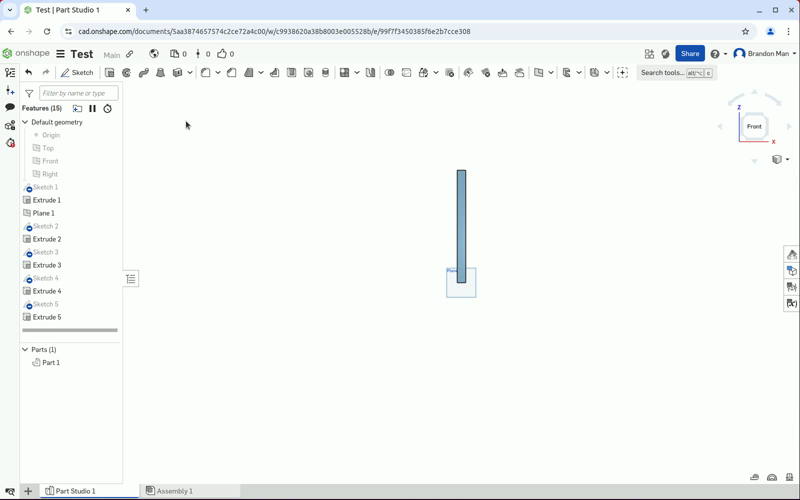
mouse_move(73, 189)
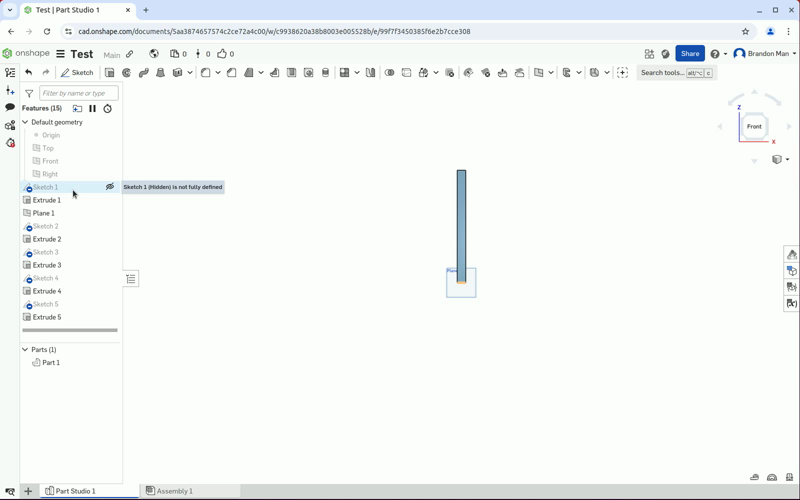
click(73, 189)
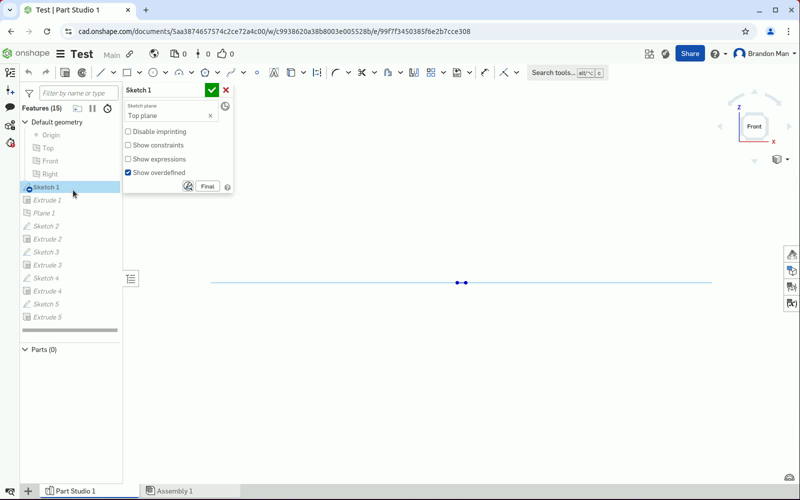
mouse_move(229, 92)
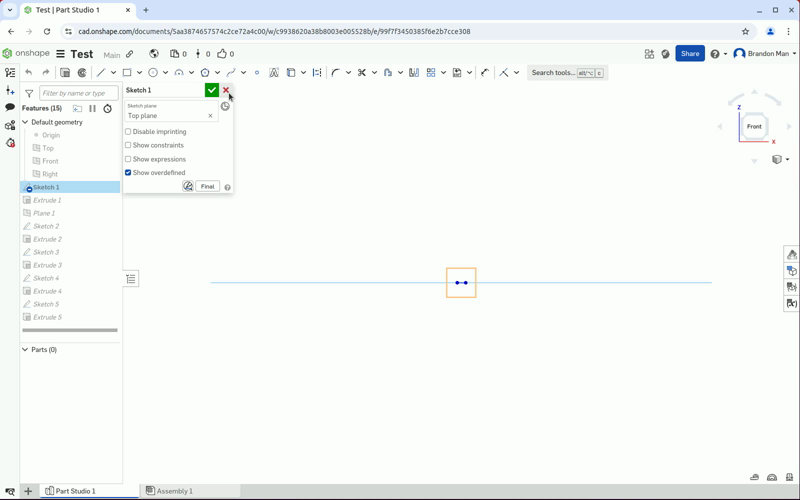
click(229, 92)
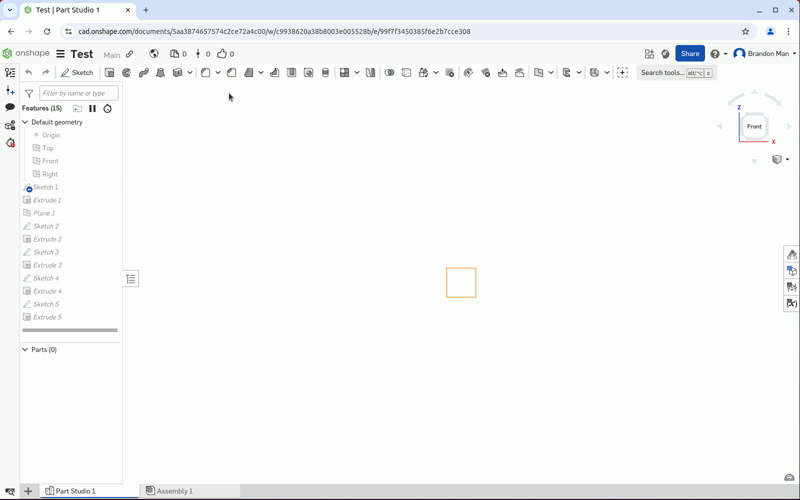
key(shift+s)
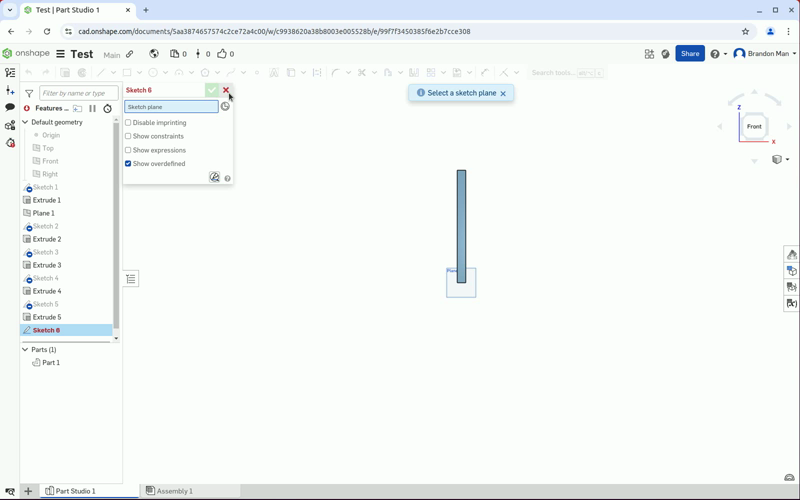
mouse_move(69, 215)
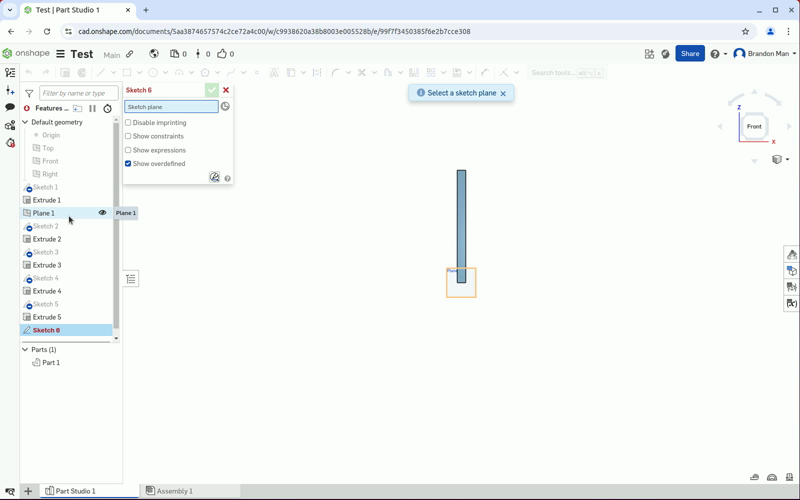
click(69, 215)
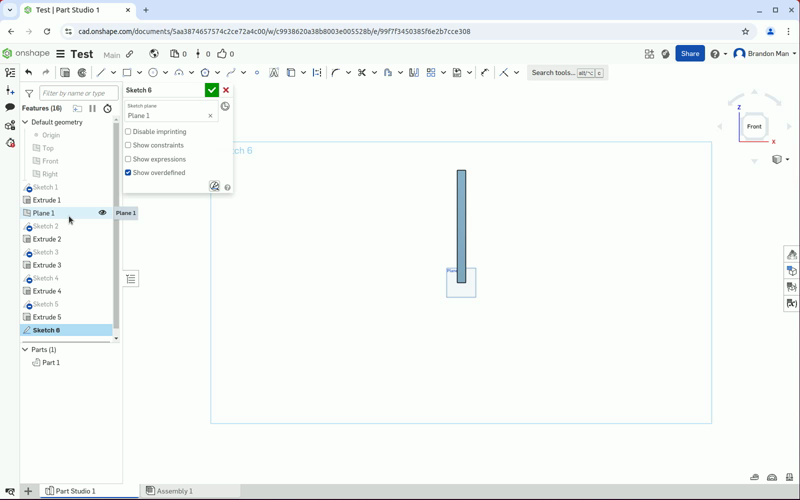
mouse_move(73, 352)
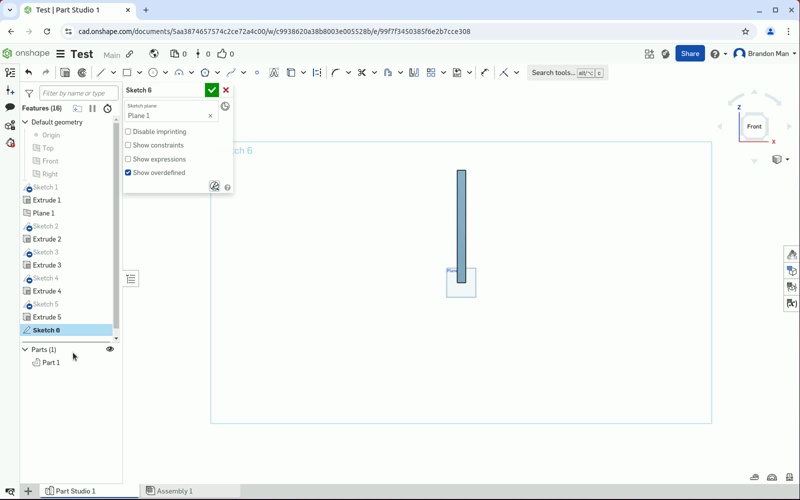
key(y)
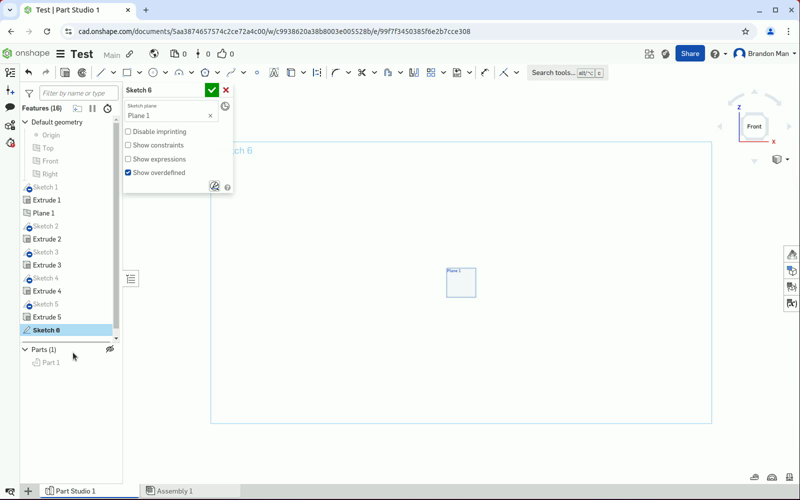
key(c)
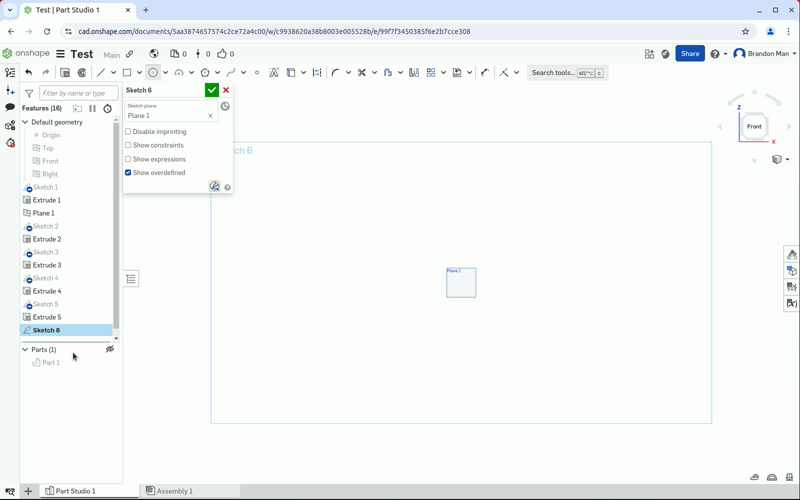
key_down(shift)
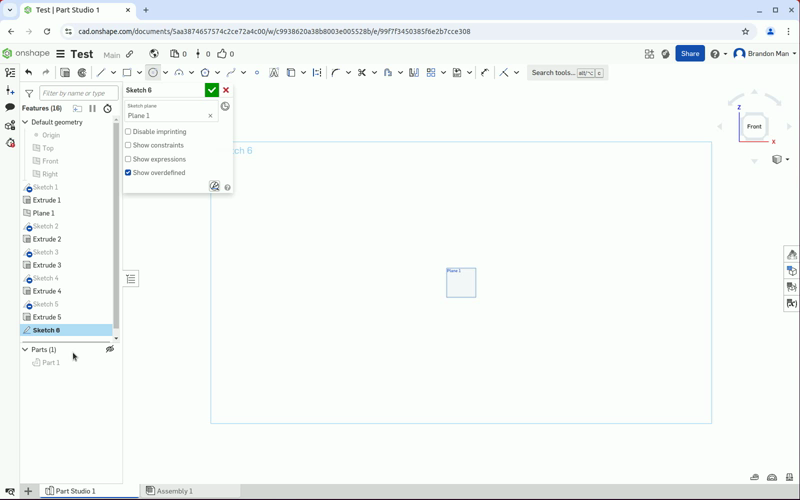
mouse_move(460, 247)
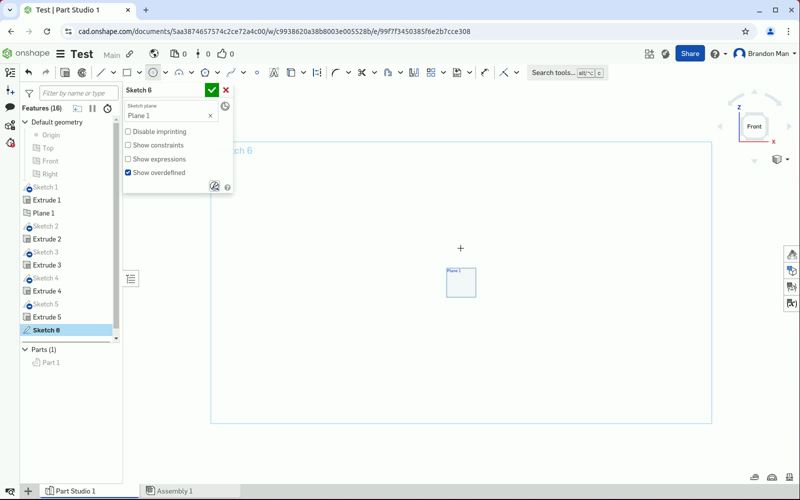
click(460, 247)
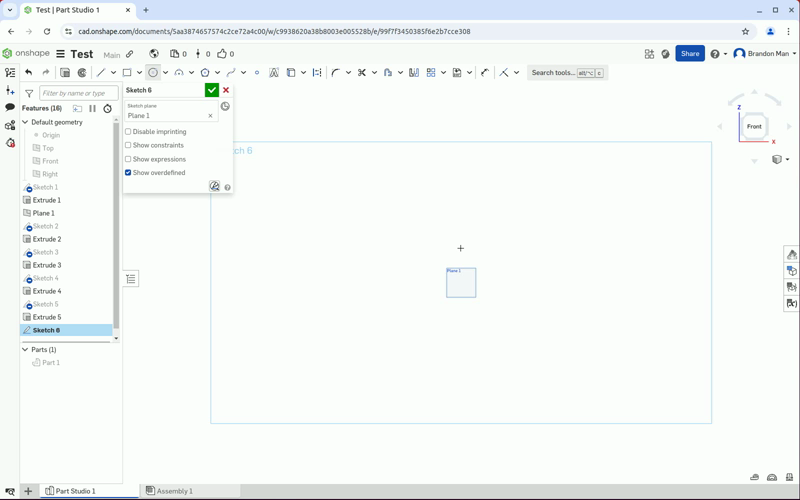
key_up(shift)
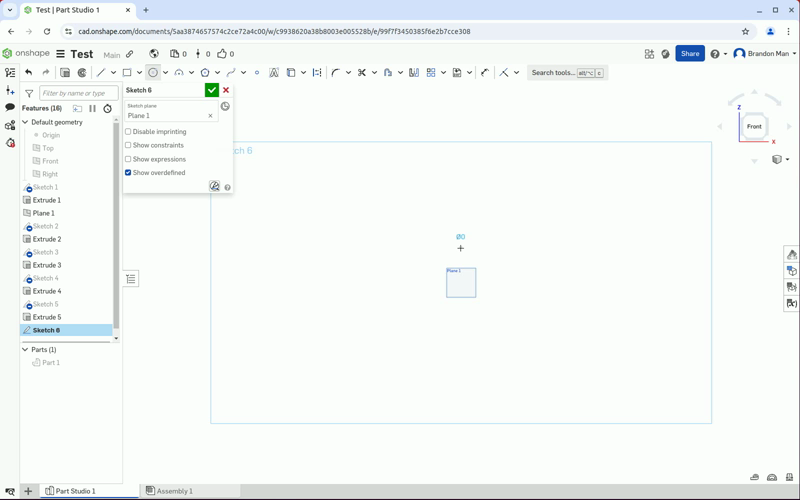
mouse_move(461, 247)
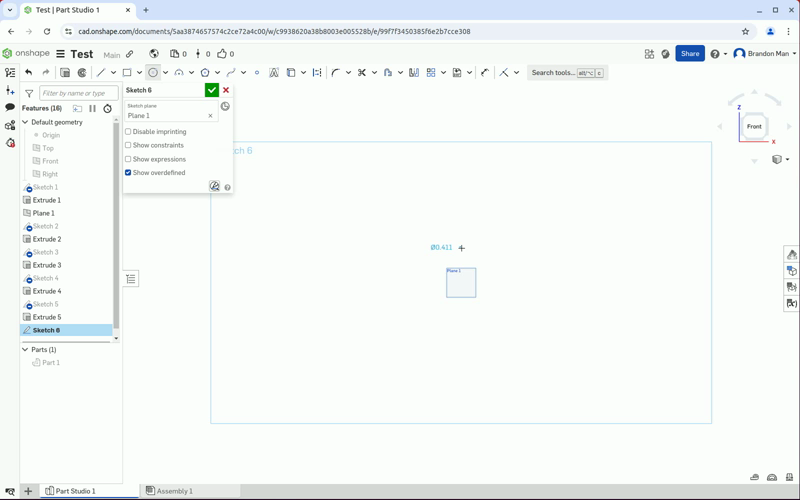
scroll(6)
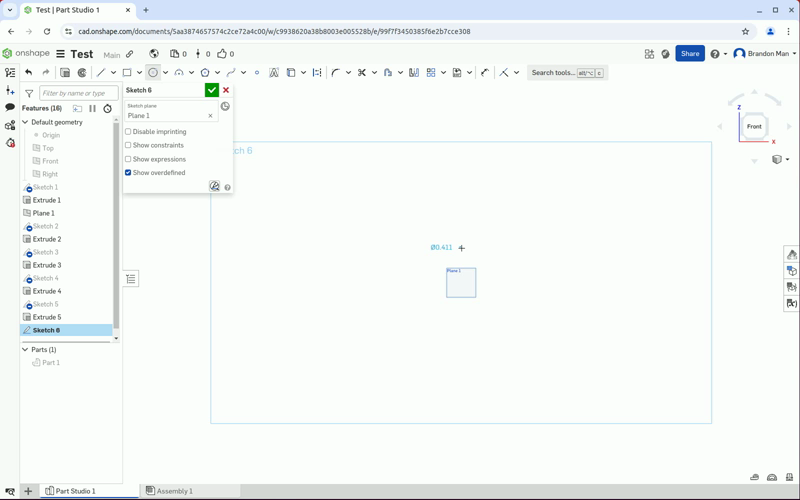
scroll(6)
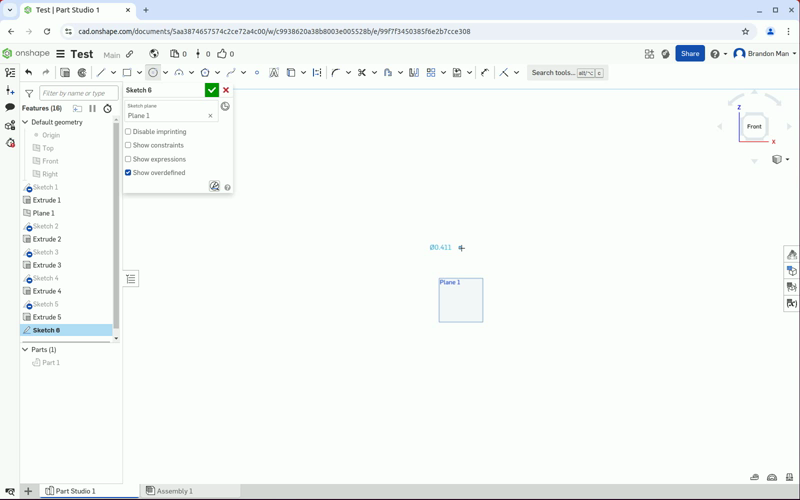
scroll(6)
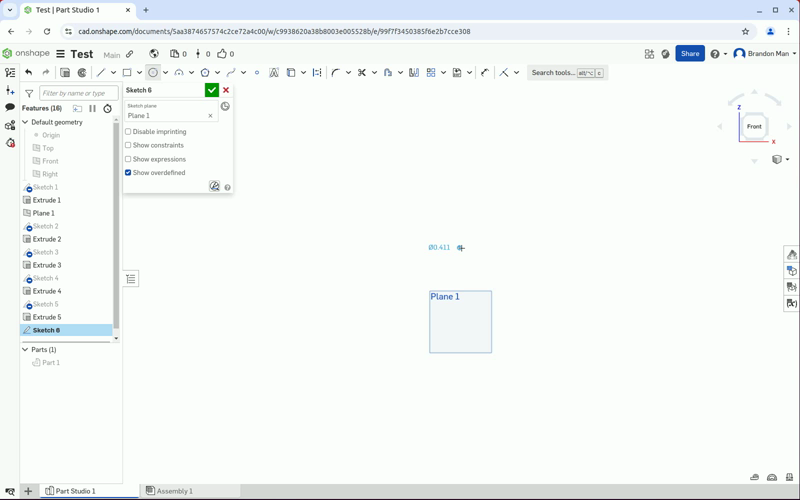
scroll(6)
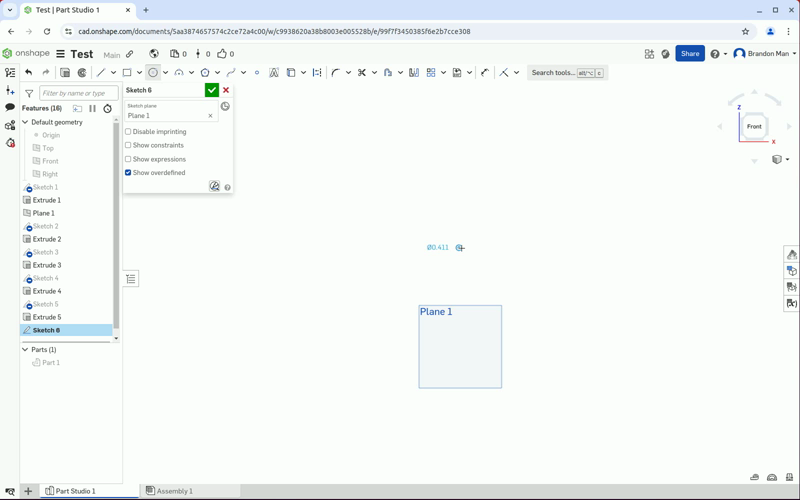
scroll(6)
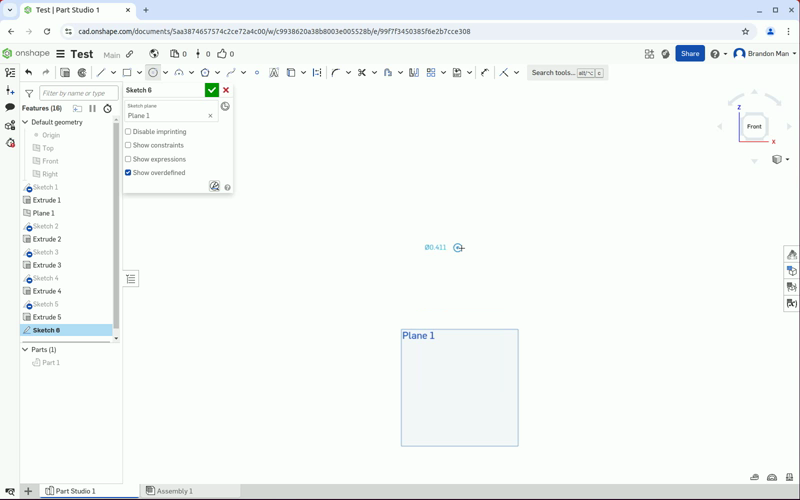
scroll(6)
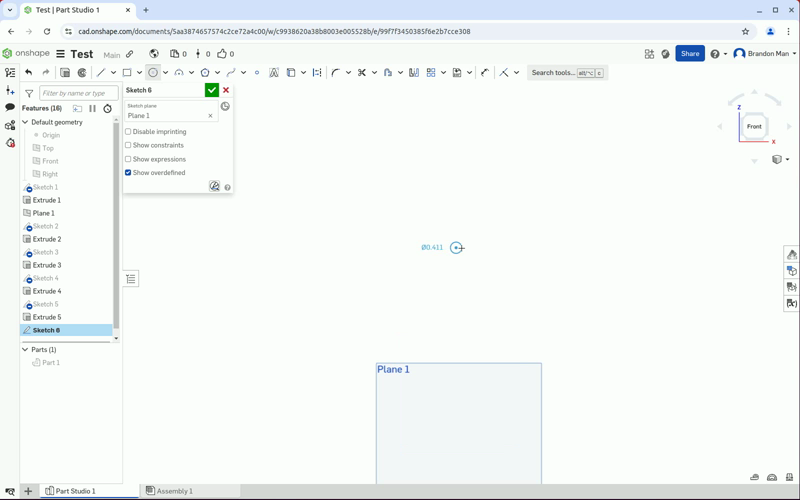
scroll(6)
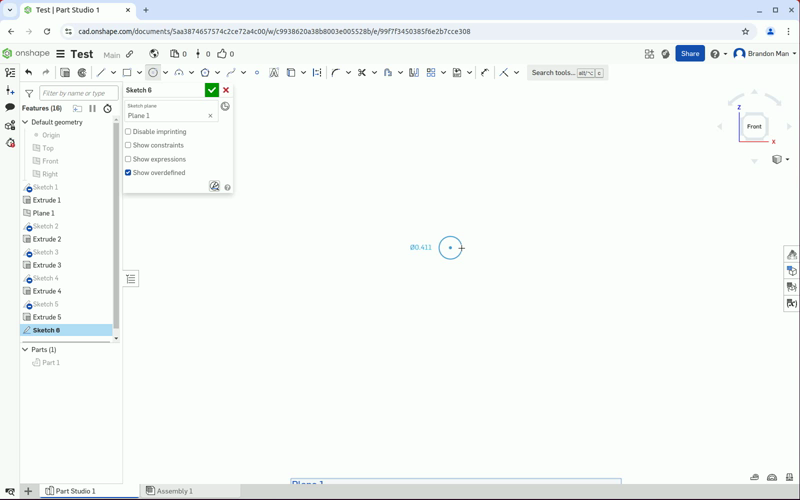
click(461, 247)
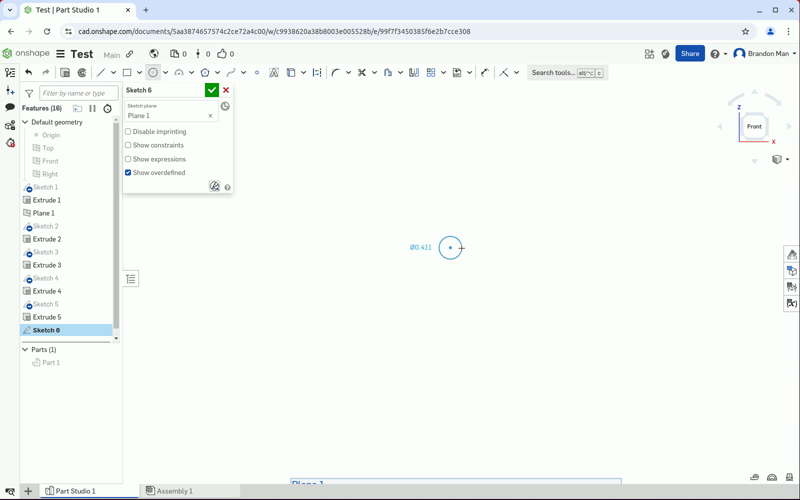
scroll(-6)
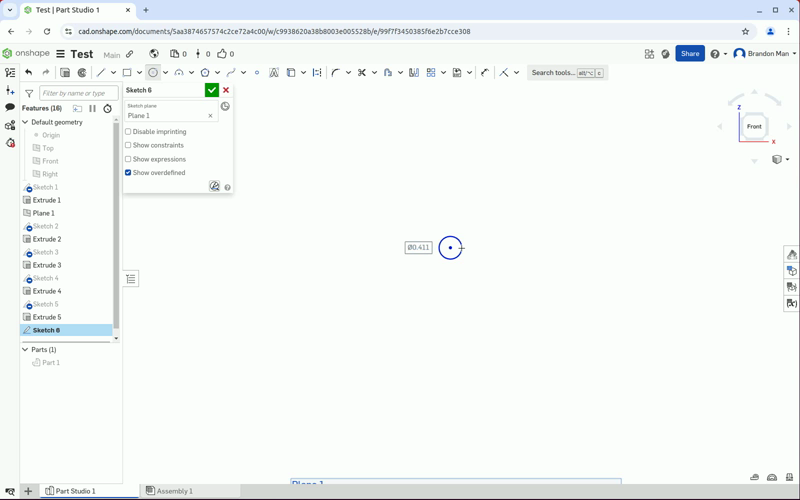
scroll(-6)
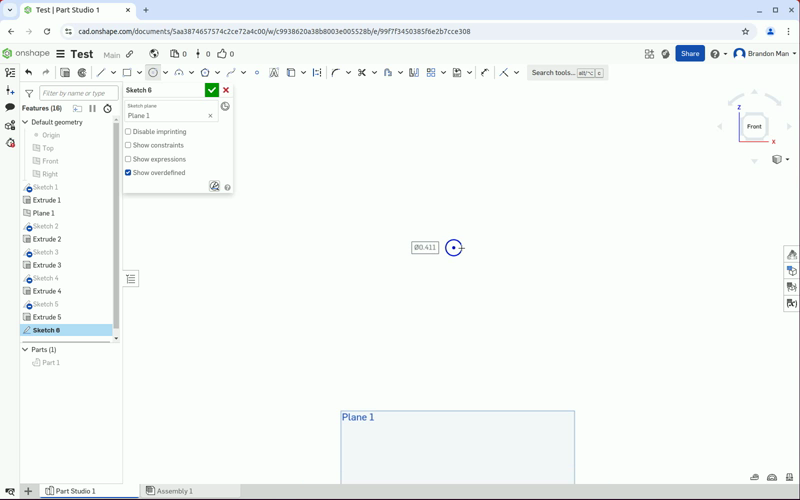
scroll(-6)
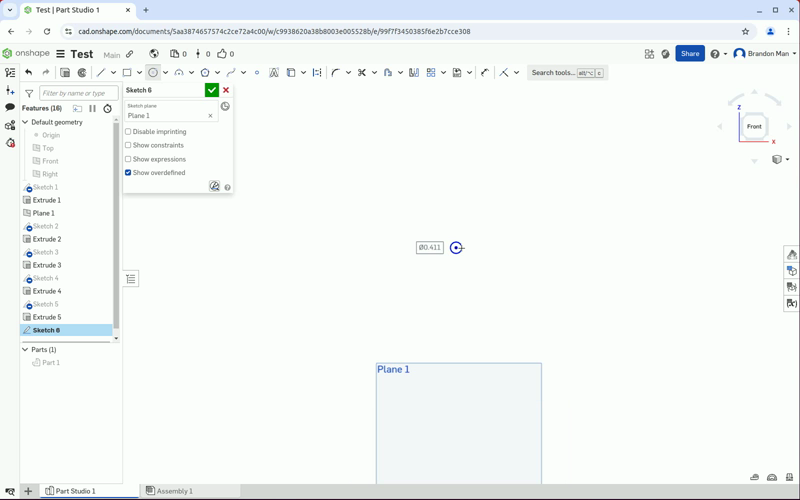
scroll(-6)
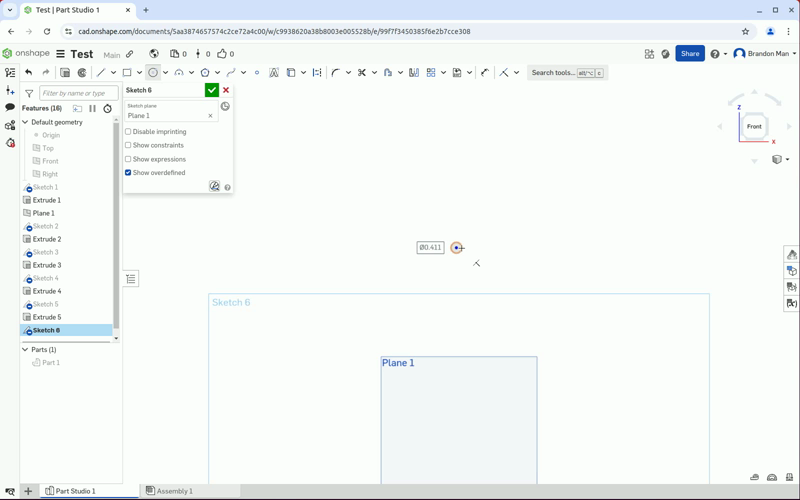
scroll(-6)
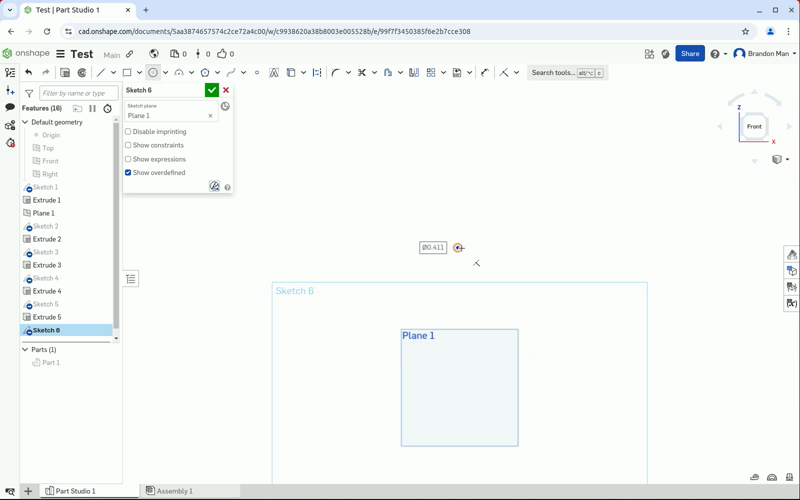
scroll(-6)
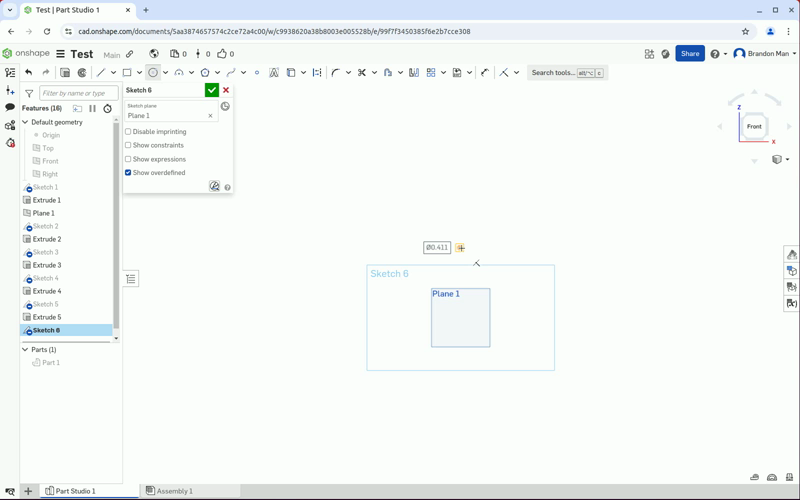
scroll(-6)
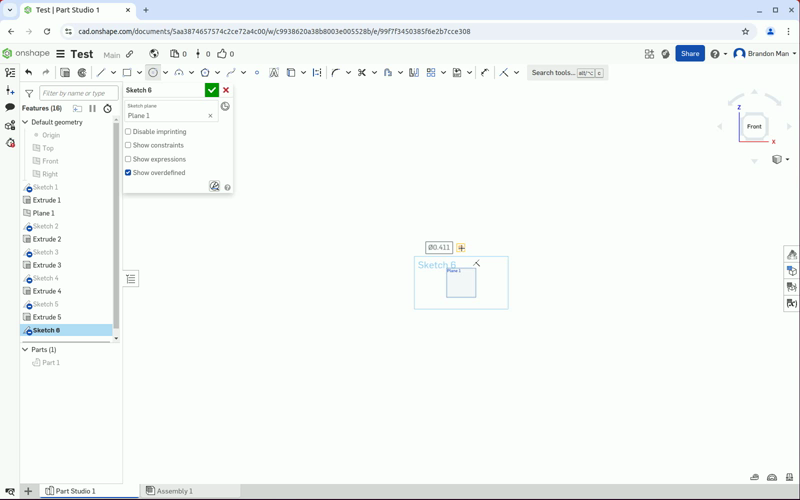
key(esc)
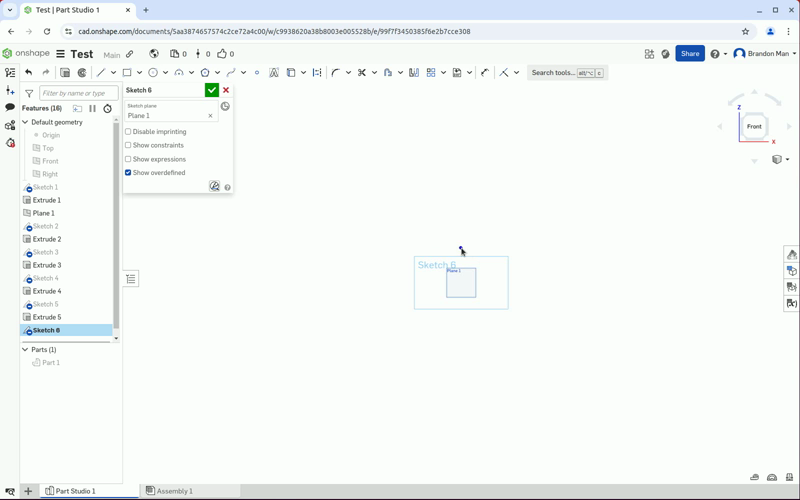
mouse_move(461, 248)
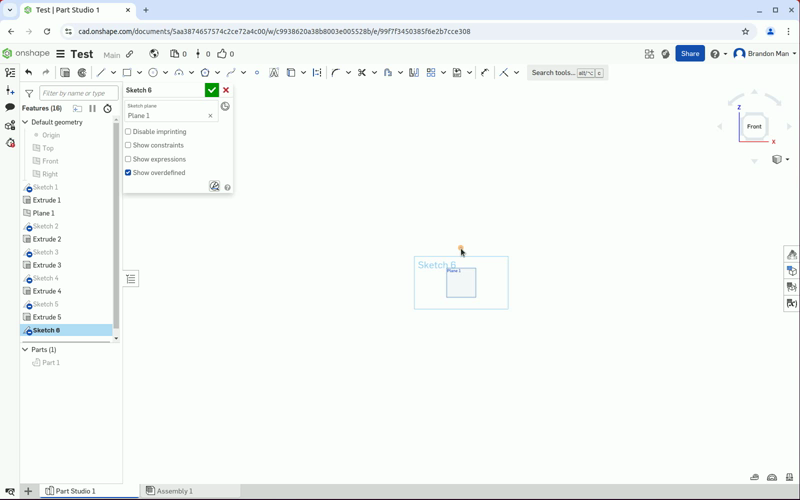
scroll(6)
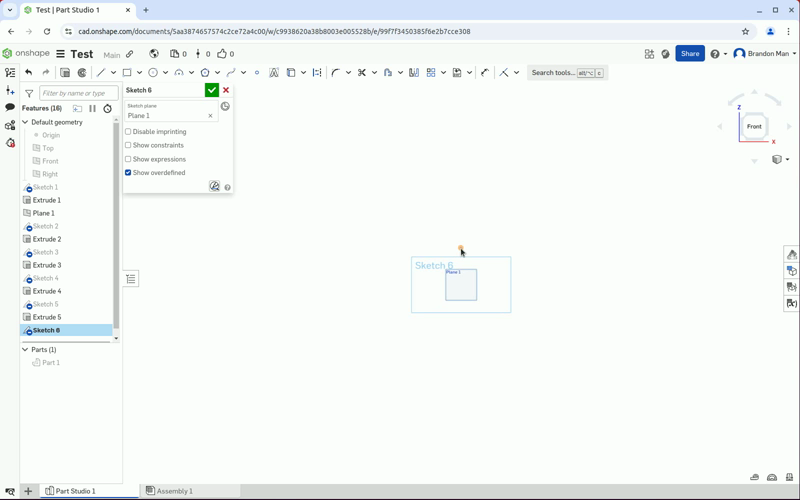
scroll(6)
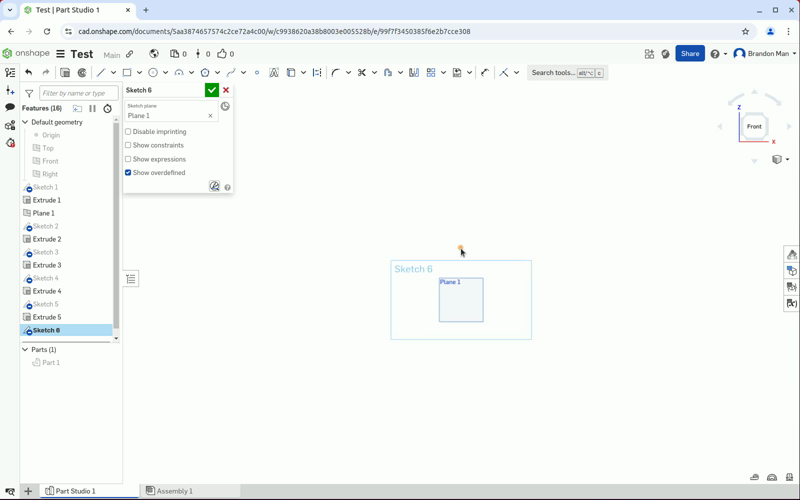
scroll(6)
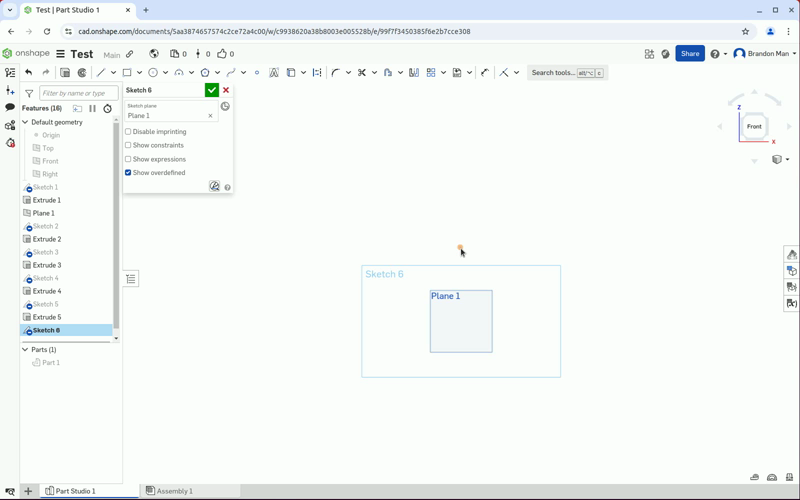
scroll(6)
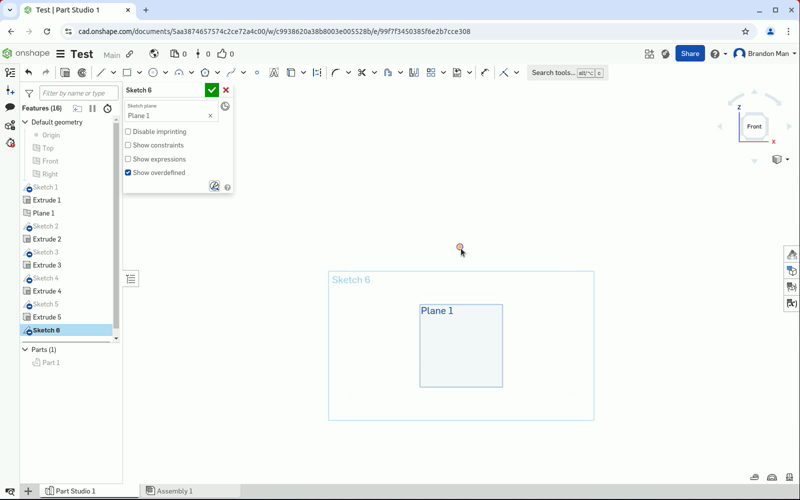
scroll(6)
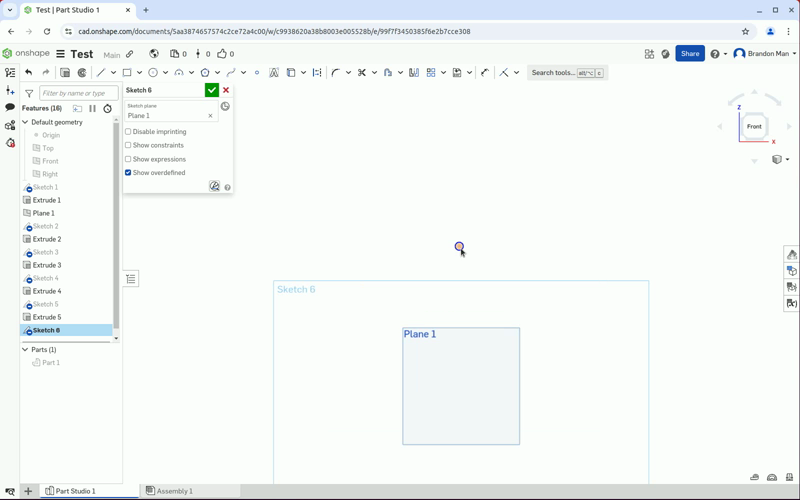
scroll(6)
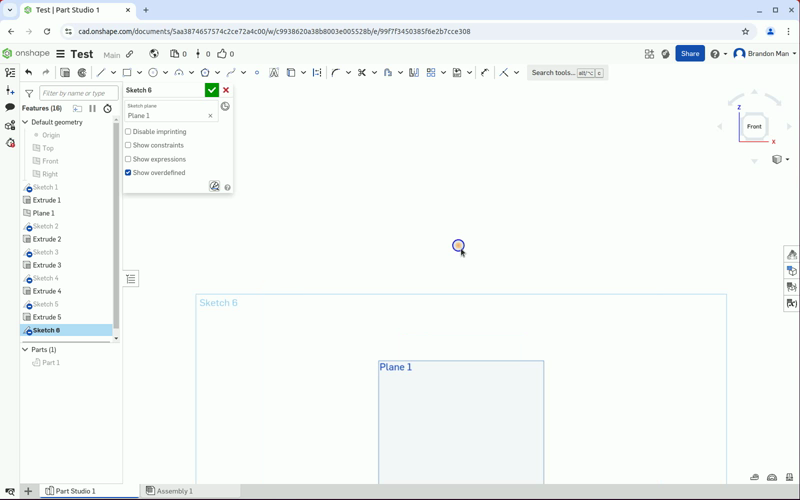
scroll(6)
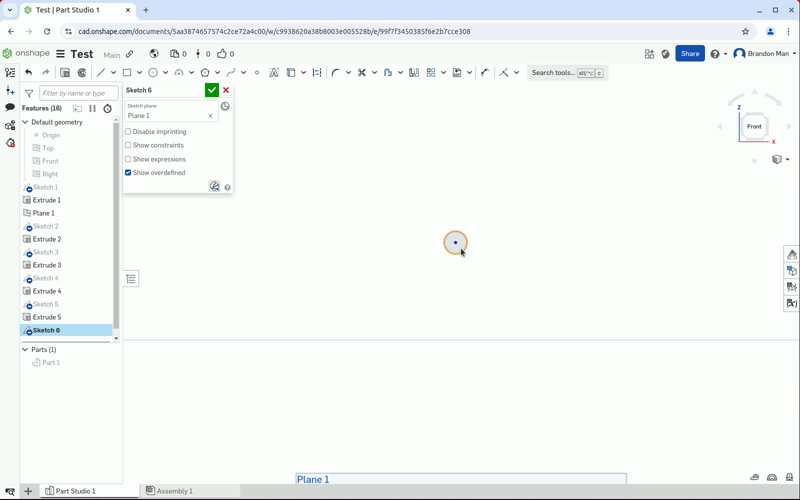
click(461, 248)
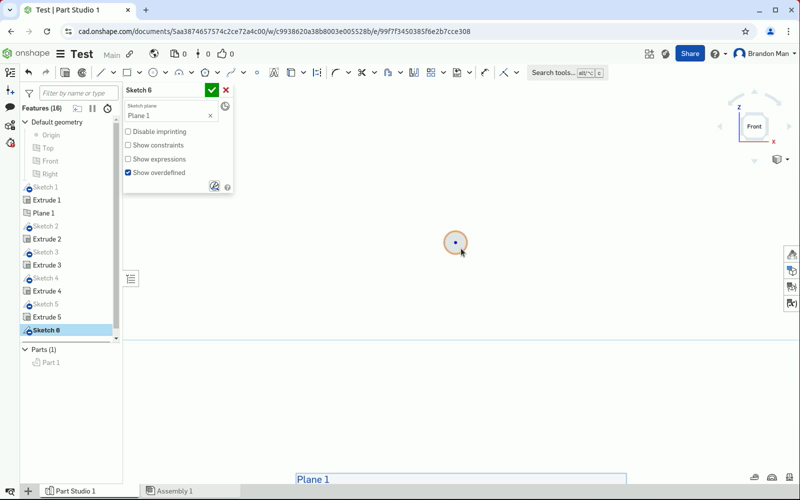
scroll(-6)
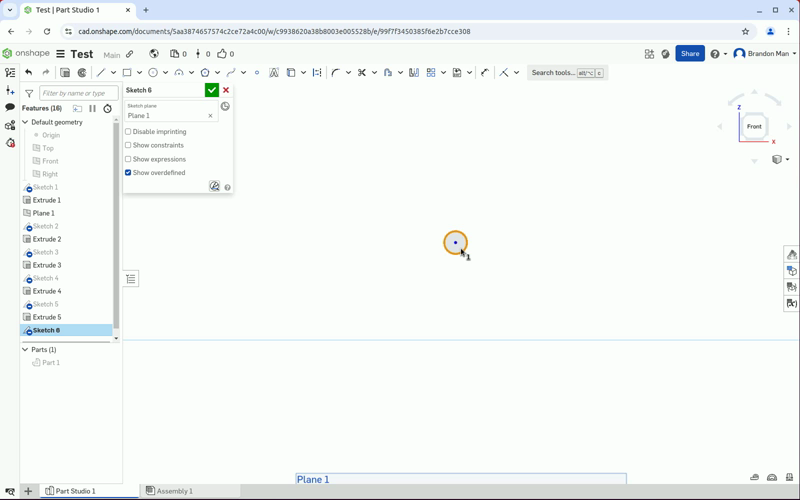
scroll(-6)
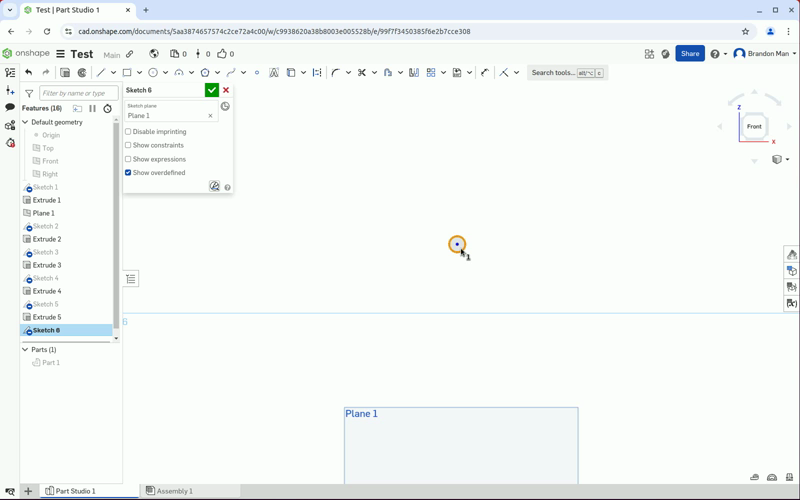
scroll(-6)
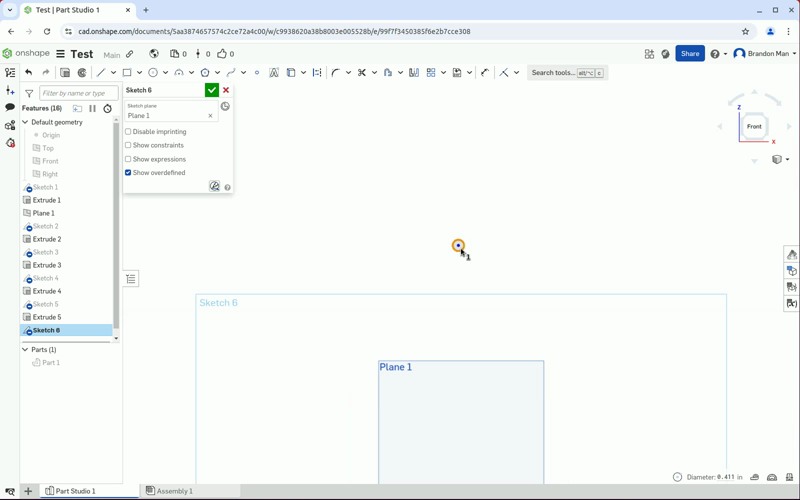
scroll(-6)
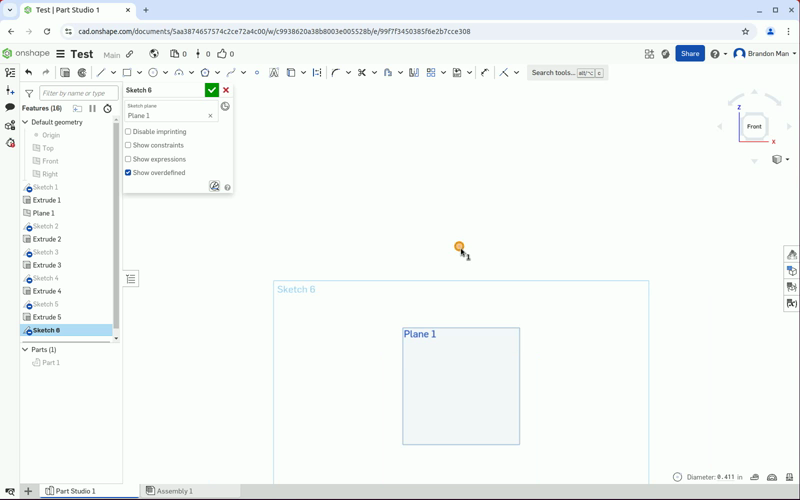
scroll(-6)
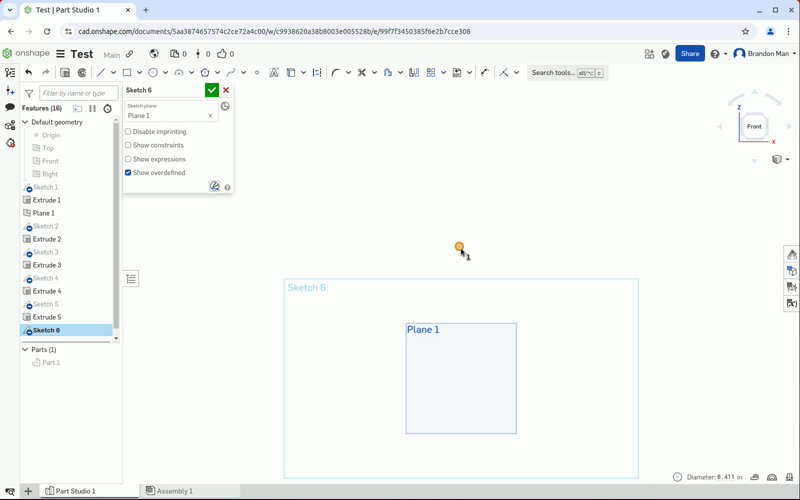
scroll(-6)
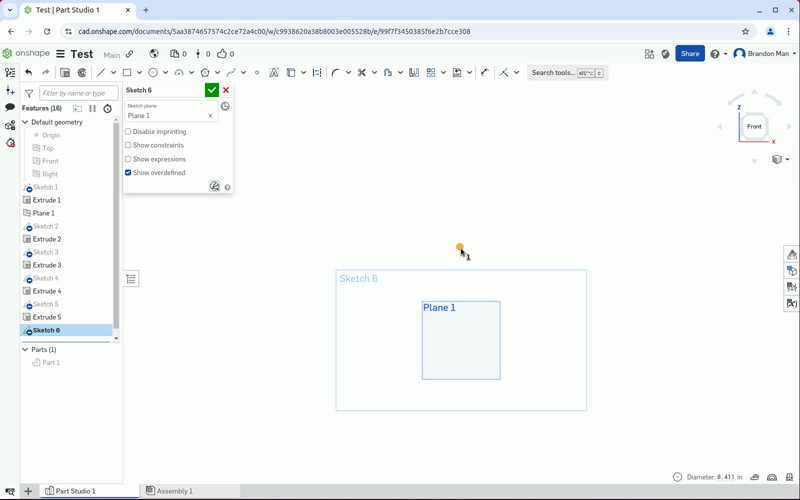
scroll(-6)
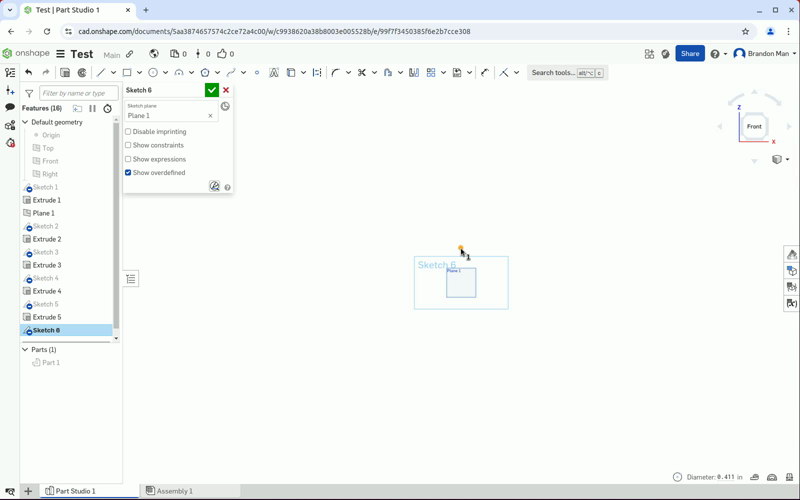
mouse_move(73, 352)
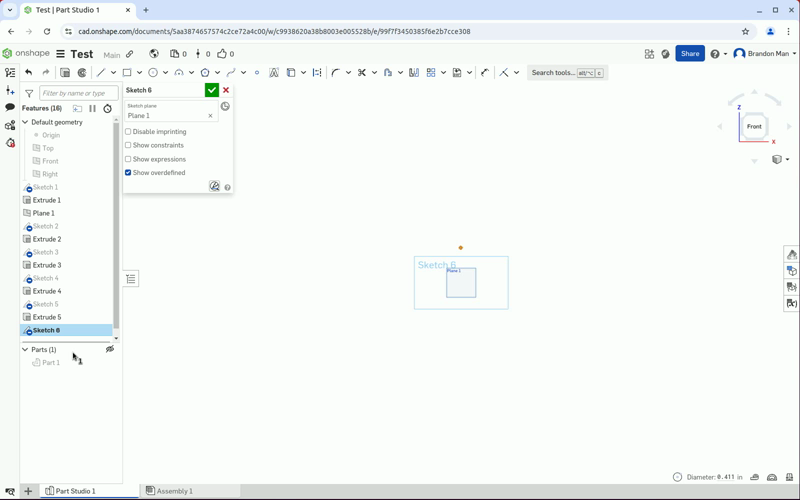
key(shift+y)
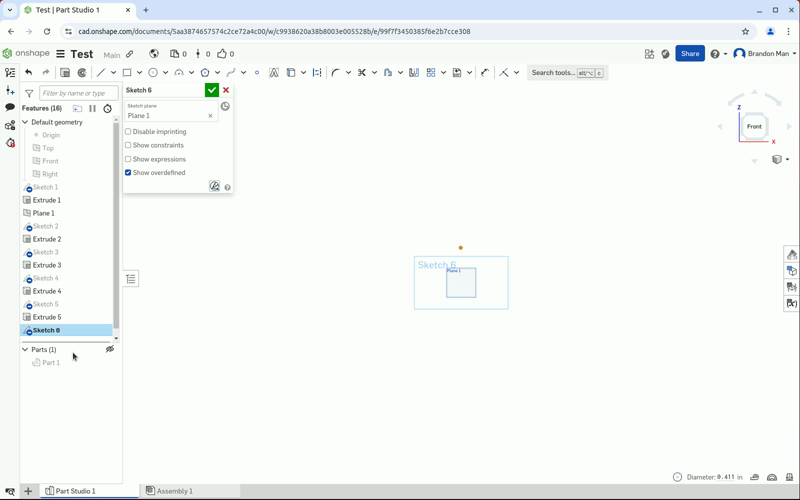
key(shift+e)
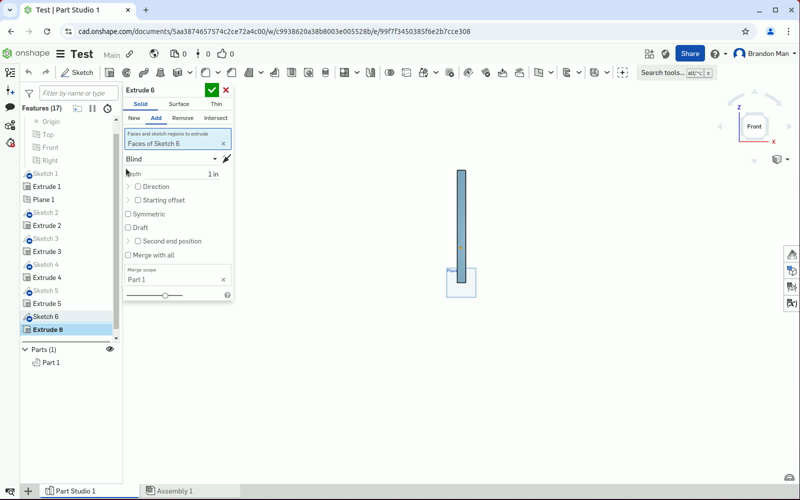
mouse_move(143, 106)
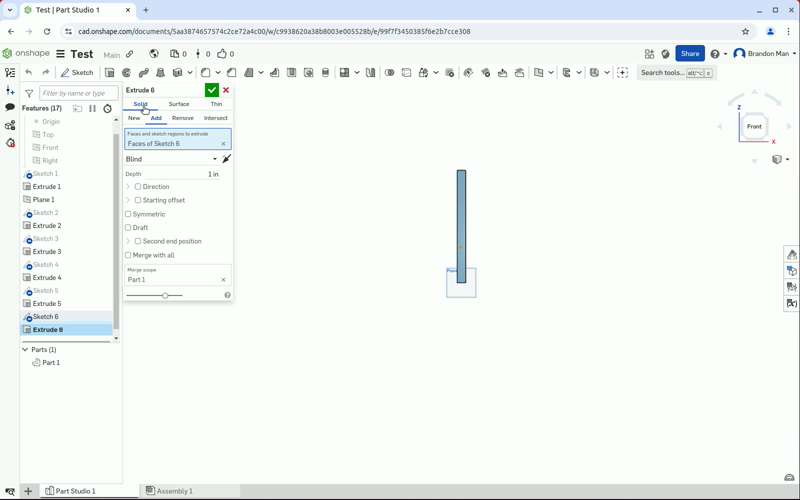
click(143, 106)
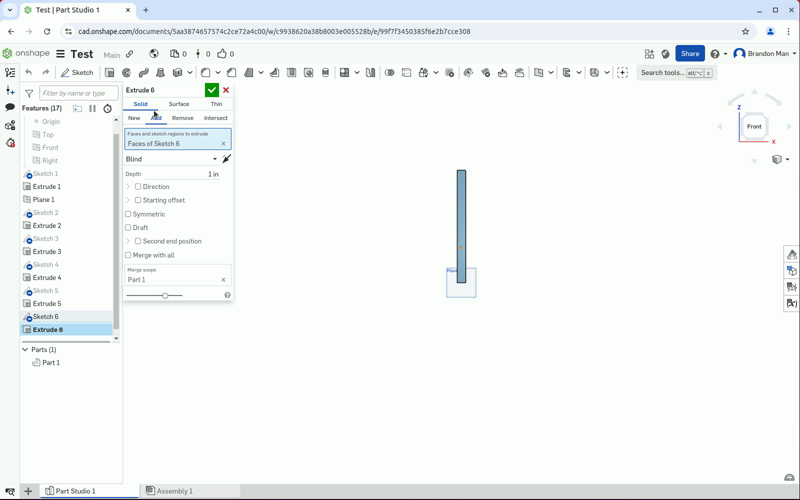
mouse_move(186, 120)
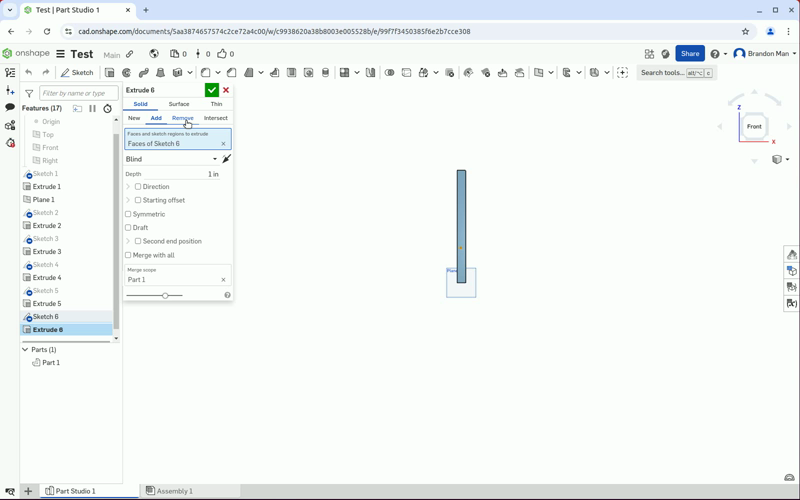
click(186, 120)
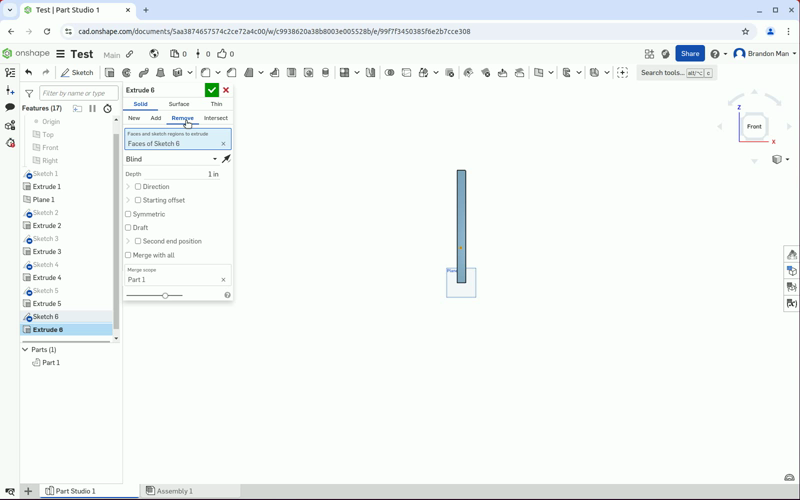
key(tab, 4)
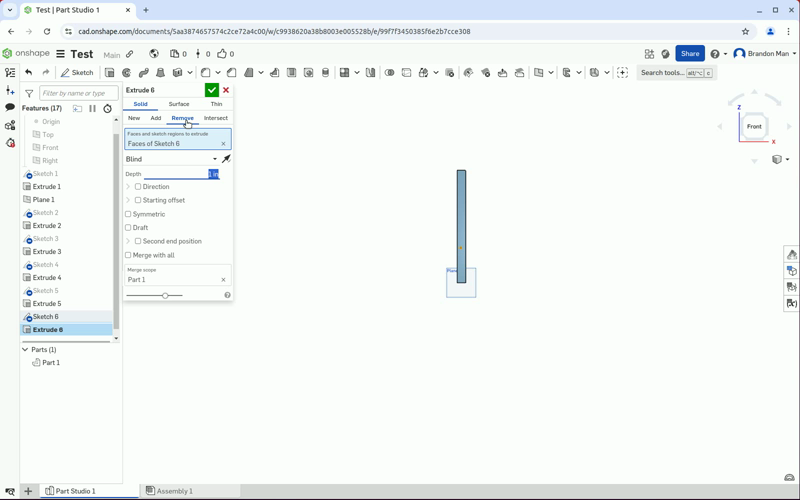
text(1.685)
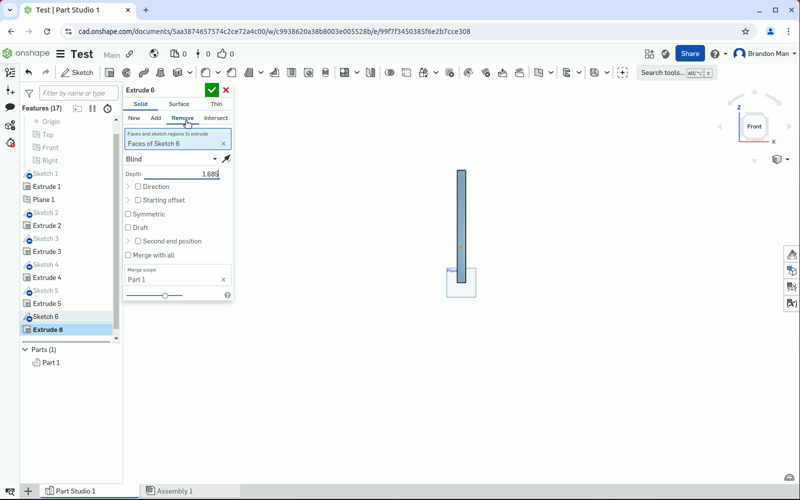
key(tab, 6)
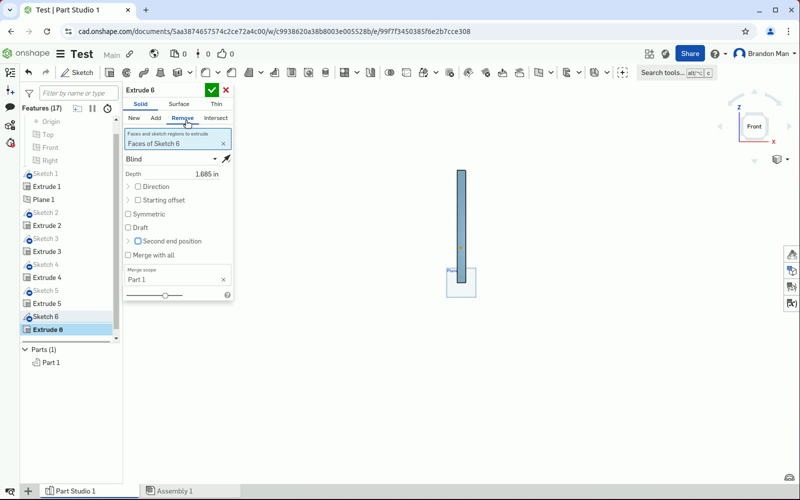
key(space)
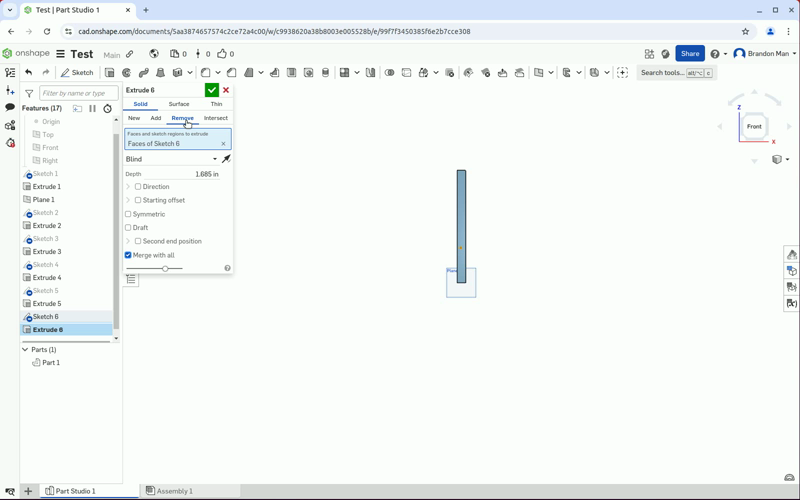
key(enter)
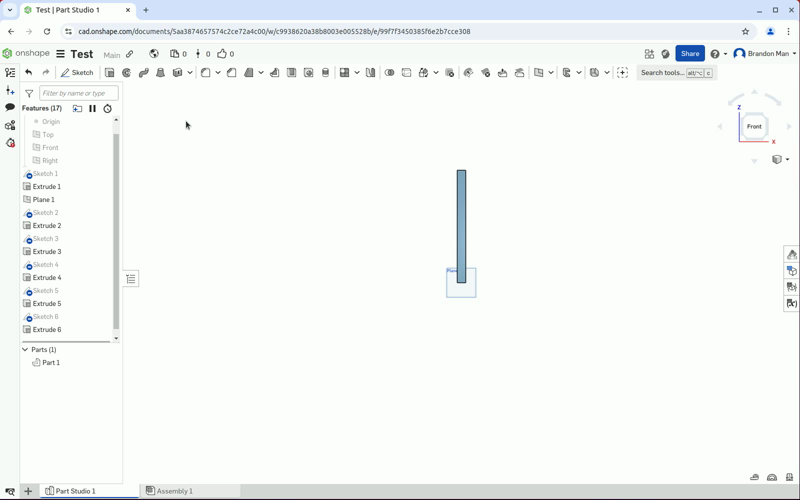
key(shift+h)
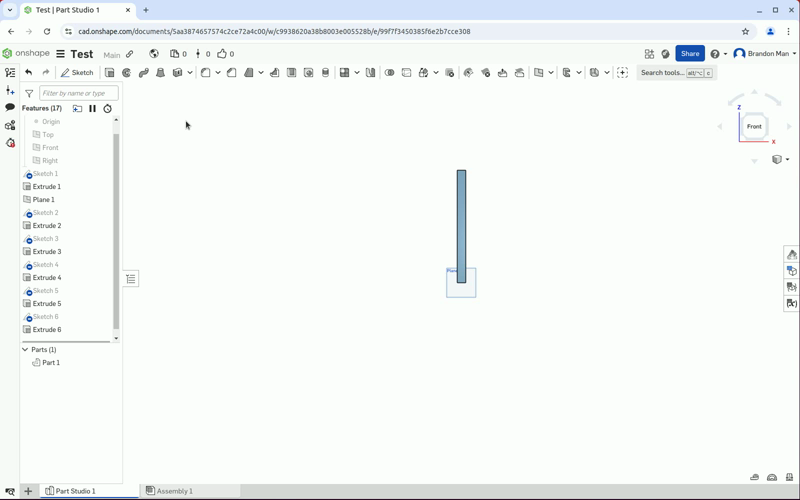
key(shift+h)
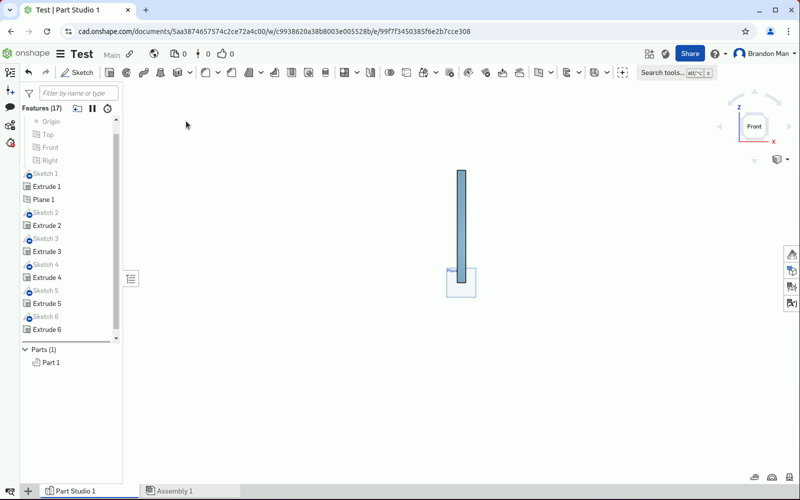
mouse_move(69, 176)
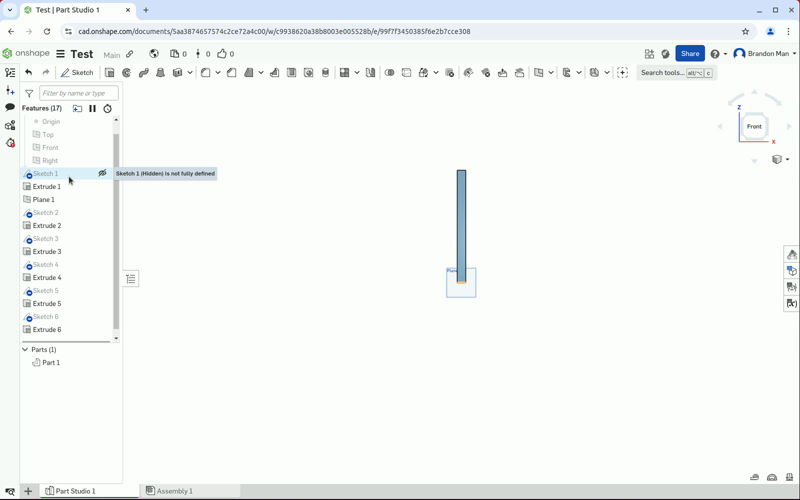
click(69, 176)
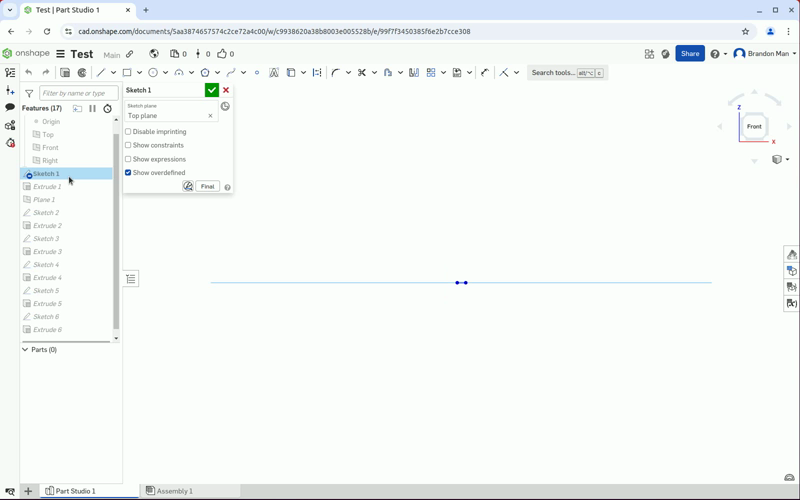
mouse_move(229, 92)
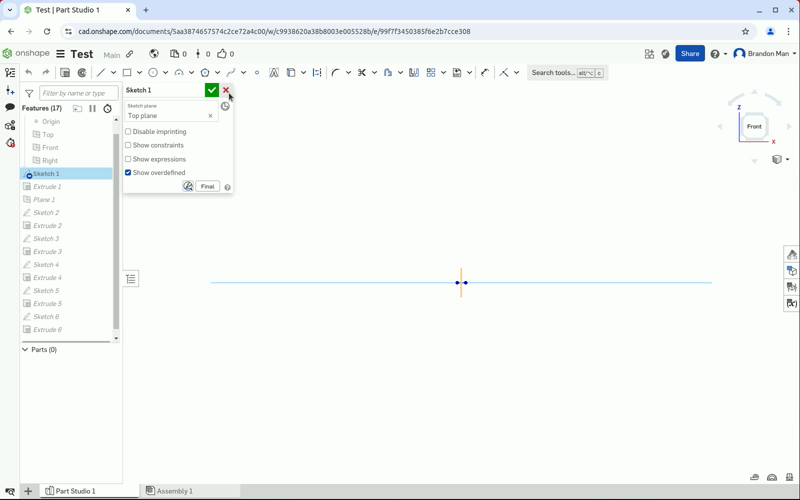
click(229, 92)
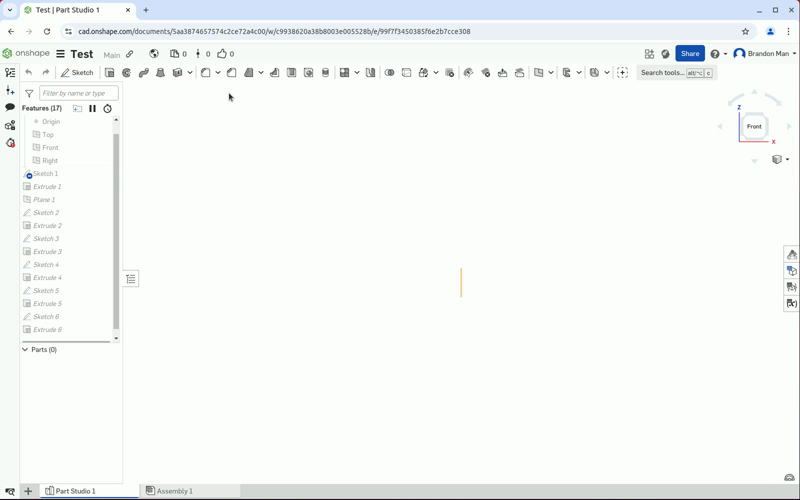
key(shift+s)
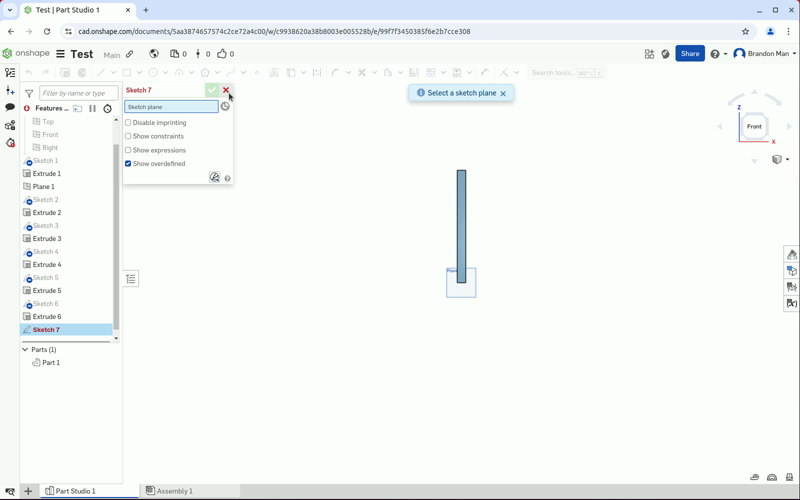
mouse_move(69, 189)
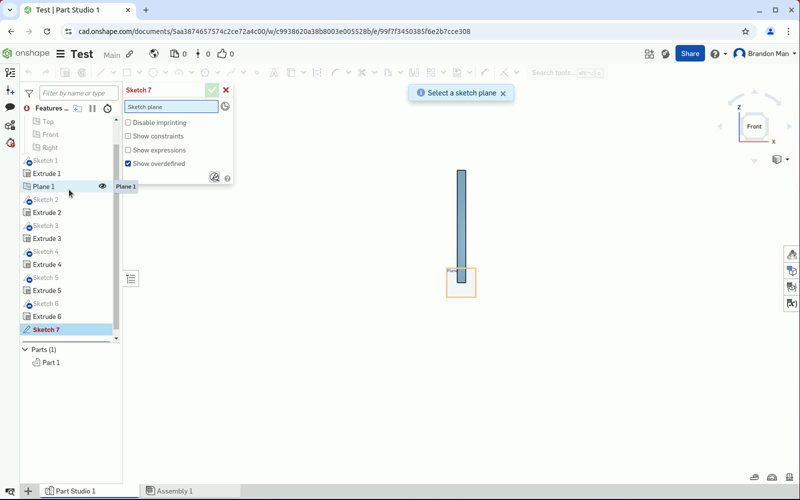
click(69, 189)
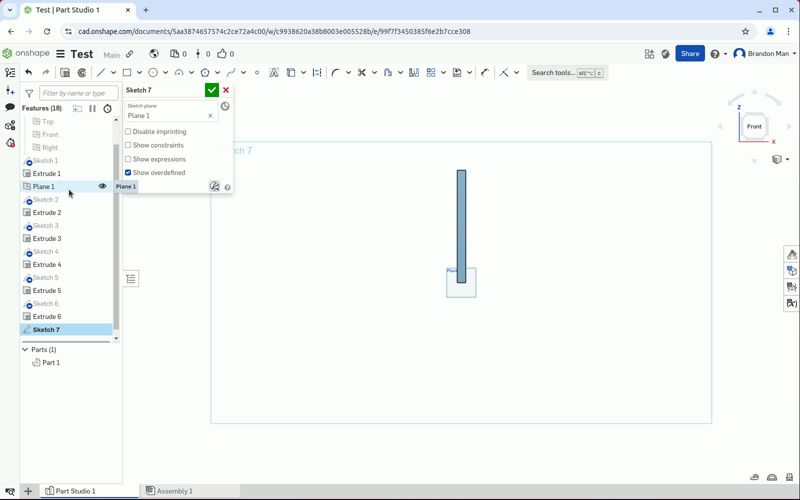
mouse_move(73, 352)
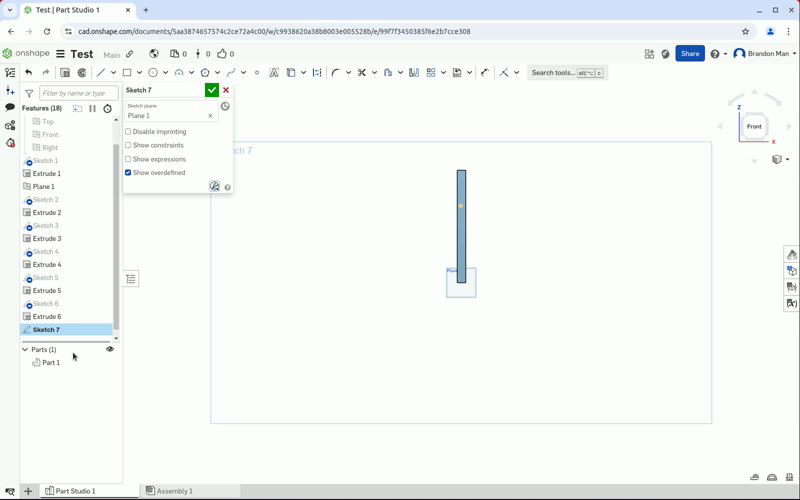
key(y)
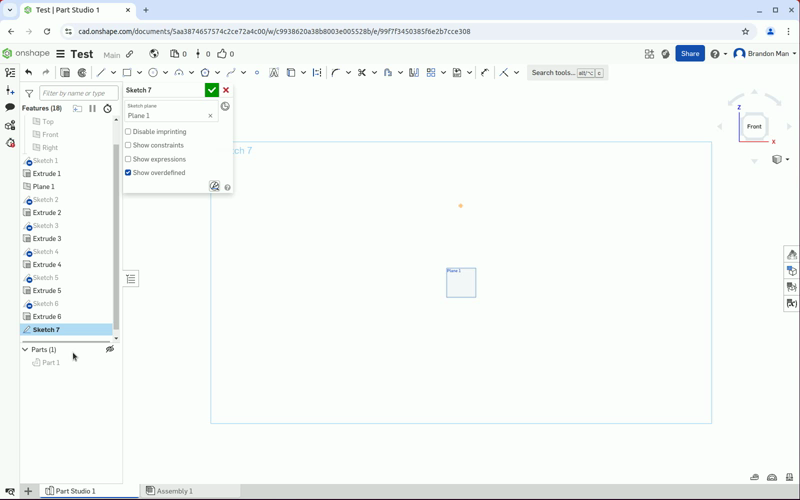
key(c)
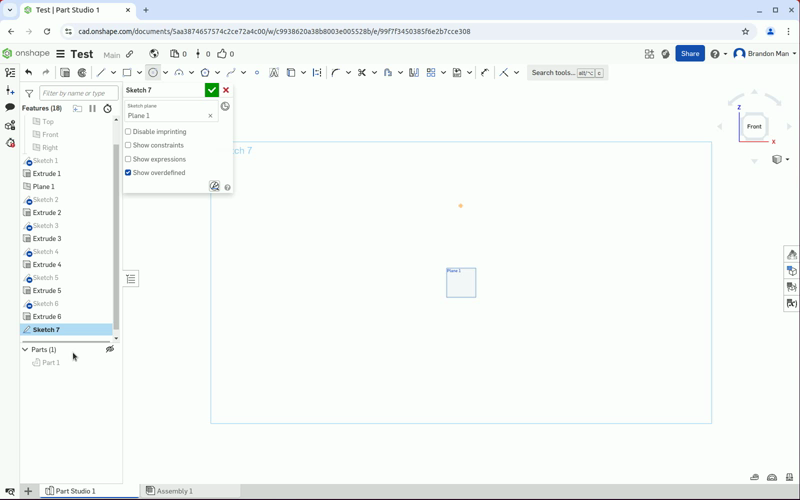
key_down(shift)
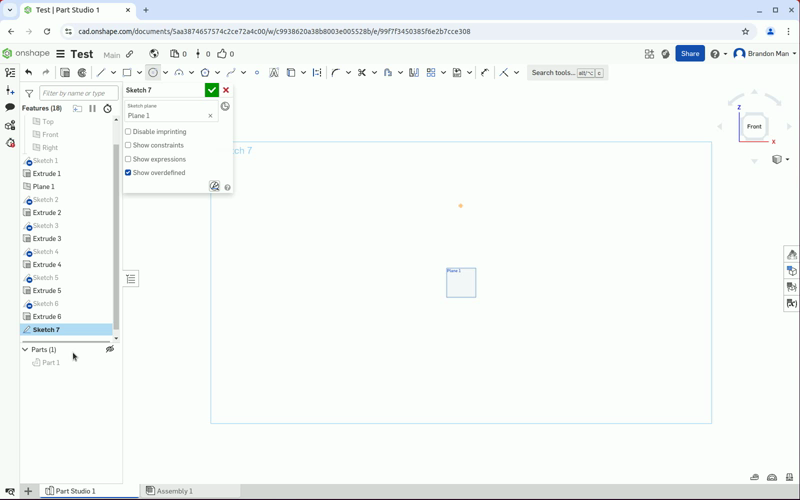
mouse_move(460, 237)
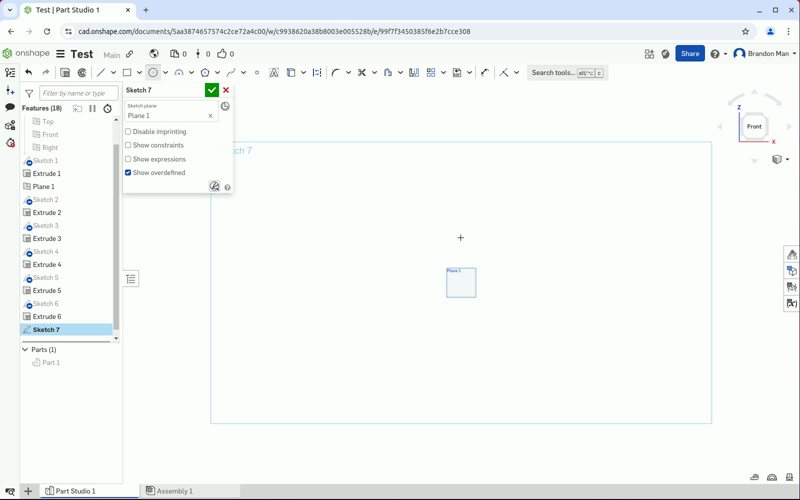
click(460, 237)
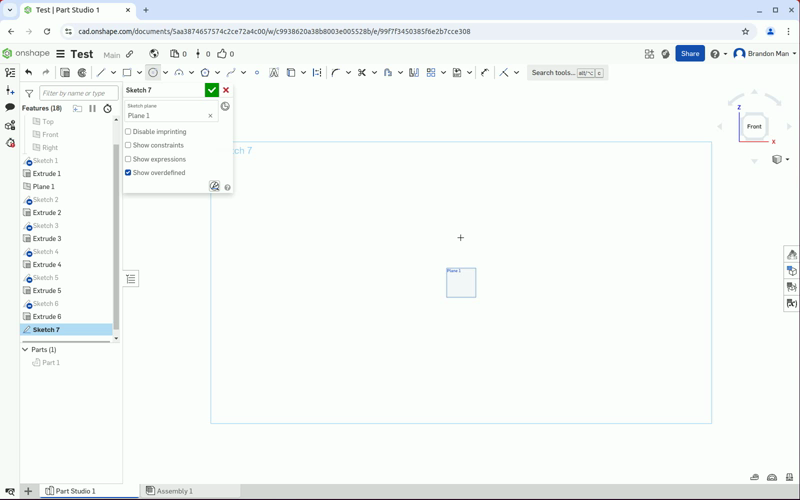
key_up(shift)
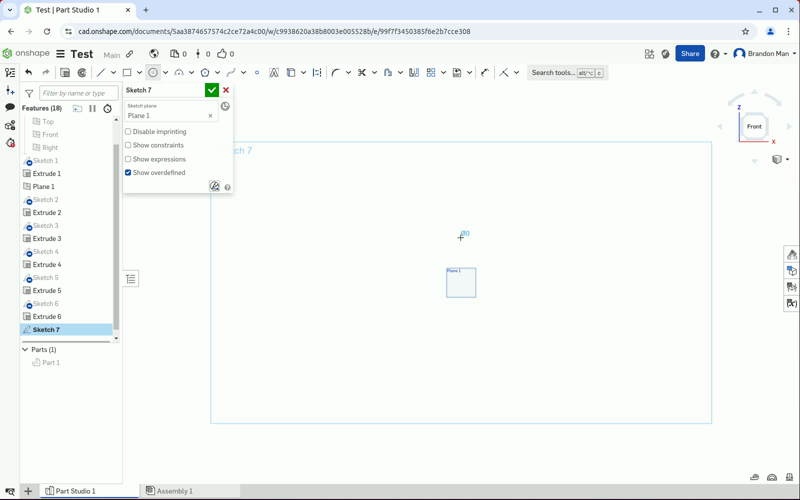
mouse_move(461, 237)
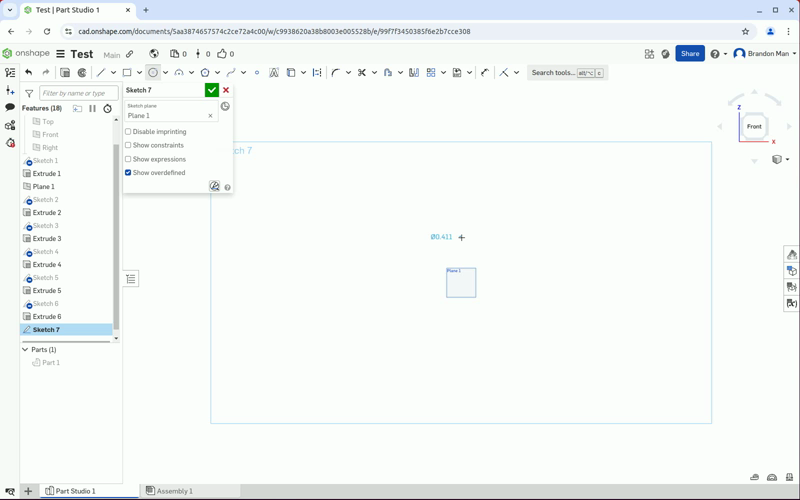
scroll(6)
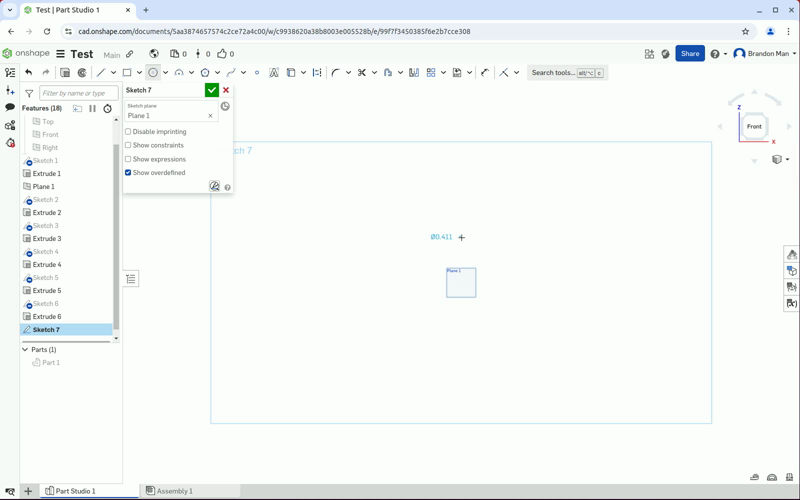
scroll(6)
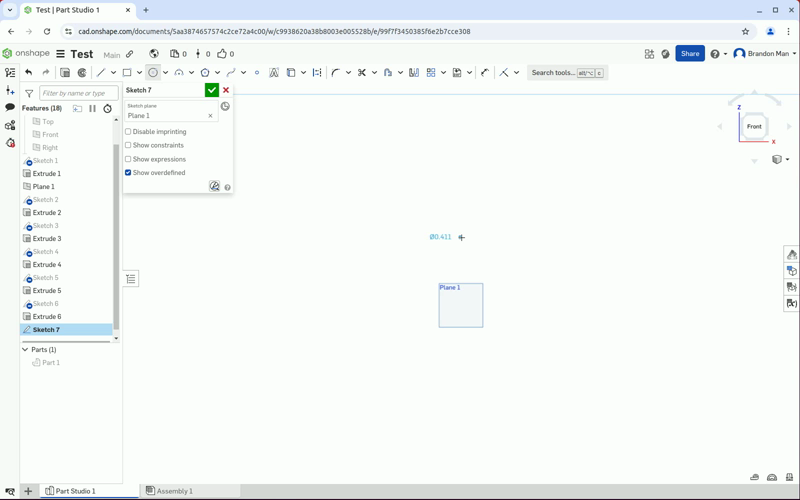
scroll(6)
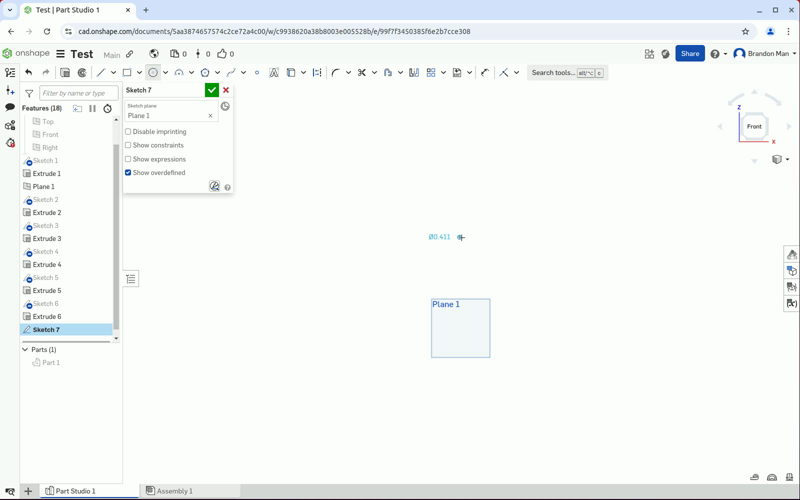
scroll(6)
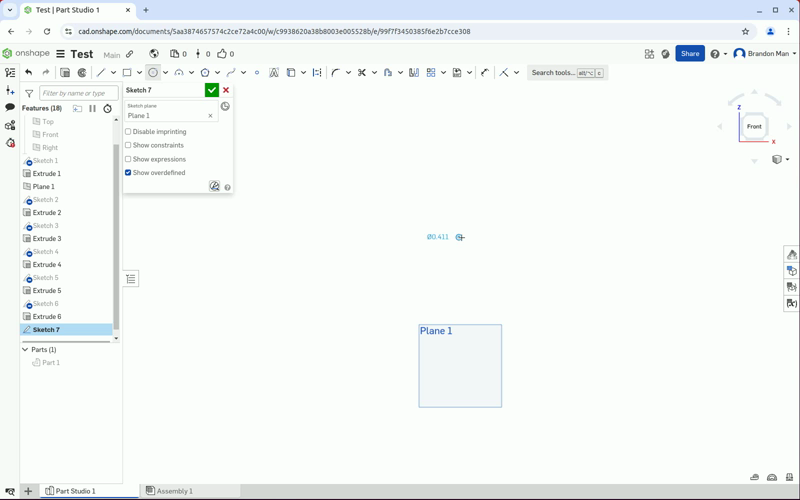
scroll(6)
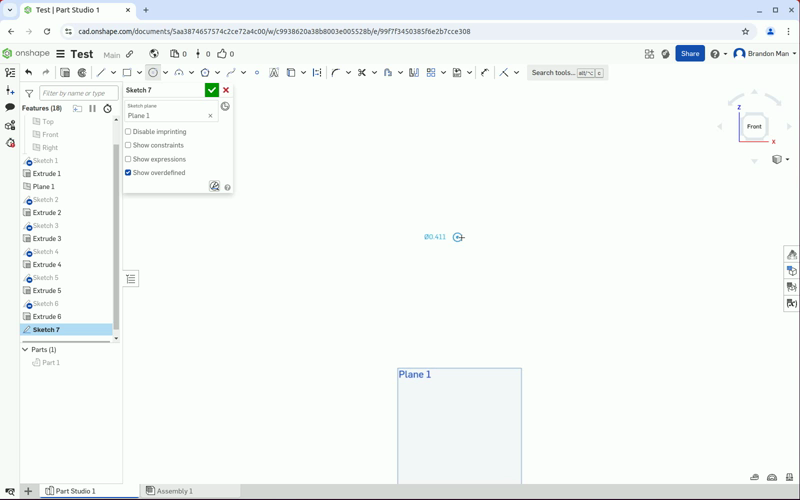
scroll(6)
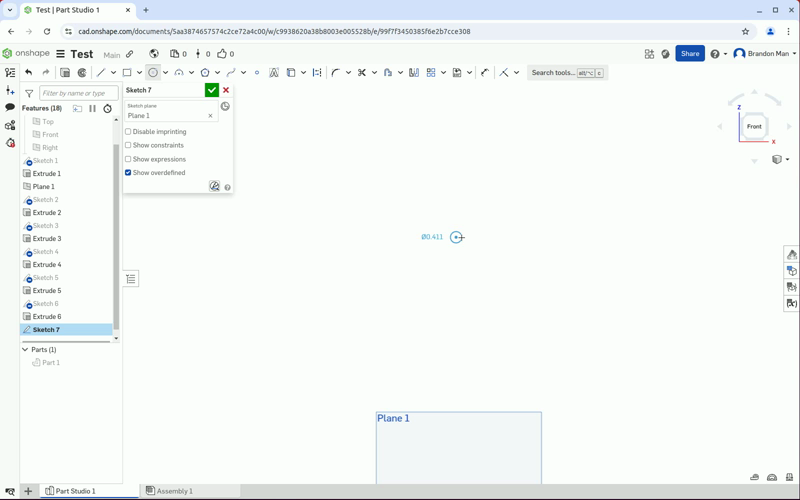
scroll(6)
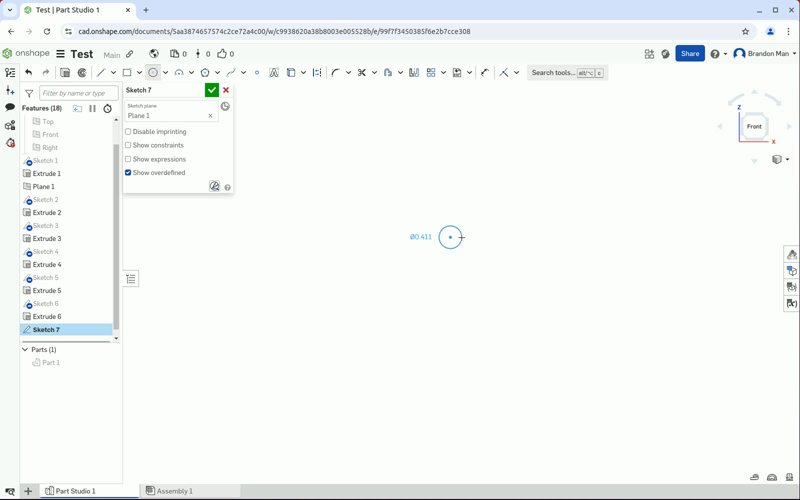
click(461, 237)
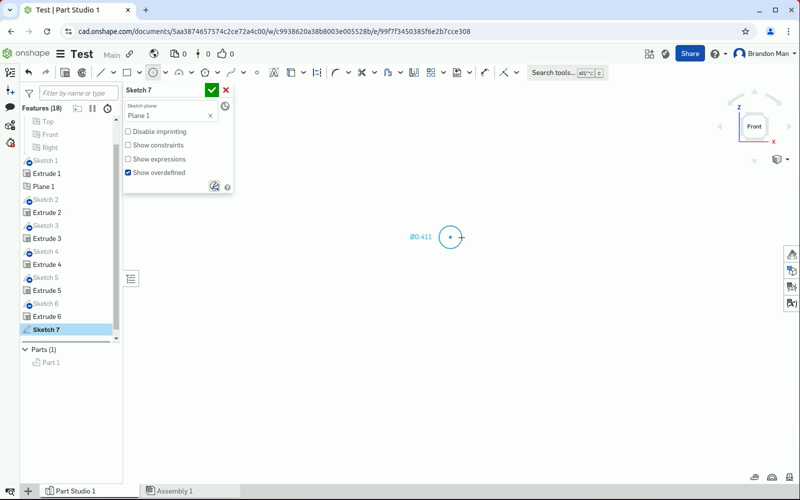
scroll(-6)
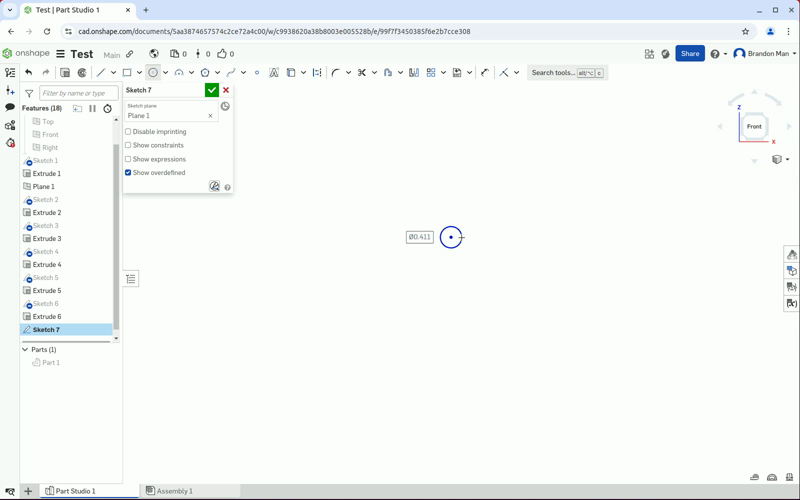
scroll(-6)
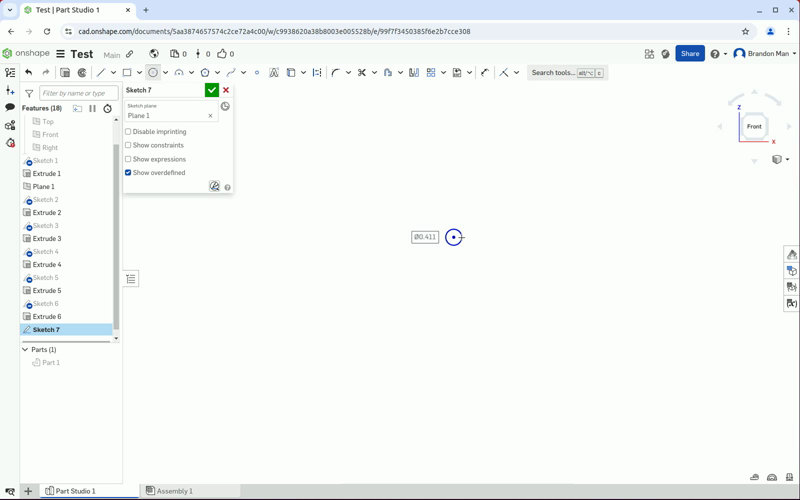
scroll(-6)
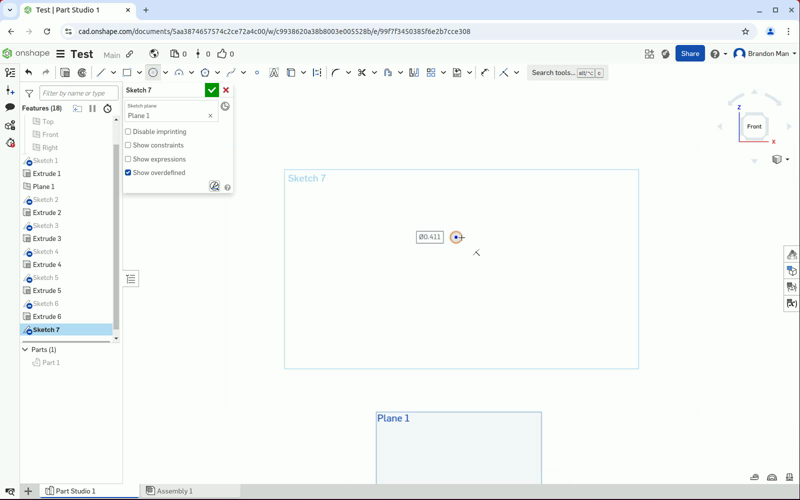
scroll(-6)
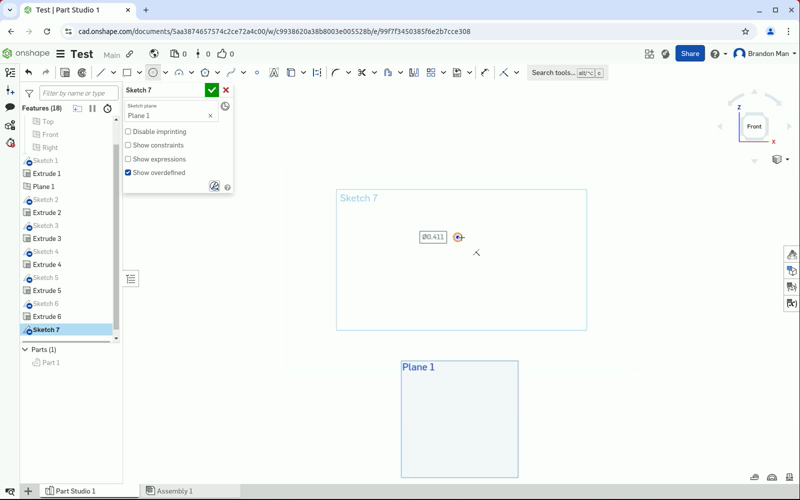
scroll(-6)
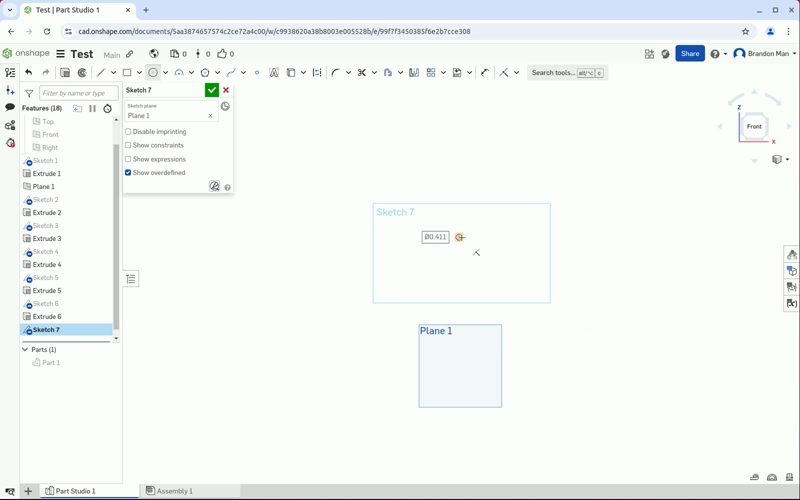
scroll(-6)
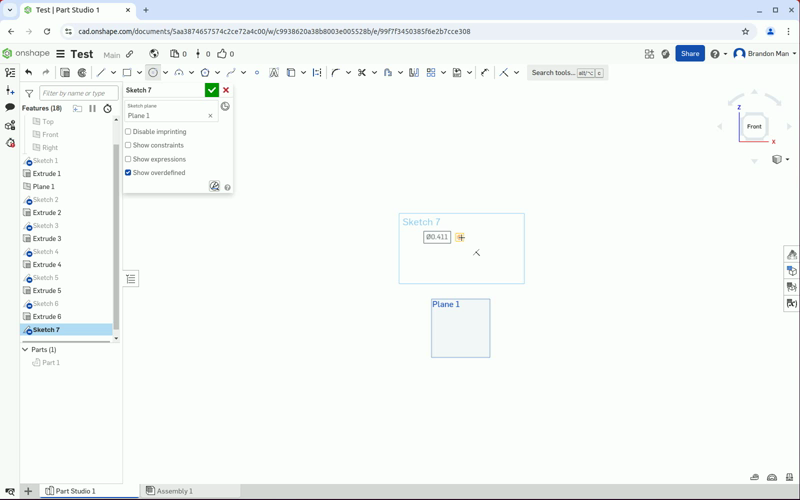
scroll(-6)
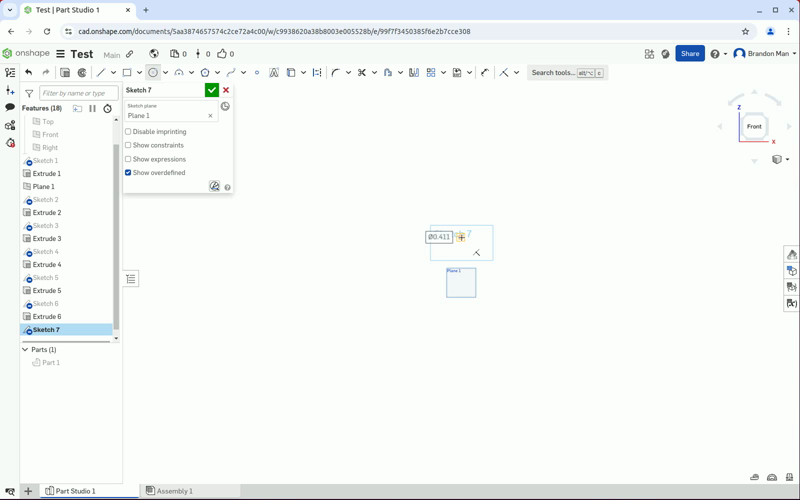
key(esc)
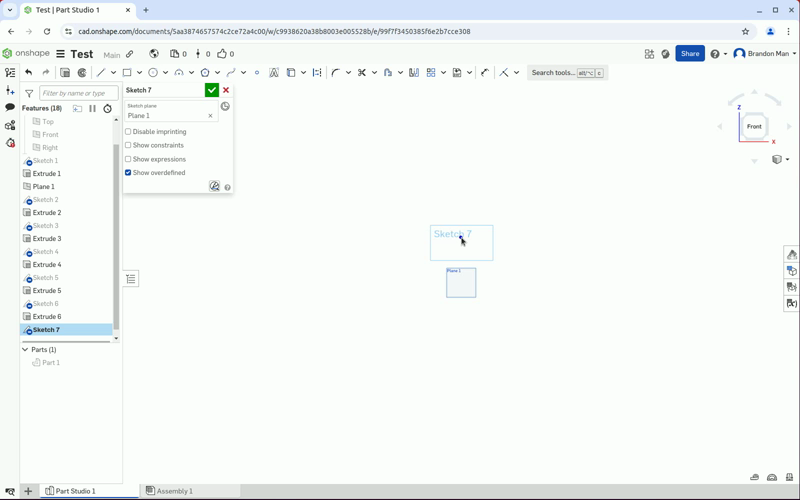
mouse_move(460, 237)
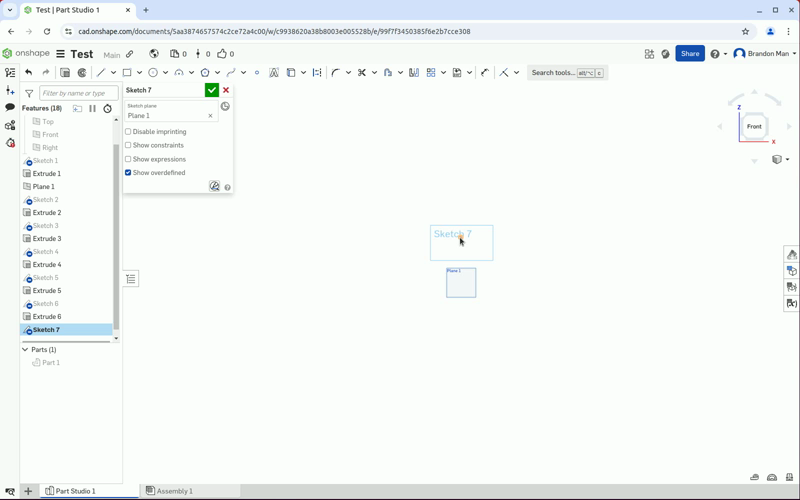
scroll(6)
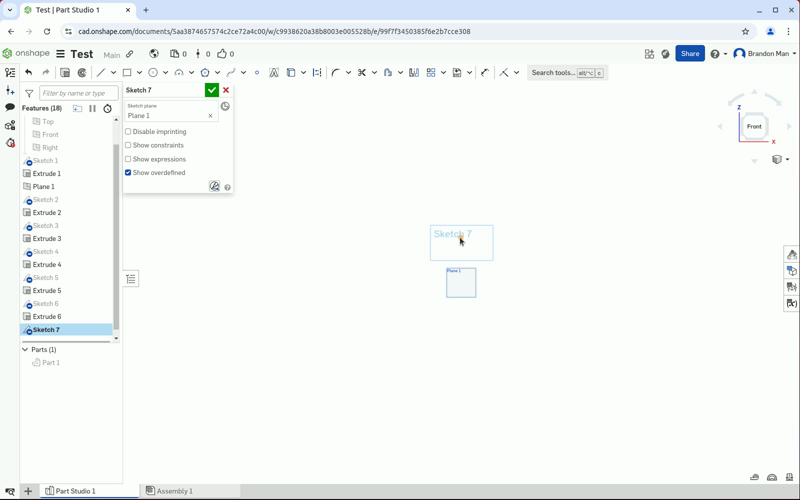
scroll(6)
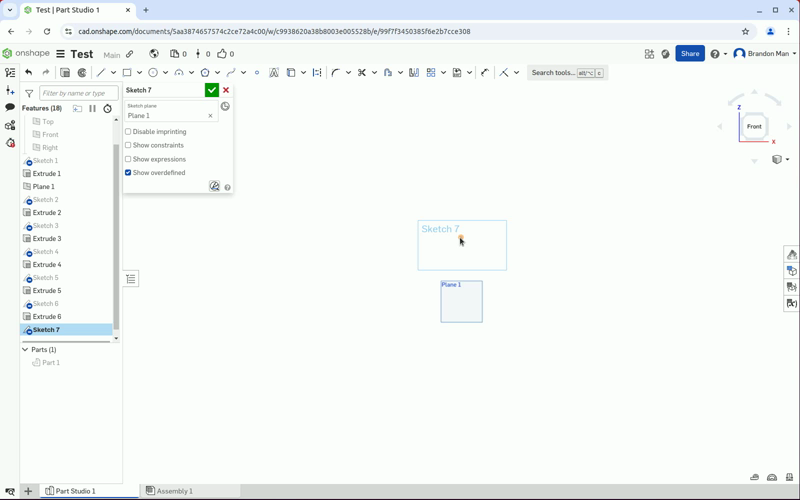
scroll(6)
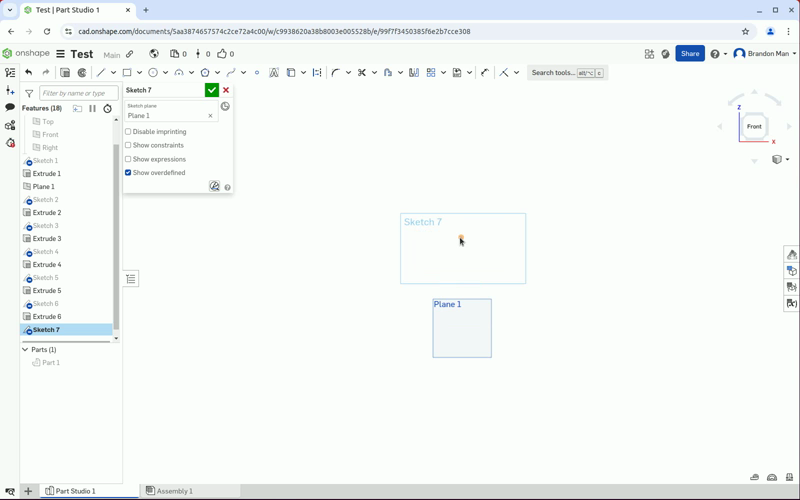
scroll(6)
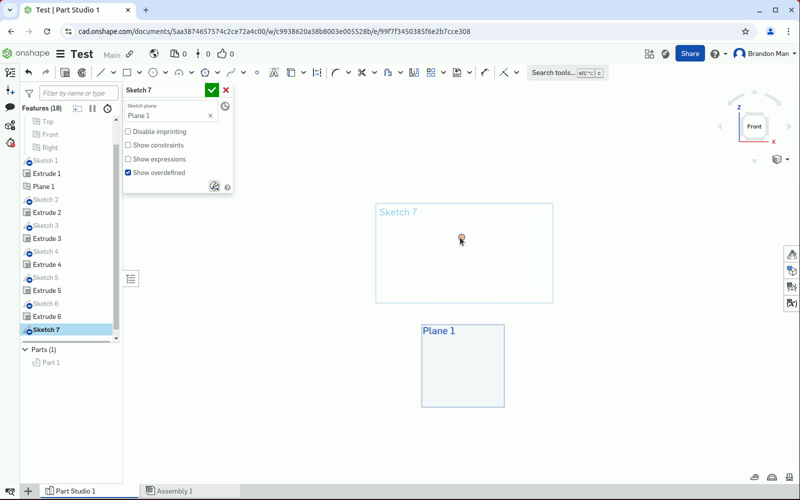
scroll(6)
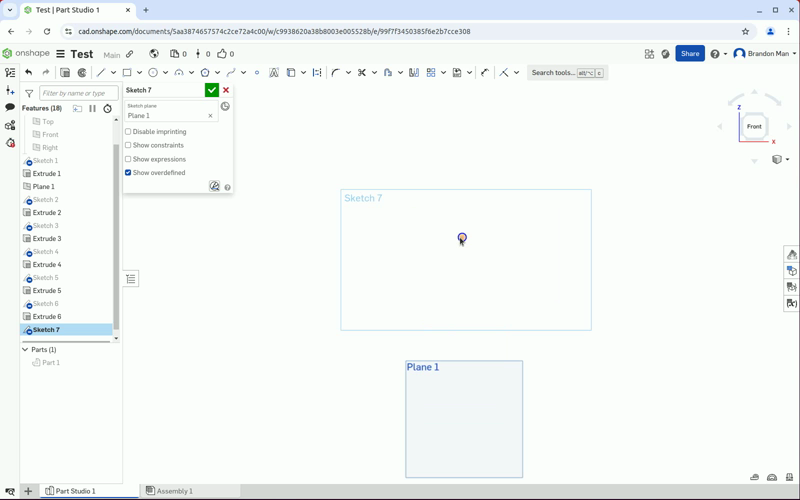
scroll(6)
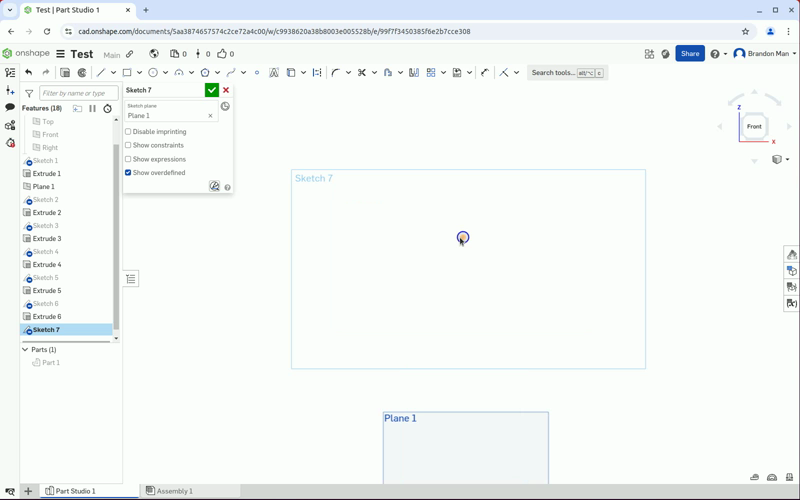
scroll(6)
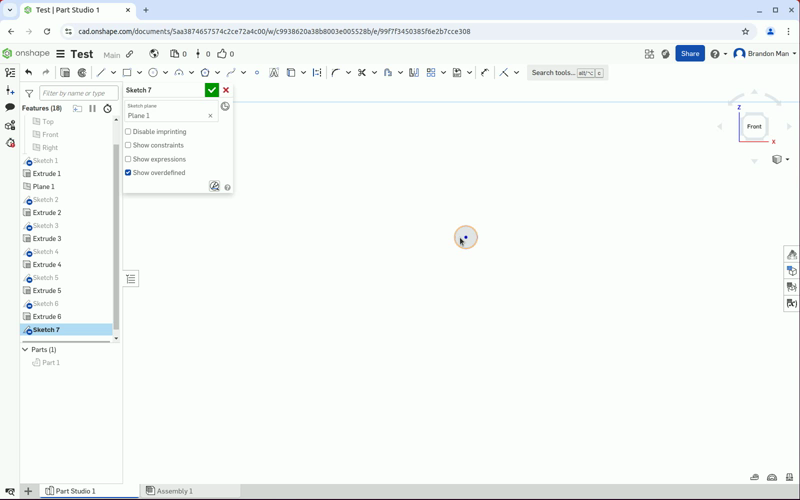
click(460, 237)
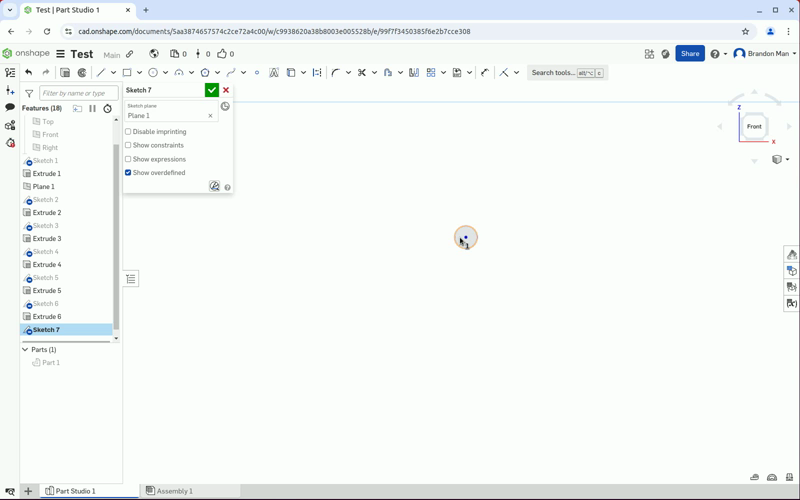
scroll(-6)
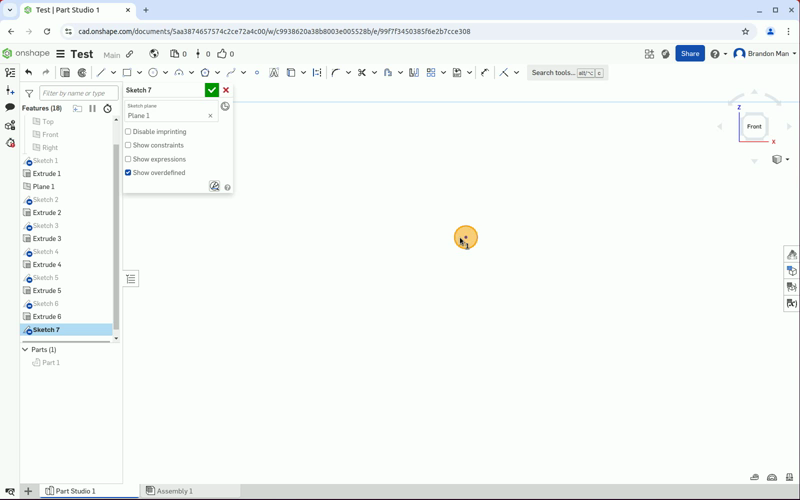
scroll(-6)
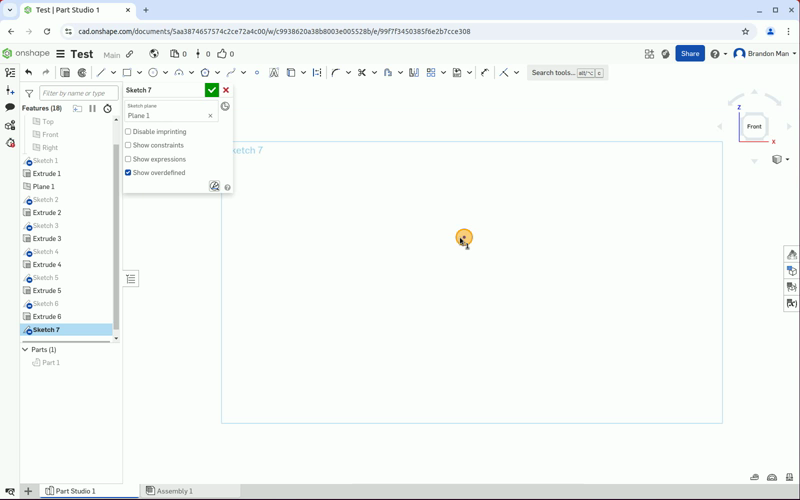
scroll(-6)
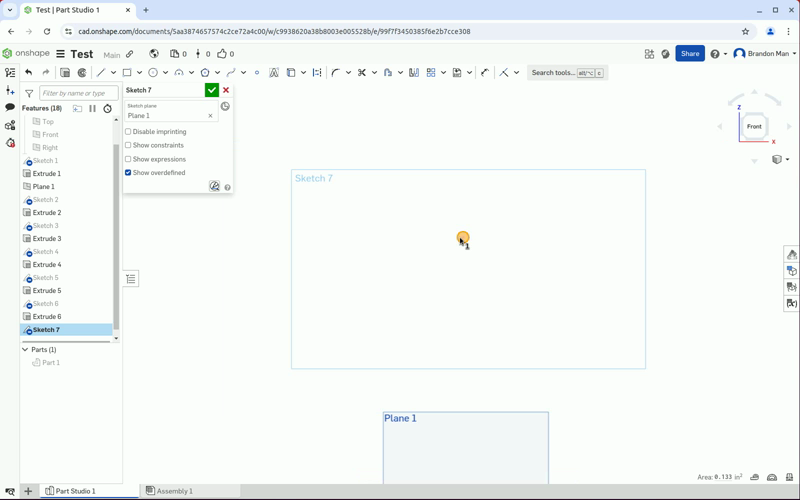
scroll(-6)
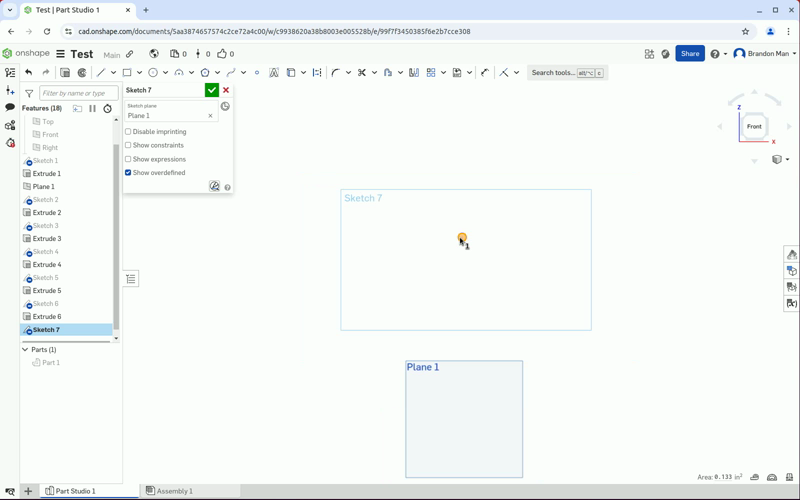
scroll(-6)
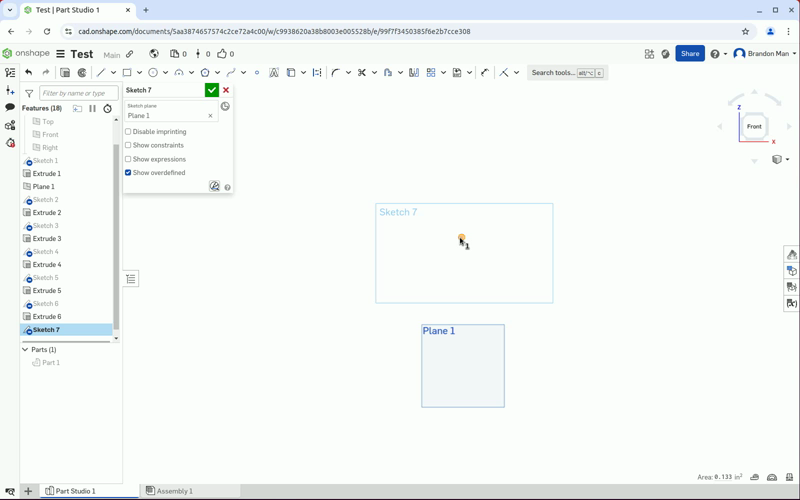
scroll(-6)
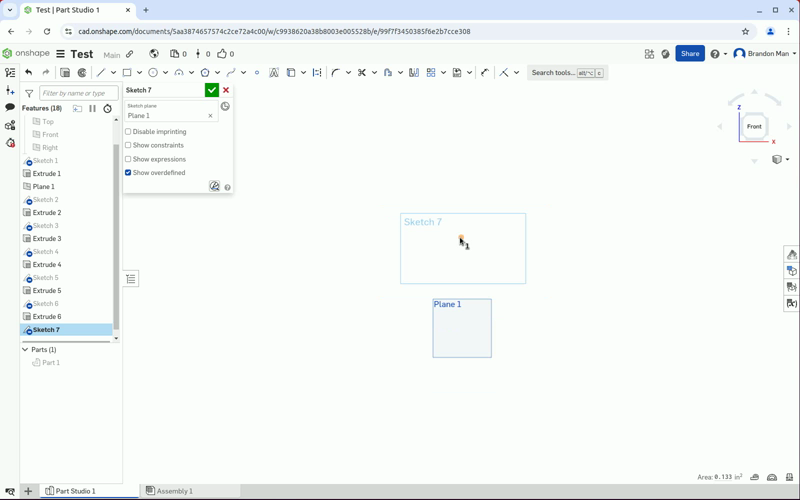
scroll(-6)
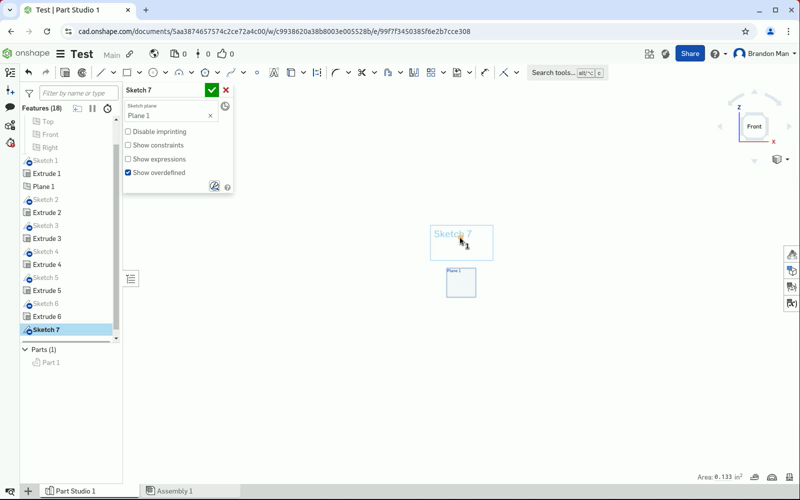
mouse_move(73, 352)
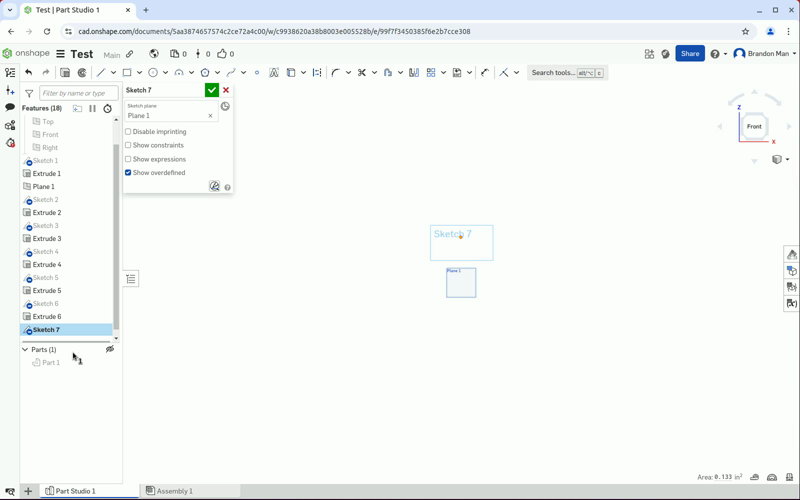
key(shift+y)
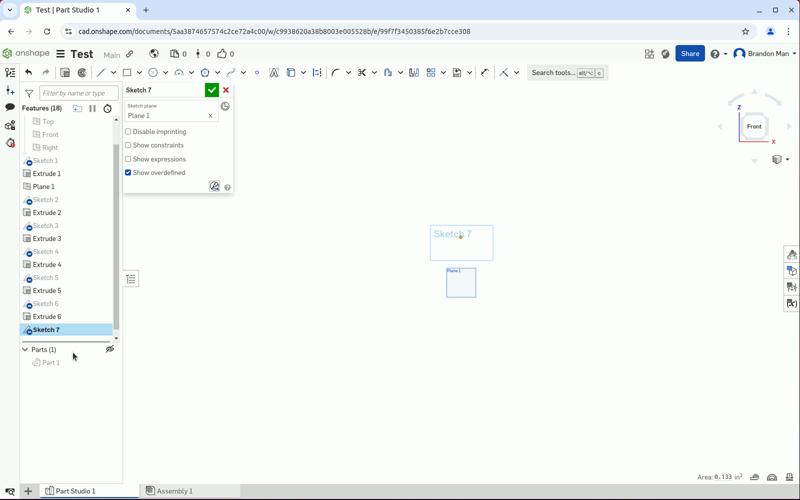
key(shift+e)
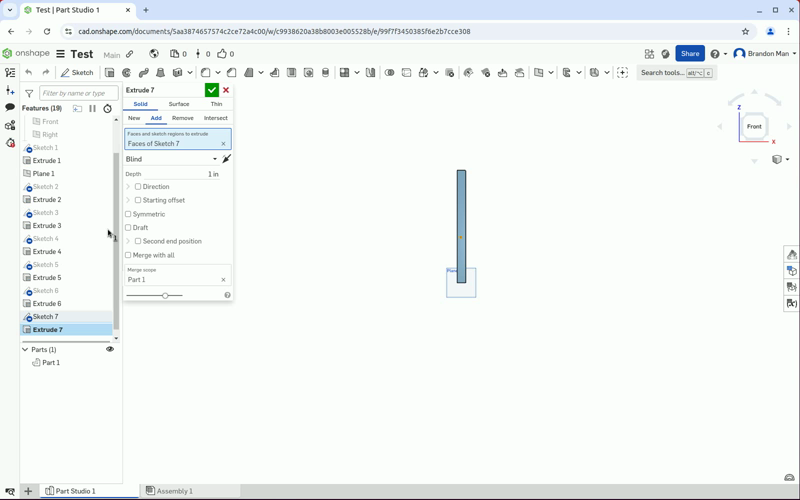
mouse_move(143, 106)
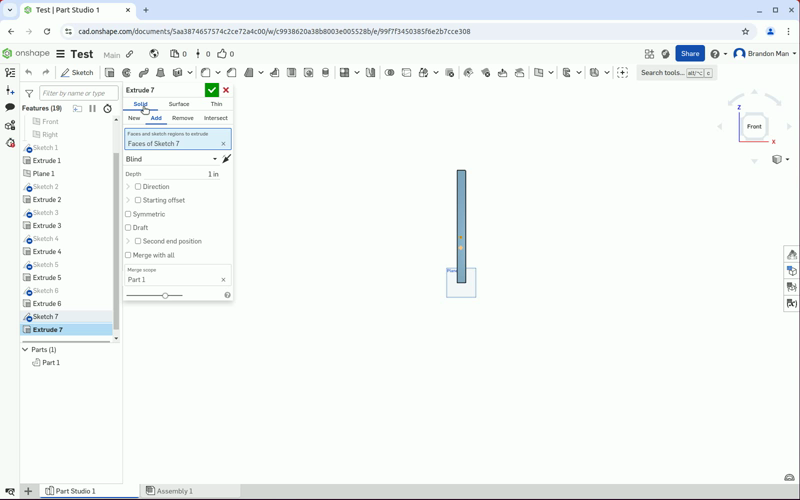
click(143, 106)
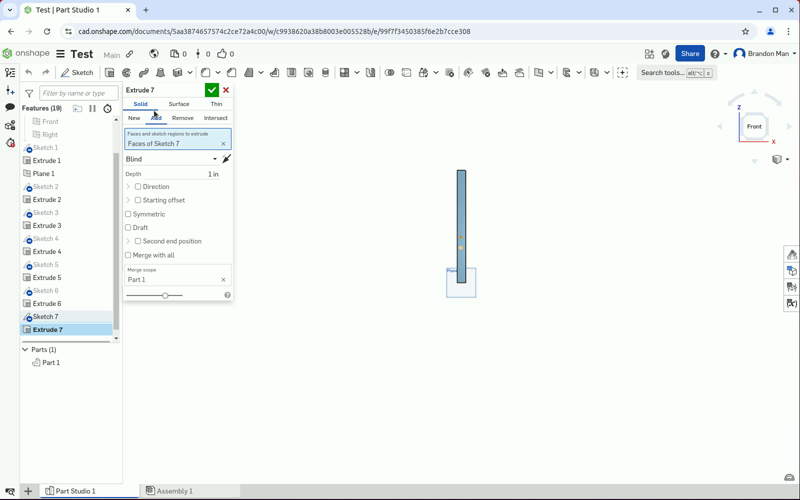
mouse_move(186, 120)
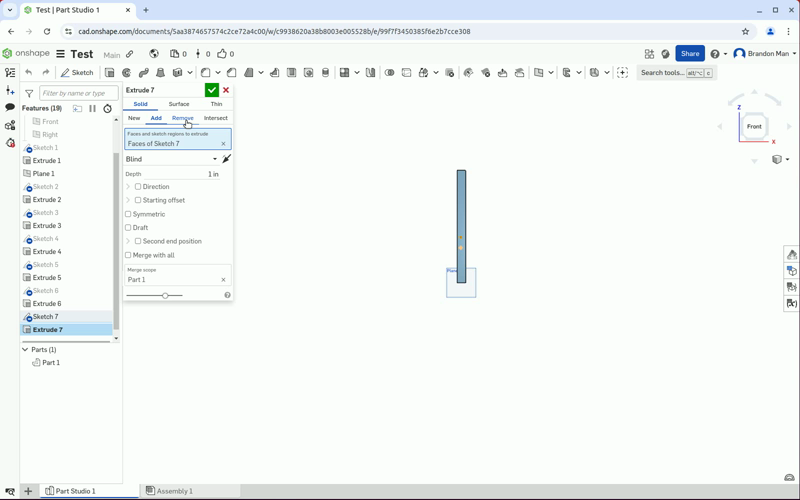
click(186, 120)
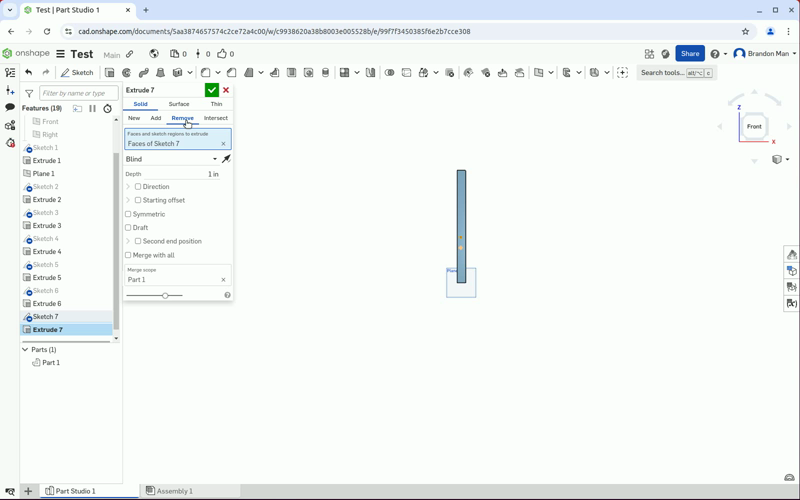
key(tab, 4)
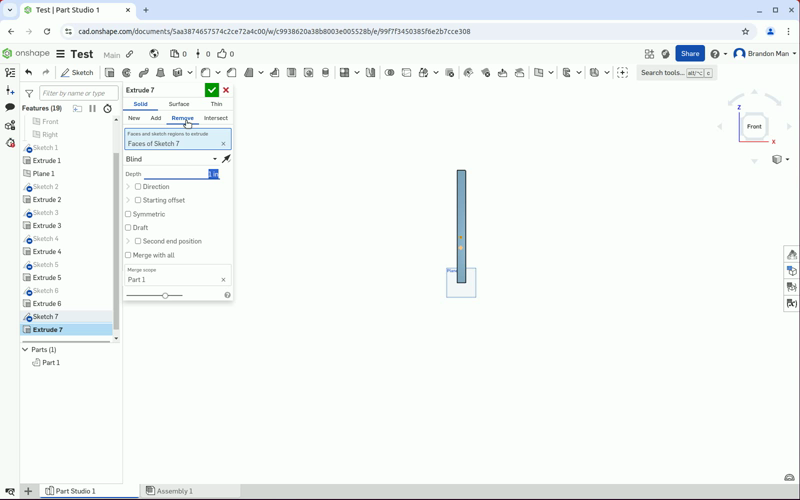
text(1.685)
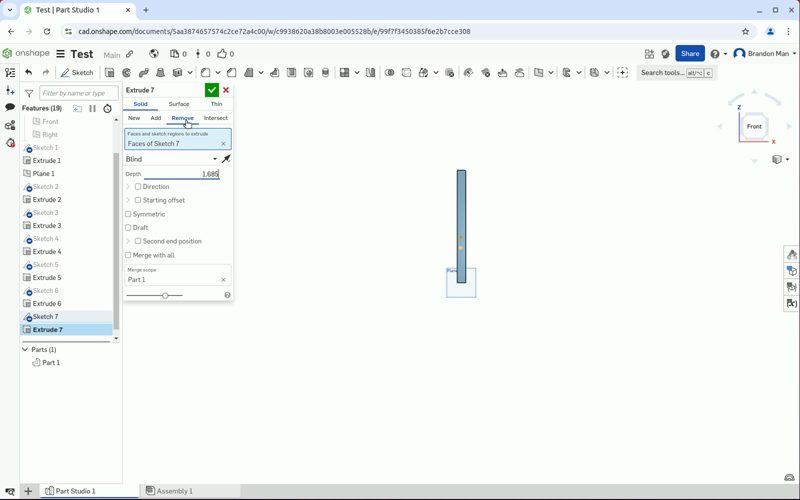
key(tab, 6)
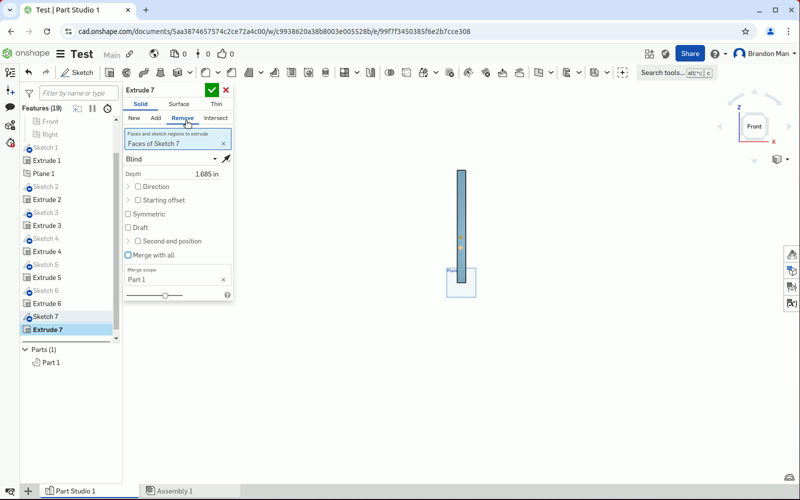
key(space)
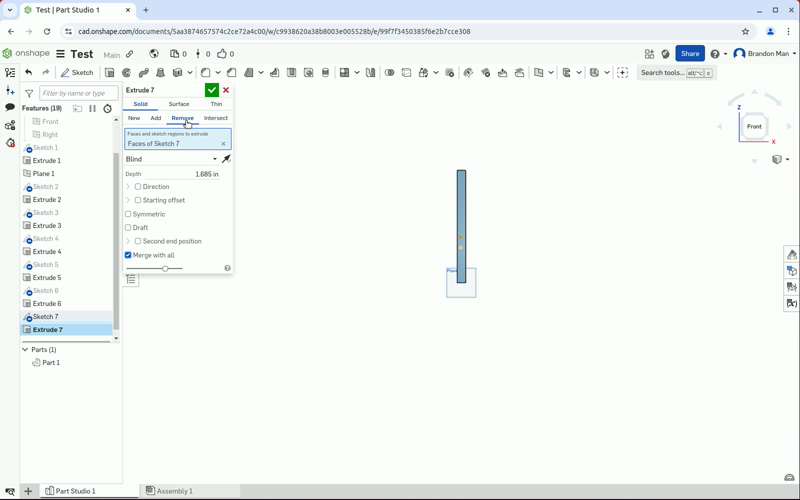
key(enter)
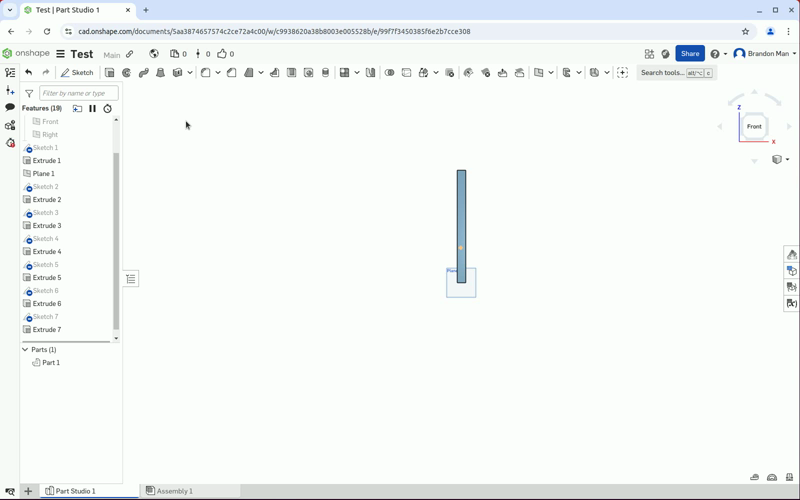
key(shift+h)
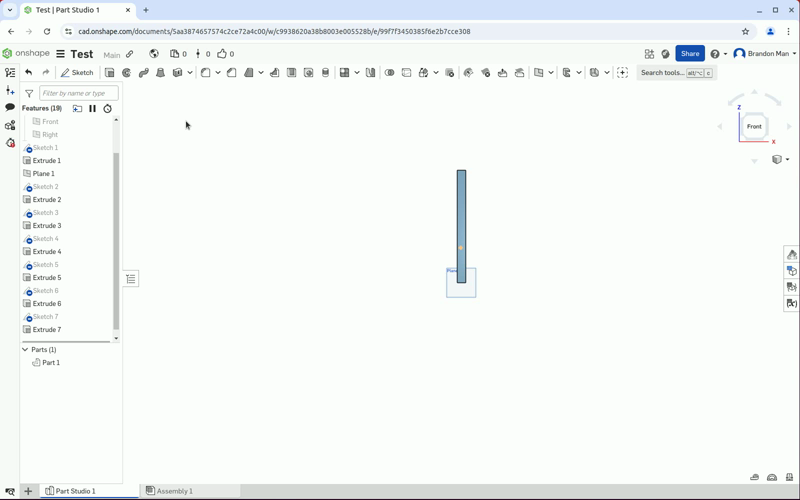
key(shift+h)
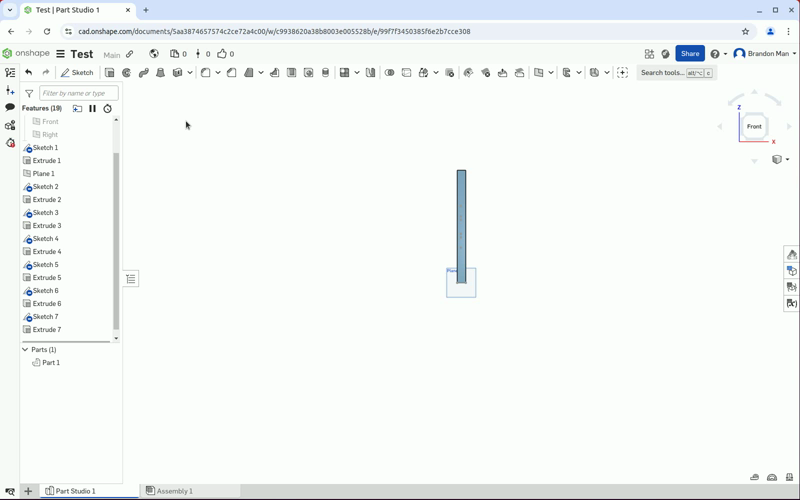
key(shift+7)
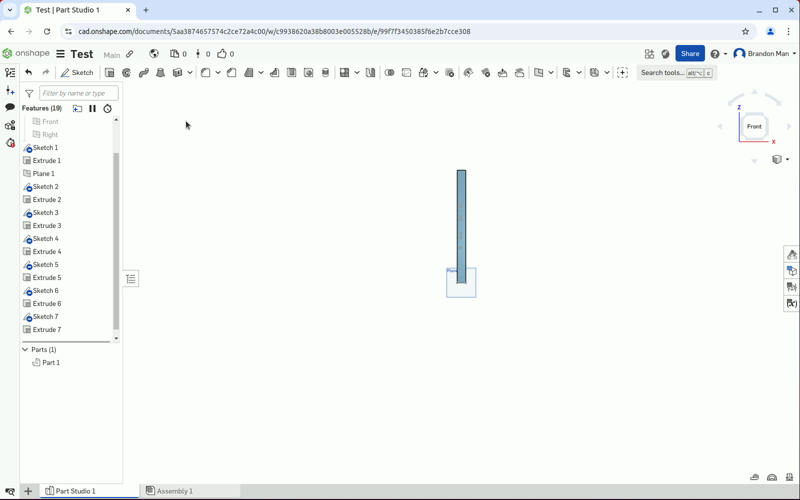
key(left, 2)
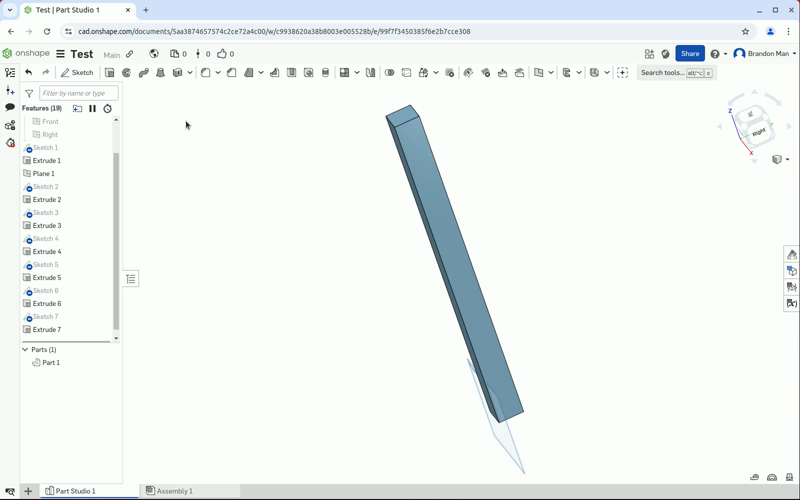
key(down, 2)
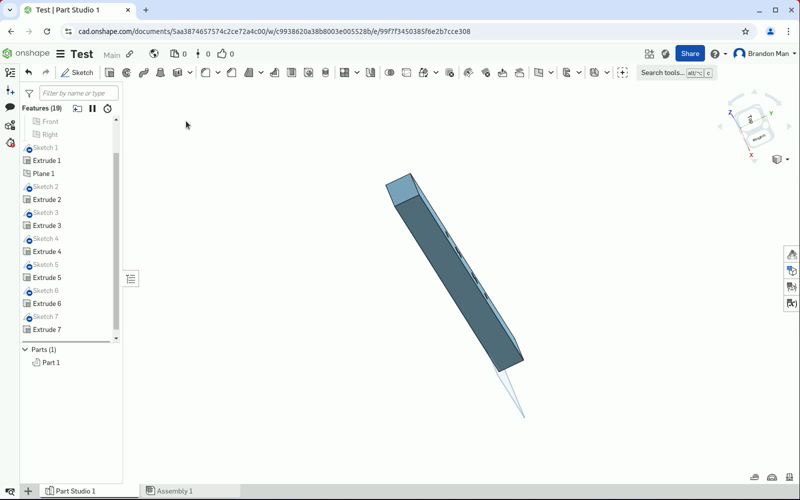
key(up, 2)
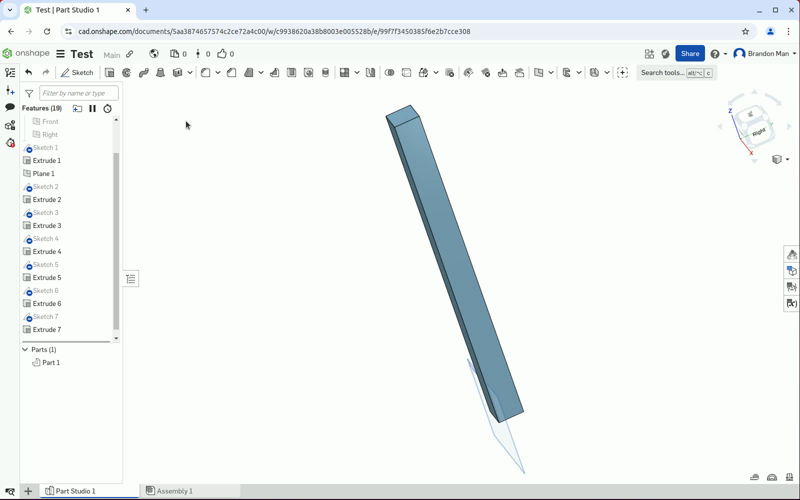
key(right, 2)
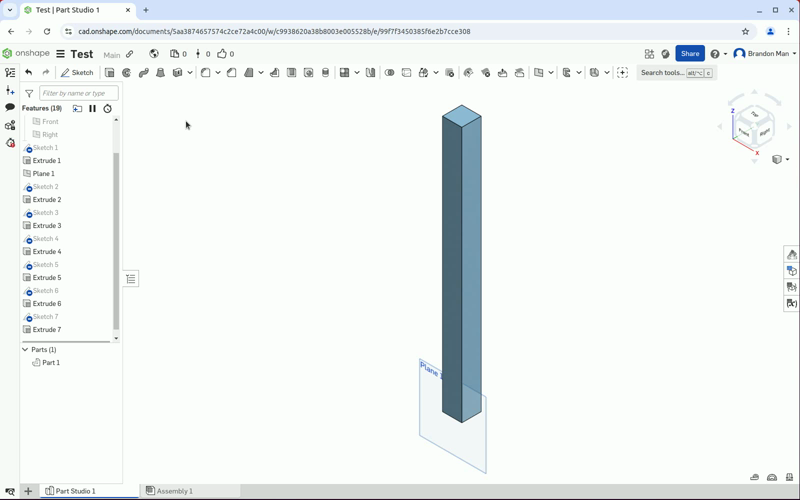
mouse_move(69, 150)
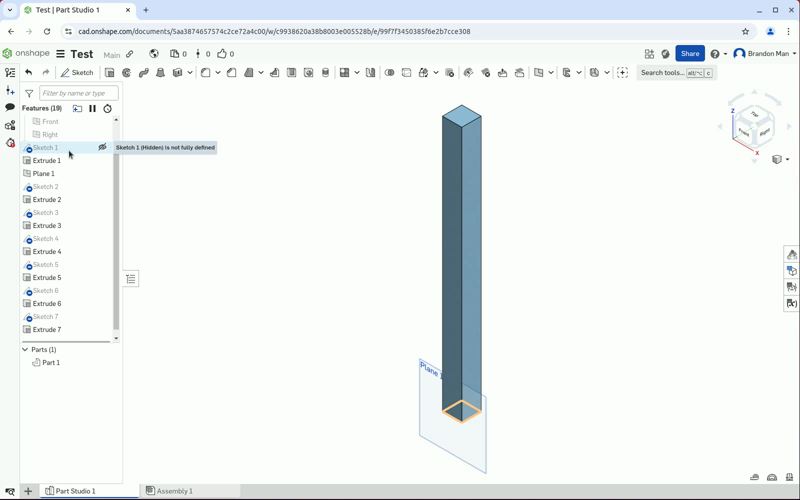
click(69, 150)